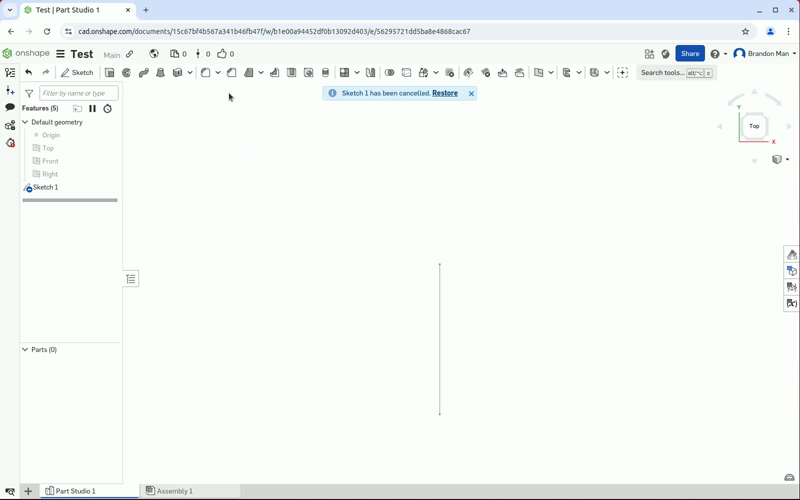
key(shift+h)
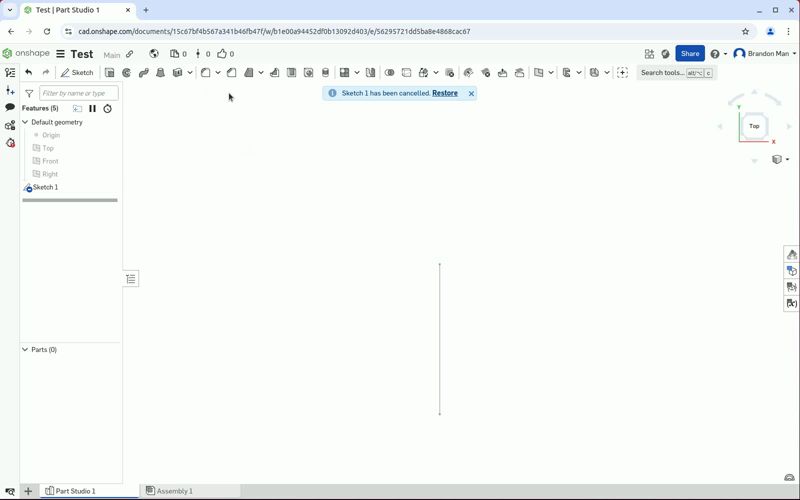
key(shift+s)
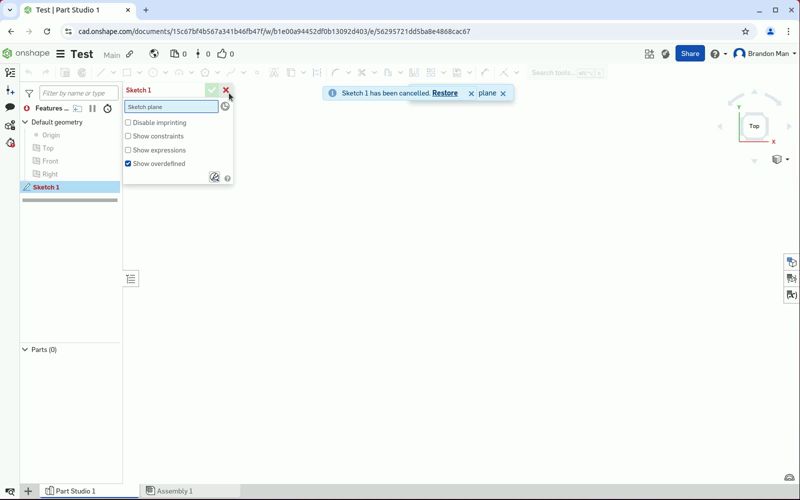
mouse_move(73, 150)
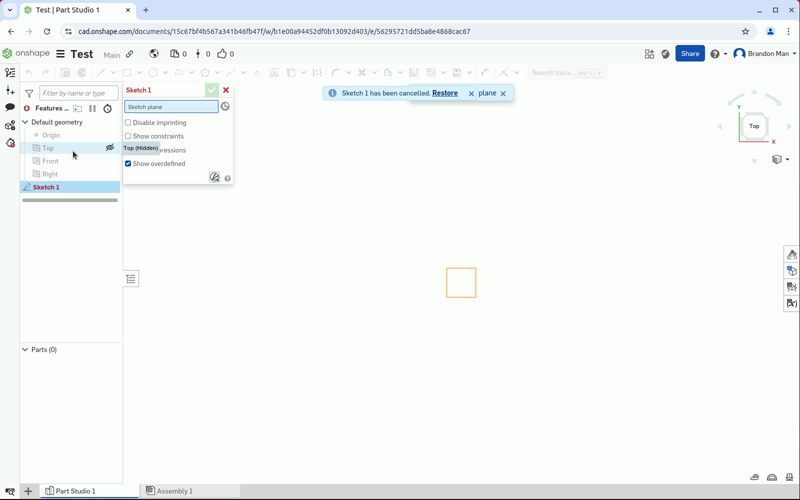
click(73, 150)
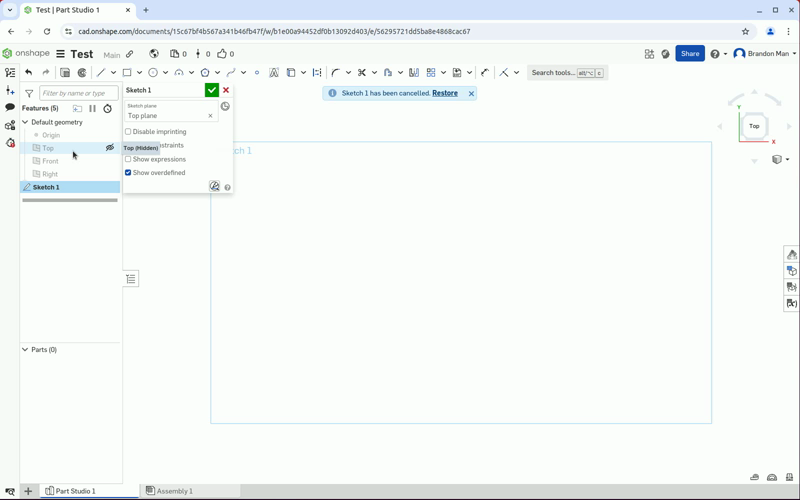
mouse_move(73, 352)
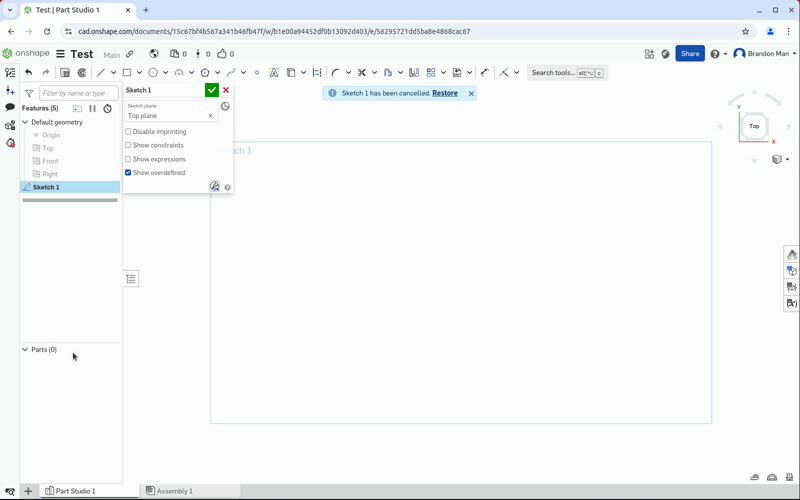
key(y)
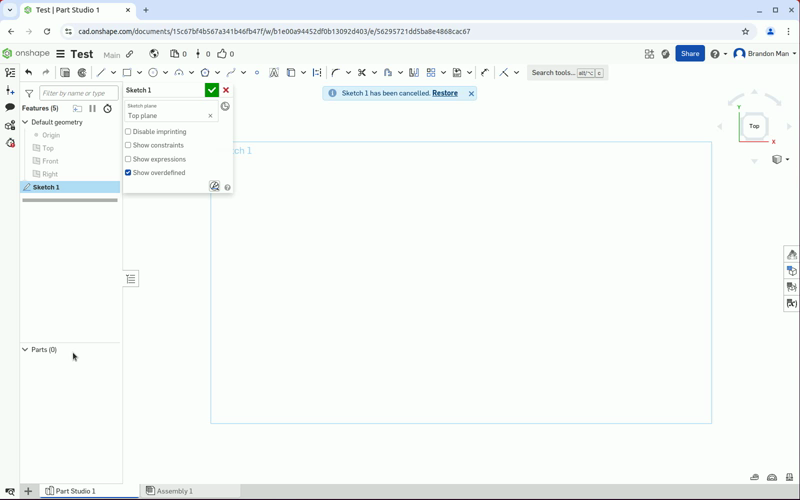
key(c)
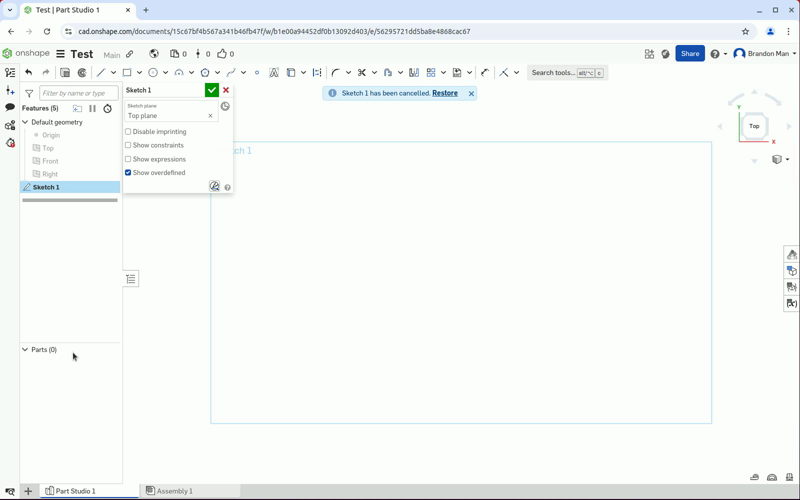
key_down(shift)
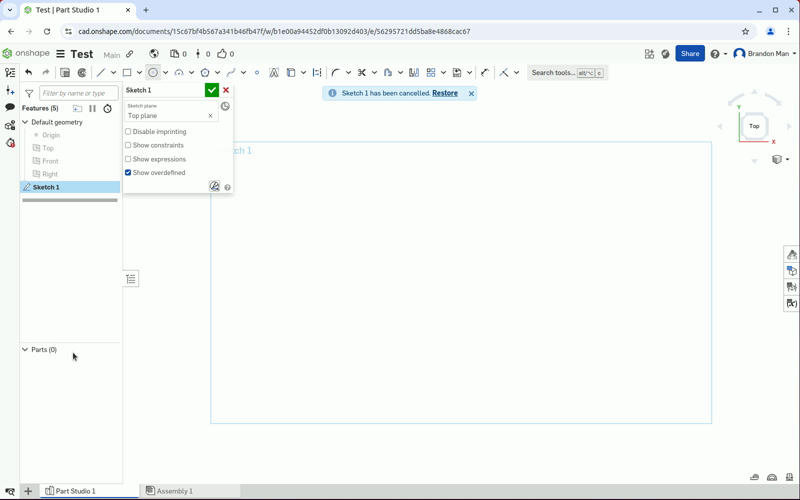
mouse_move(461, 282)
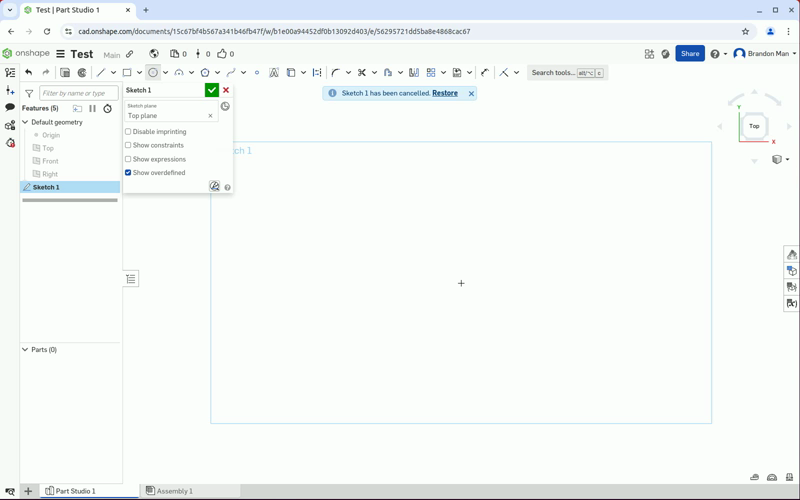
click(461, 282)
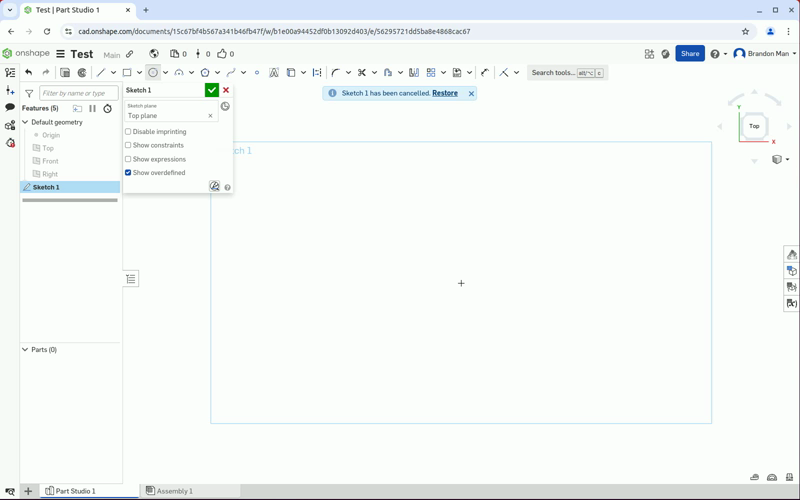
key_up(shift)
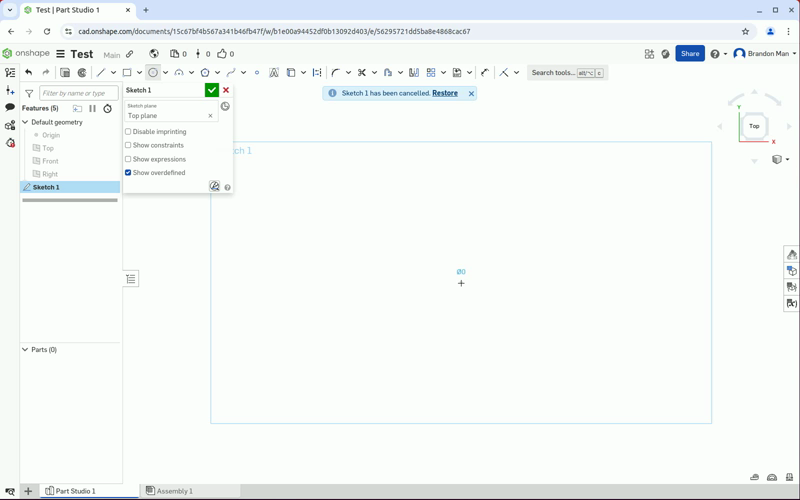
mouse_move(567, 282)
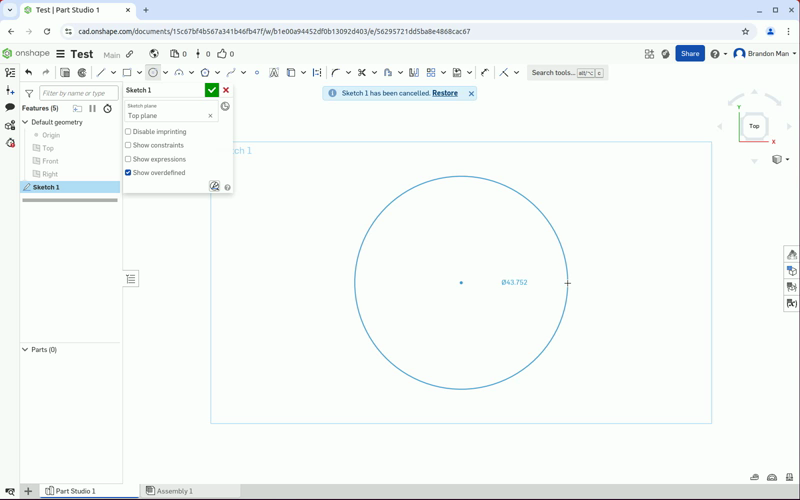
click(567, 282)
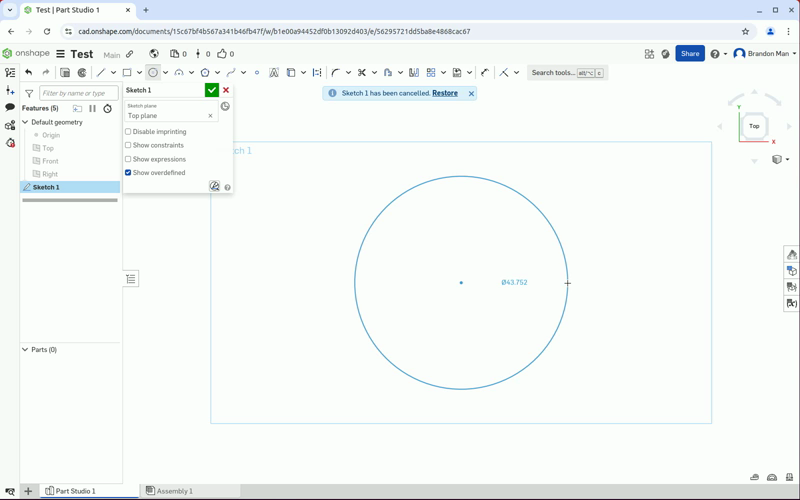
key(esc)
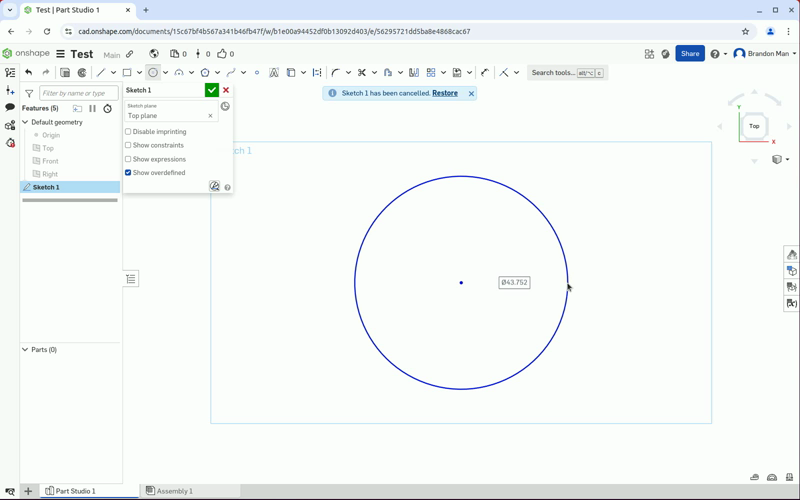
key(l)
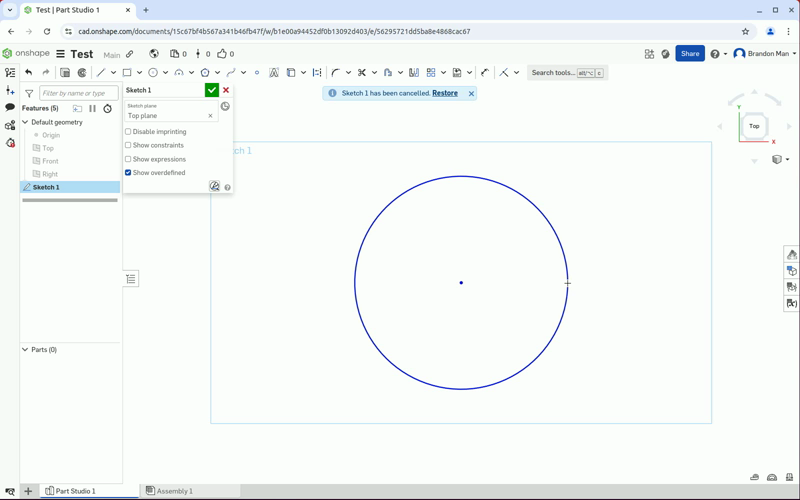
key_down(shift)
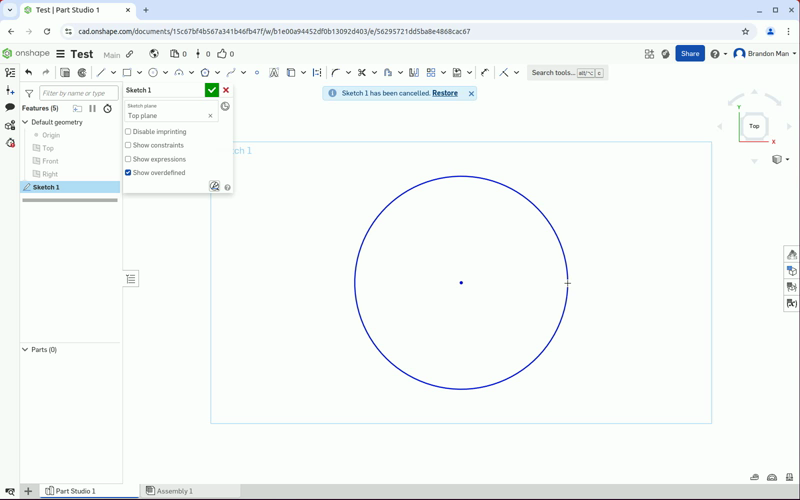
mouse_move(388, 236)
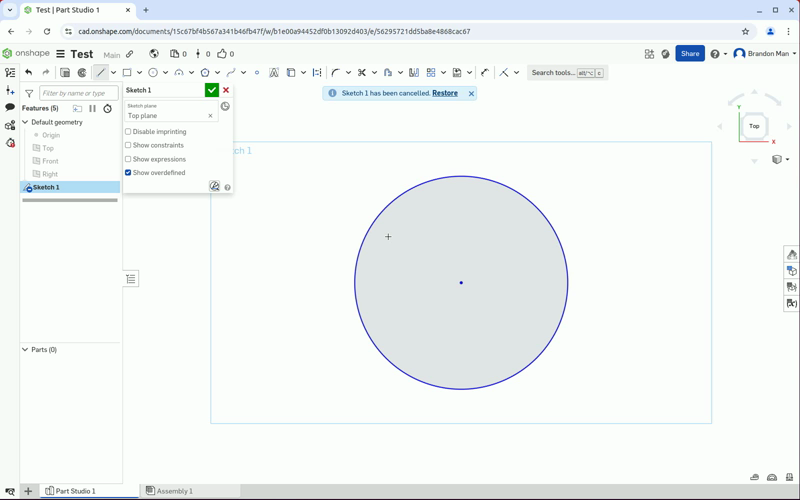
click(388, 236)
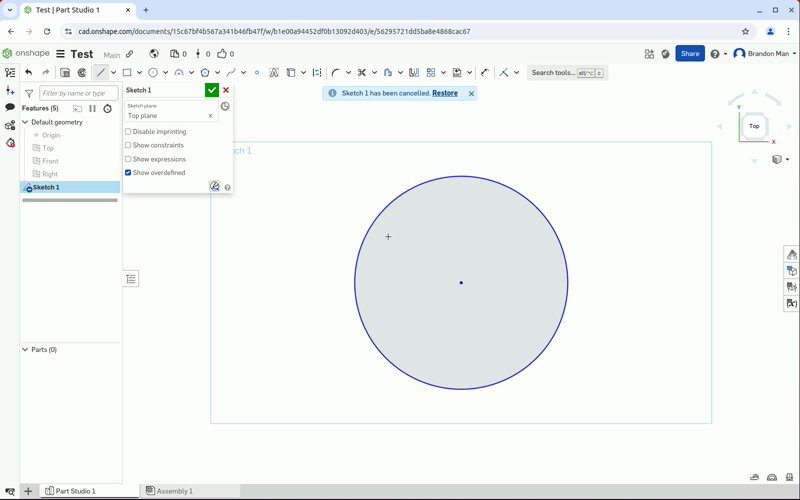
key_up(shift)
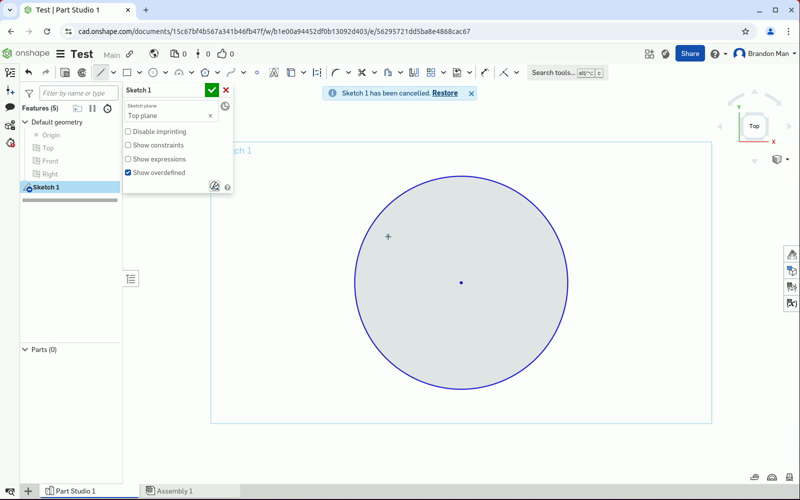
key_down(shift)
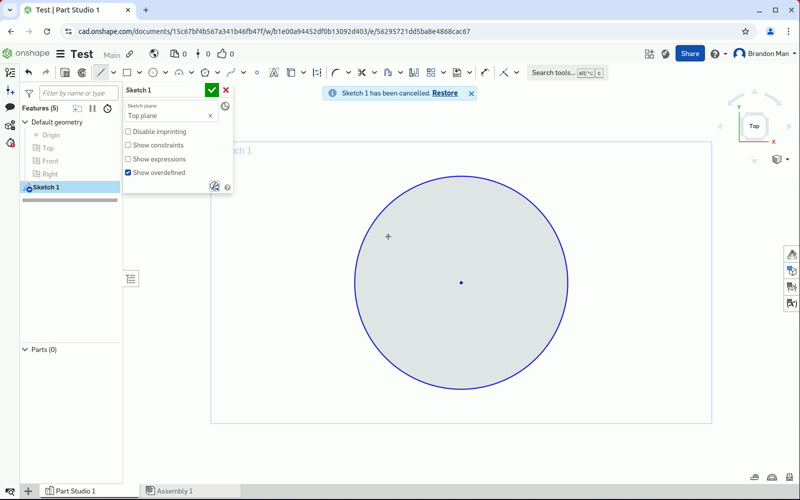
mouse_move(418, 236)
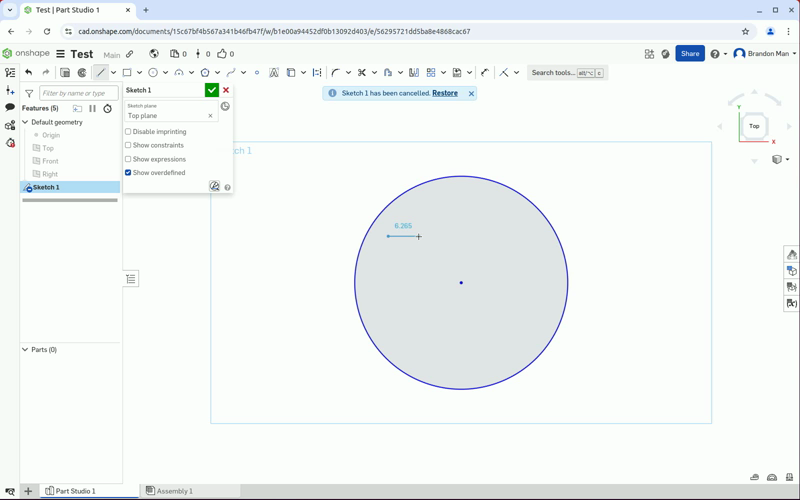
mouse_move(397, 249)
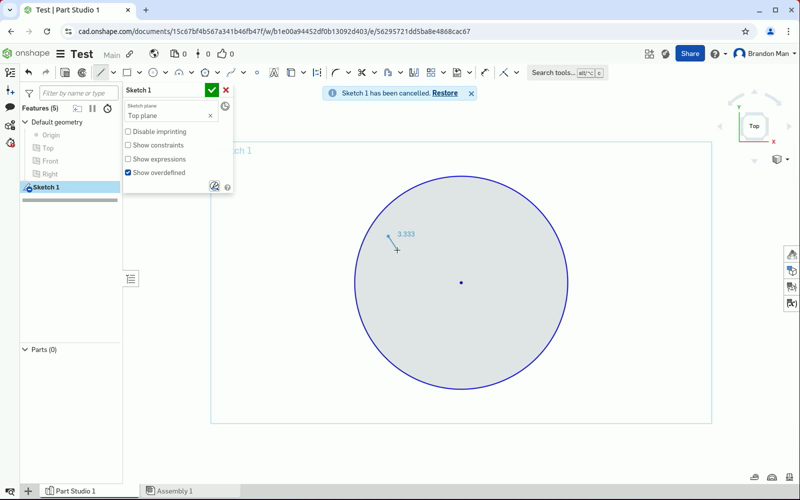
click(397, 249)
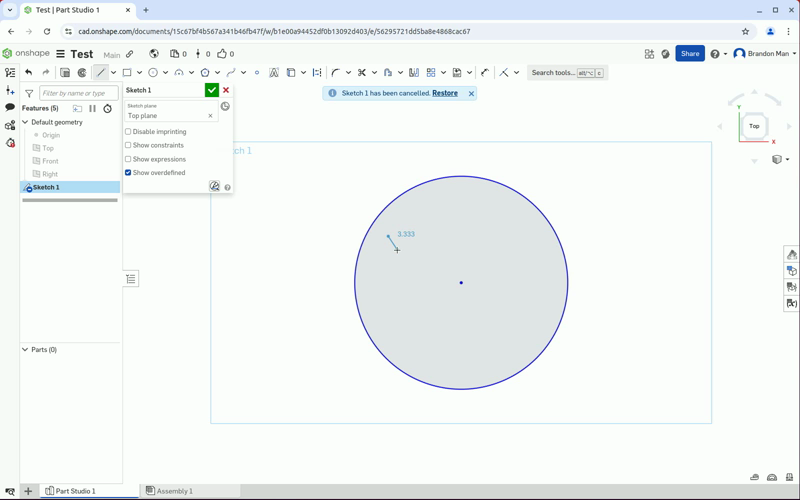
key_up(shift)
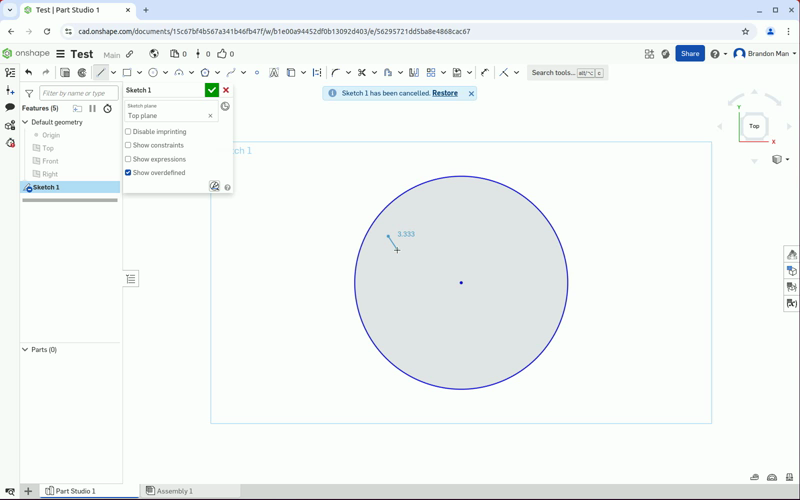
key(esc)
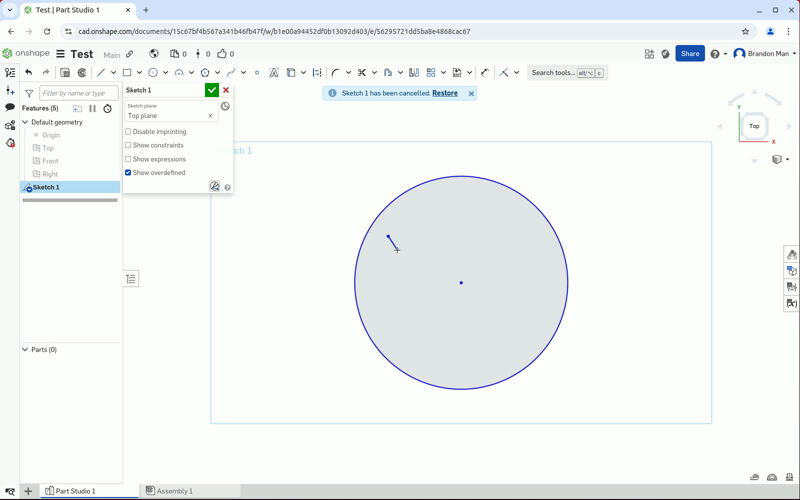
key(a)
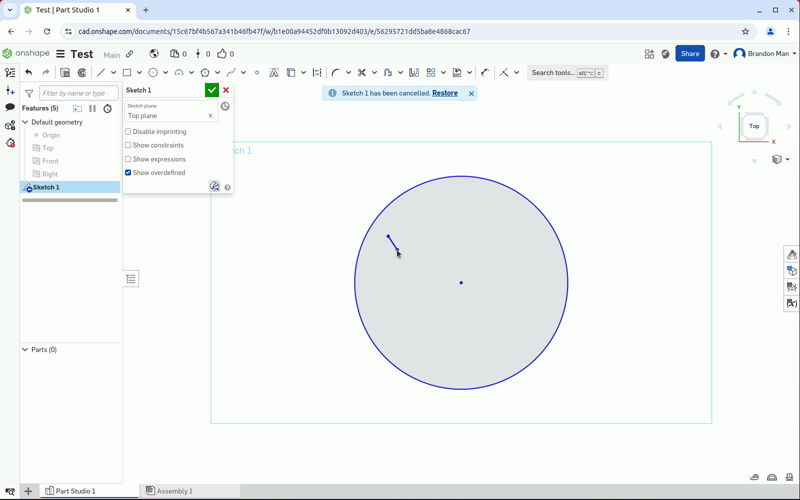
mouse_move(397, 249)
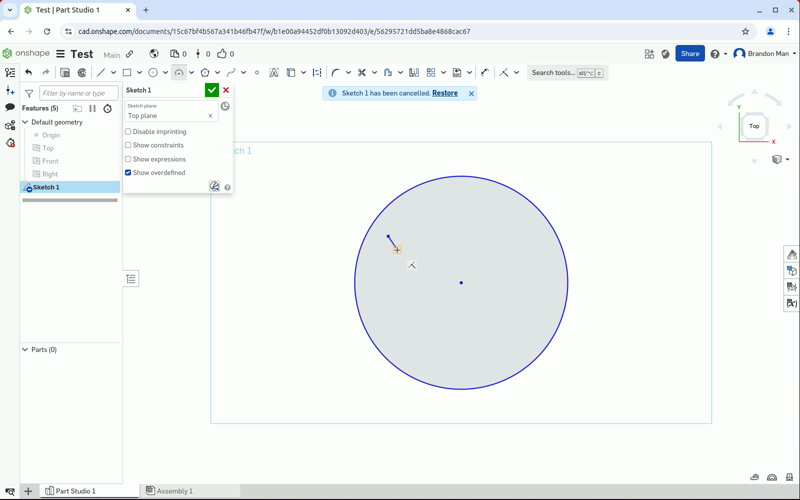
click(397, 249)
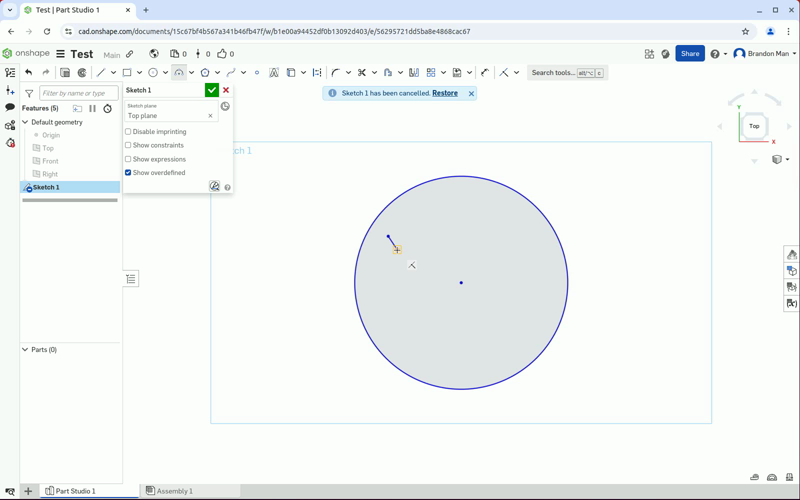
key_down(shift)
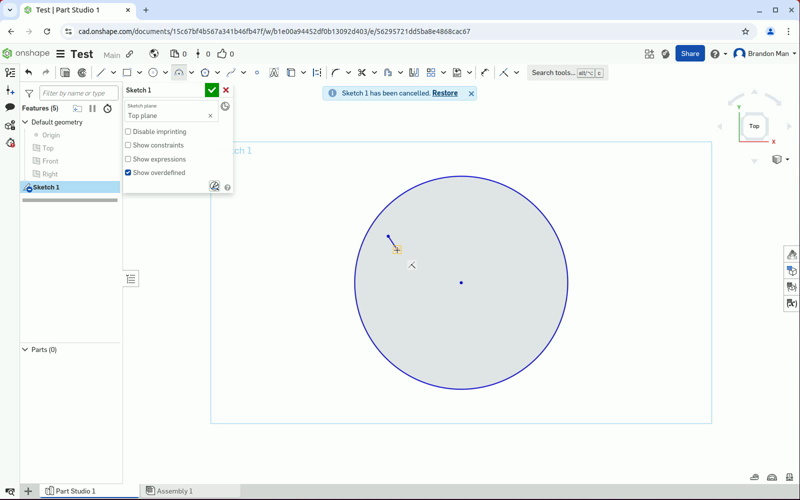
mouse_move(459, 353)
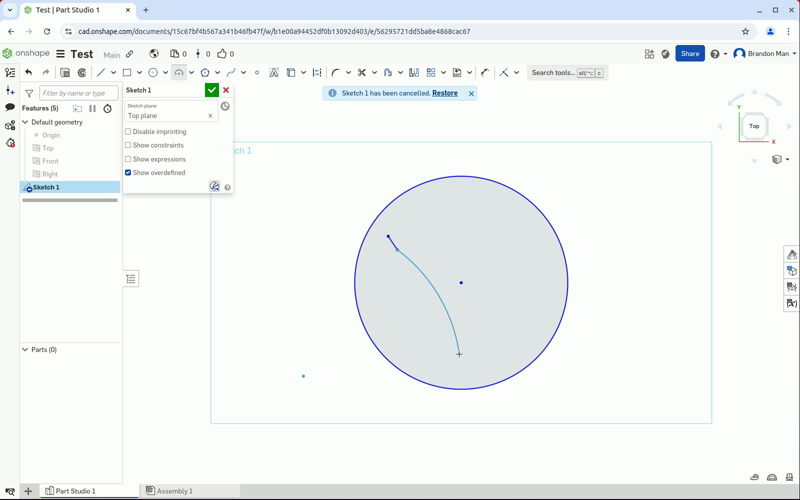
click(459, 353)
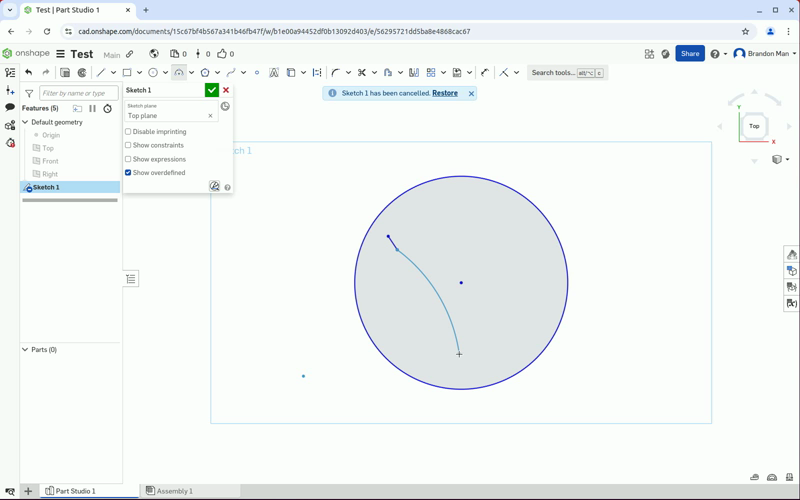
mouse_move(399, 318)
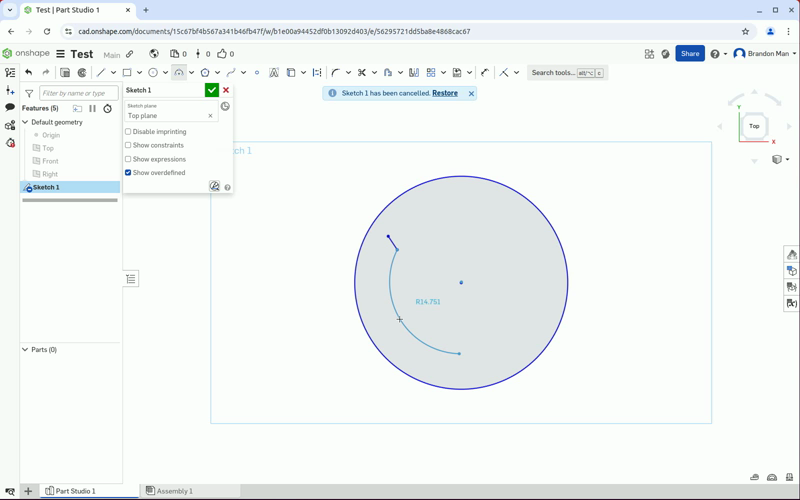
click(399, 318)
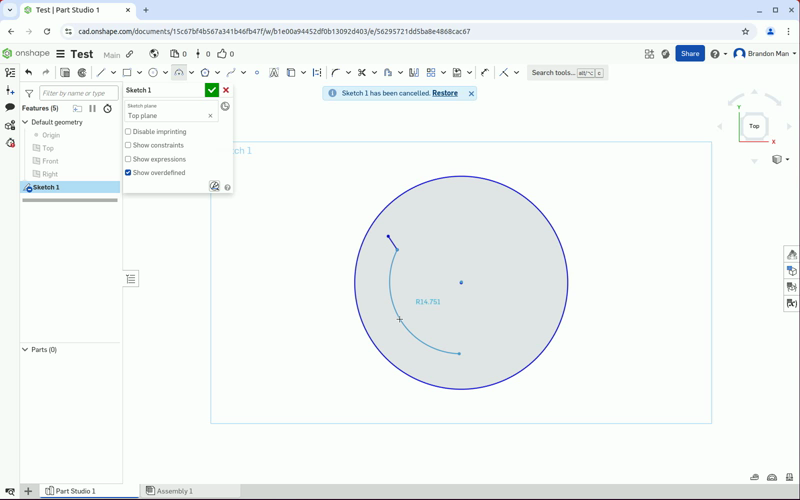
key_up(shift)
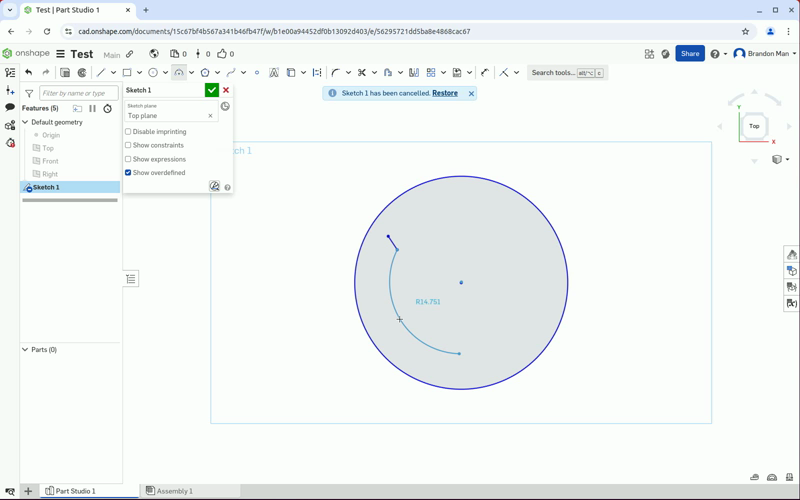
key(esc)
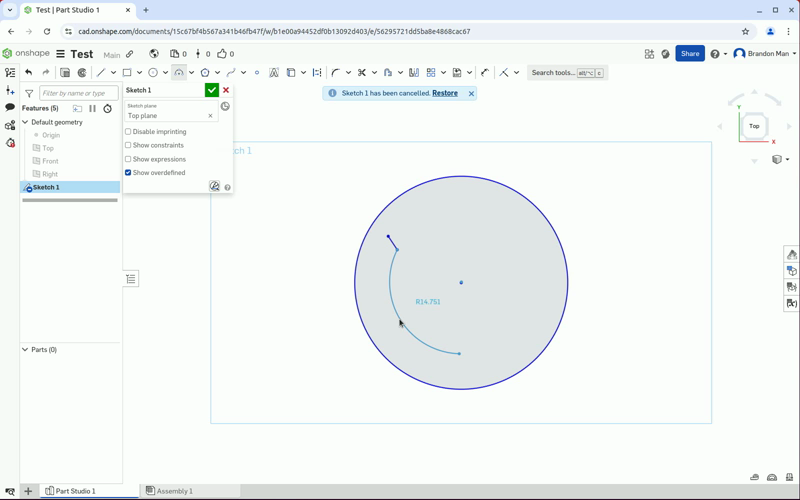
key(l)
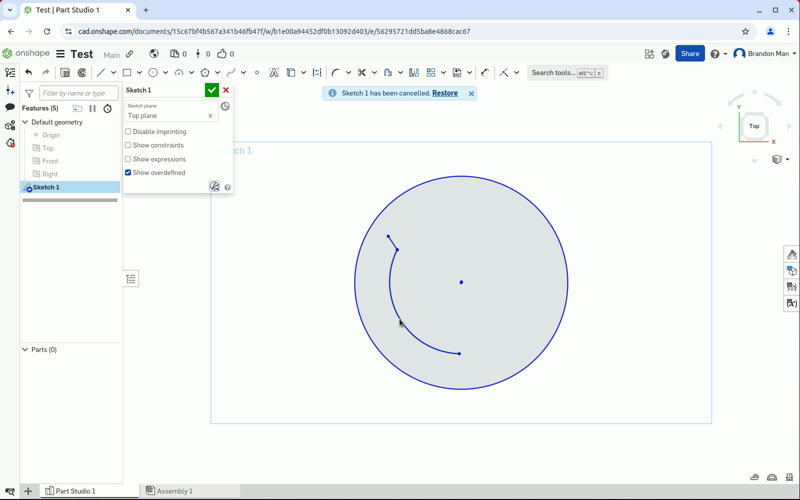
mouse_move(459, 353)
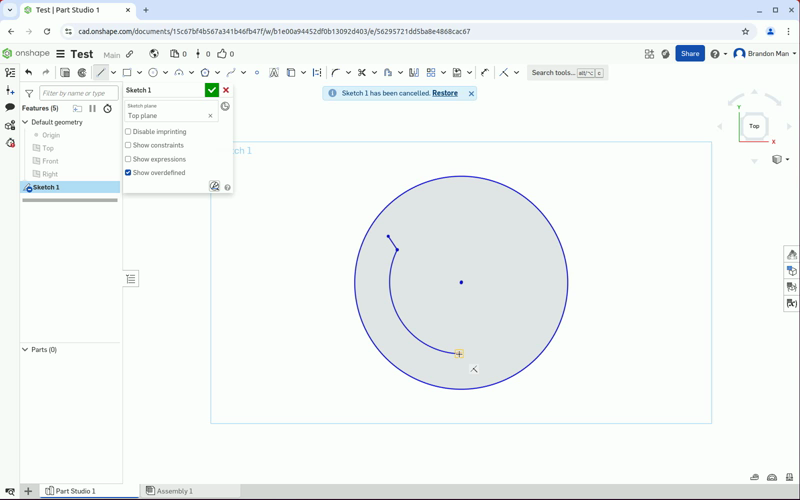
click(459, 353)
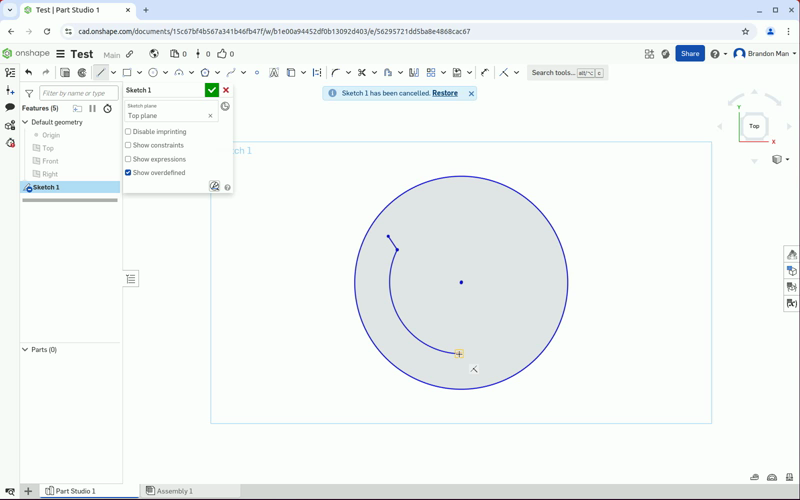
key_down(shift)
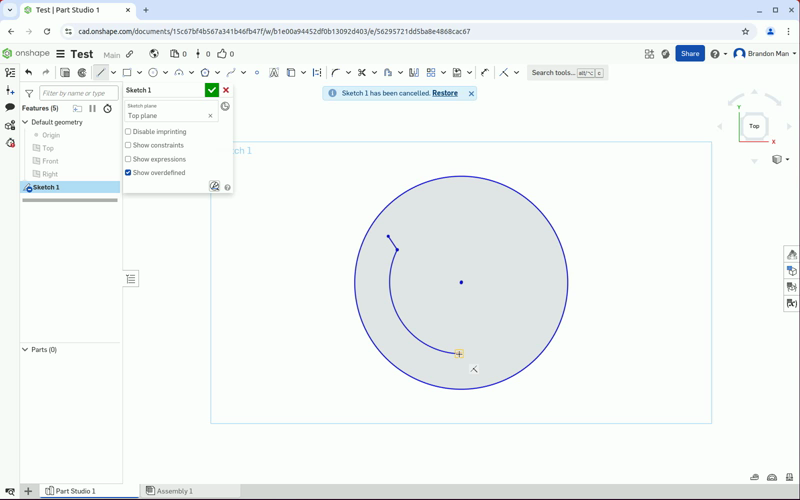
mouse_move(489, 353)
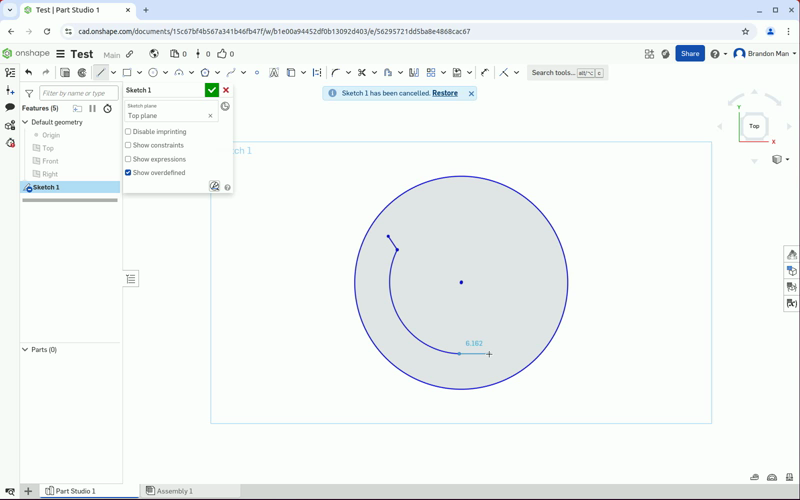
mouse_move(467, 369)
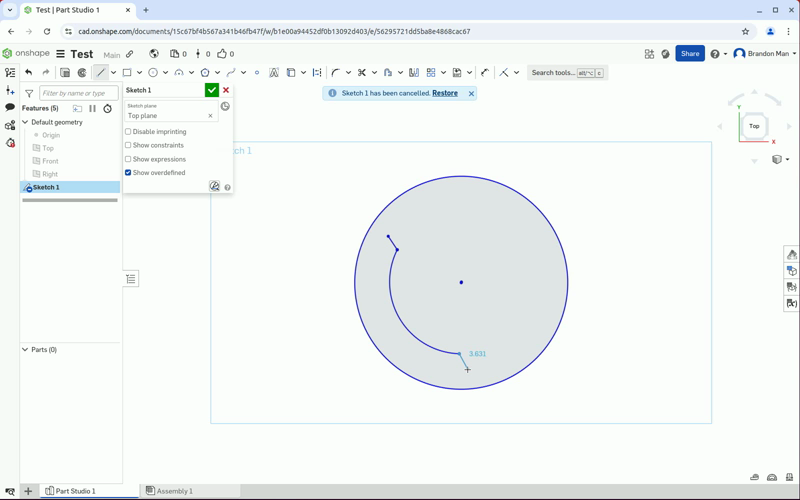
click(467, 369)
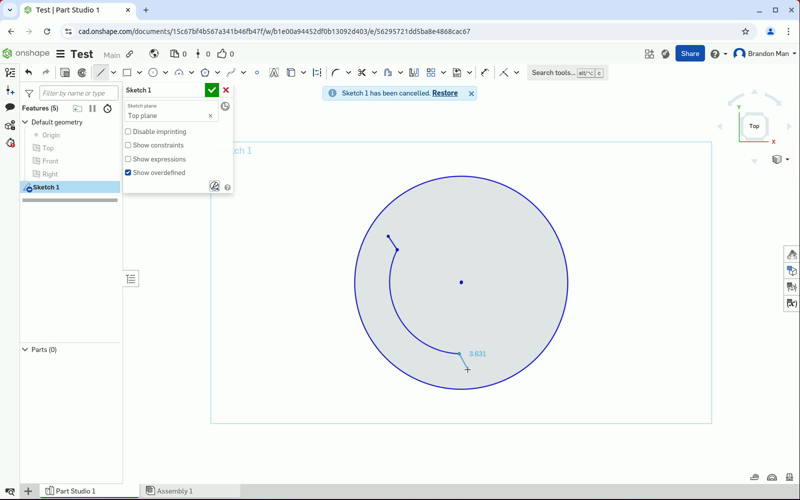
key_up(shift)
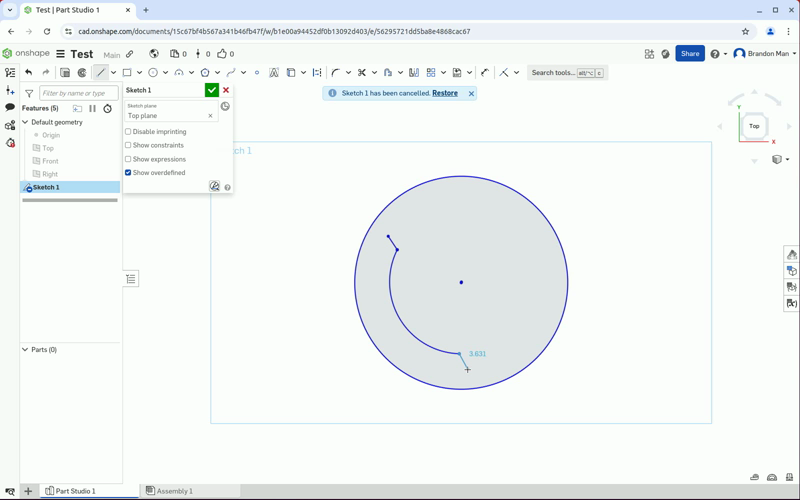
key_down(shift)
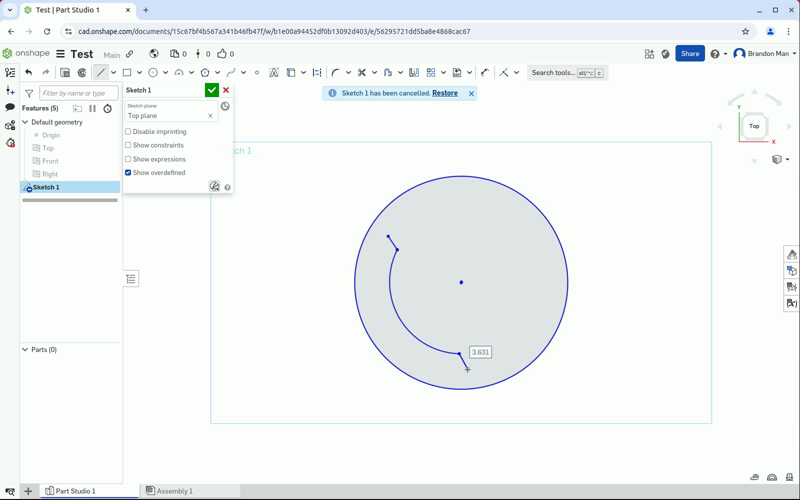
mouse_move(498, 369)
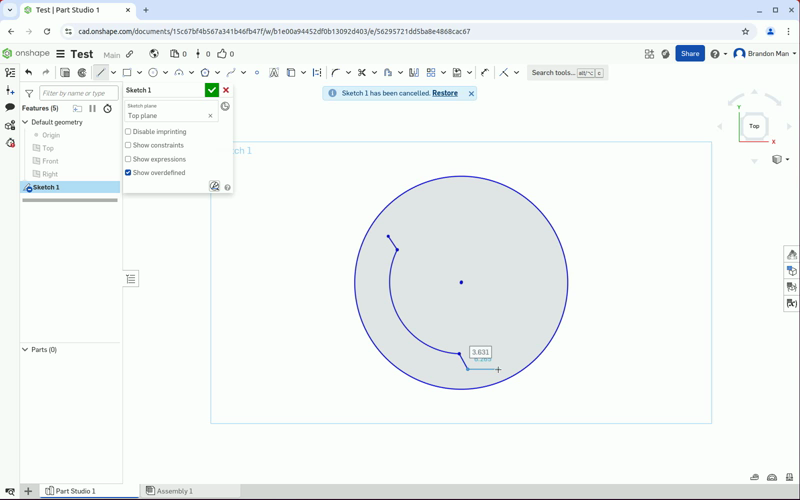
mouse_move(477, 351)
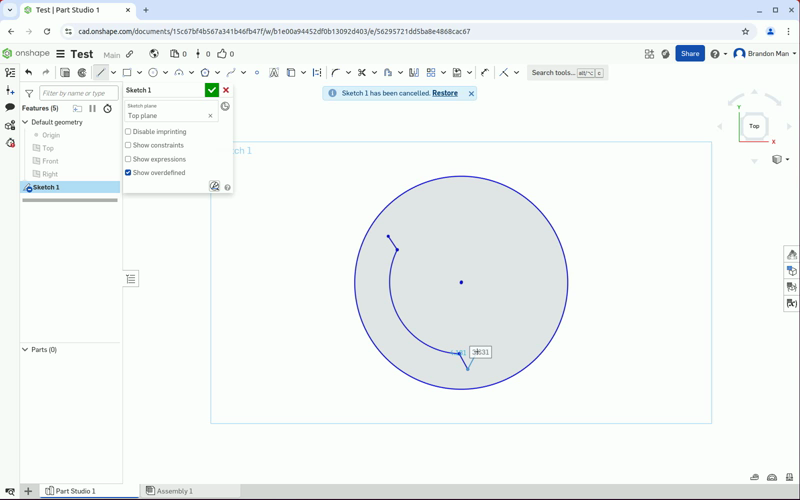
click(477, 351)
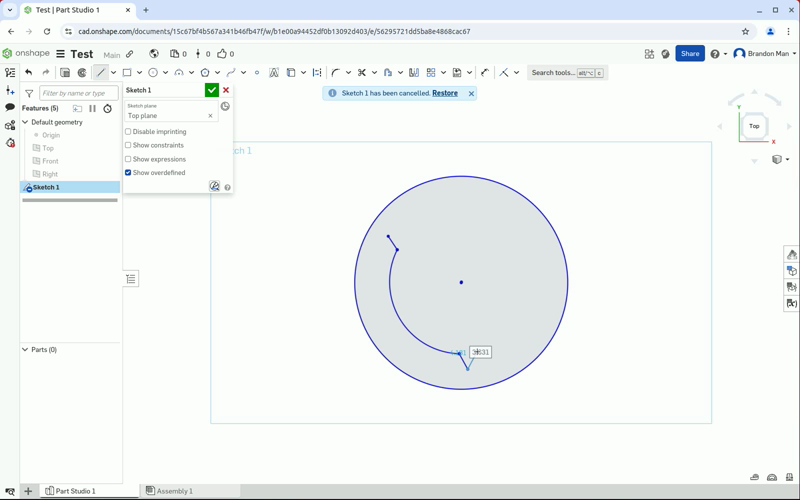
key_up(shift)
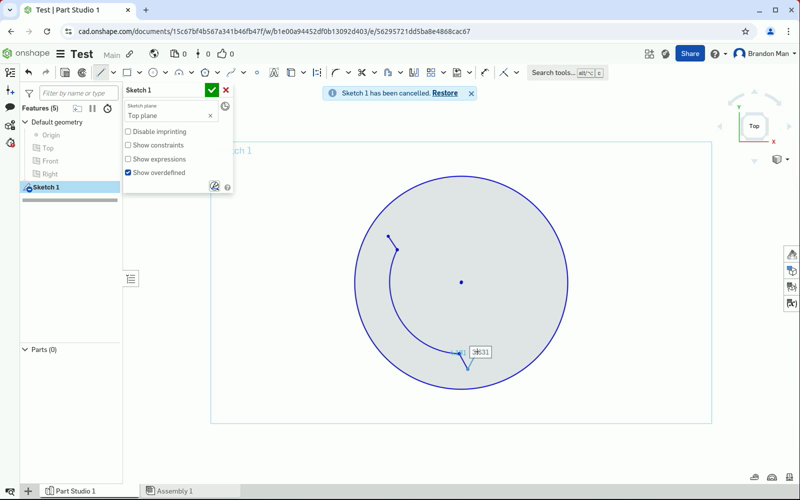
key(esc)
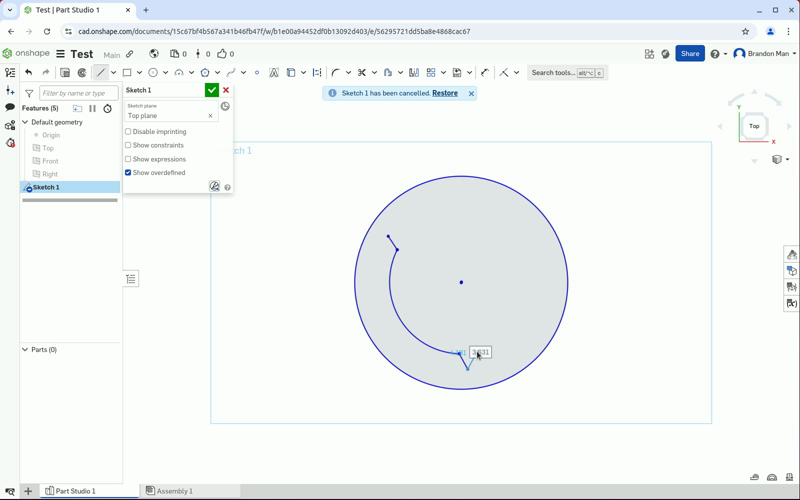
key(a)
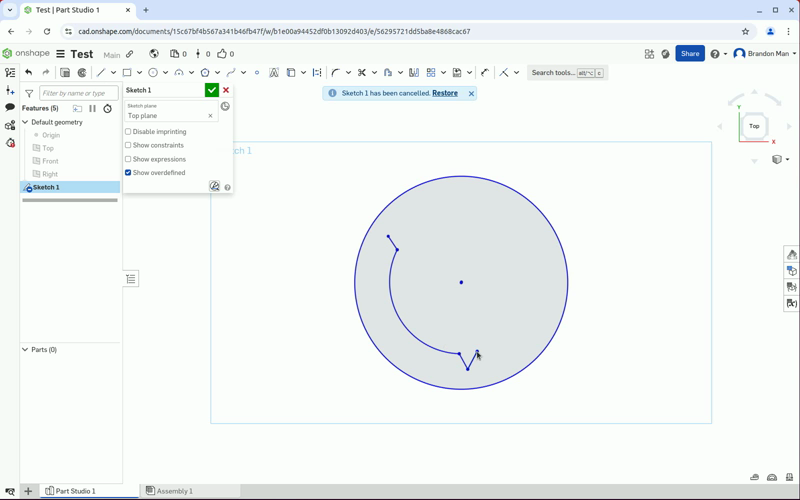
mouse_move(477, 351)
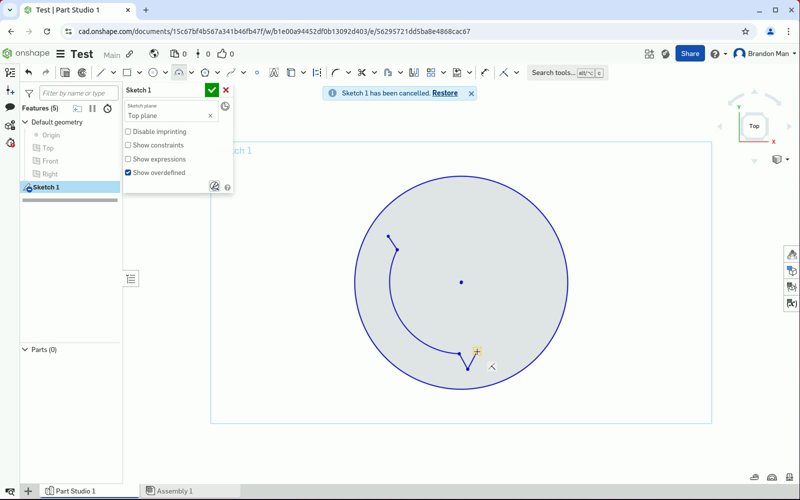
click(477, 351)
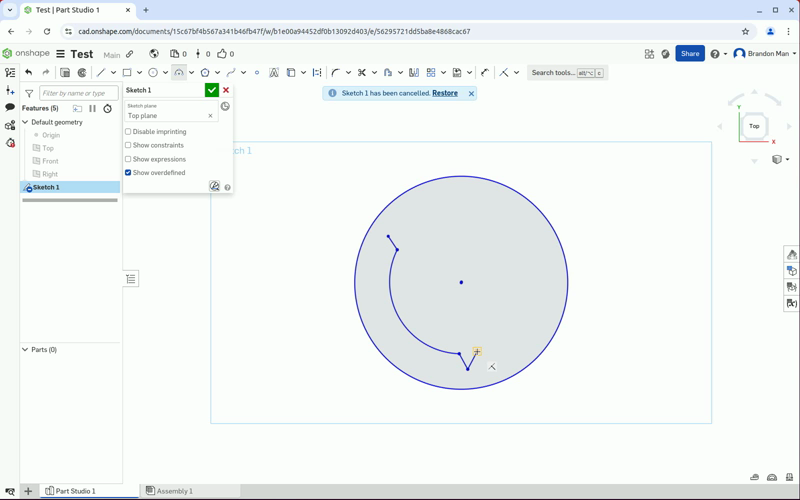
key_down(shift)
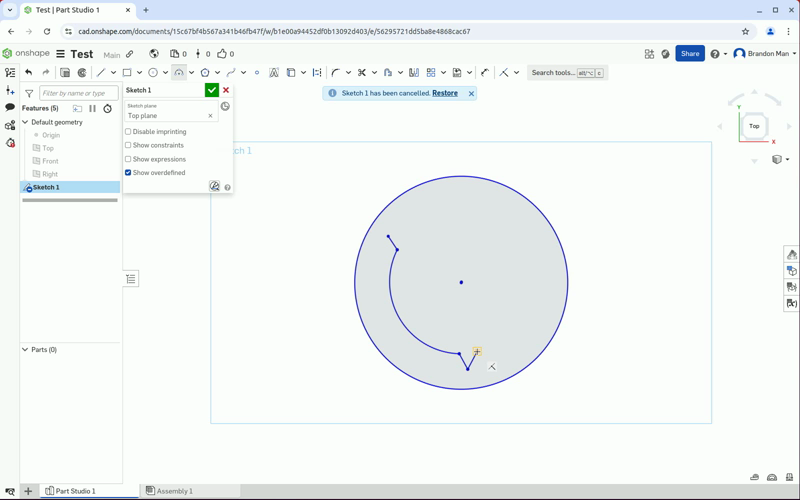
mouse_move(525, 258)
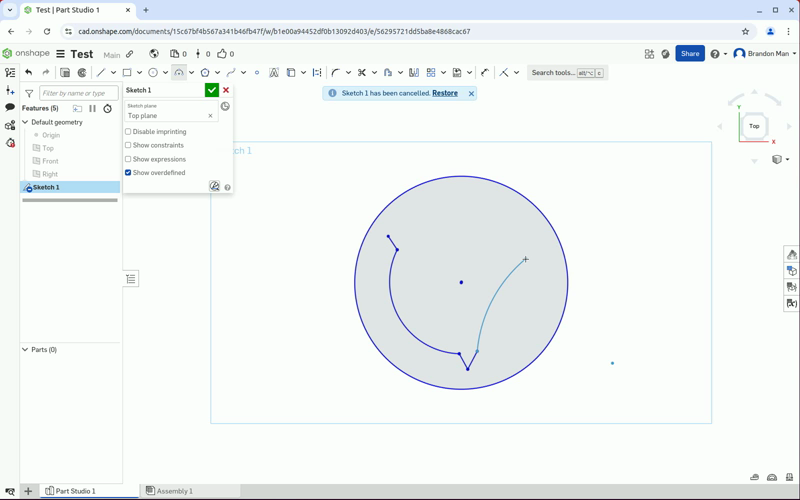
click(525, 258)
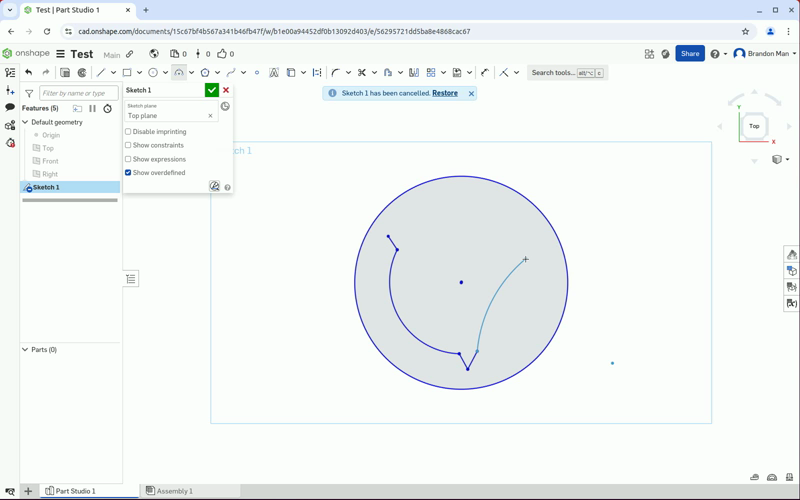
mouse_move(521, 315)
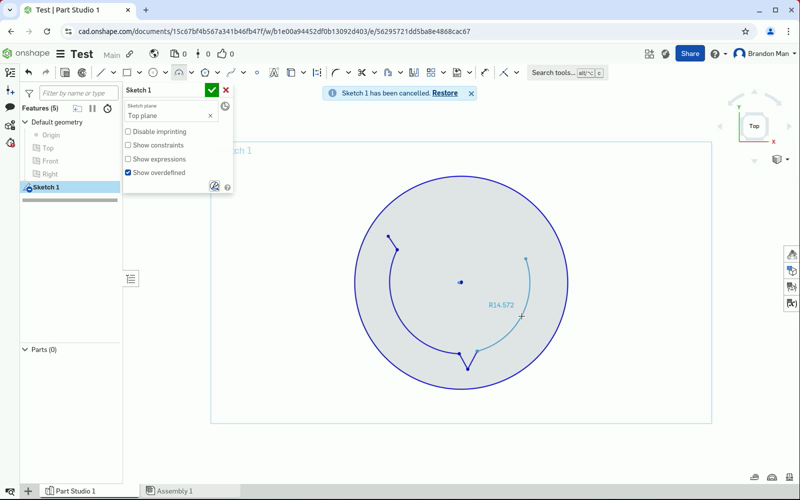
click(521, 315)
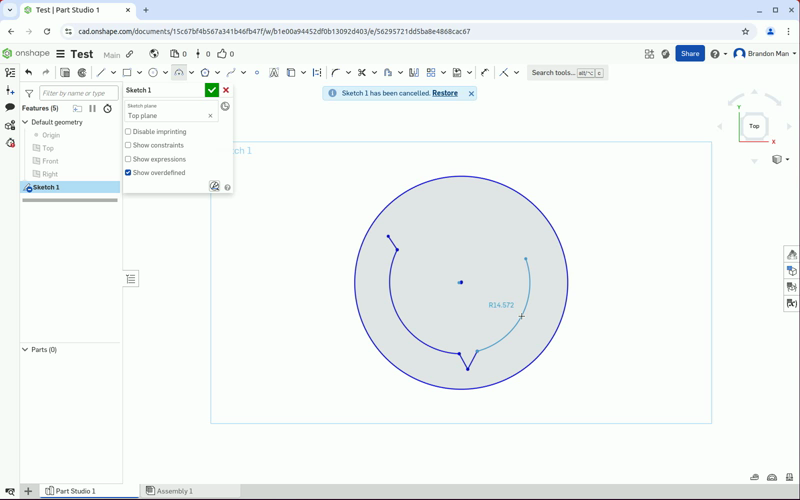
key_up(shift)
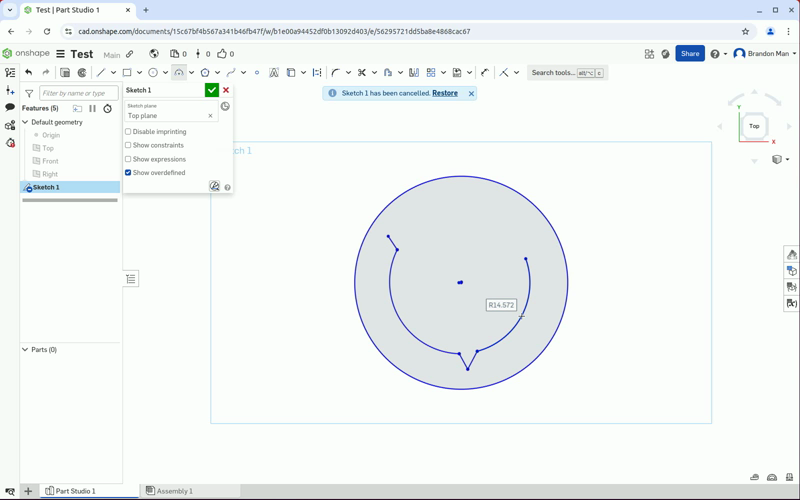
key(esc)
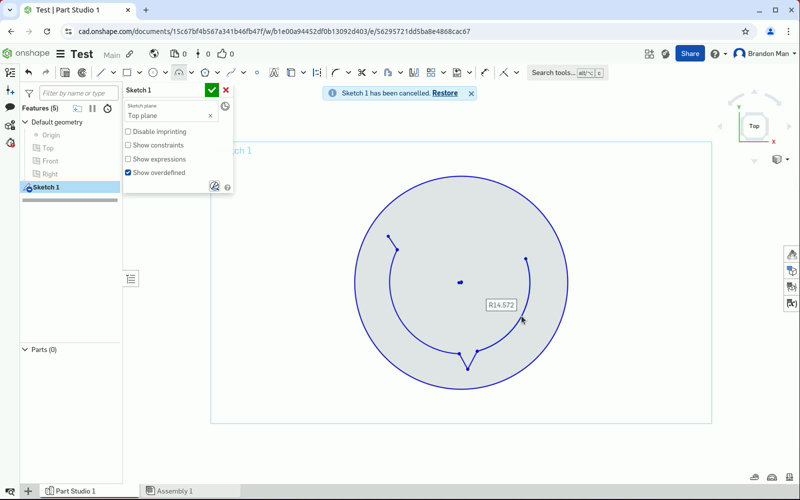
key(l)
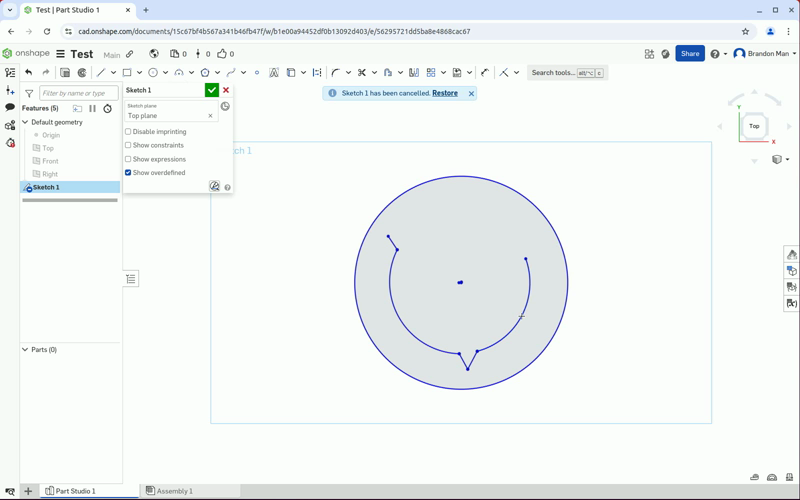
mouse_move(525, 258)
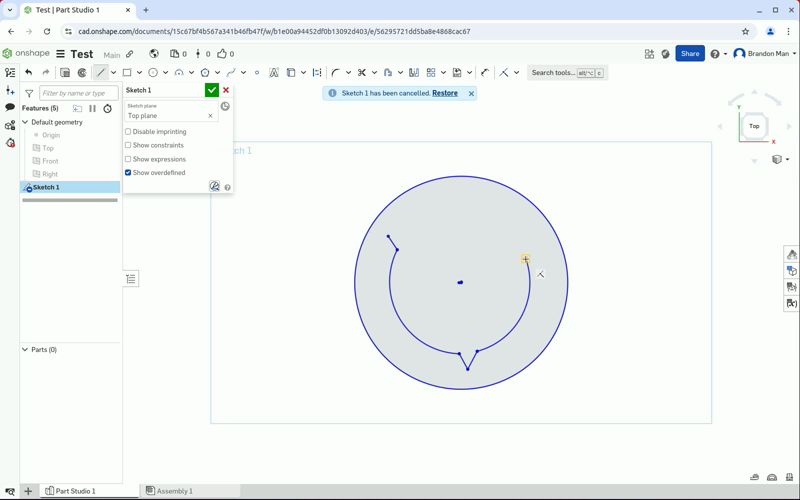
click(525, 258)
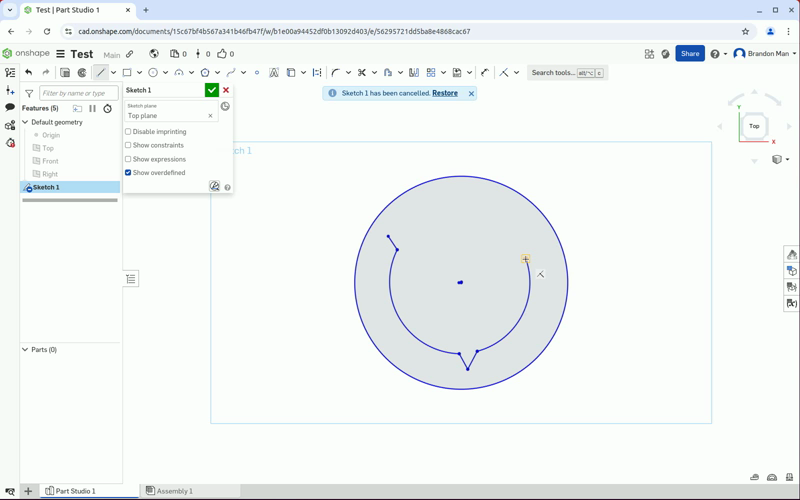
key_down(shift)
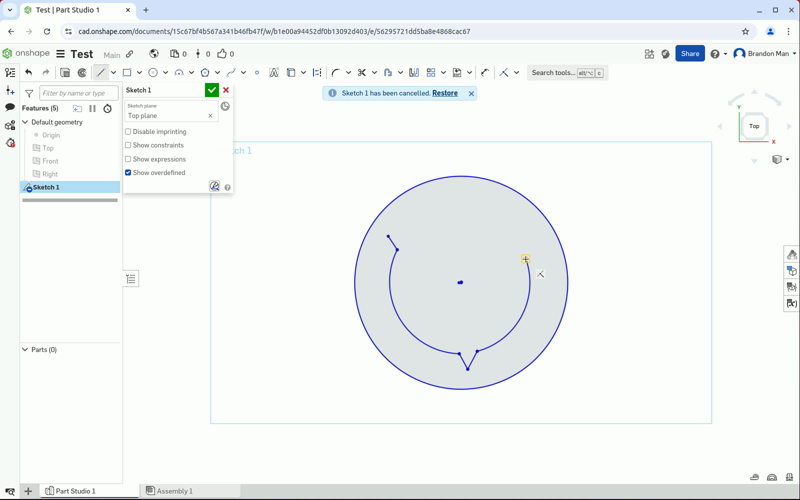
mouse_move(555, 258)
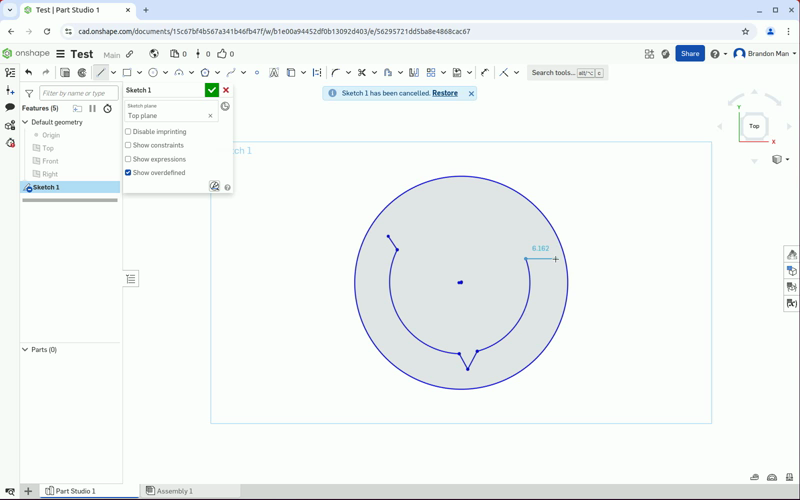
mouse_move(538, 236)
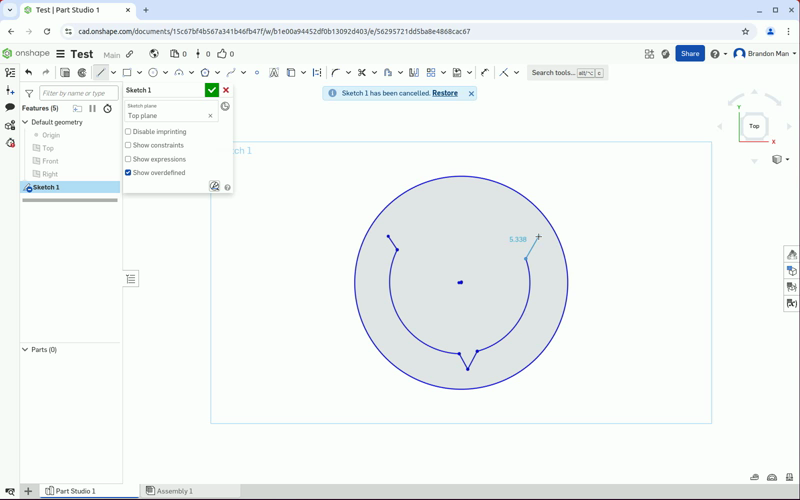
click(538, 236)
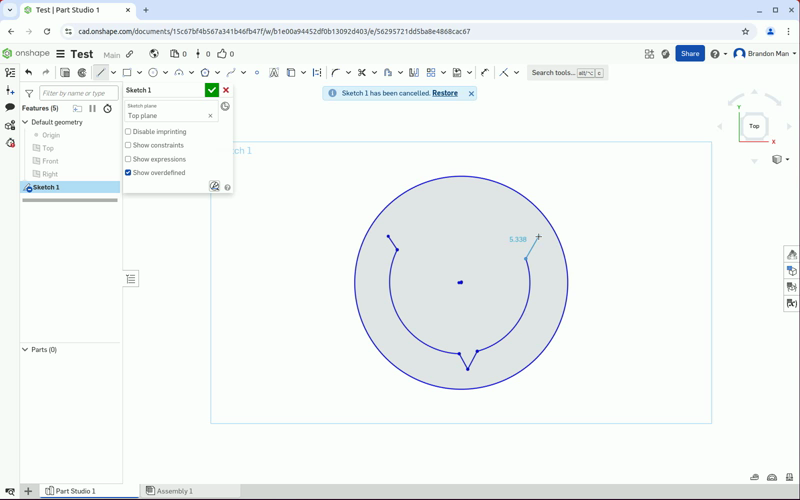
key_up(shift)
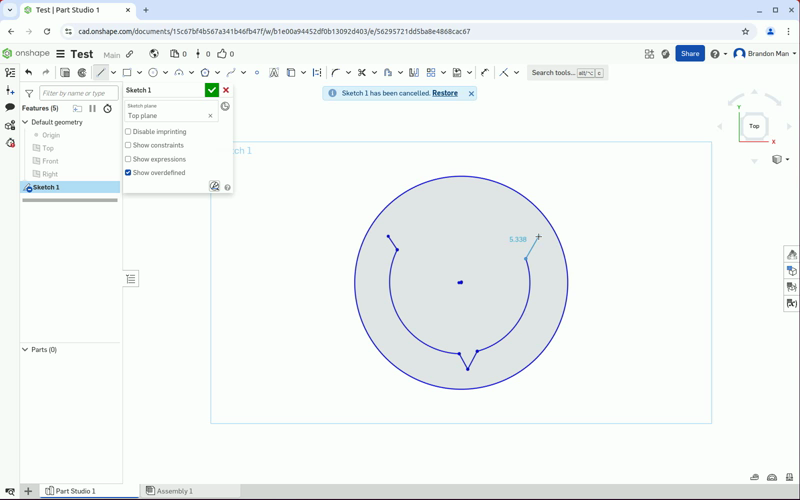
key_down(shift)
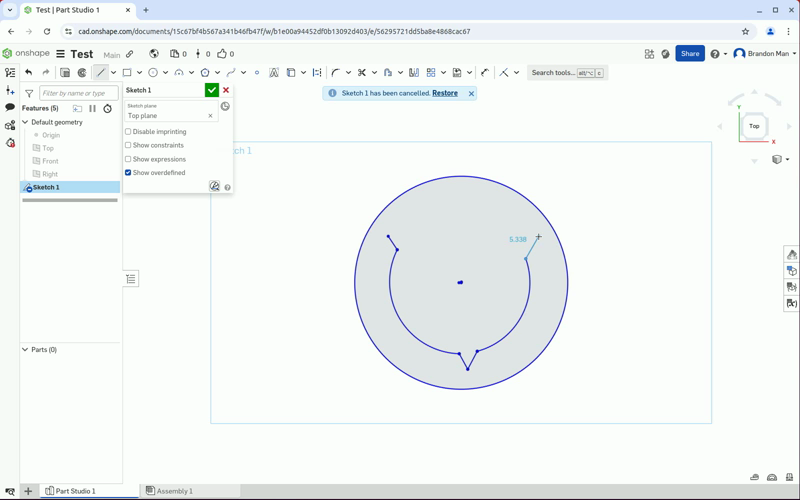
mouse_move(568, 236)
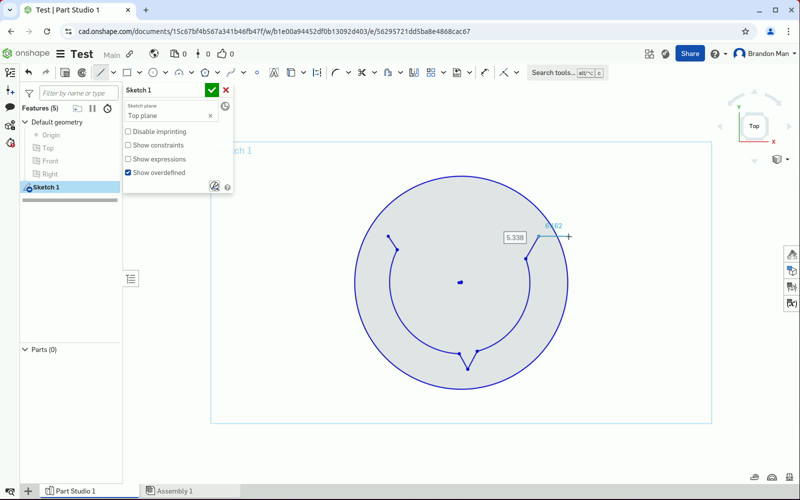
mouse_move(512, 236)
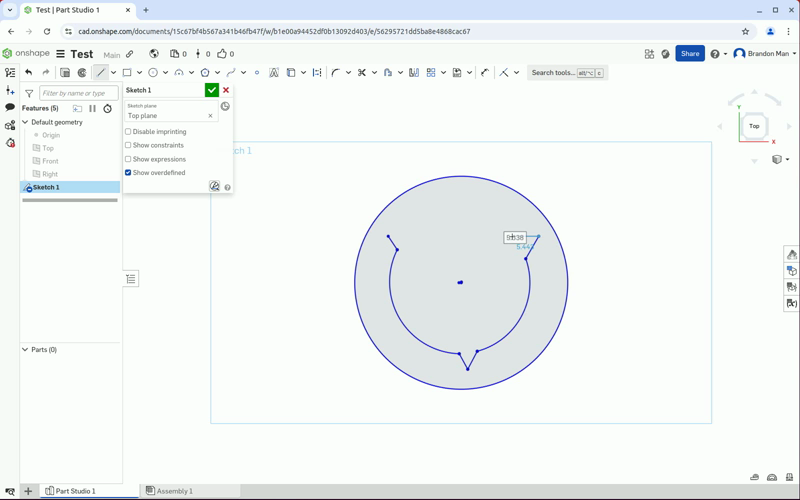
click(512, 236)
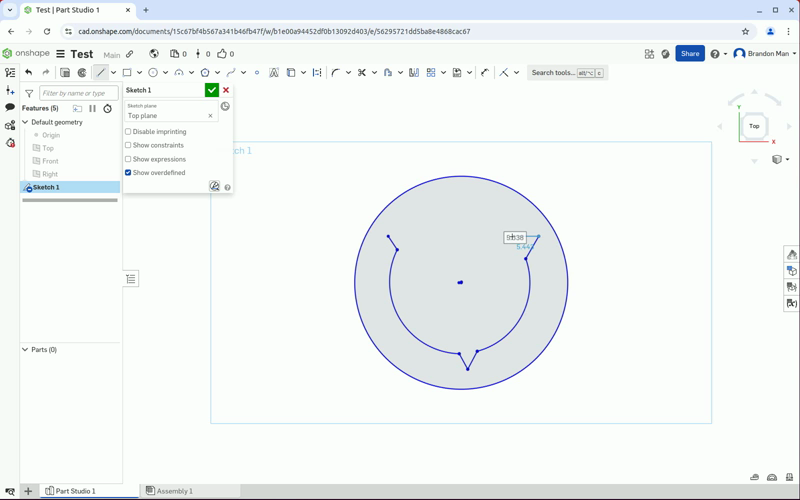
key_up(shift)
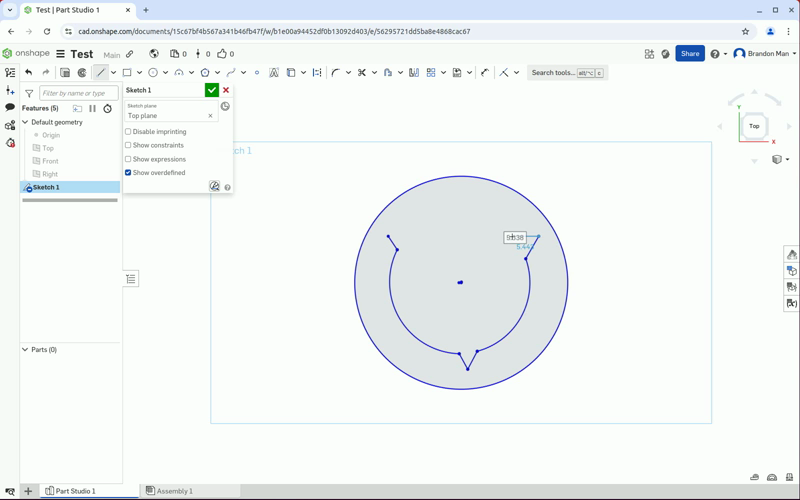
key(esc)
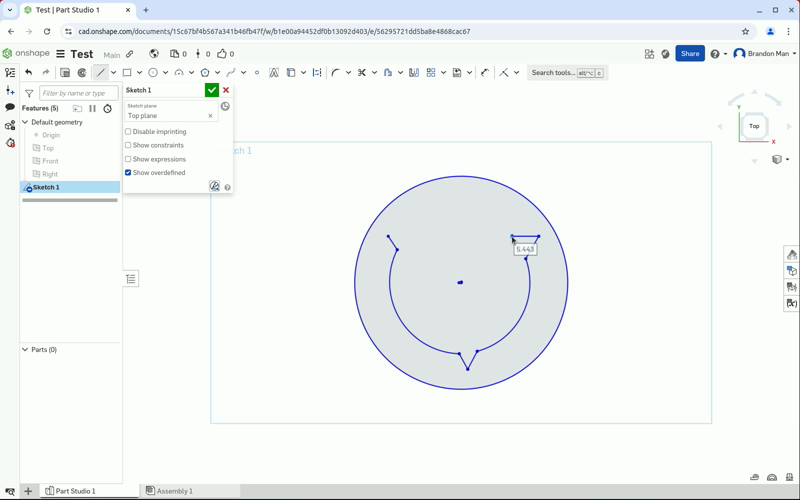
key(a)
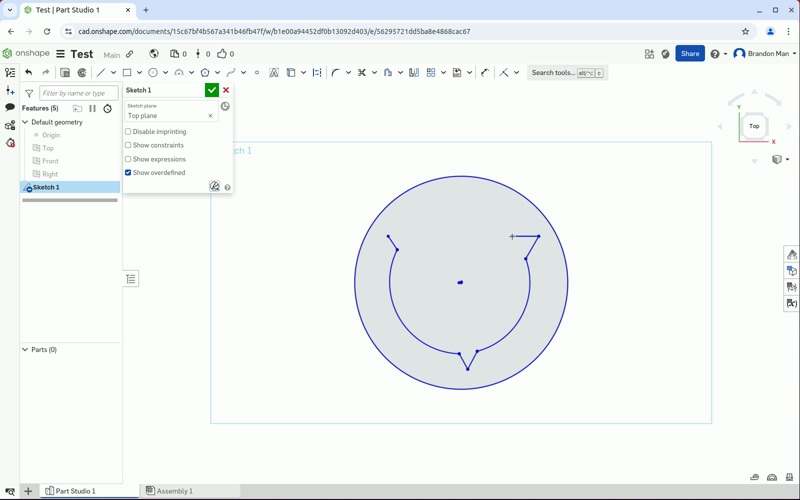
mouse_move(512, 236)
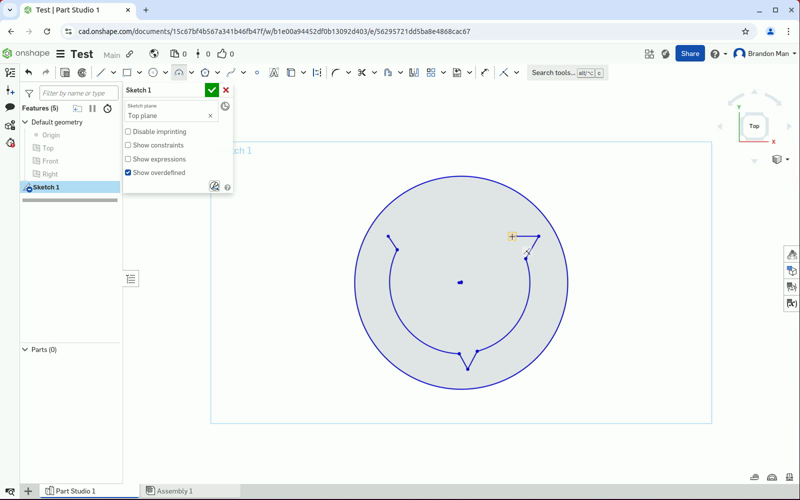
click(512, 236)
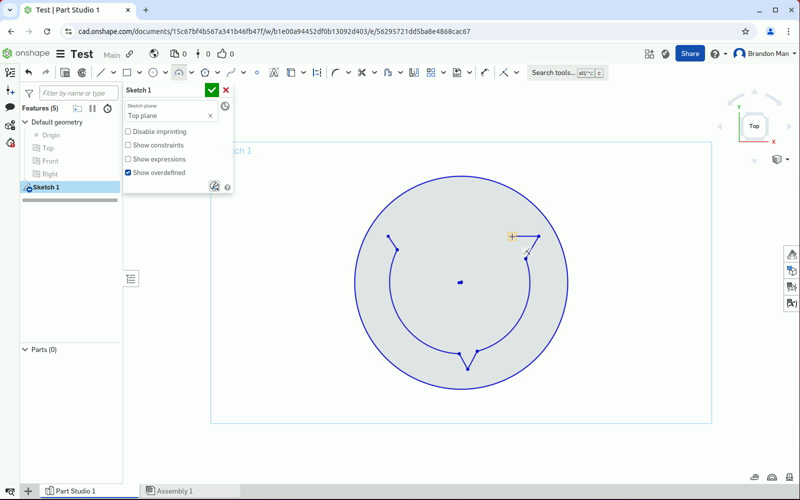
key_down(shift)
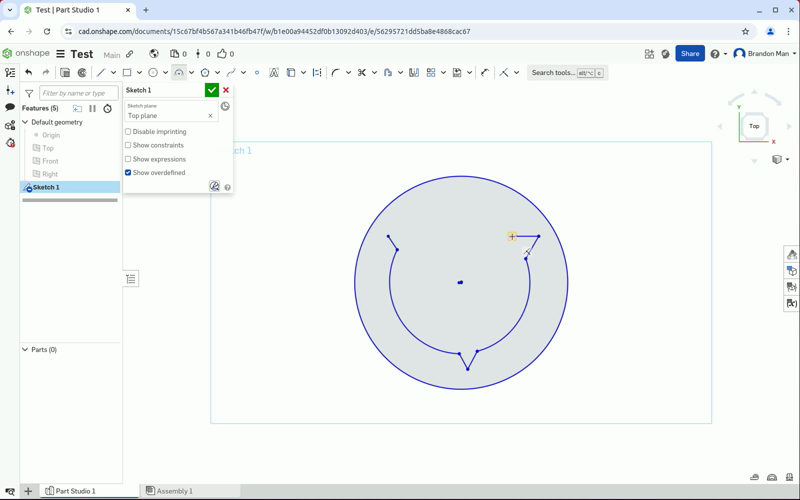
mouse_move(408, 236)
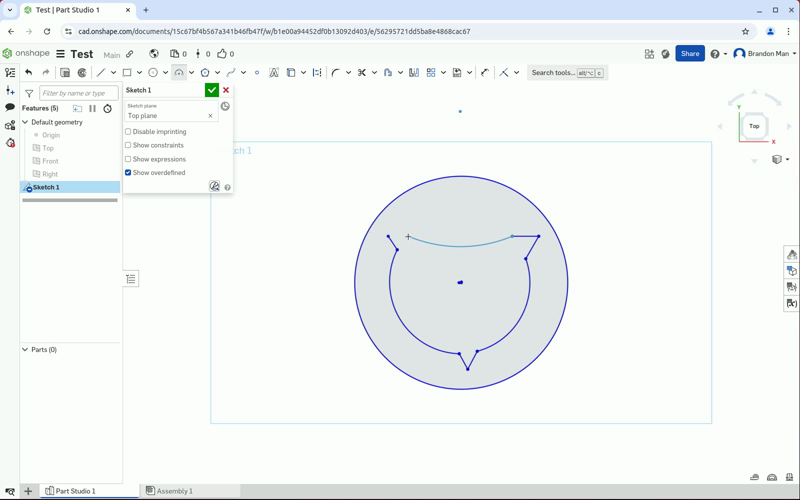
click(408, 236)
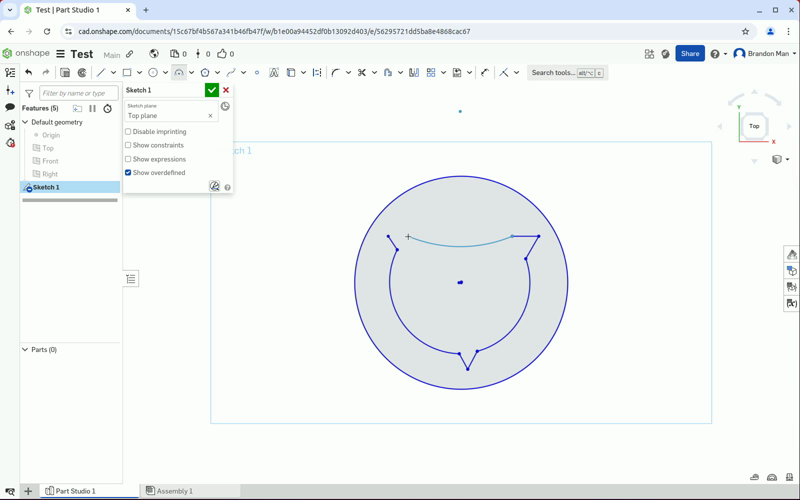
mouse_move(460, 213)
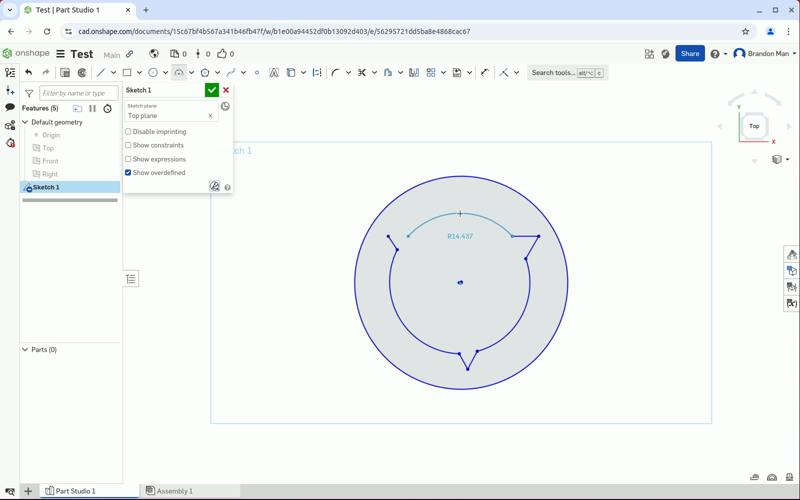
click(460, 213)
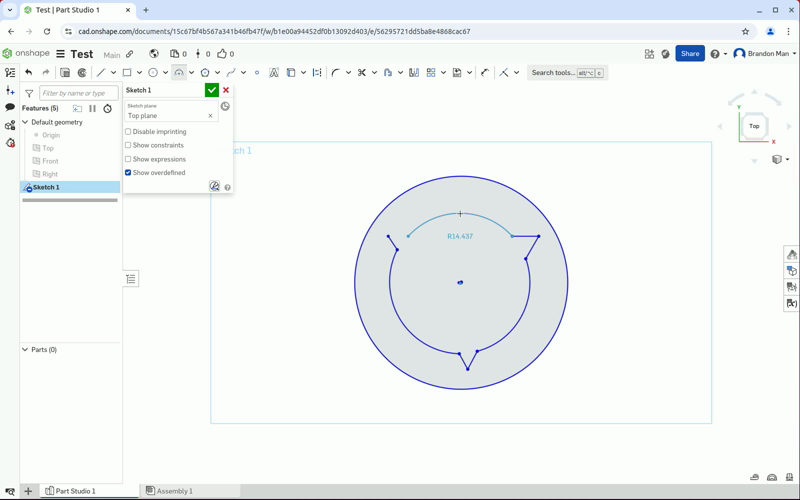
key_up(shift)
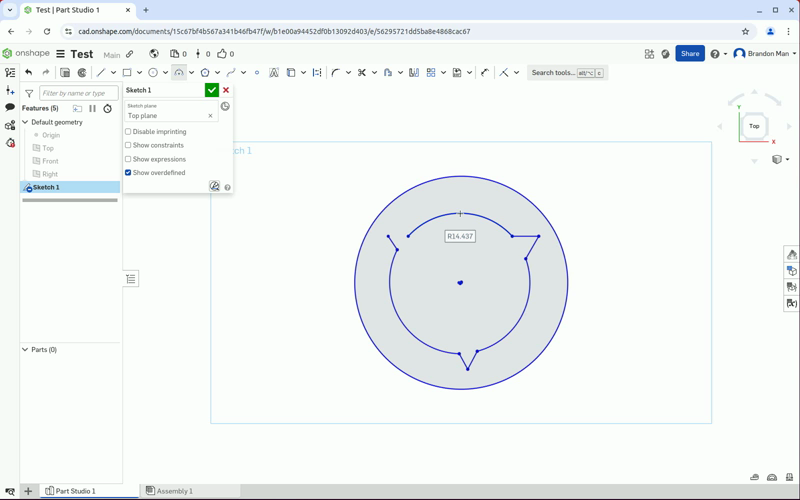
key(esc)
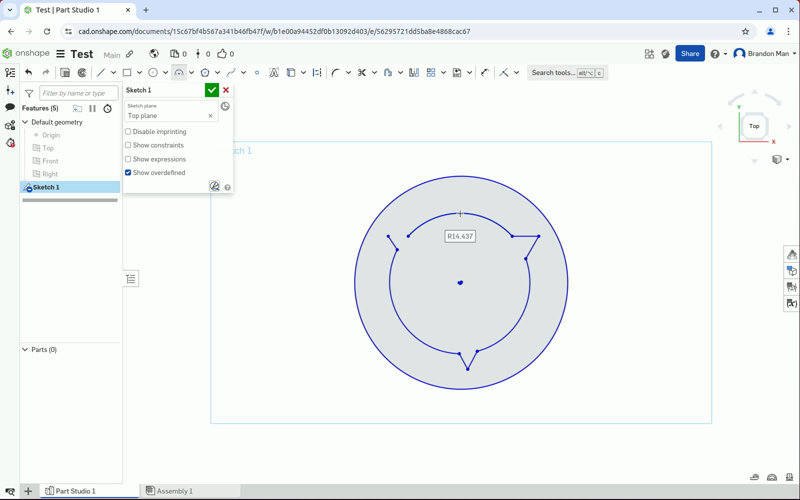
key(l)
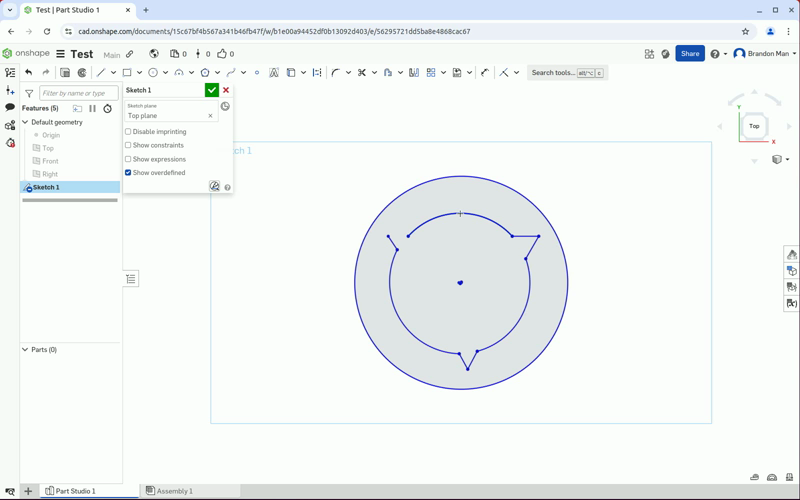
mouse_move(408, 236)
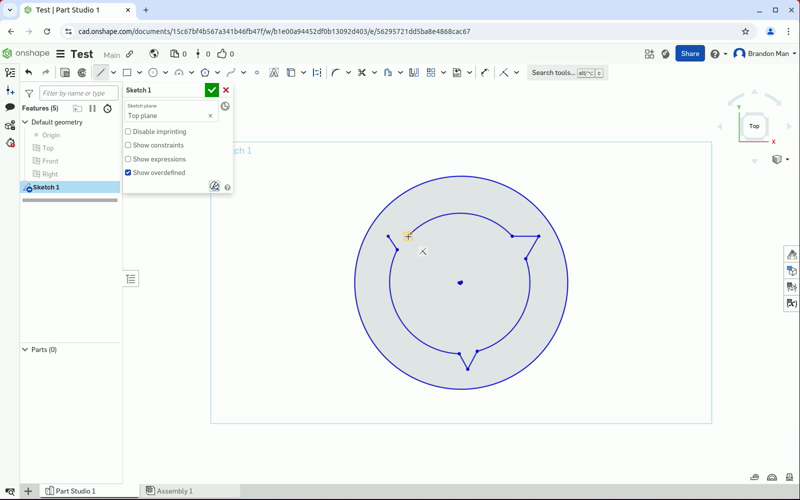
click(408, 236)
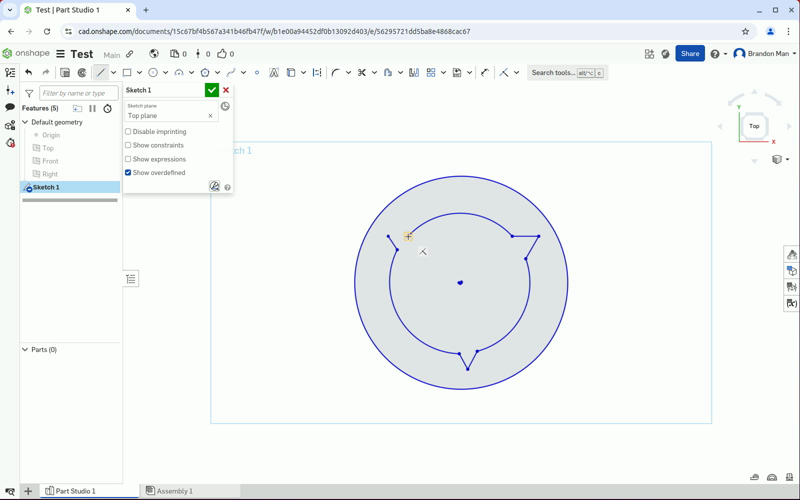
mouse_move(438, 236)
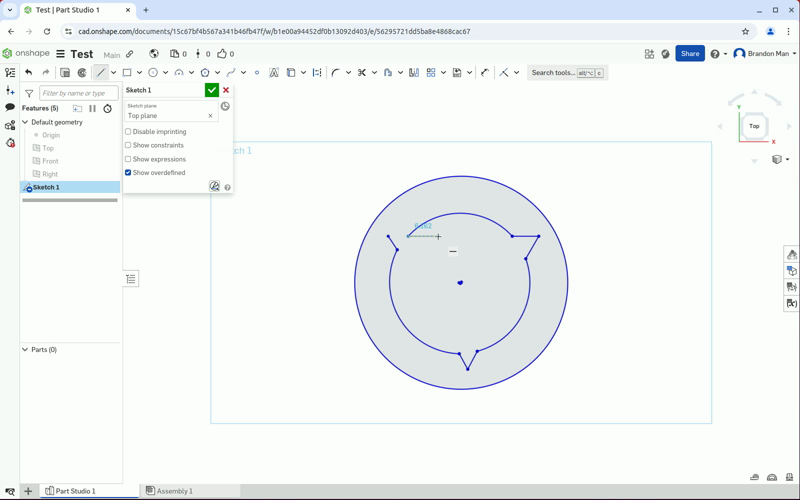
key_down(shift)
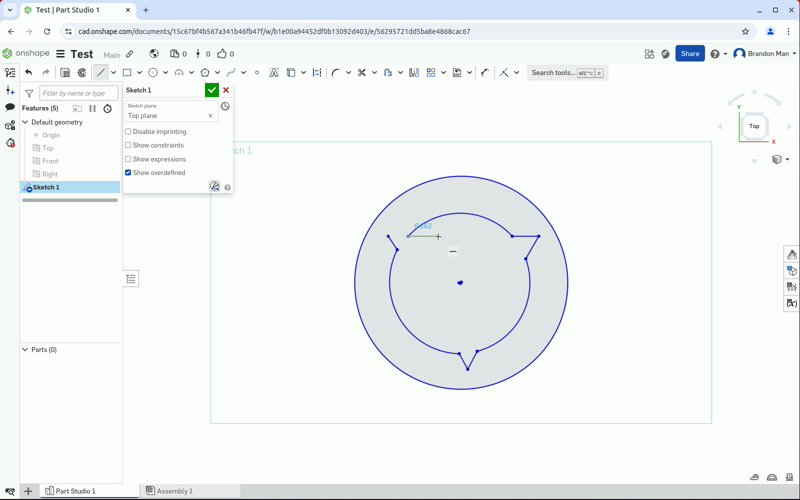
mouse_move(388, 236)
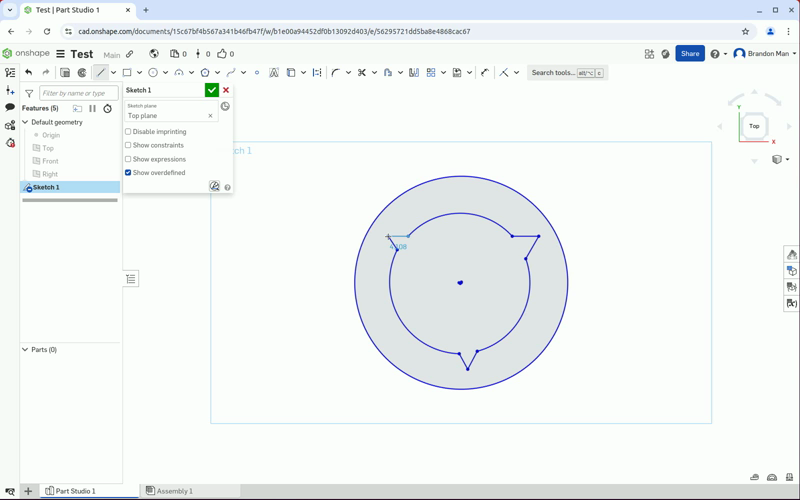
key_up(shift)
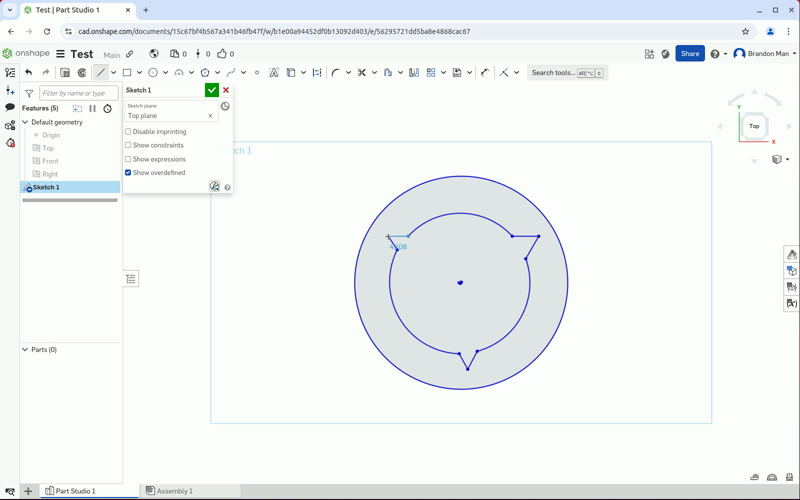
click(388, 236)
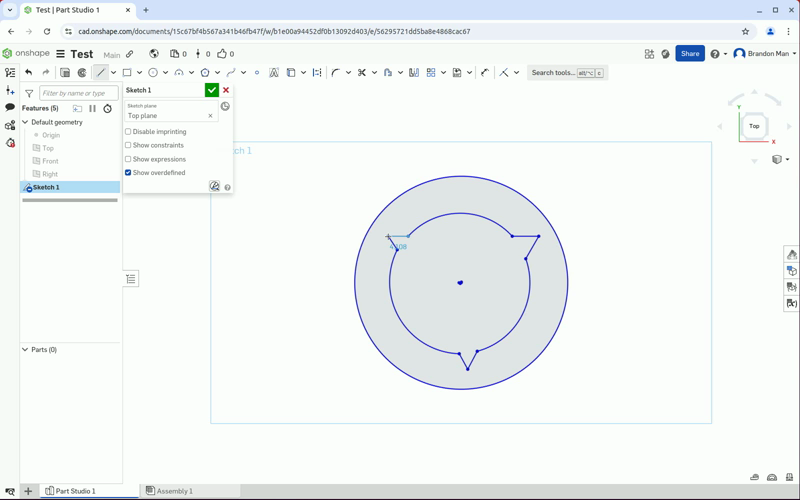
key(esc)
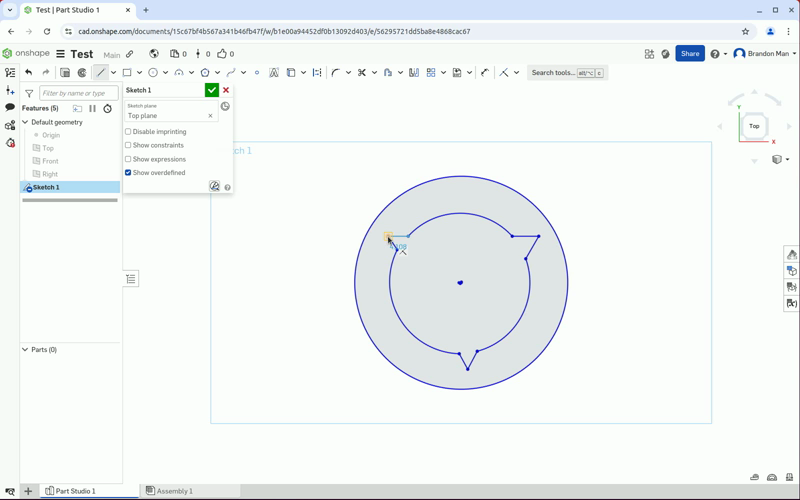
mouse_move(430, 361)
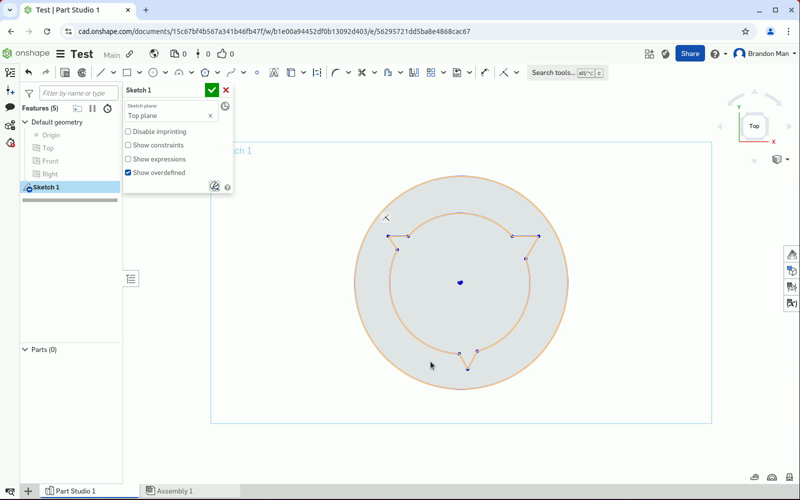
click(430, 361)
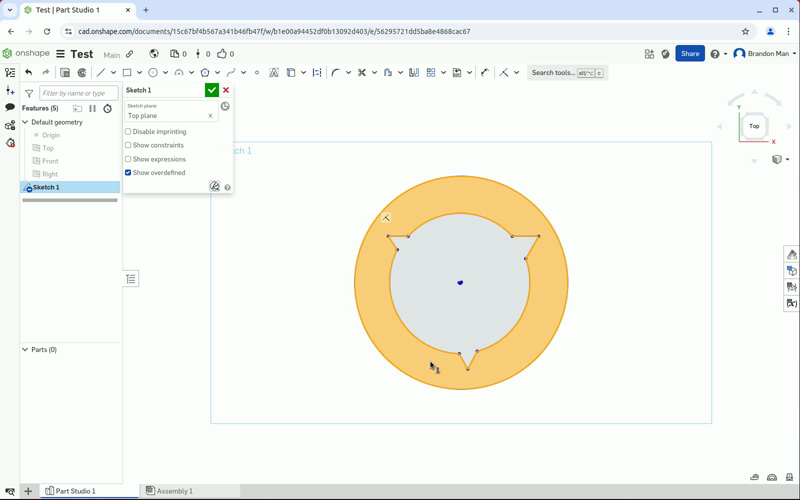
mouse_move(73, 352)
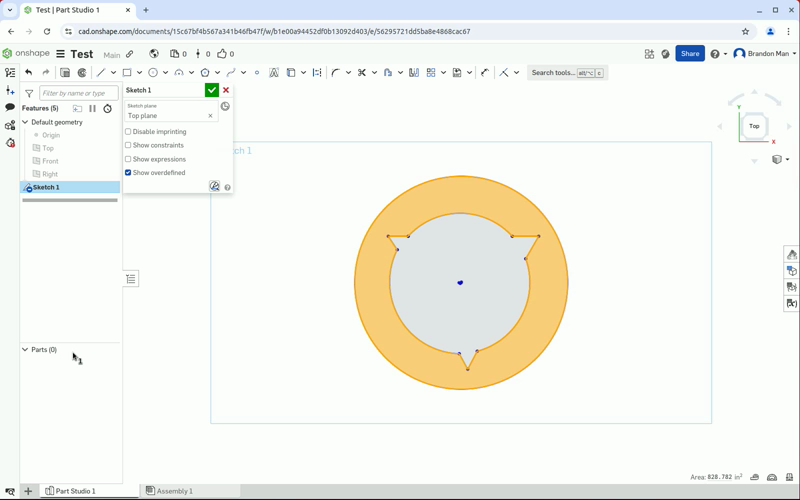
key(shift+y)
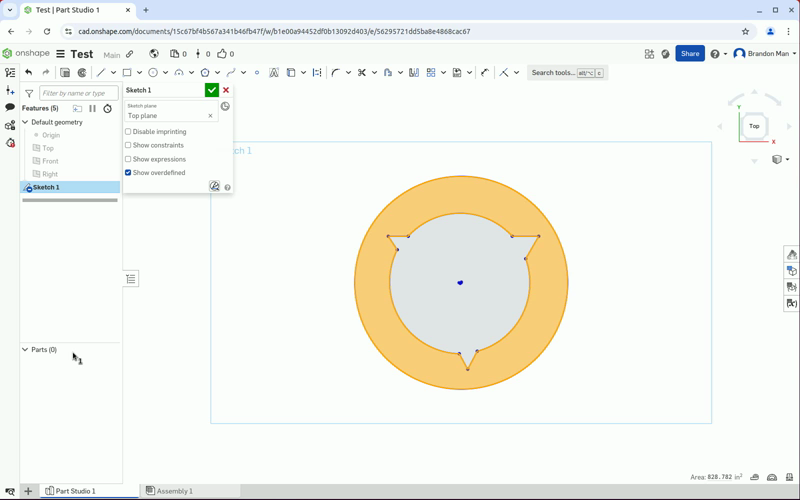
key(shift+e)
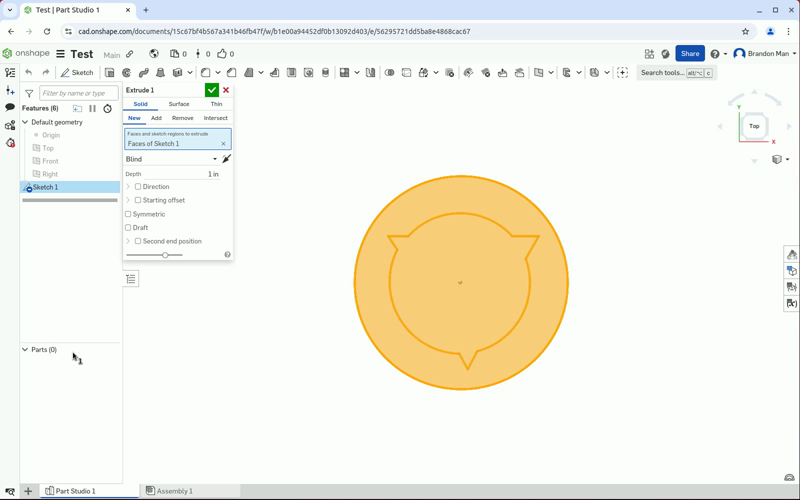
mouse_move(143, 106)
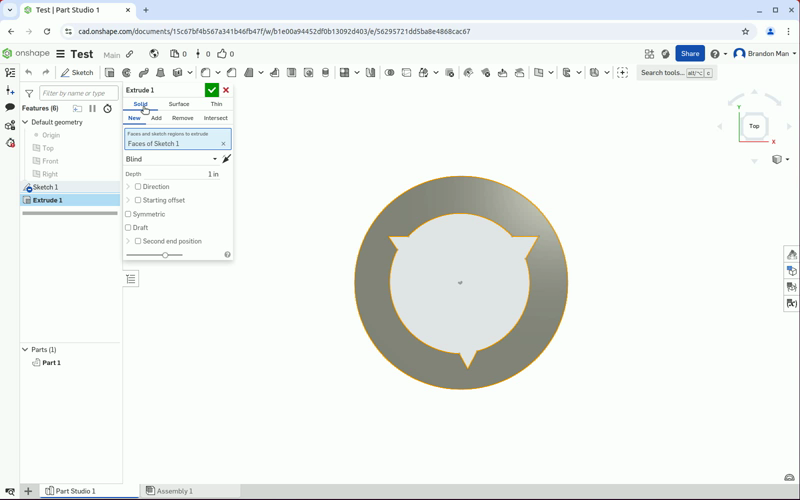
click(143, 106)
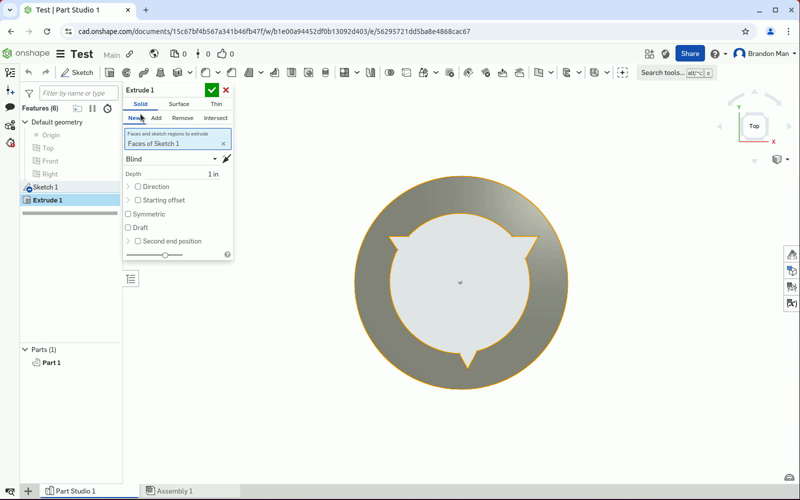
mouse_move(137, 120)
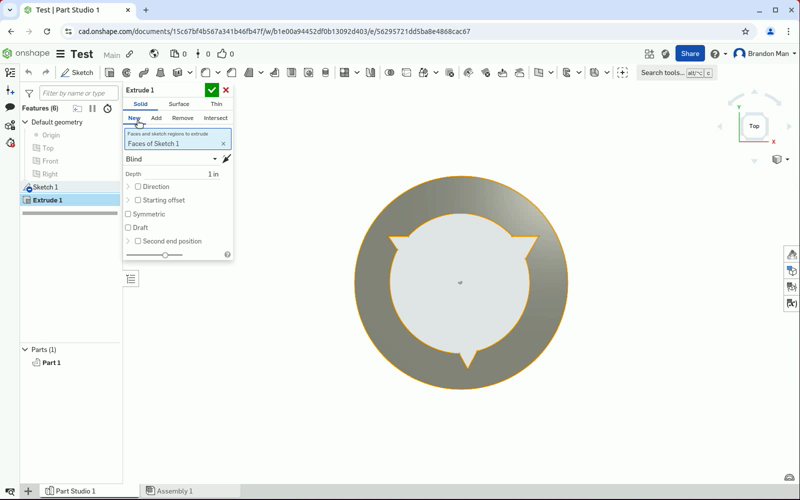
click(137, 120)
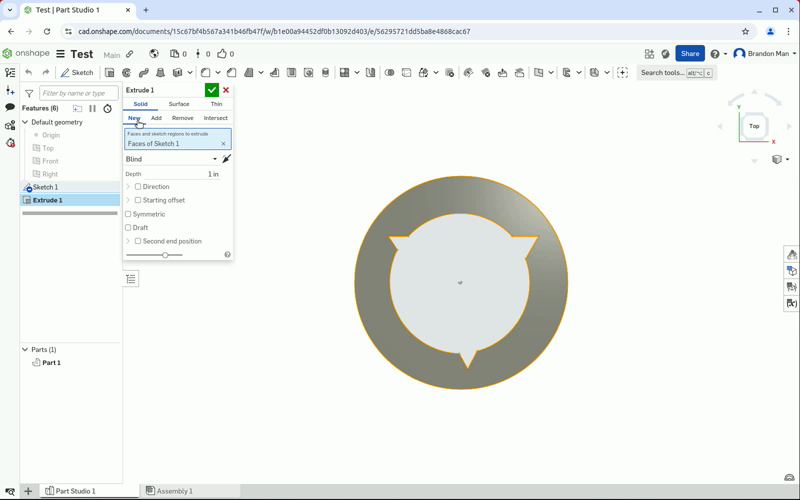
key(tab, 4)
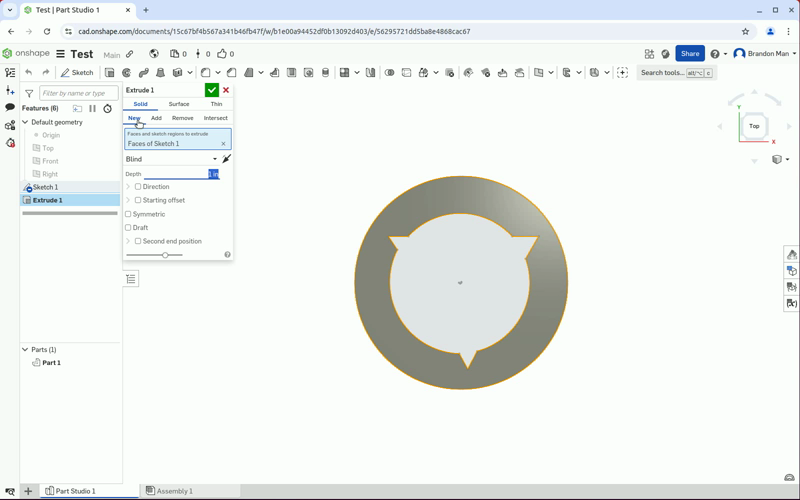
text(11.554)
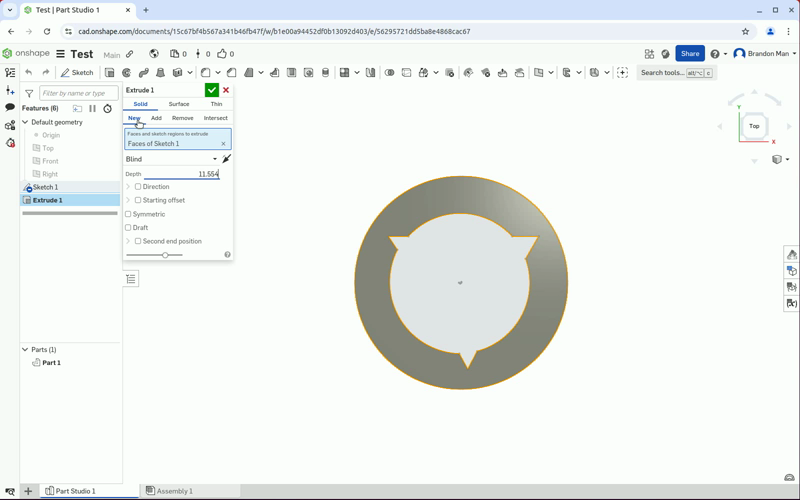
key(enter)
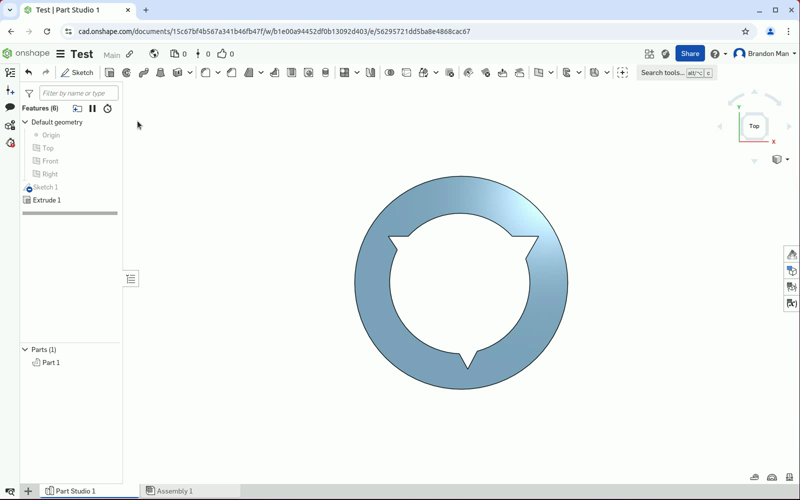
key(shift+h)
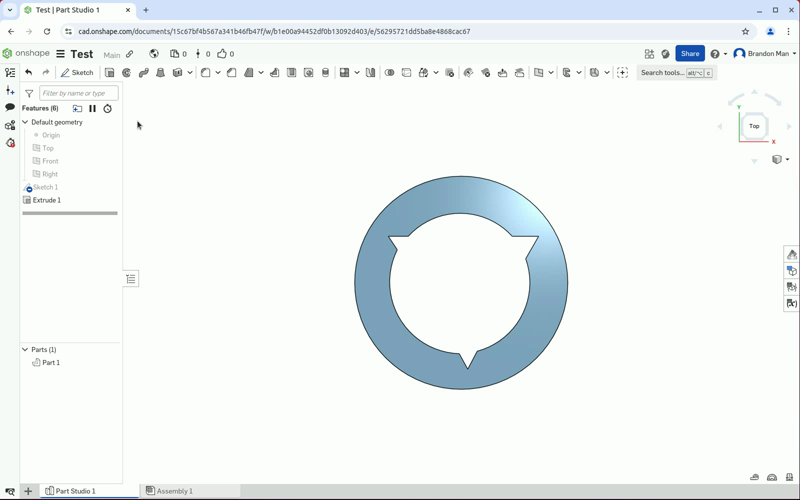
key(shift+h)
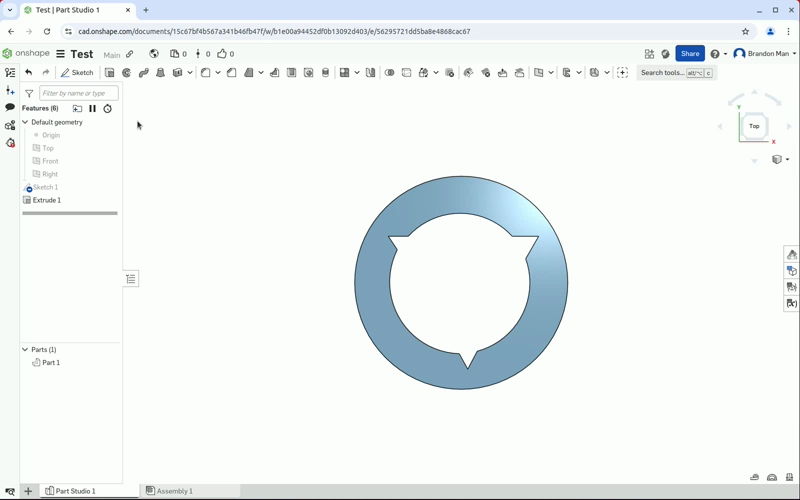
mouse_move(73, 189)
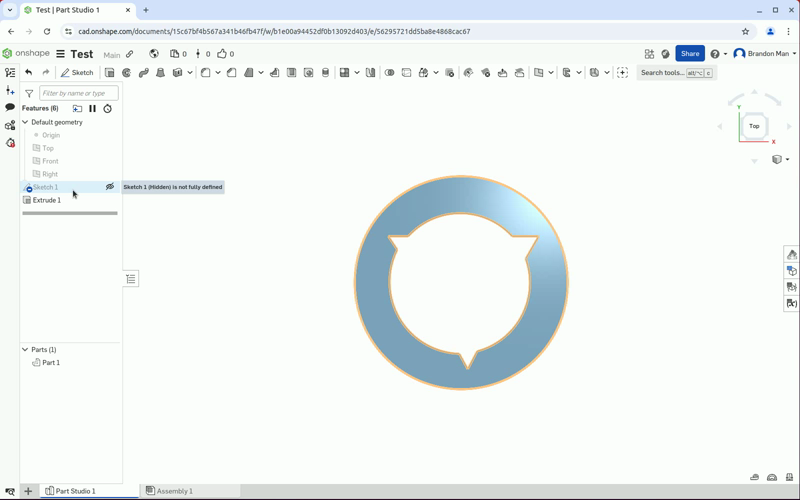
click(73, 189)
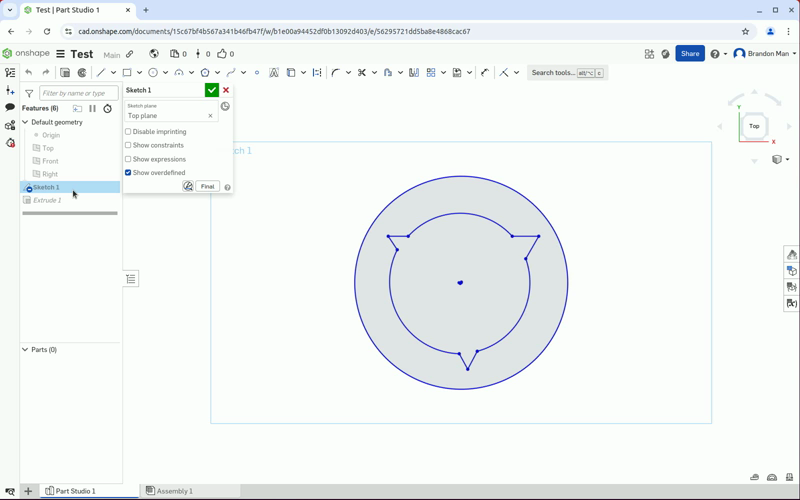
mouse_move(229, 92)
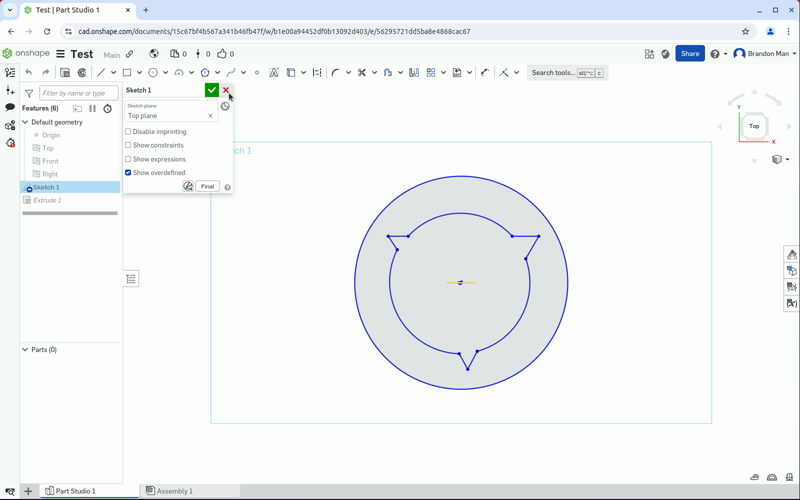
click(229, 92)
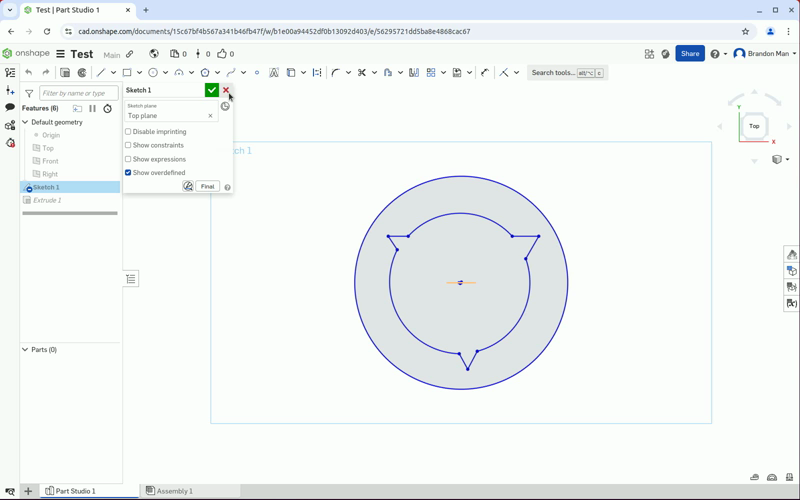
key(shift+s)
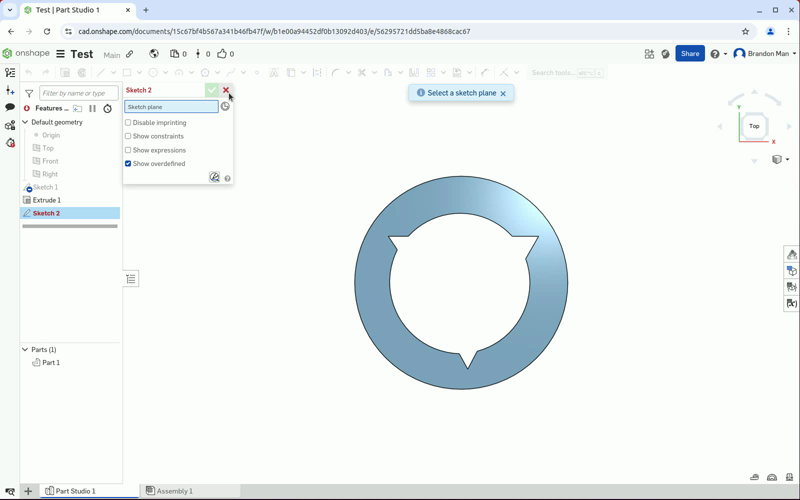
mouse_move(73, 150)
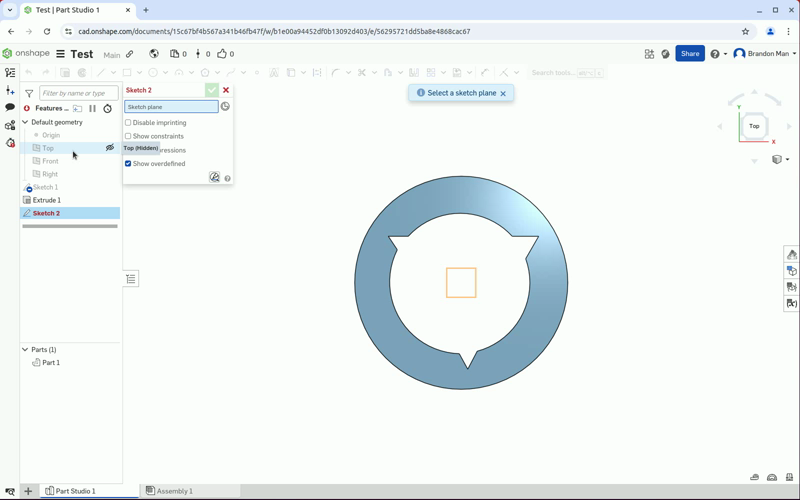
click(73, 150)
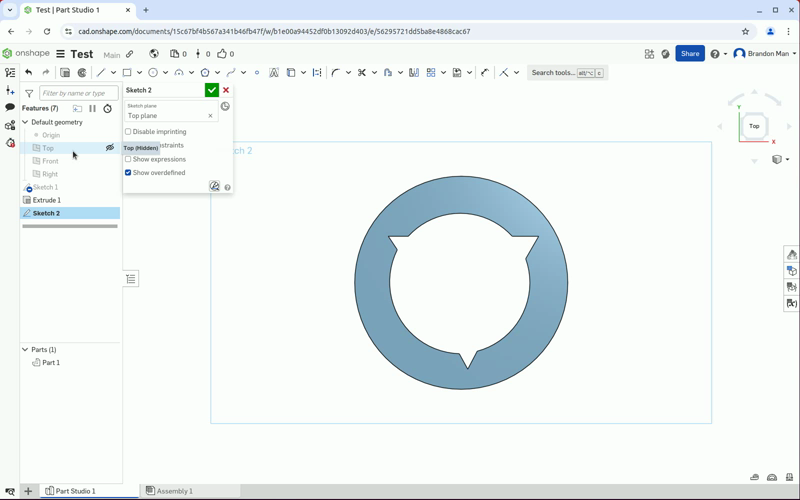
mouse_move(73, 352)
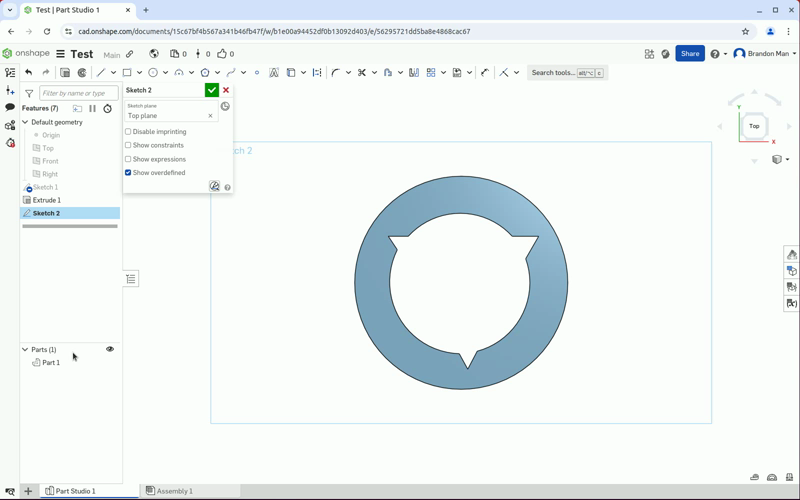
key(y)
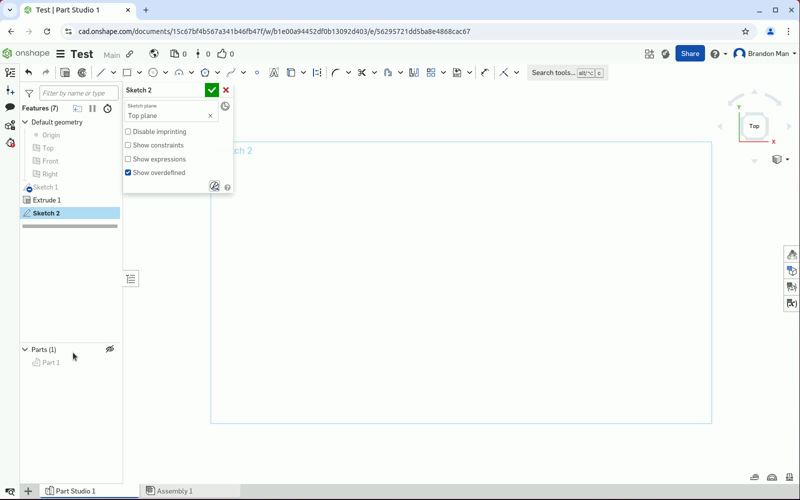
key(c)
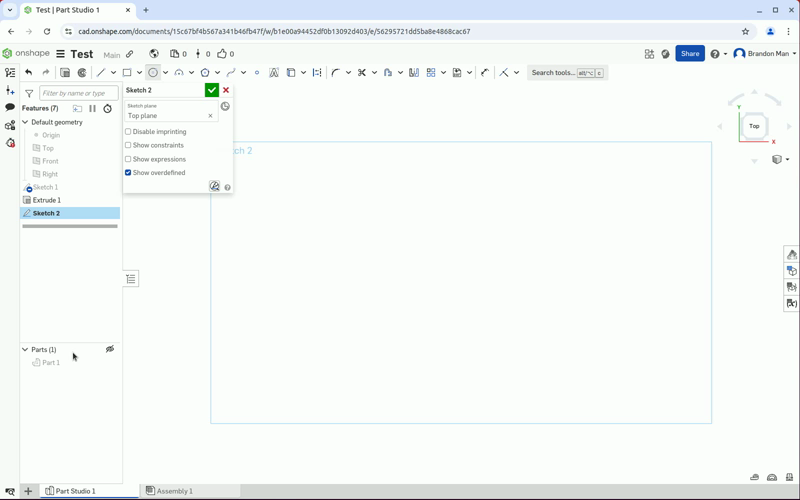
key_down(shift)
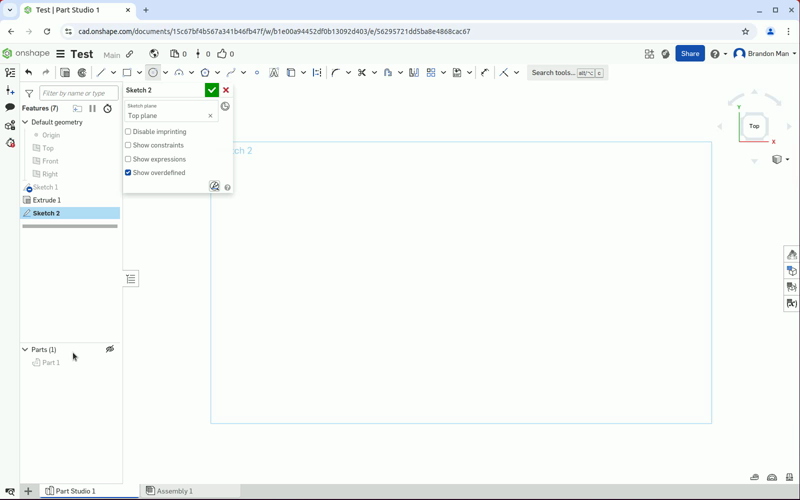
mouse_move(461, 282)
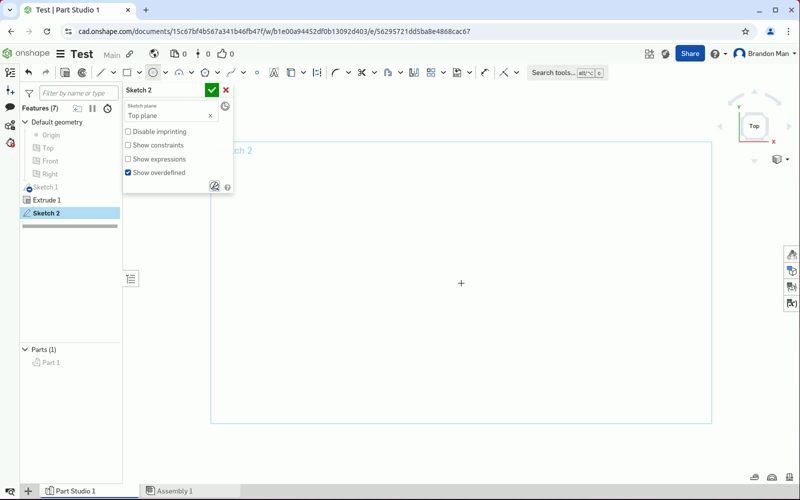
click(461, 282)
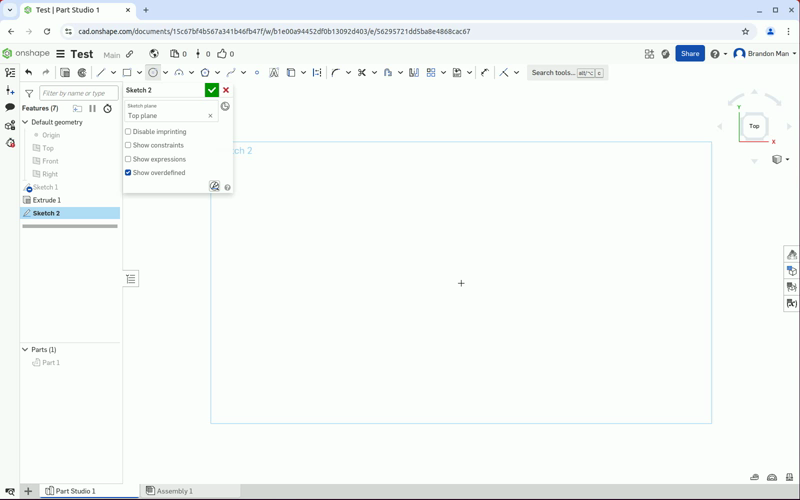
key_up(shift)
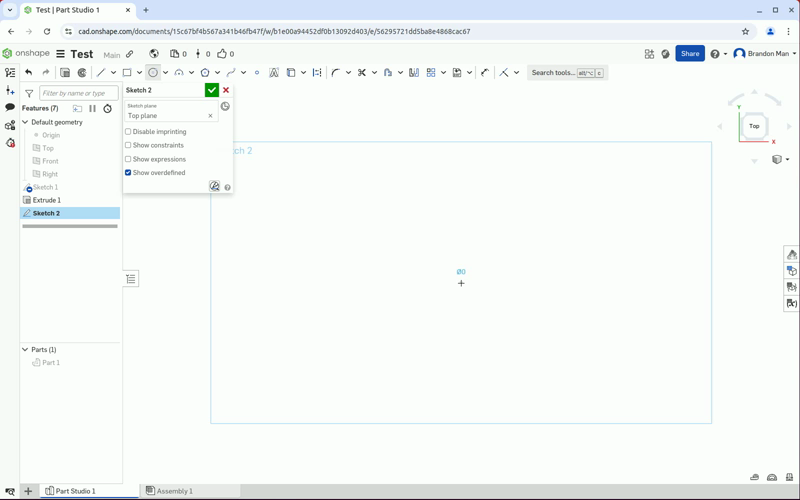
mouse_move(574, 282)
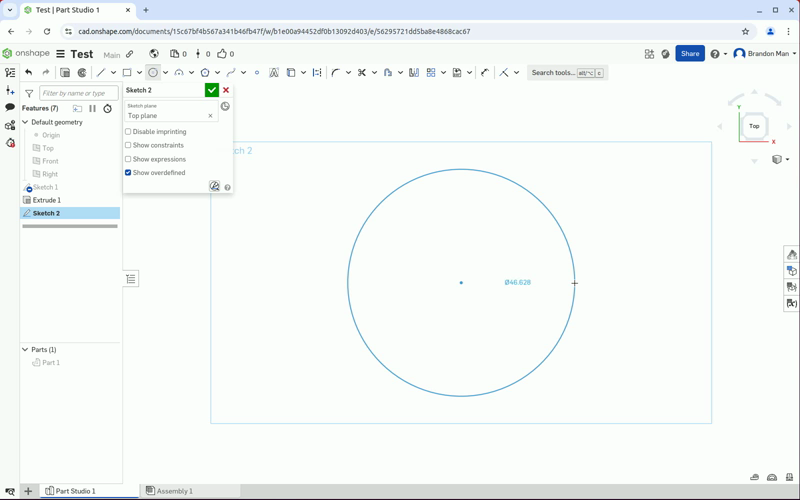
click(574, 282)
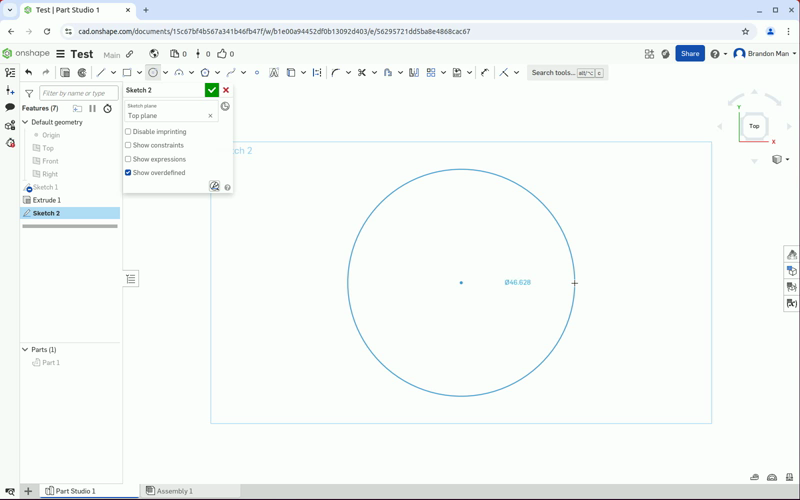
key(esc)
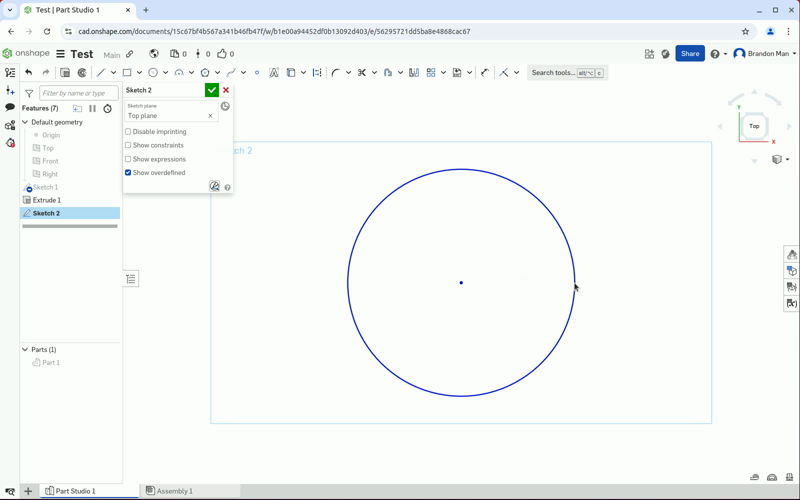
key(c)
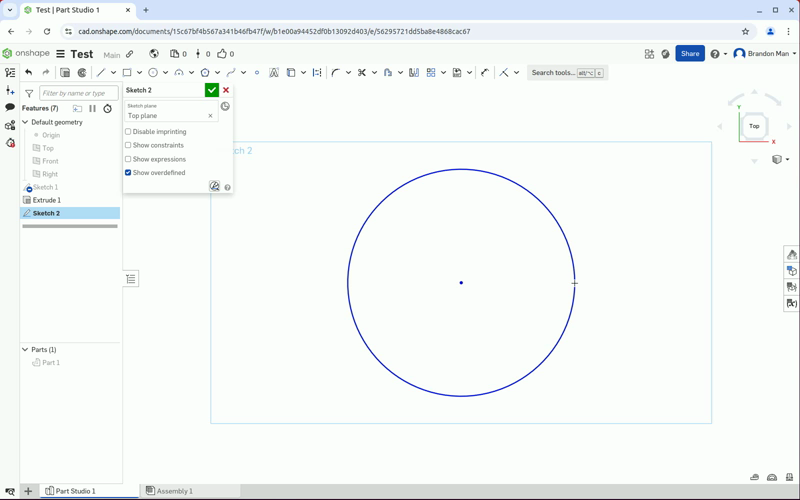
key_down(shift)
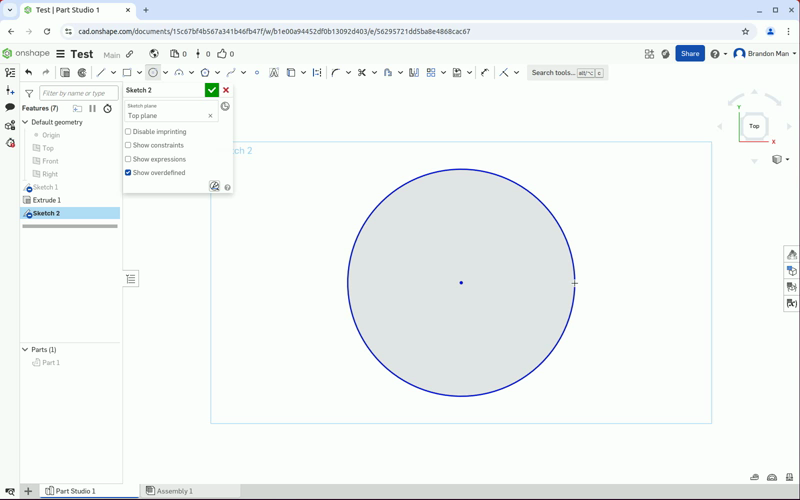
mouse_move(461, 282)
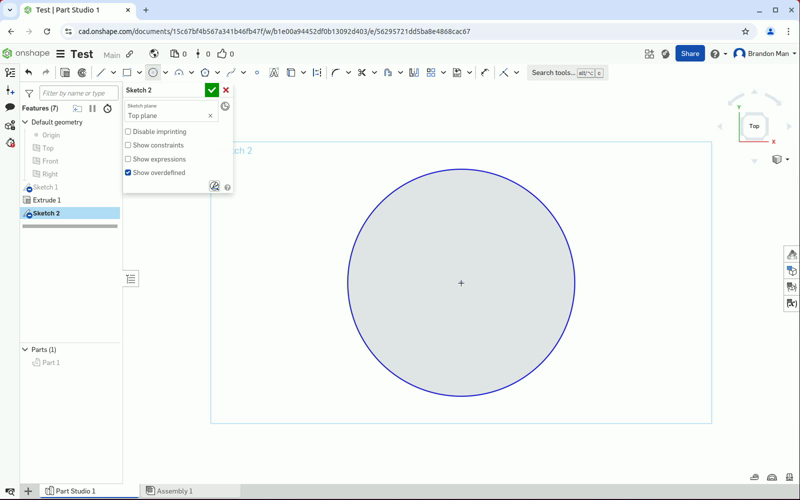
click(461, 282)
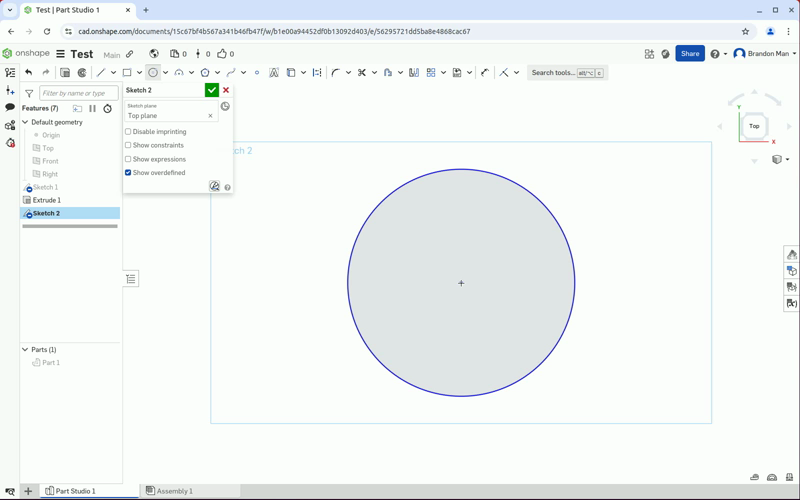
key_up(shift)
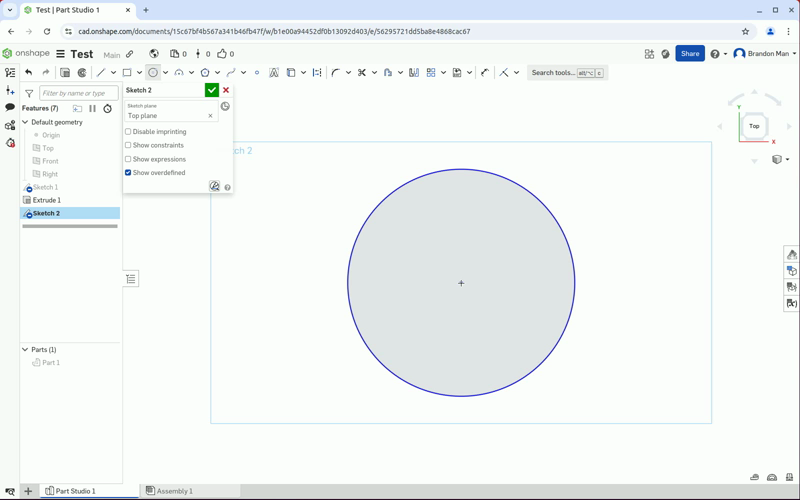
mouse_move(567, 282)
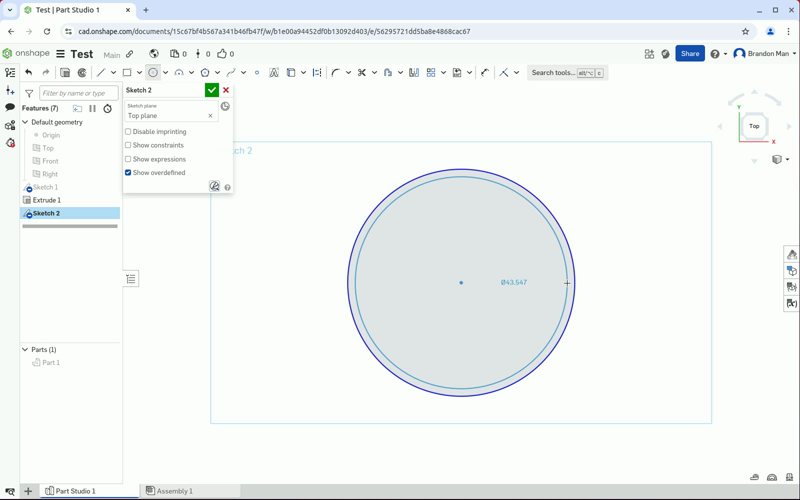
click(567, 282)
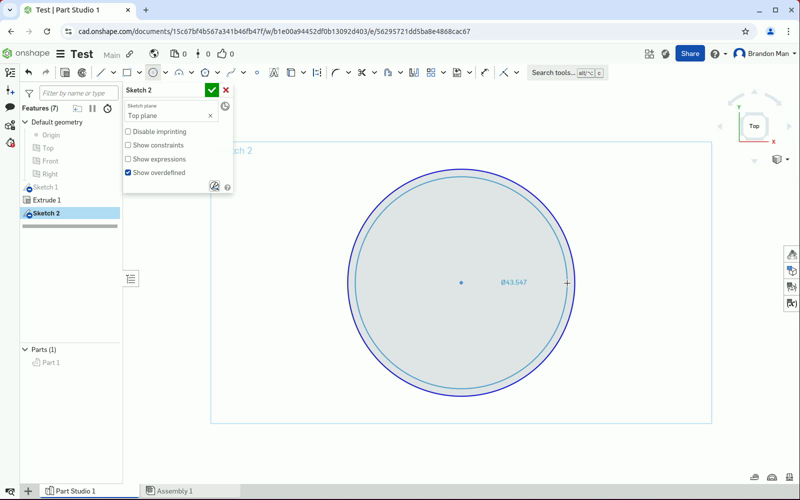
key(esc)
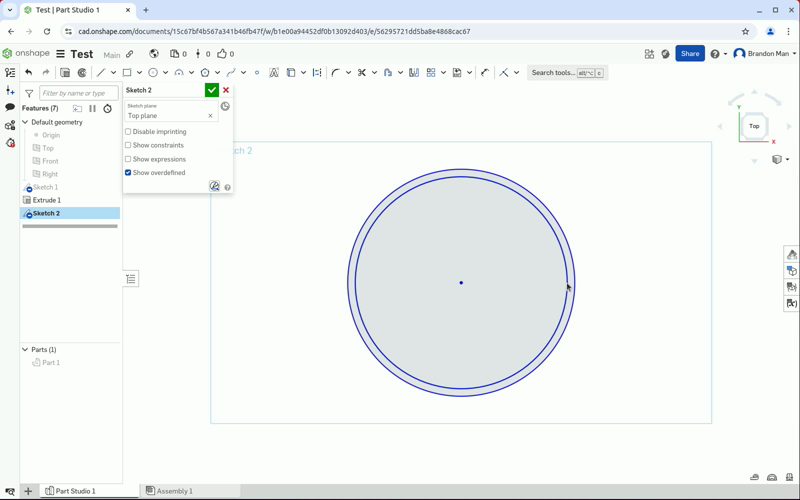
mouse_move(376, 352)
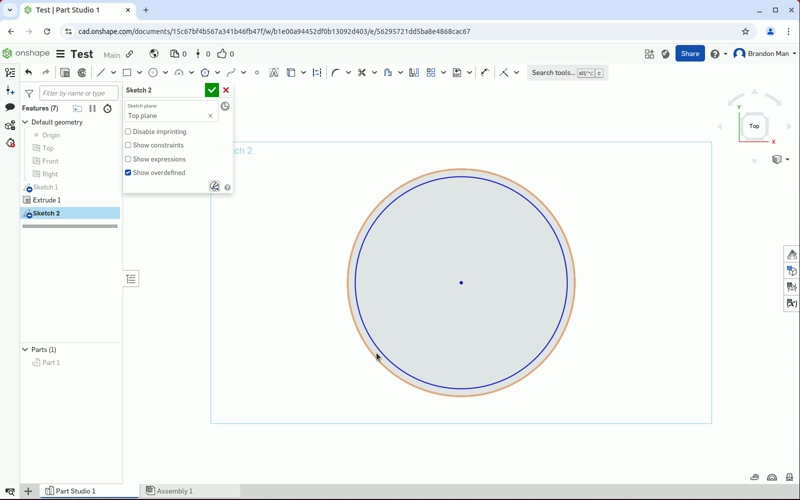
click(376, 352)
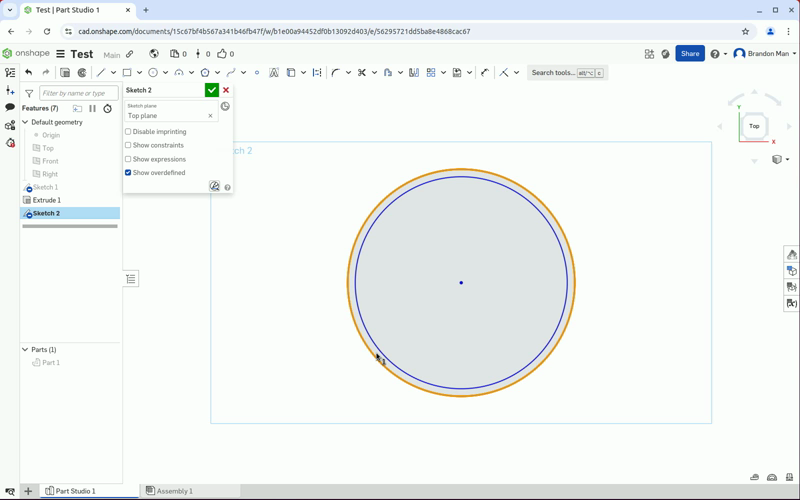
mouse_move(73, 352)
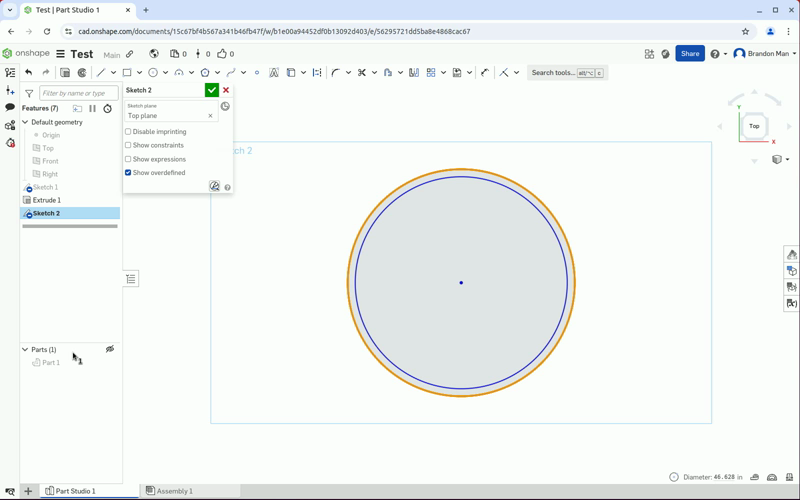
key(shift+y)
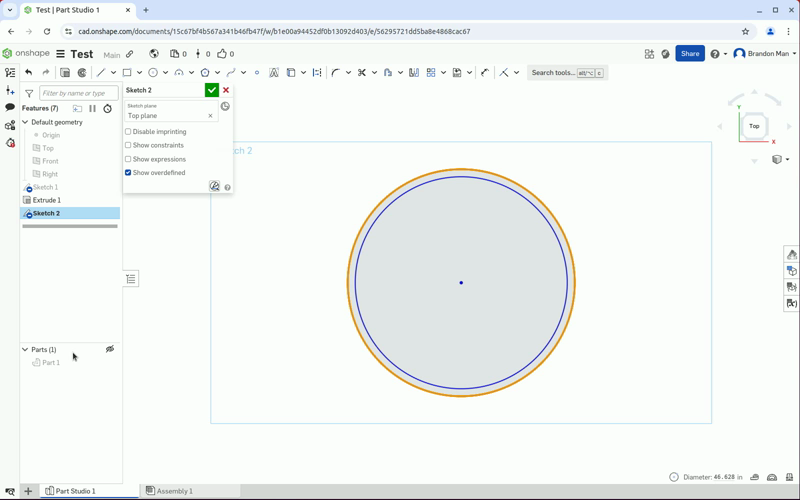
key(shift+e)
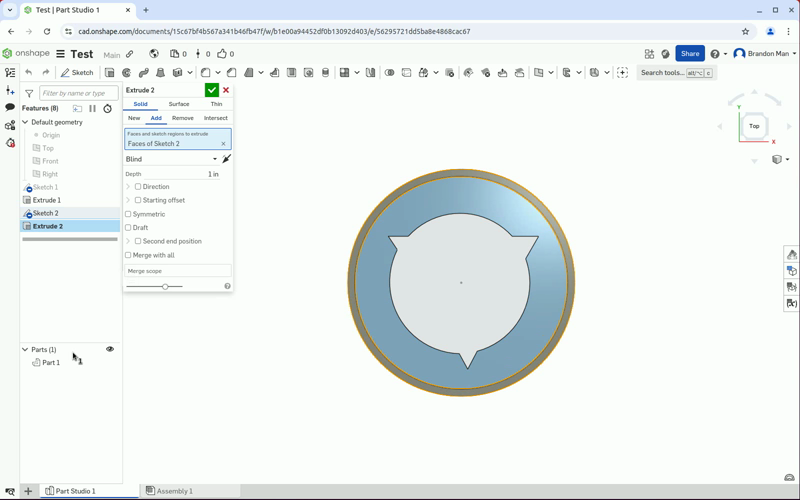
mouse_move(143, 106)
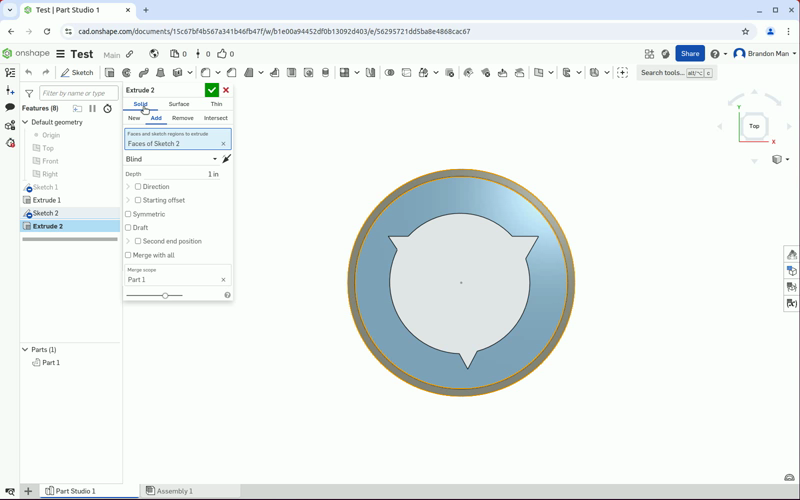
click(143, 106)
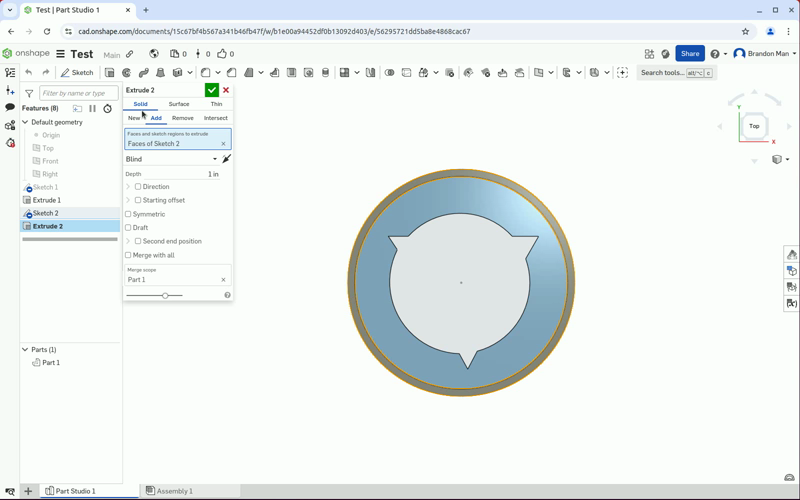
mouse_move(137, 120)
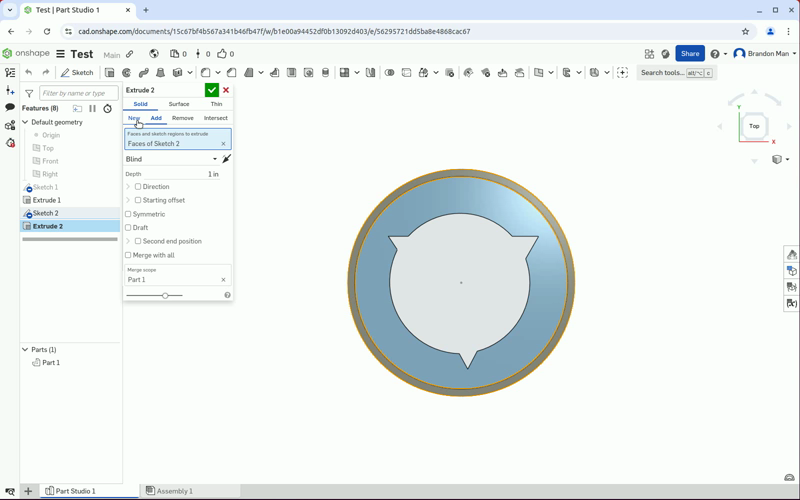
click(137, 120)
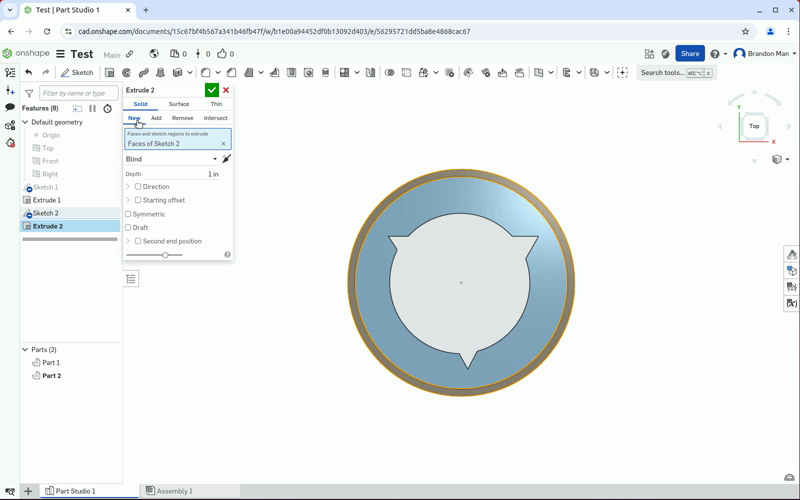
key(tab, 4)
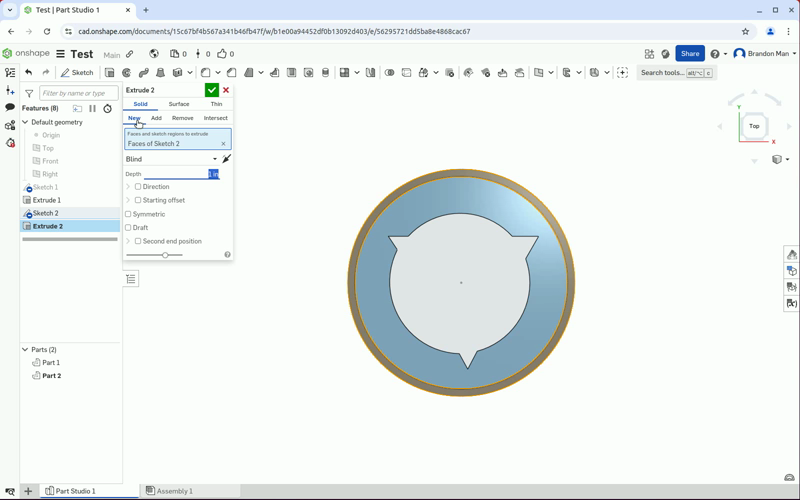
text(11.554)
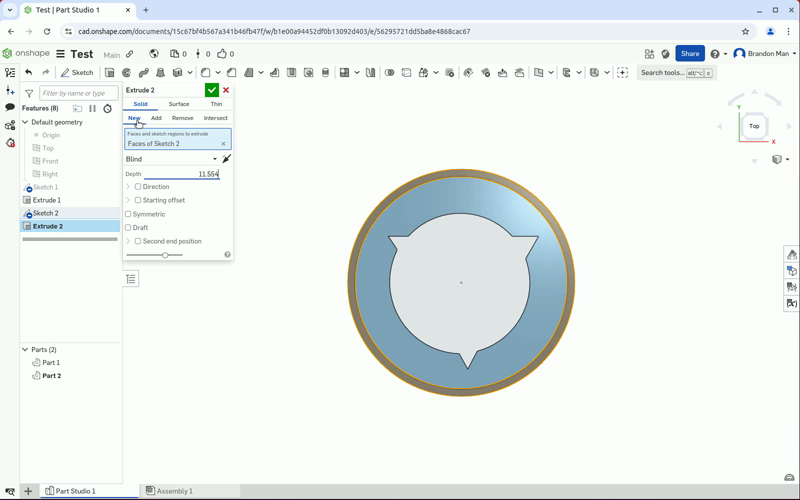
key(enter)
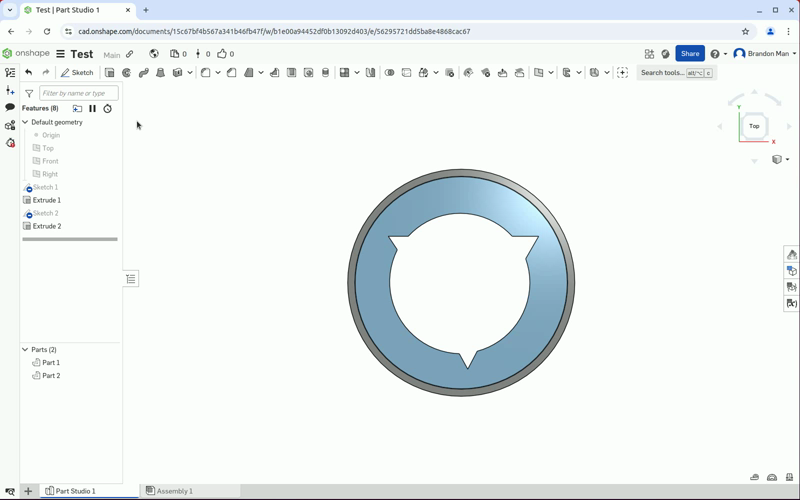
key(shift+h)
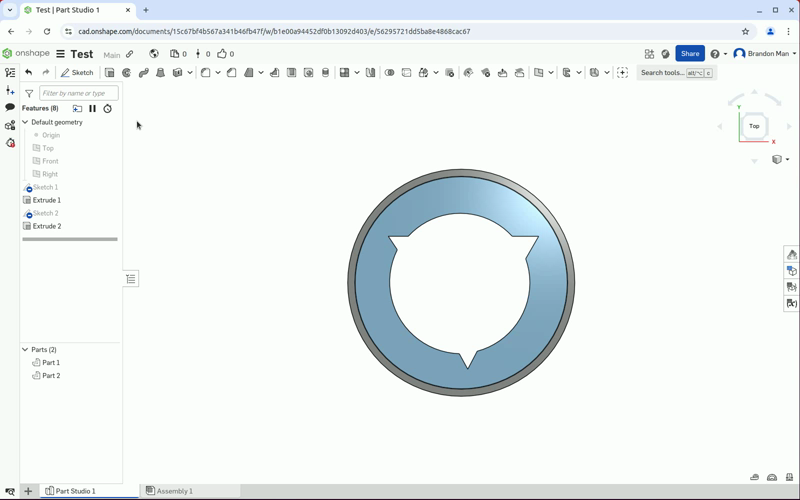
key(shift+h)
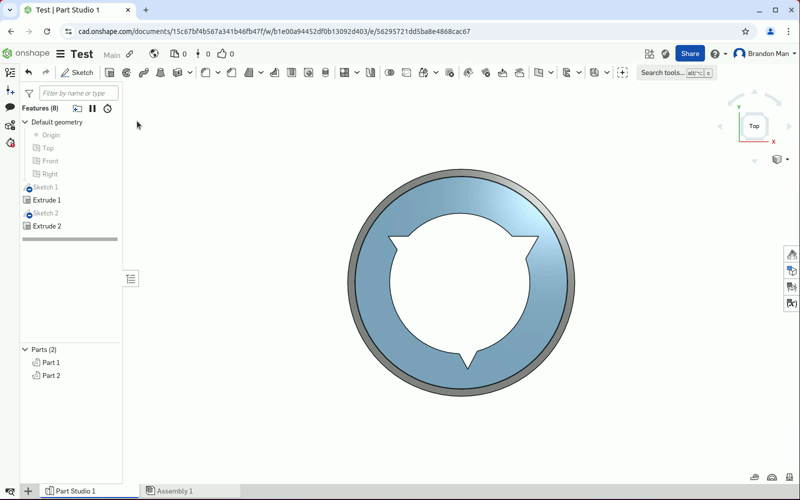
mouse_move(73, 189)
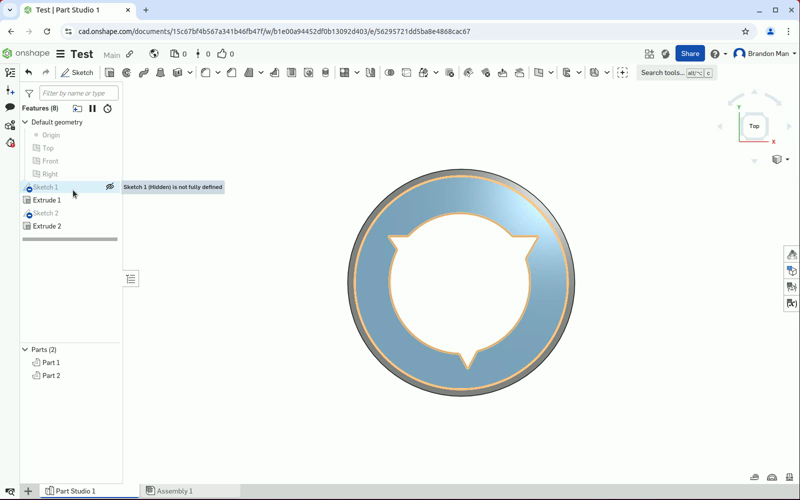
click(73, 189)
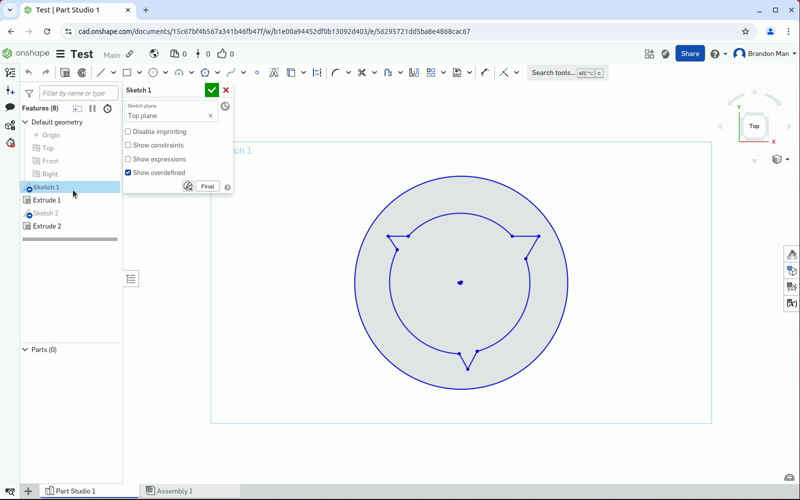
mouse_move(229, 92)
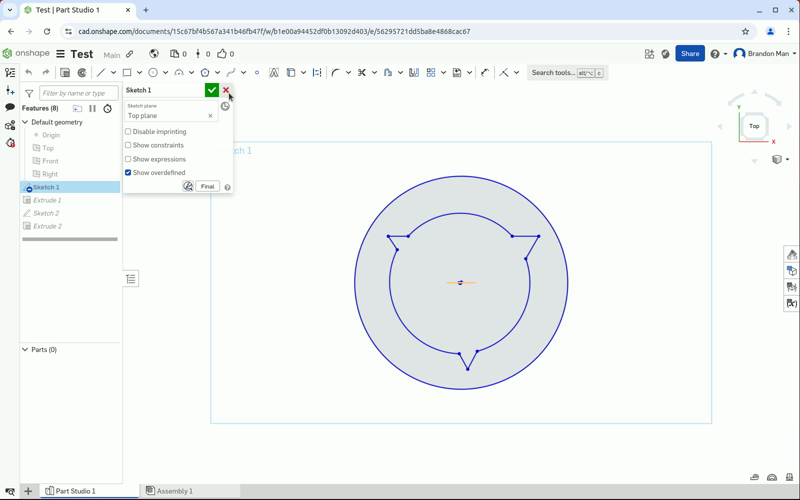
click(229, 92)
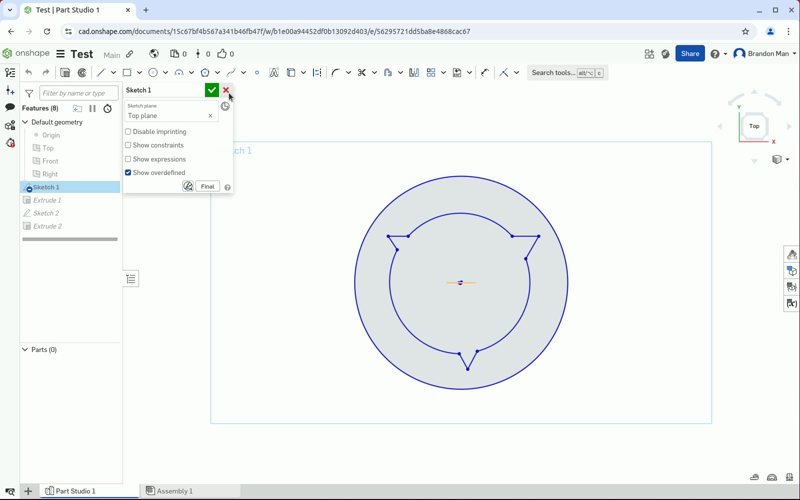
key(shift+s)
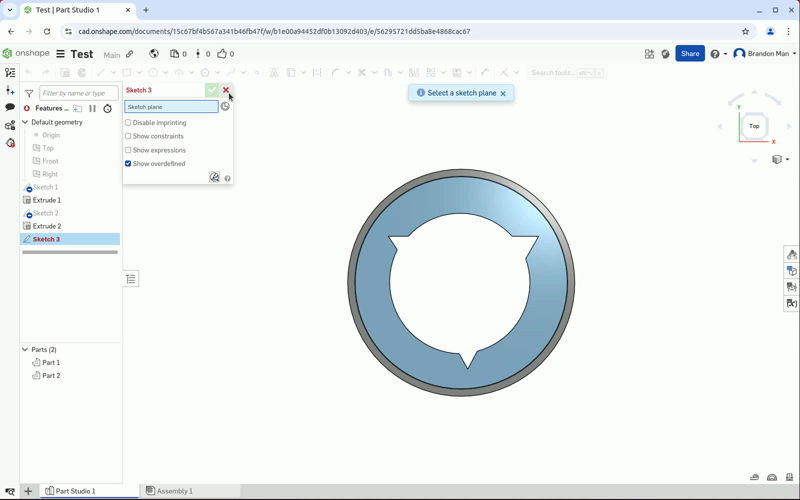
mouse_move(73, 150)
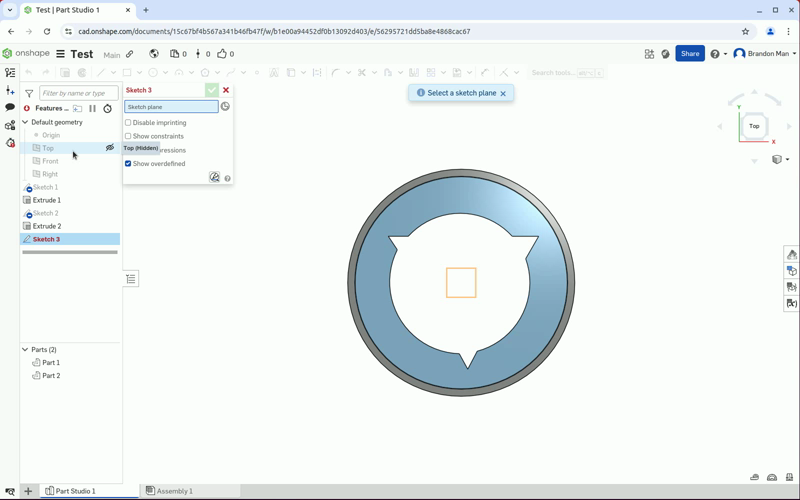
click(73, 150)
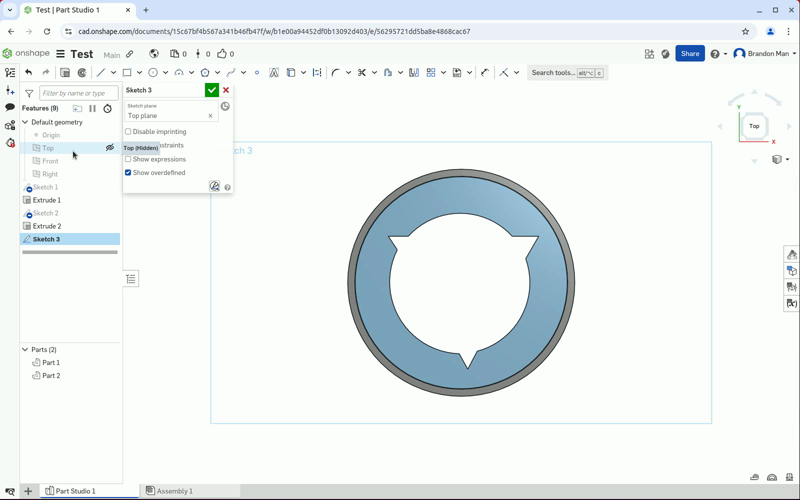
mouse_move(73, 352)
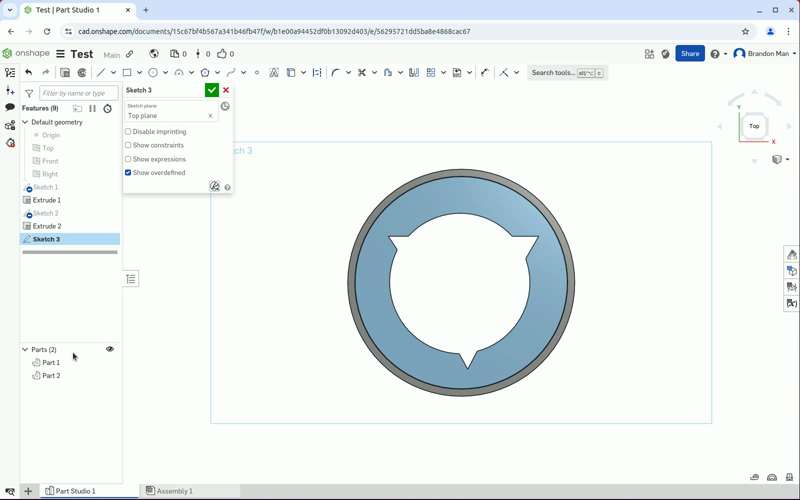
key(y)
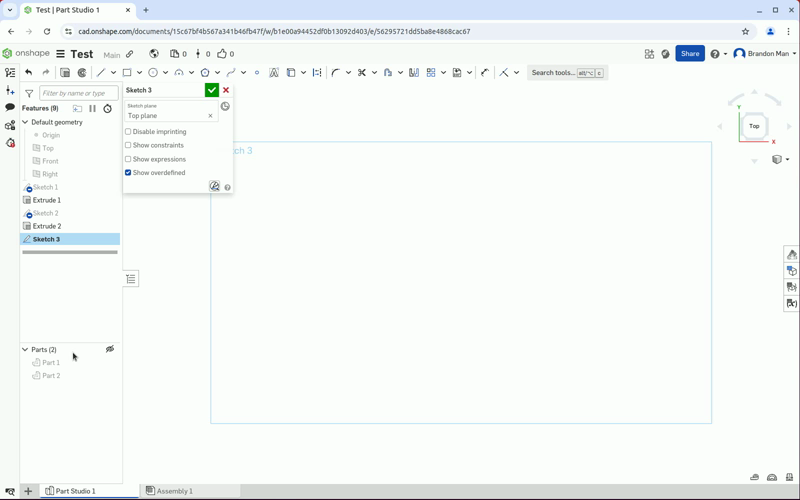
key(l)
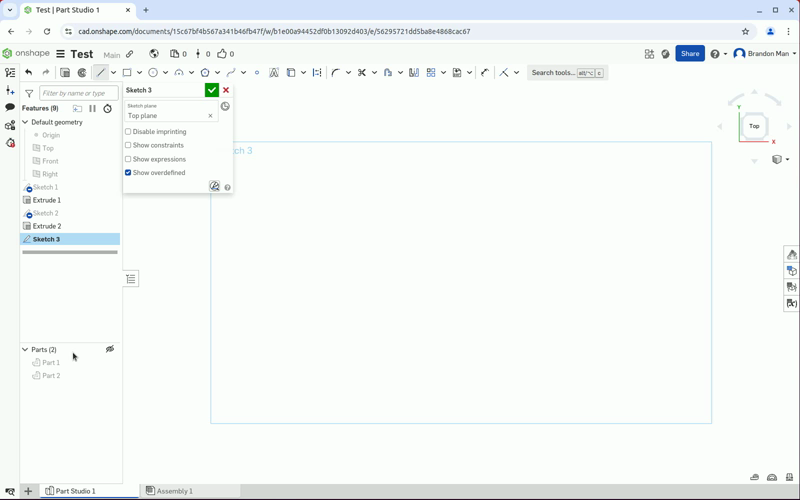
key_down(shift)
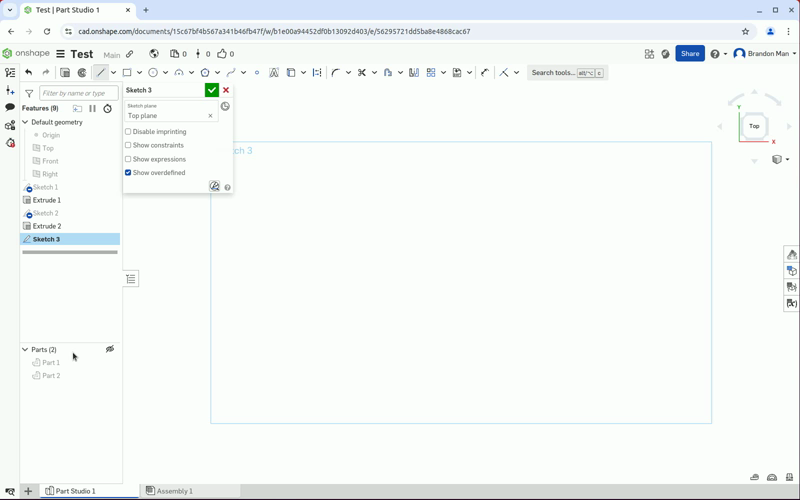
mouse_move(417, 252)
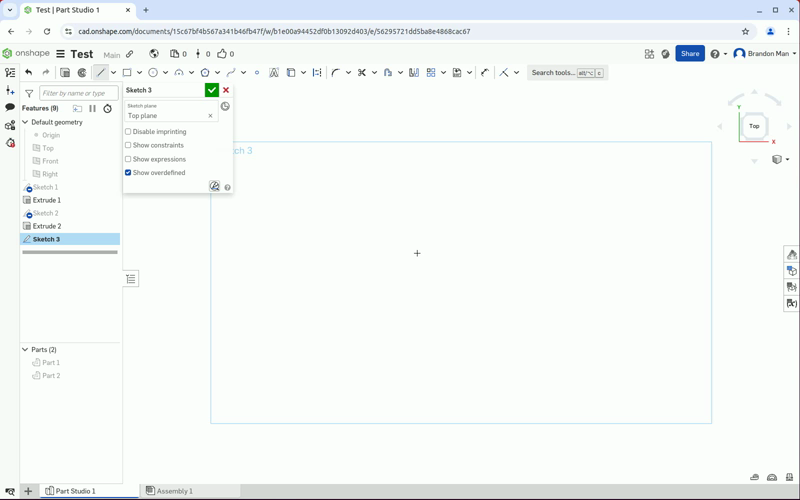
click(417, 252)
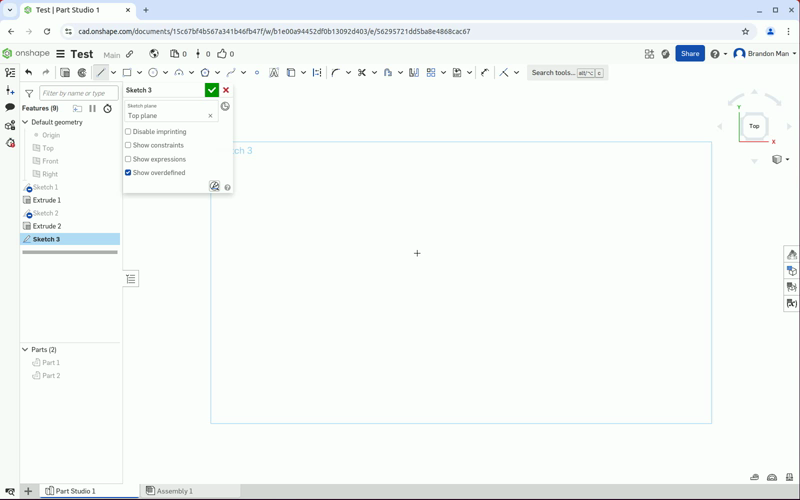
key_up(shift)
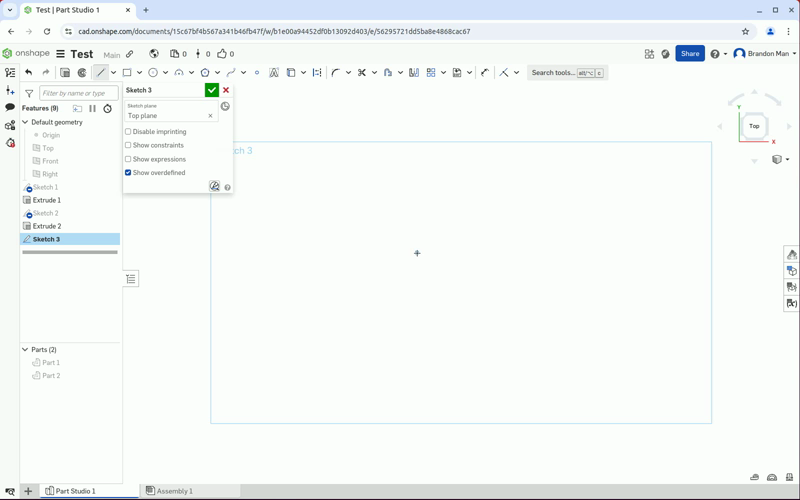
key_down(shift)
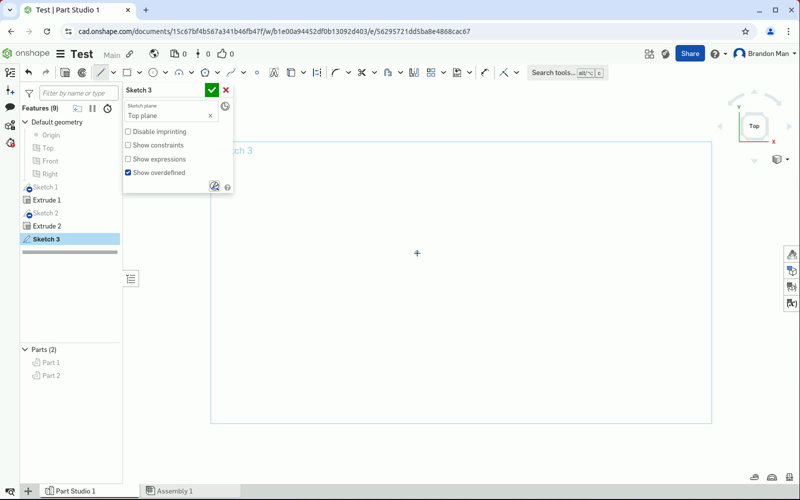
mouse_move(466, 294)
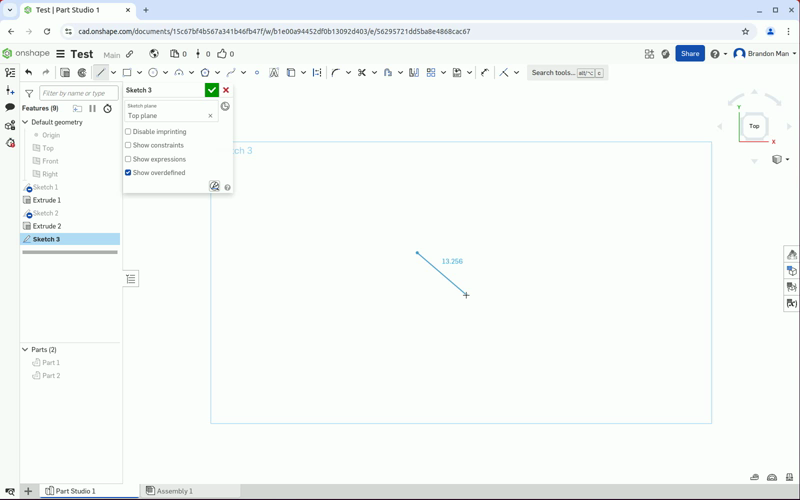
click(466, 294)
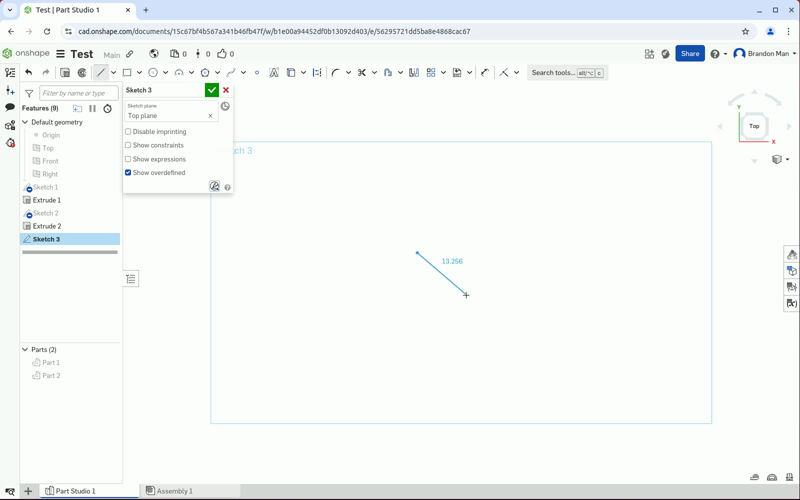
key_up(shift)
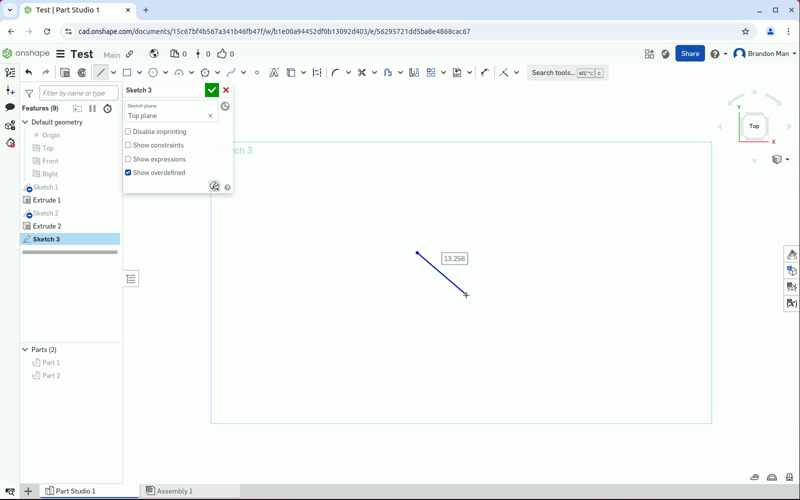
key_down(shift)
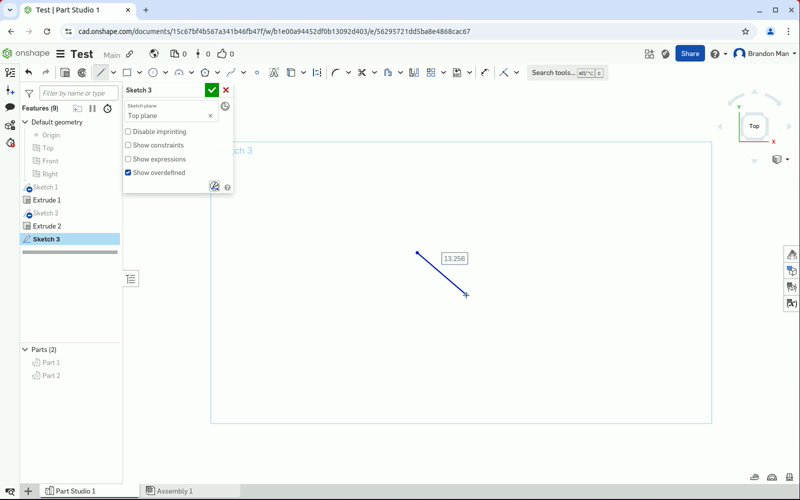
mouse_move(516, 252)
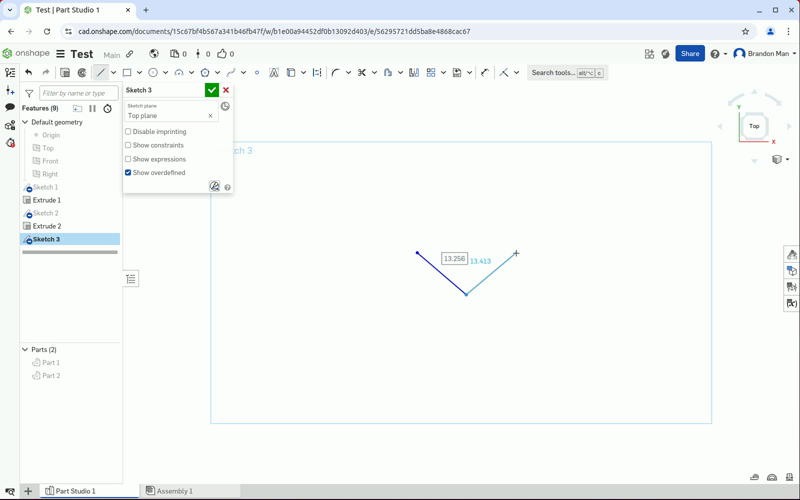
click(516, 252)
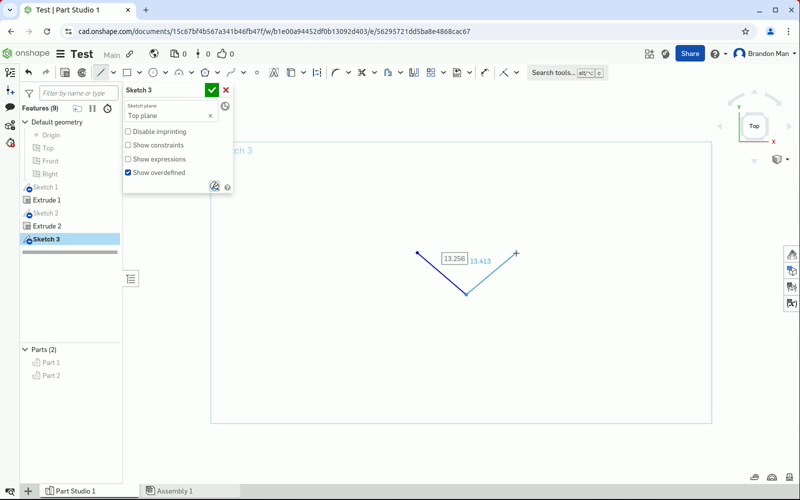
key_up(shift)
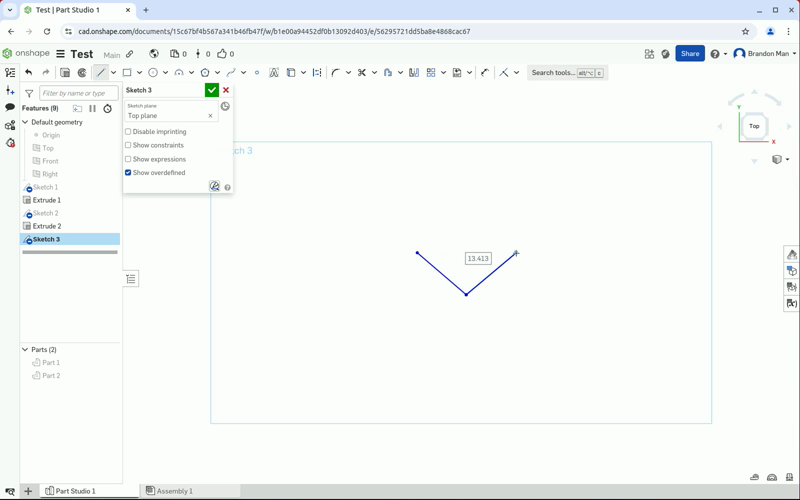
key_down(shift)
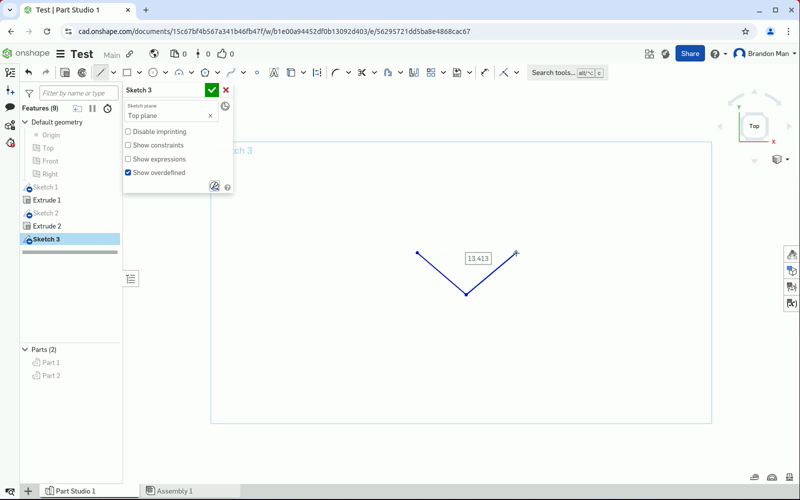
mouse_move(417, 252)
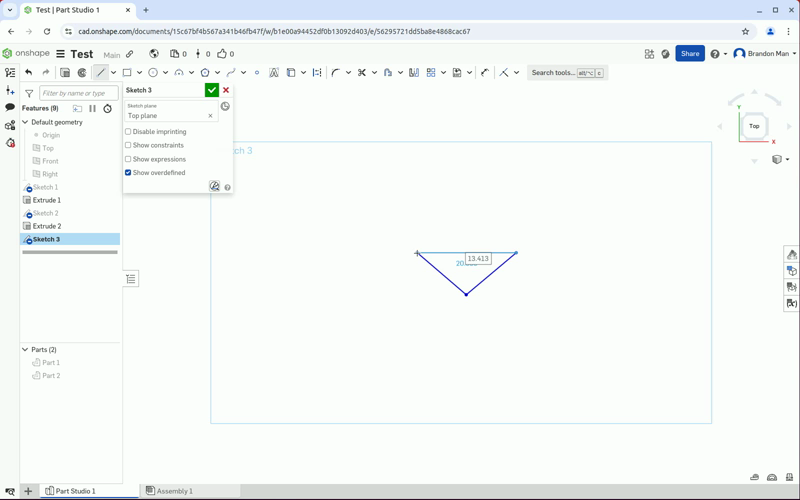
key_up(shift)
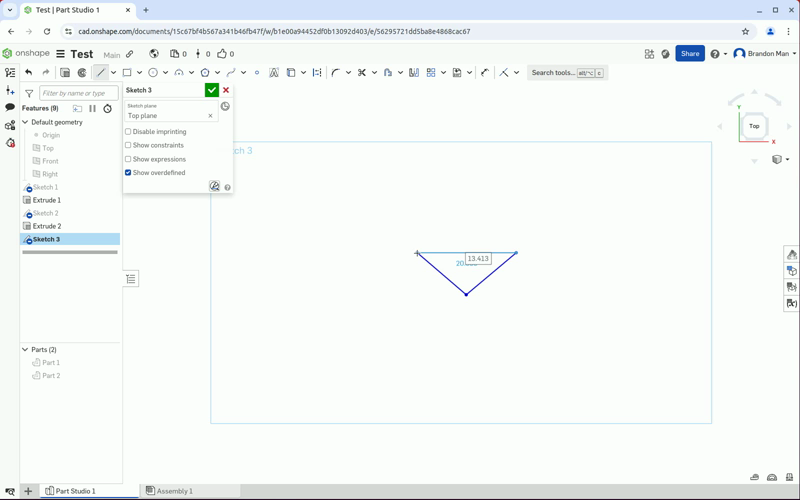
click(417, 252)
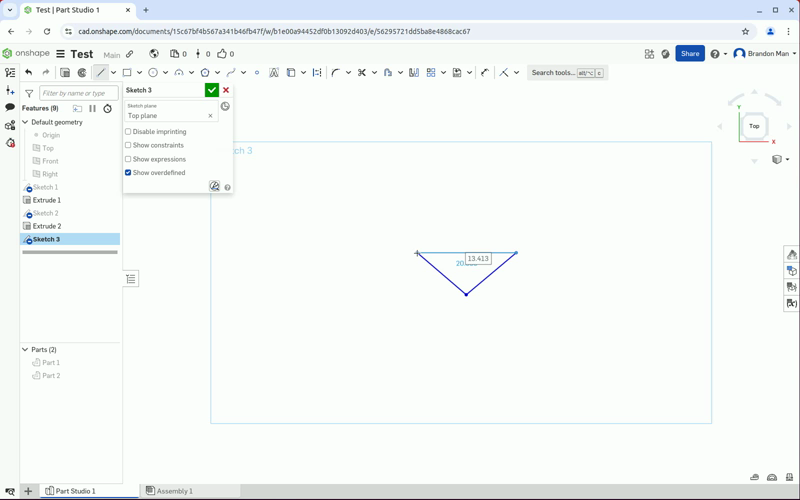
key(esc)
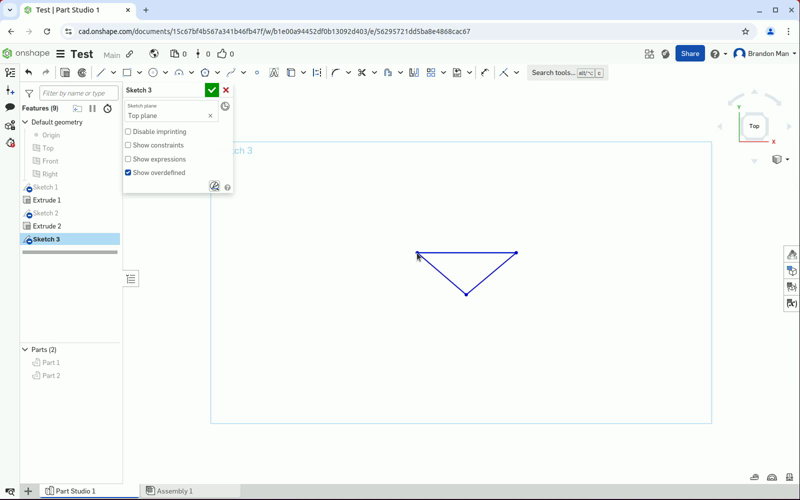
mouse_move(475, 254)
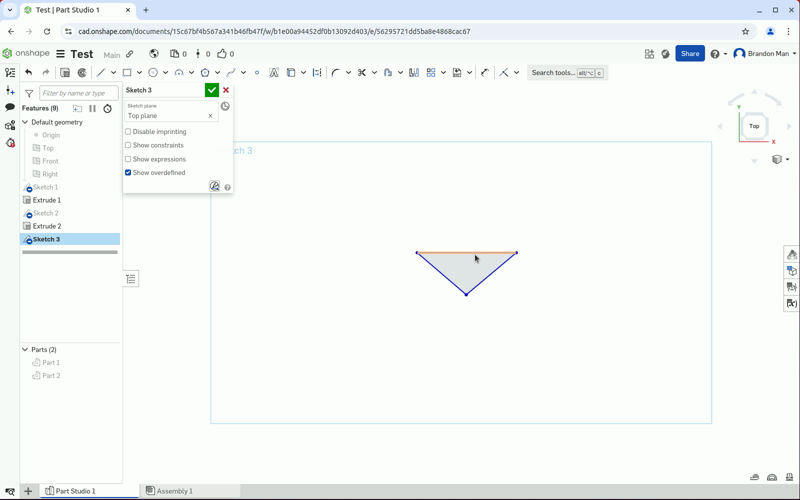
click(475, 254)
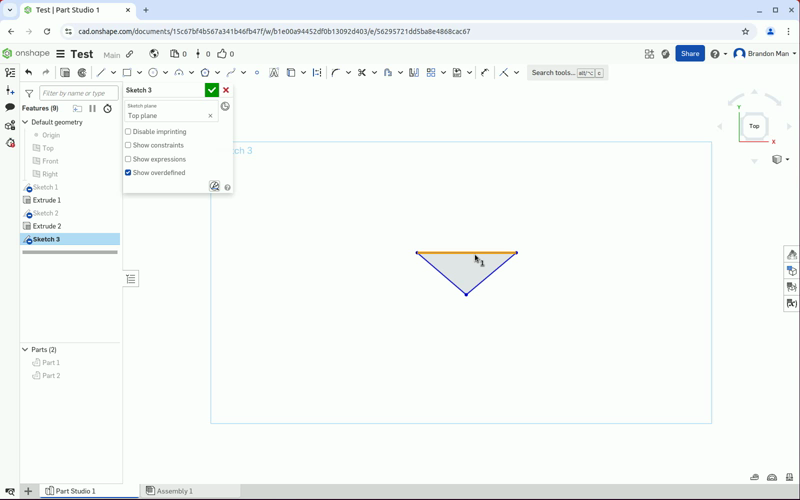
mouse_move(73, 352)
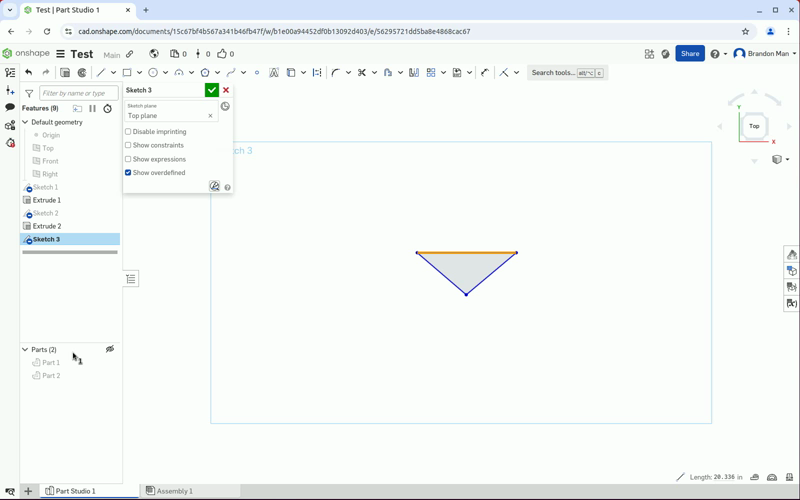
key(shift+y)
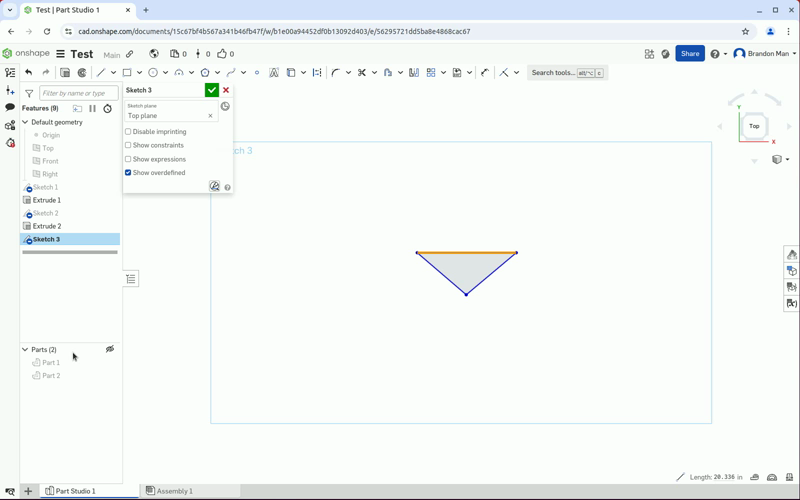
key(shift+e)
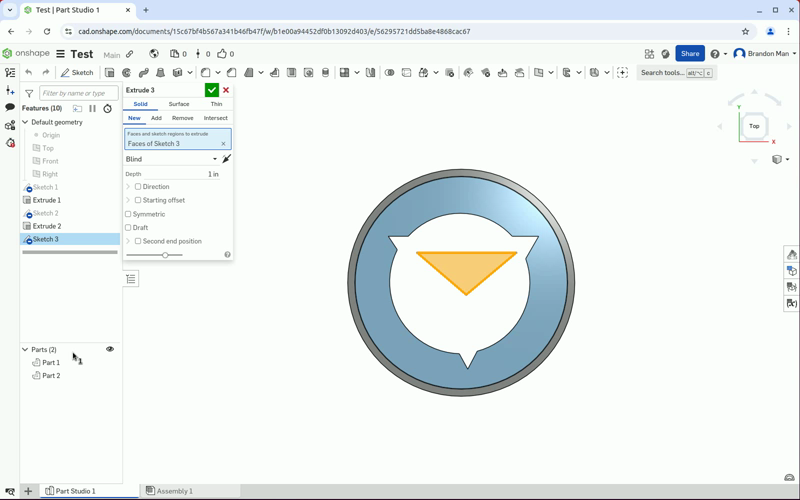
mouse_move(143, 106)
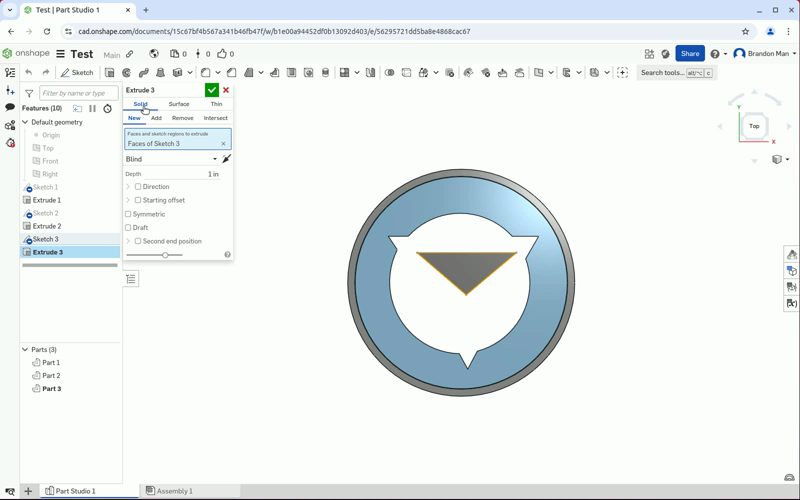
click(143, 106)
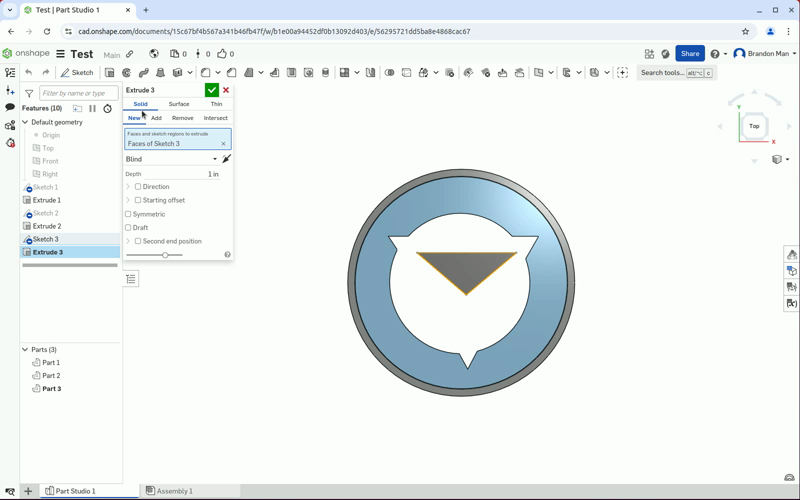
mouse_move(137, 120)
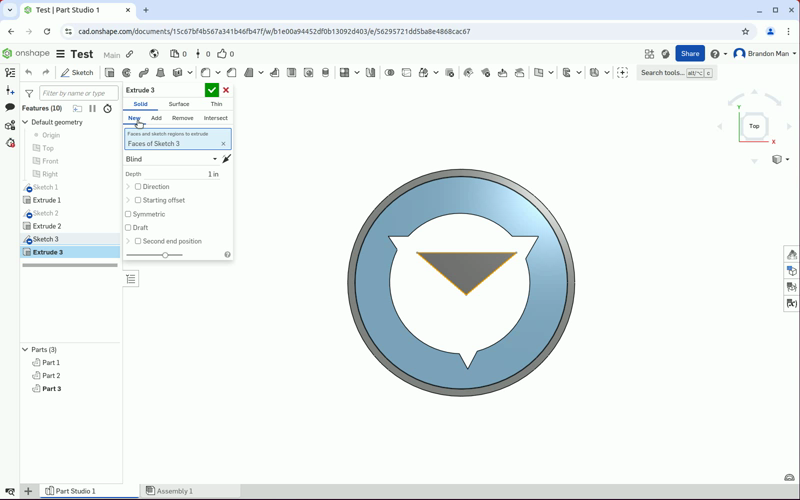
click(137, 120)
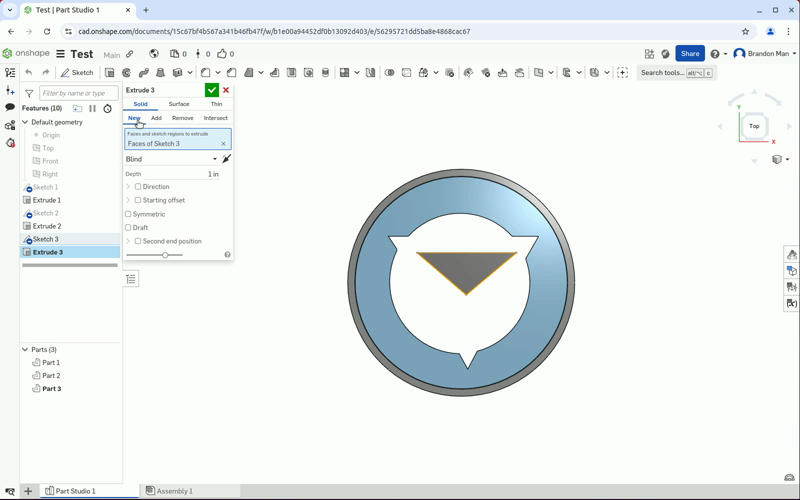
key(tab, 4)
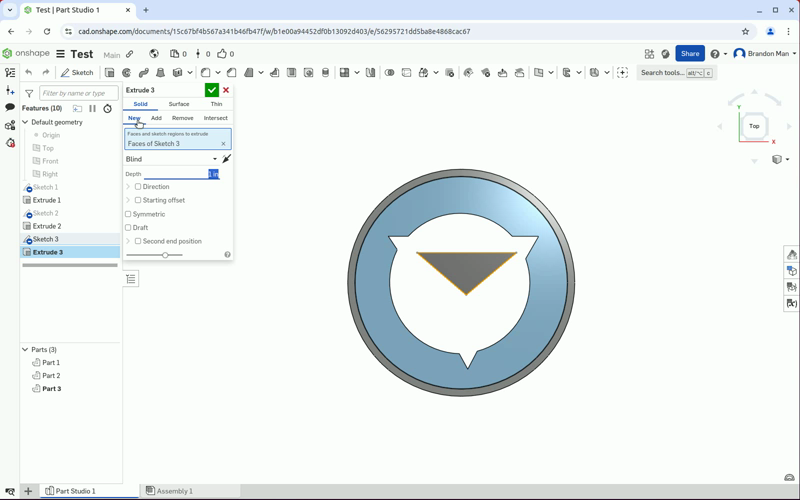
text(11.554)
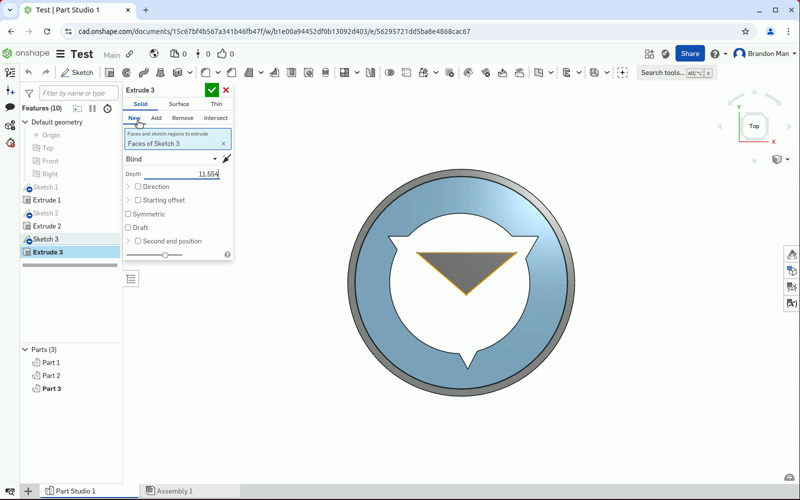
key(enter)
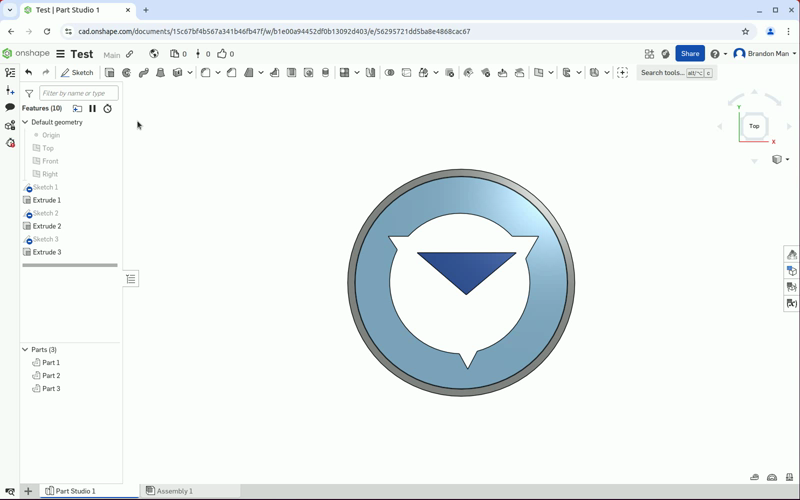
key(shift+h)
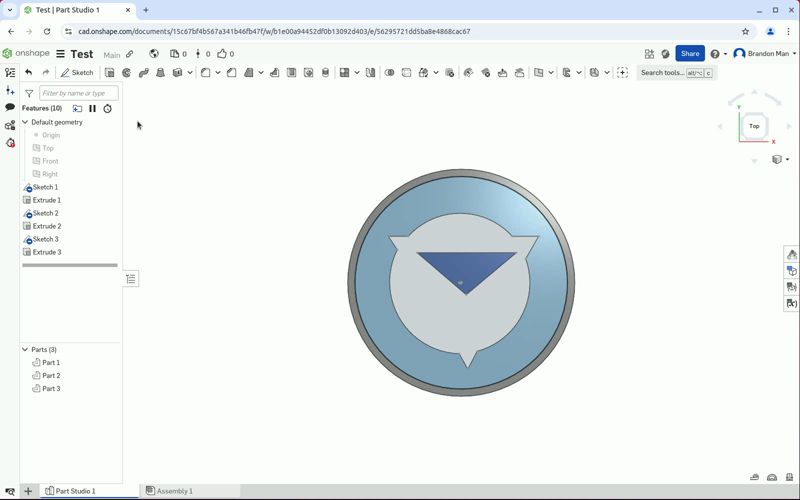
key(shift+h)
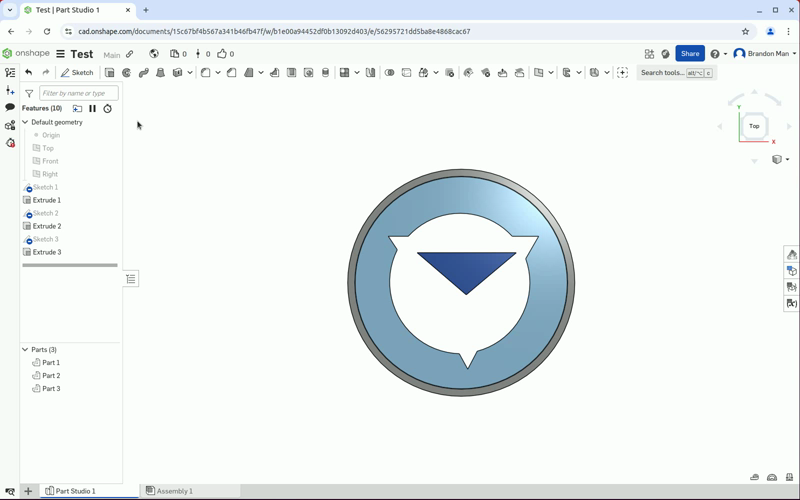
mouse_move(73, 189)
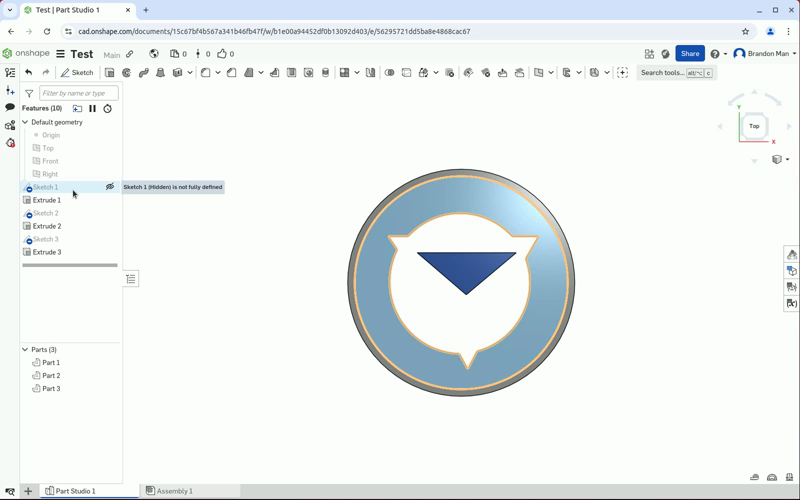
click(73, 189)
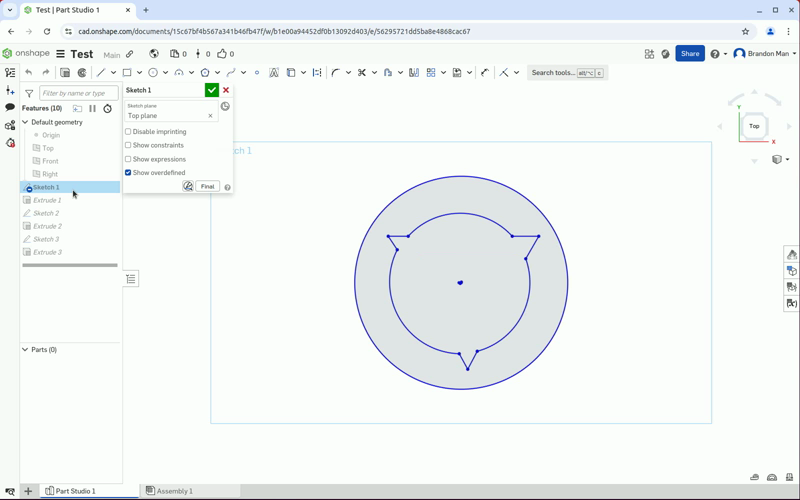
mouse_move(229, 92)
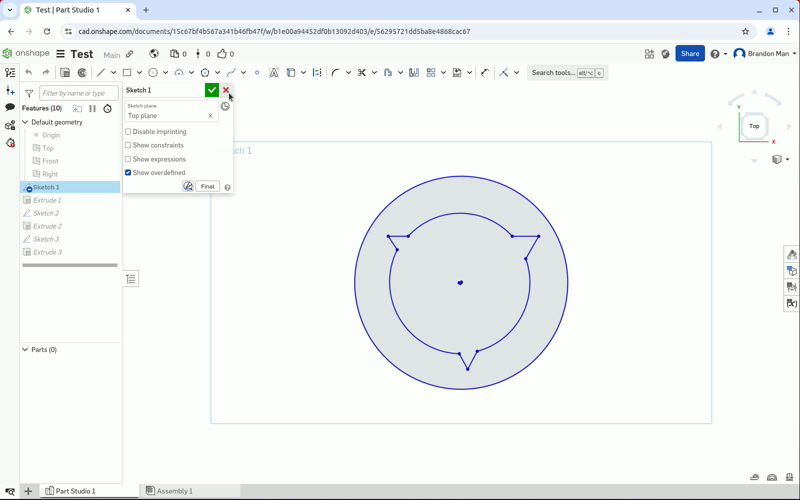
click(229, 92)
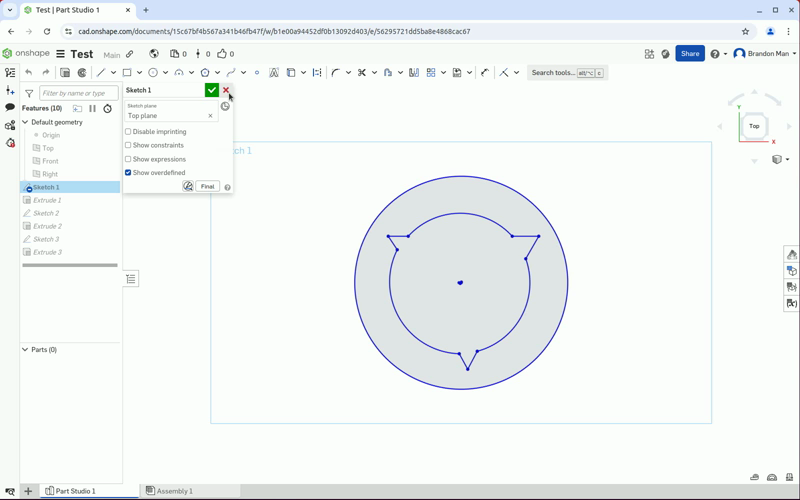
key(shift+s)
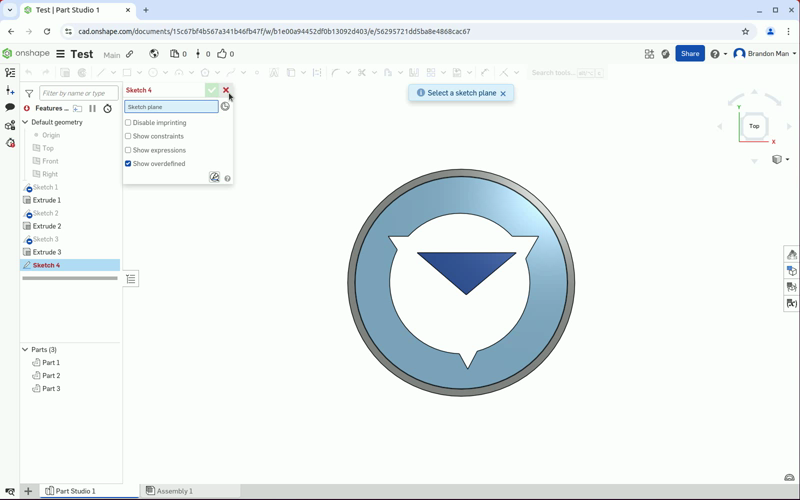
mouse_move(73, 150)
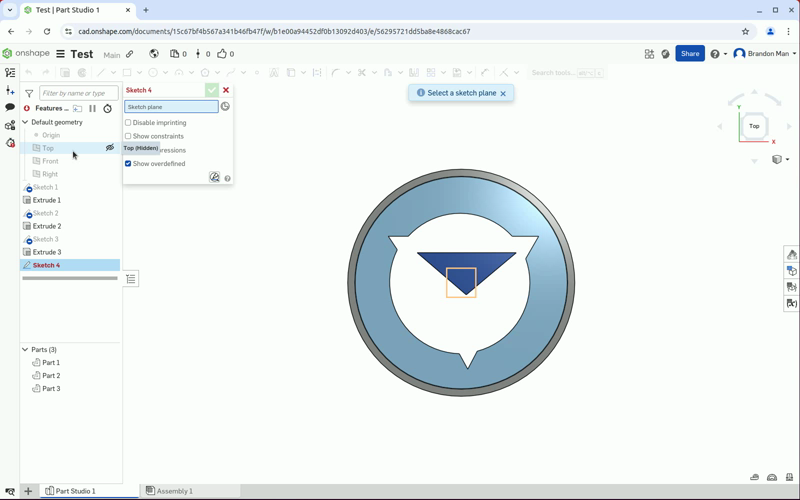
click(73, 150)
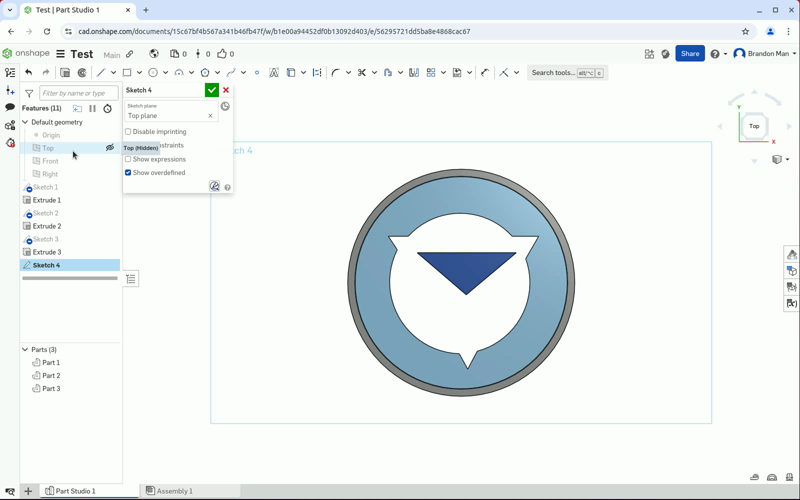
mouse_move(73, 352)
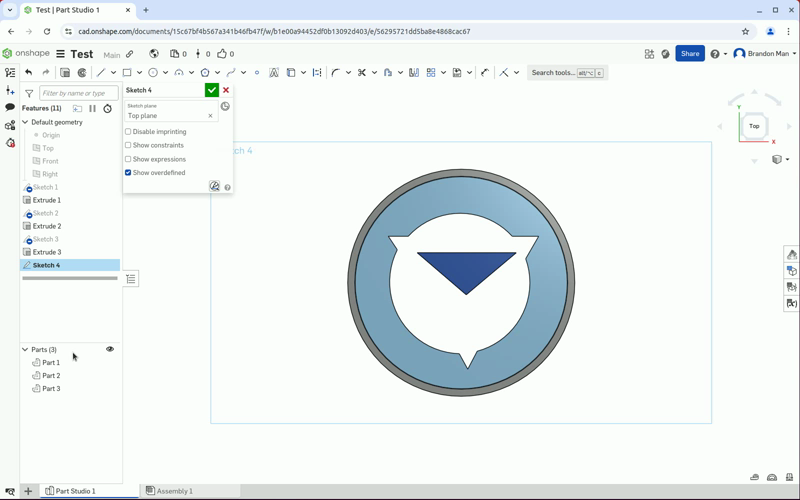
key(y)
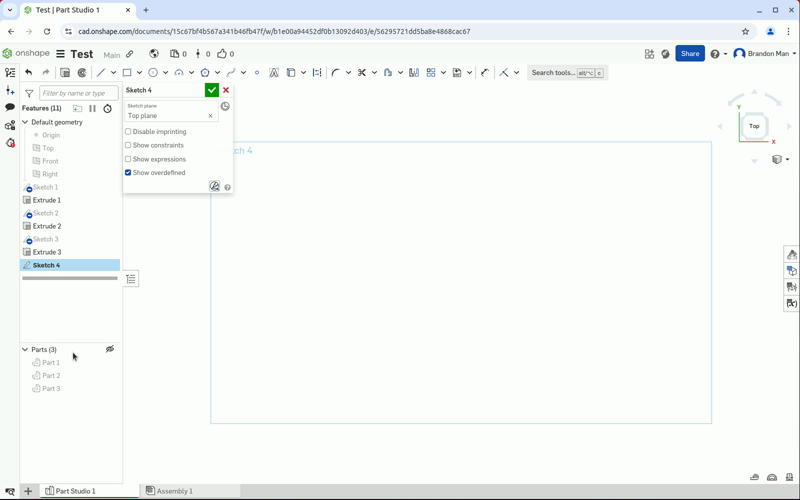
key(l)
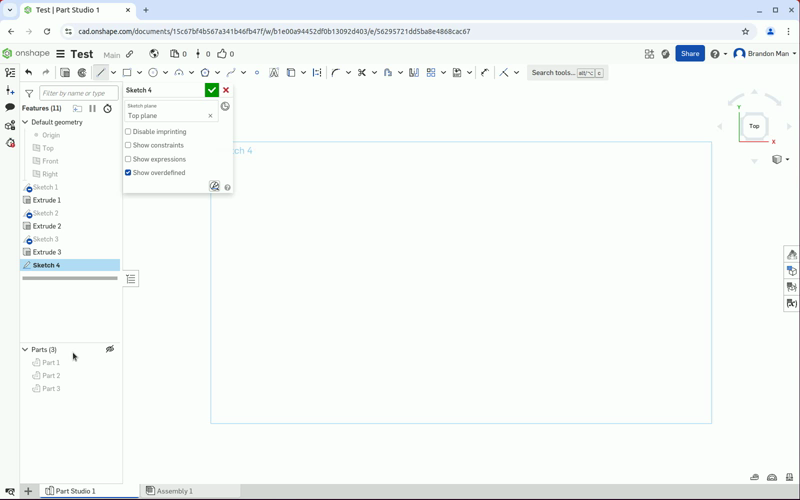
key_down(shift)
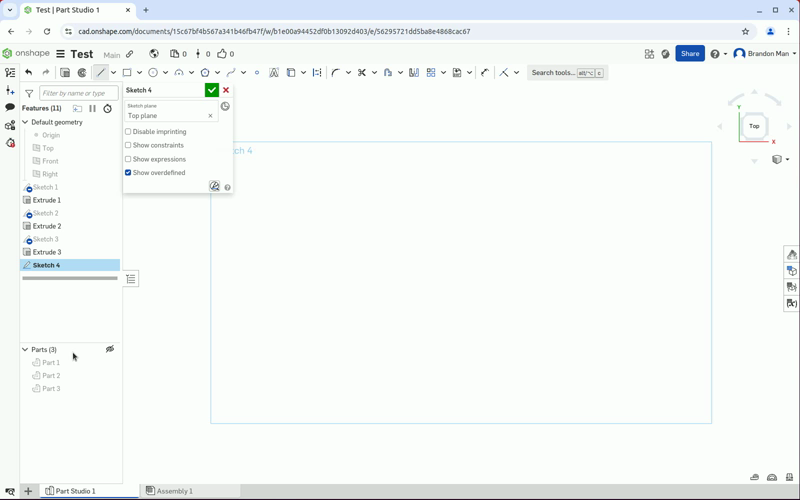
mouse_move(417, 252)
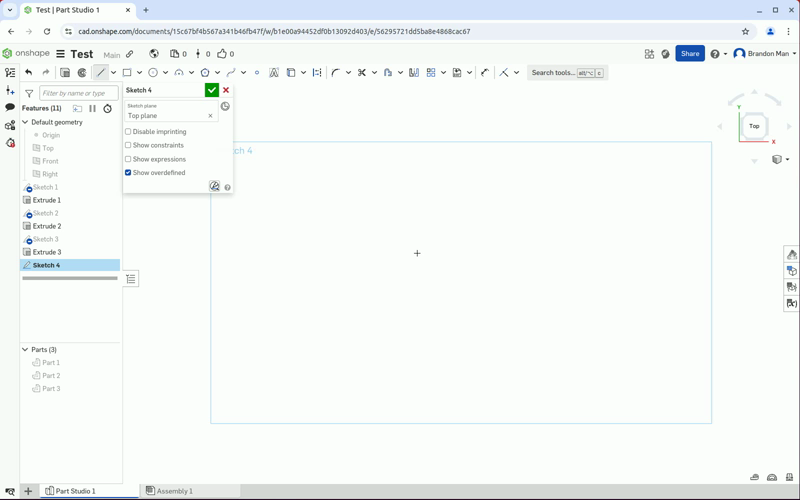
click(417, 252)
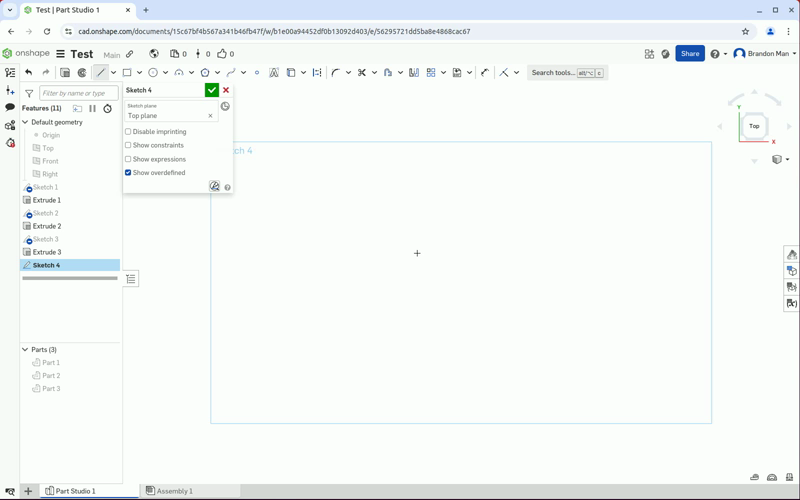
key_up(shift)
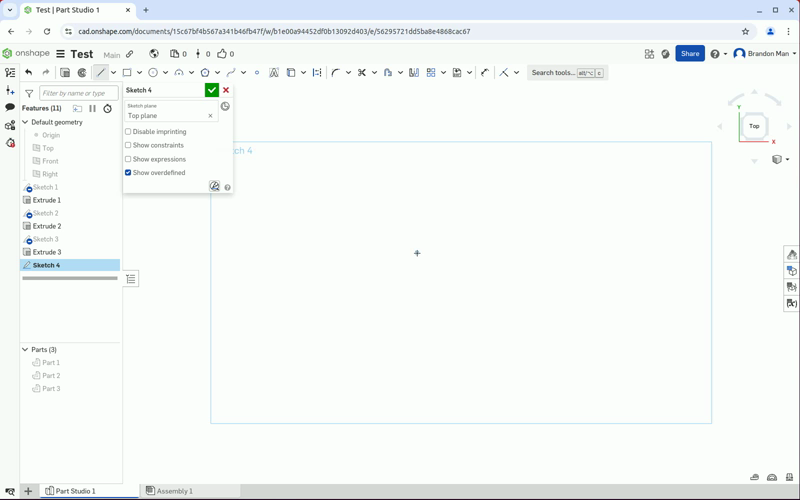
key_down(shift)
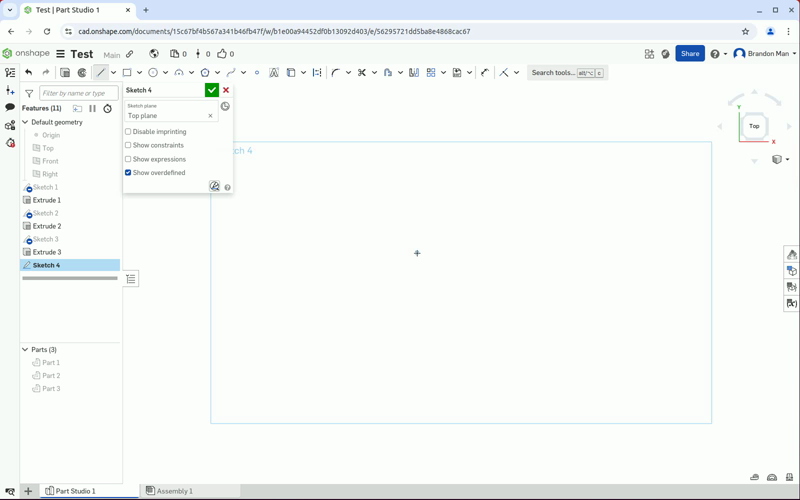
mouse_move(467, 338)
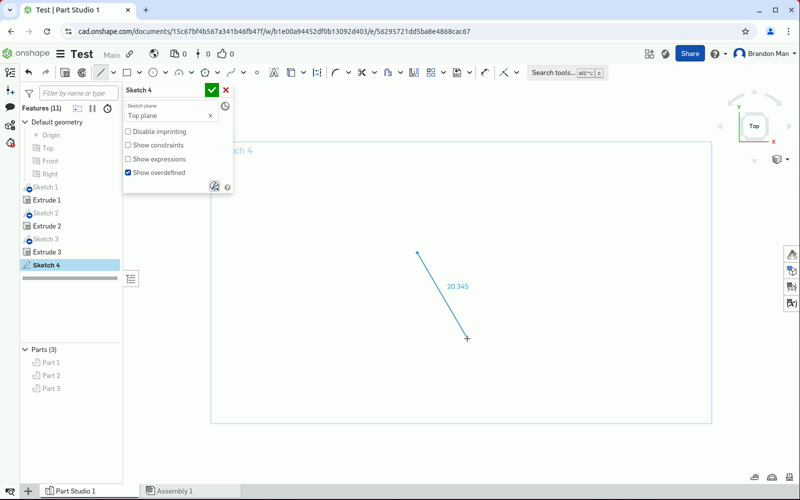
click(467, 338)
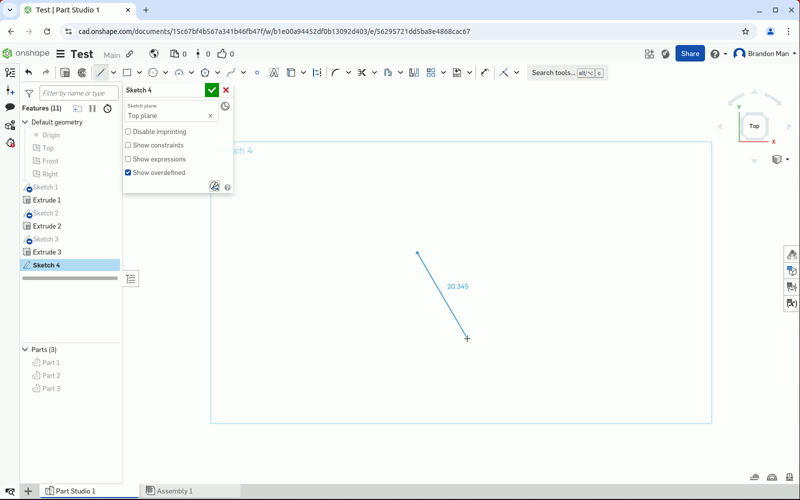
key_up(shift)
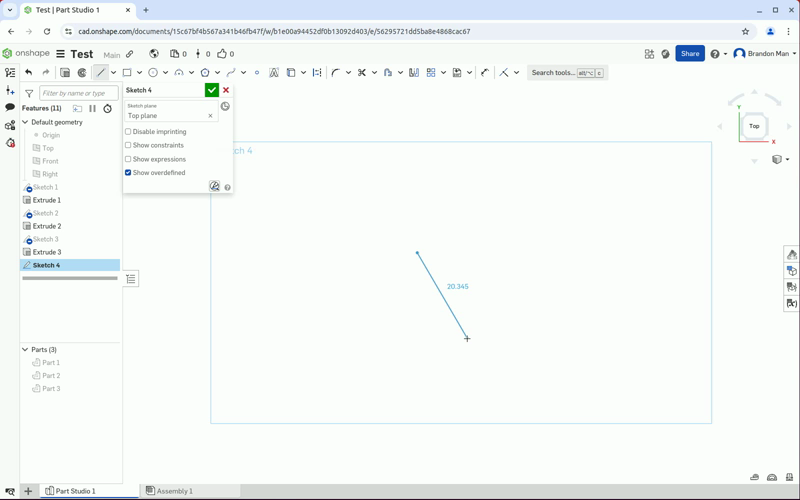
key_down(shift)
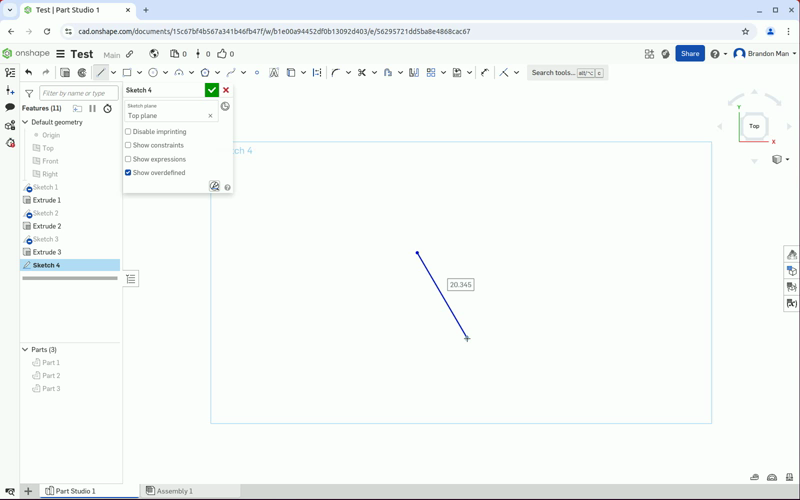
mouse_move(497, 338)
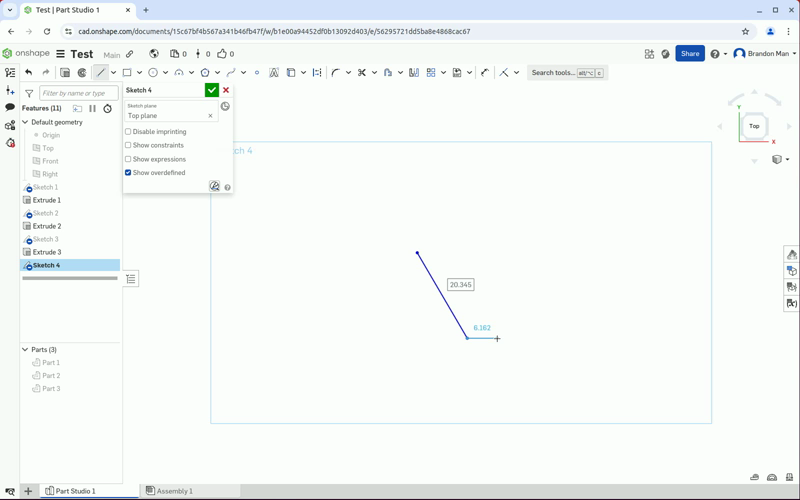
mouse_move(467, 295)
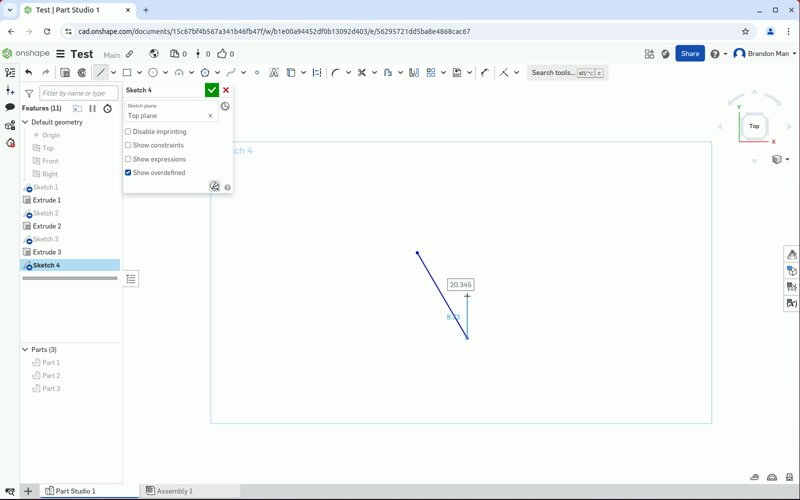
click(467, 295)
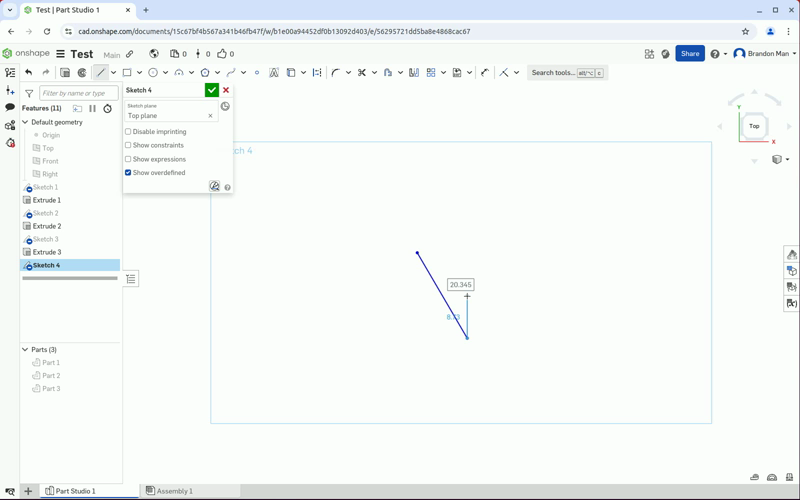
key_up(shift)
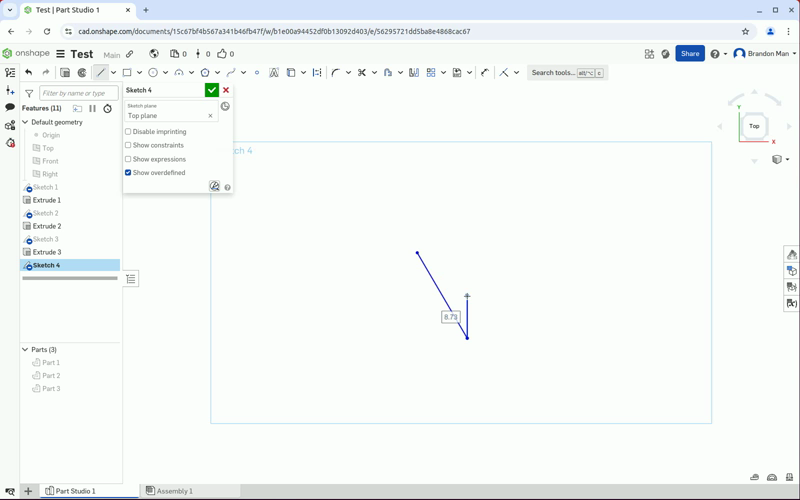
key_down(shift)
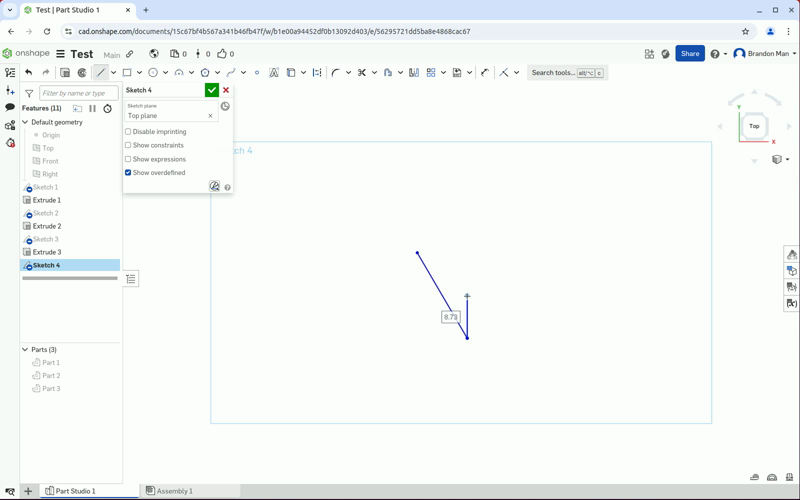
mouse_move(417, 252)
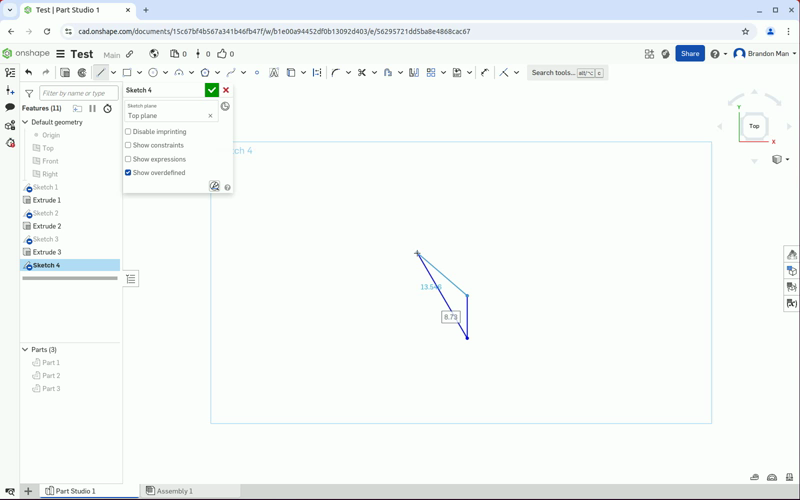
key_up(shift)
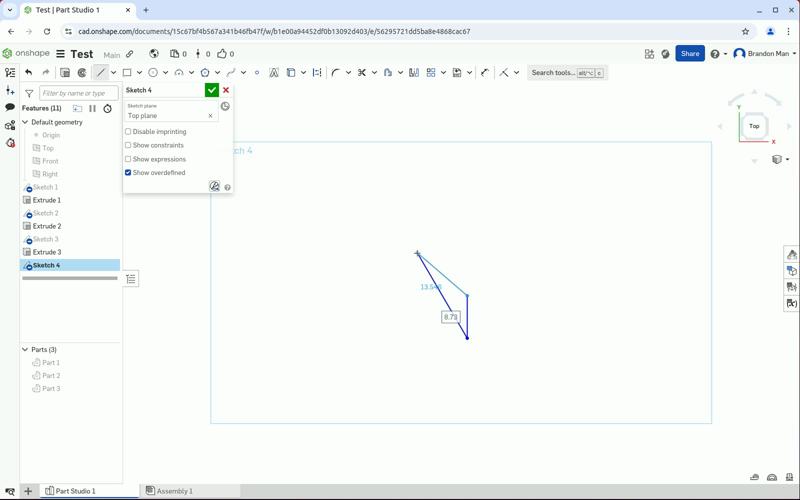
click(417, 252)
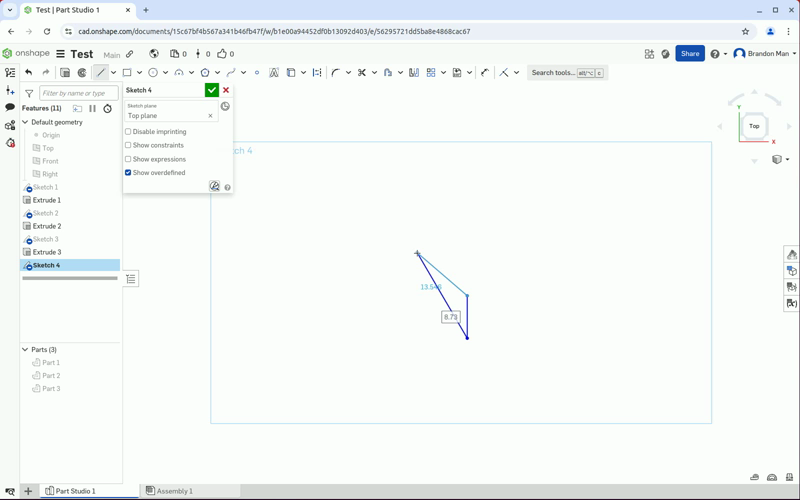
key(esc)
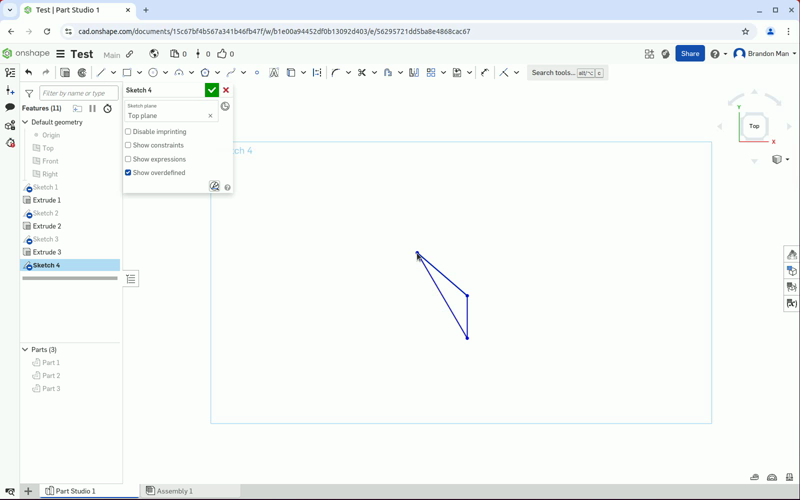
mouse_move(456, 310)
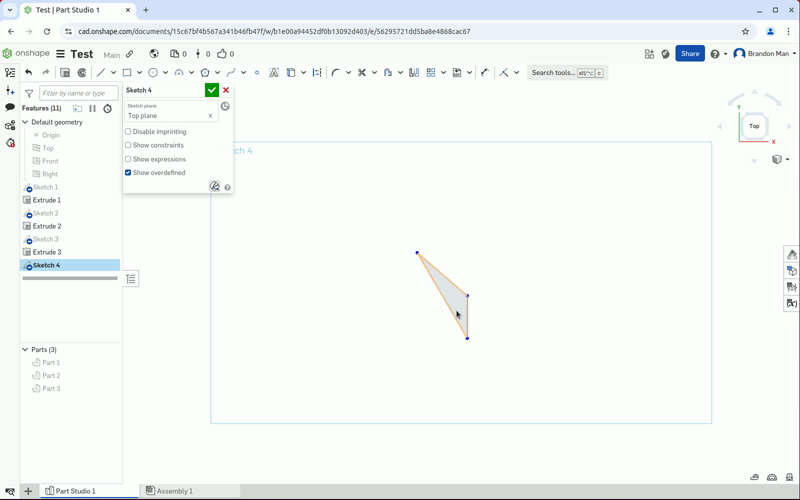
scroll(6)
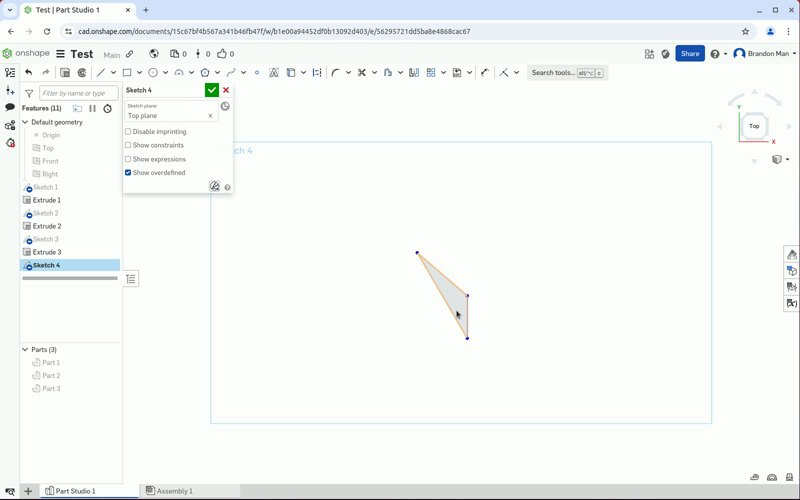
scroll(6)
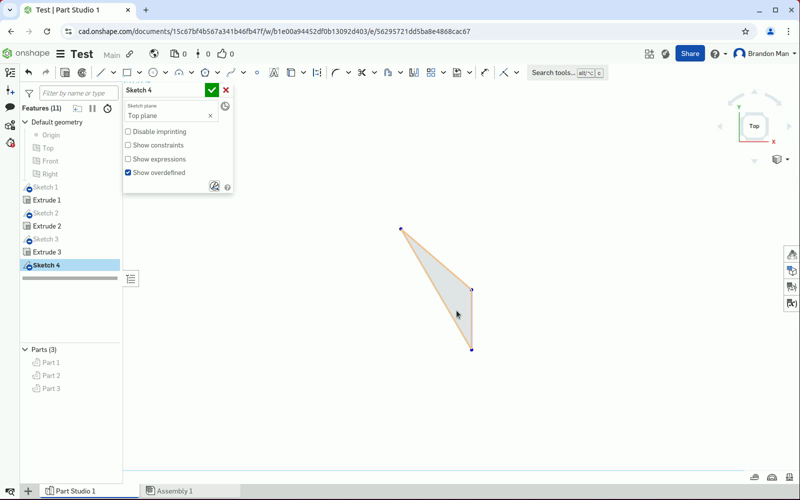
scroll(6)
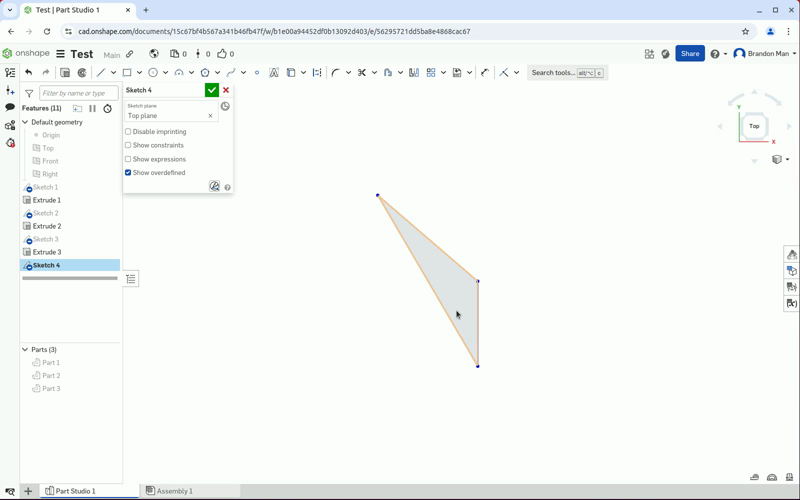
scroll(6)
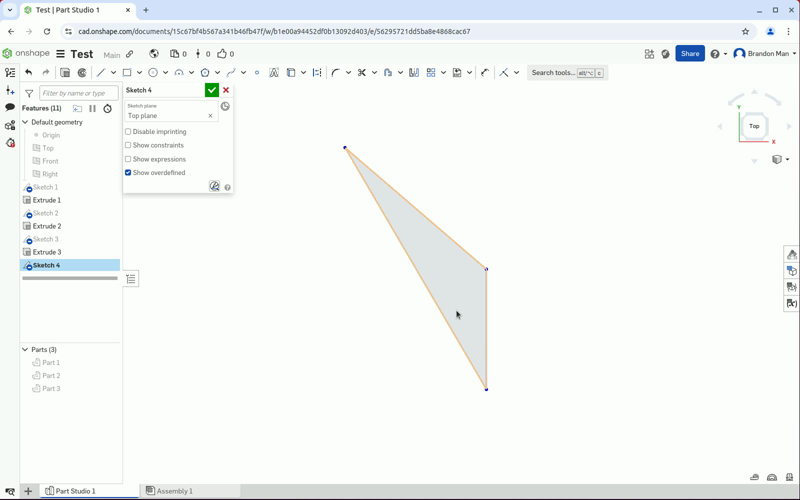
scroll(6)
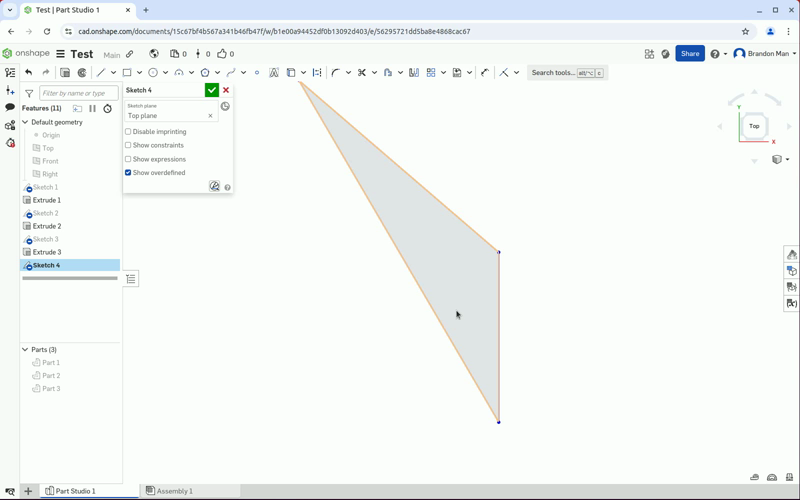
scroll(6)
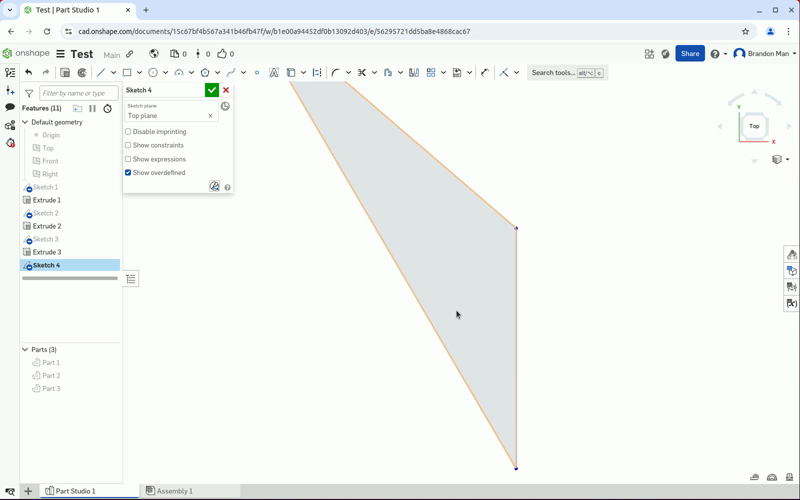
scroll(6)
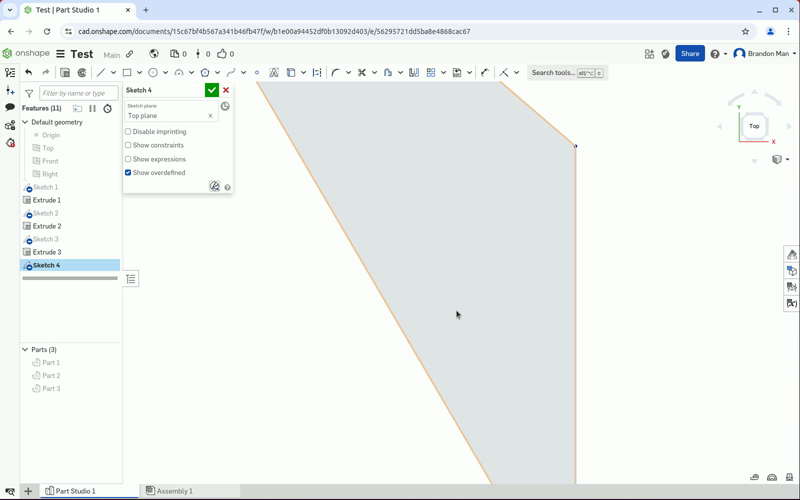
click(456, 310)
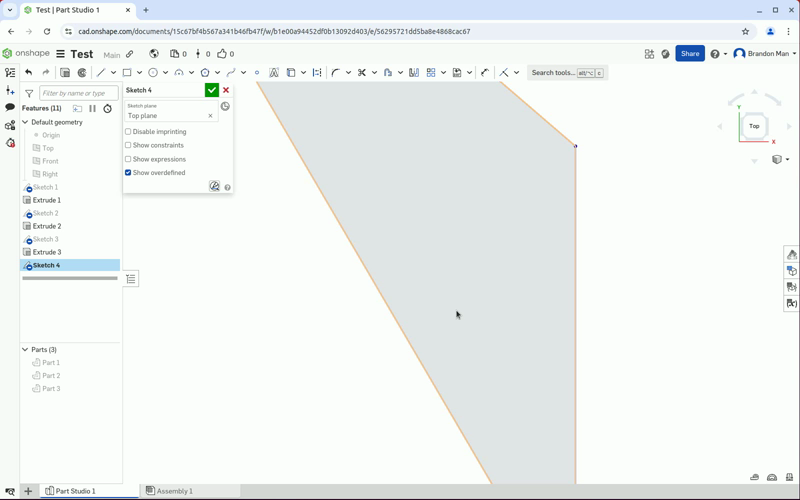
scroll(-6)
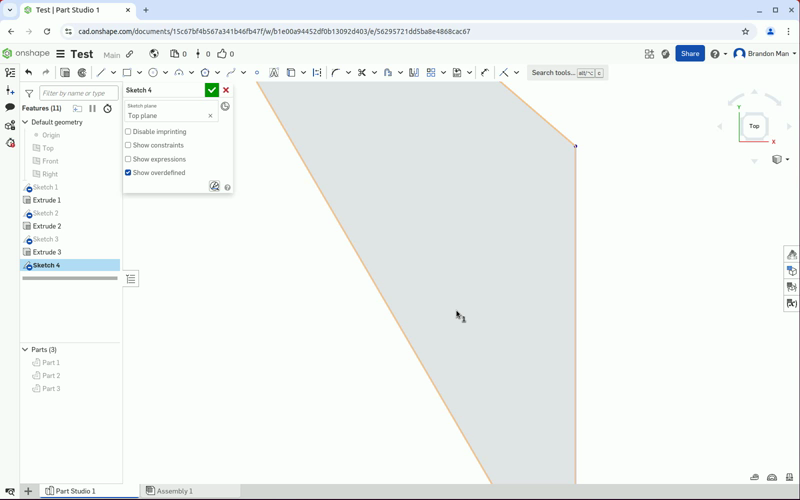
scroll(-6)
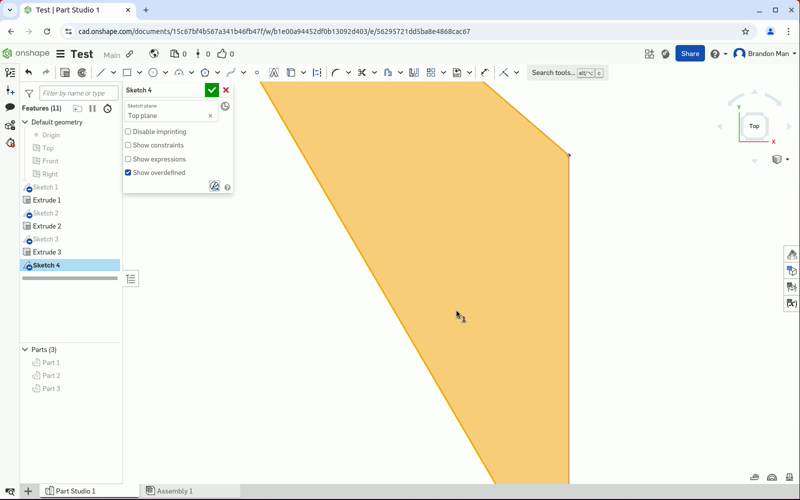
scroll(-6)
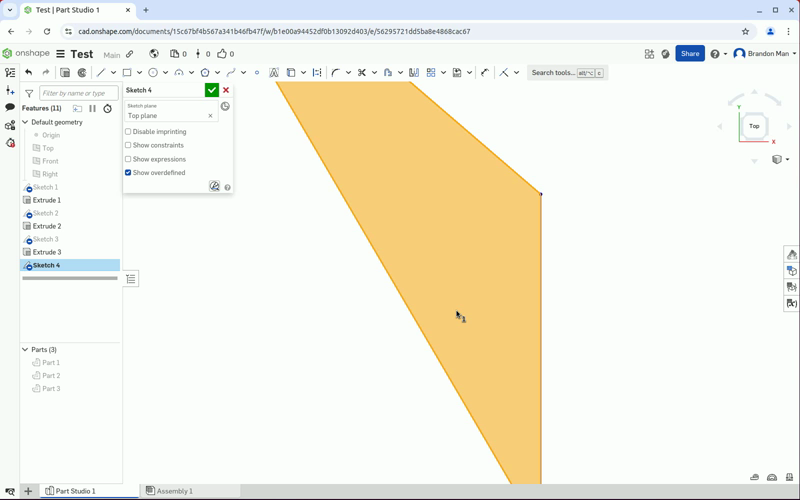
scroll(-6)
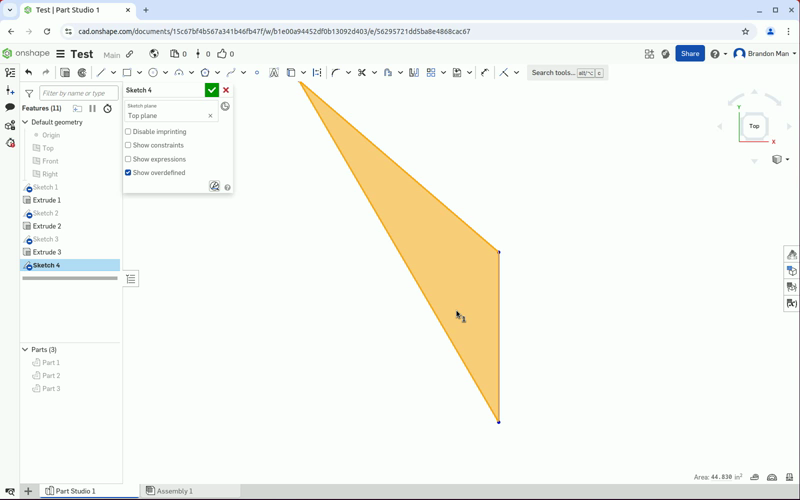
scroll(-6)
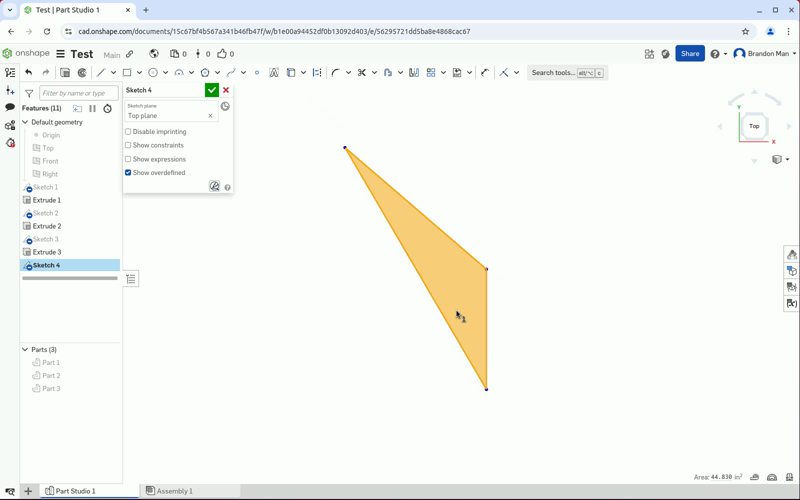
scroll(-6)
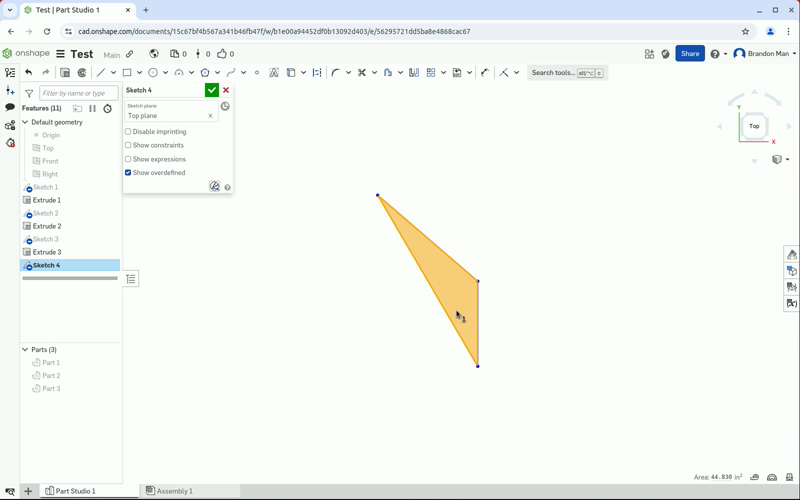
scroll(-6)
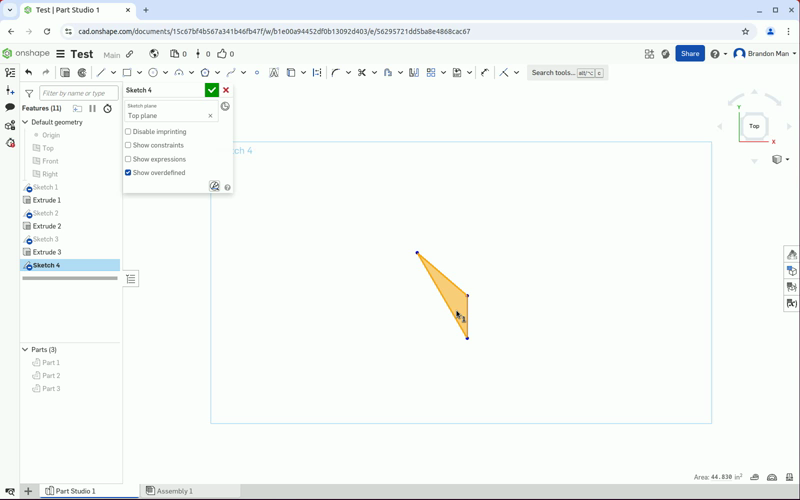
mouse_move(73, 352)
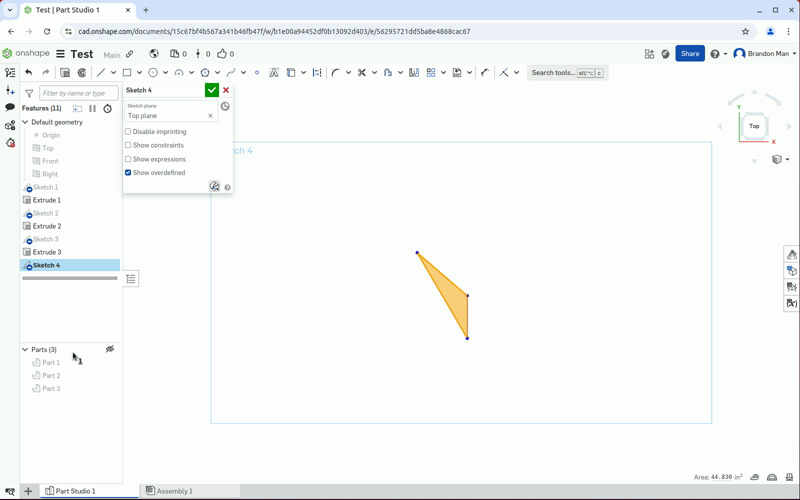
key(shift+y)
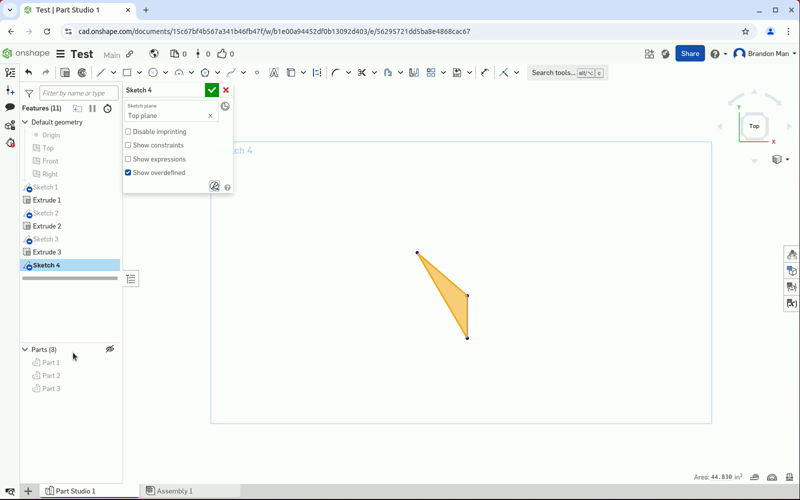
key(shift+e)
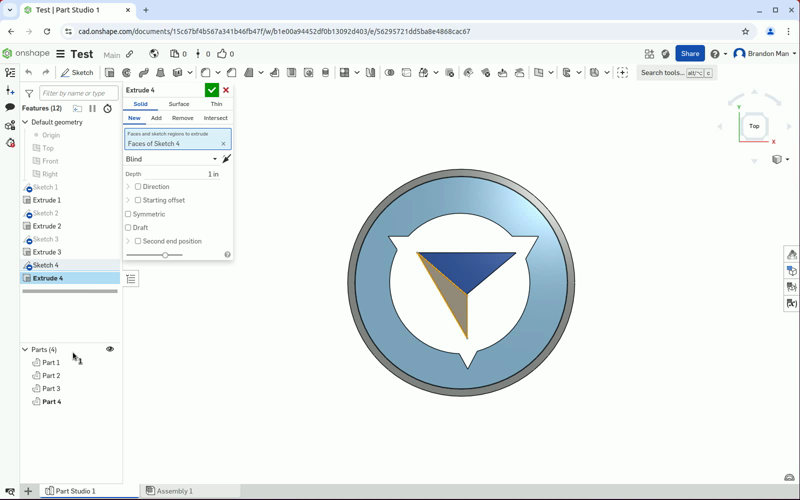
mouse_move(143, 106)
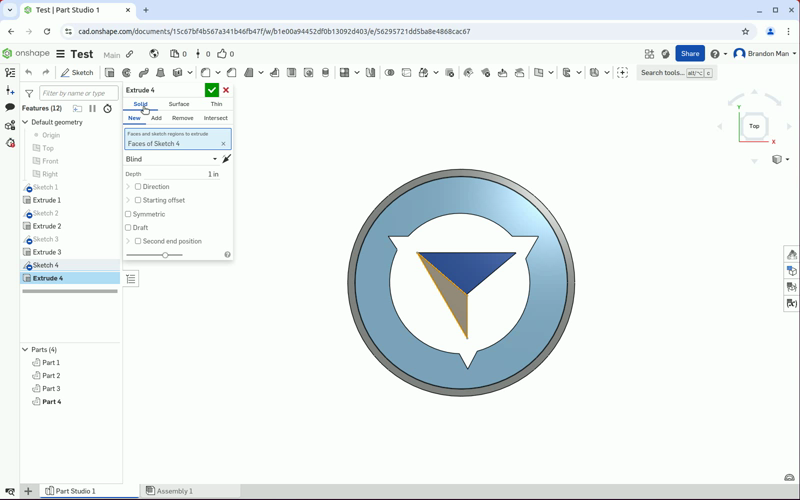
click(143, 106)
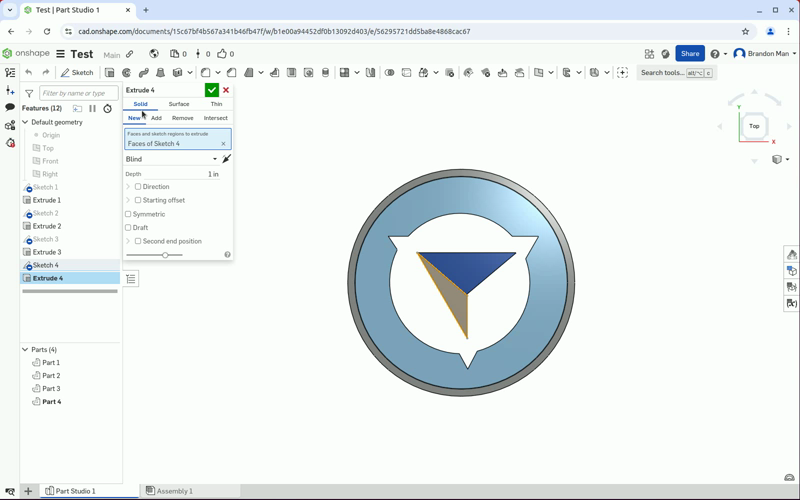
mouse_move(137, 120)
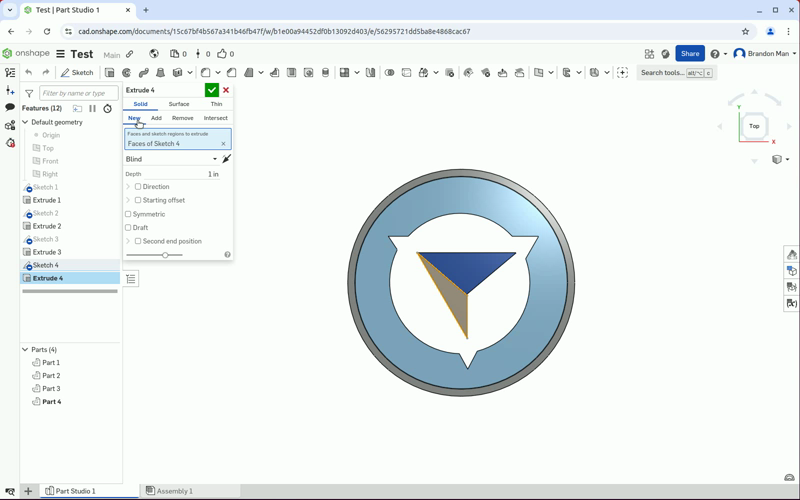
click(137, 120)
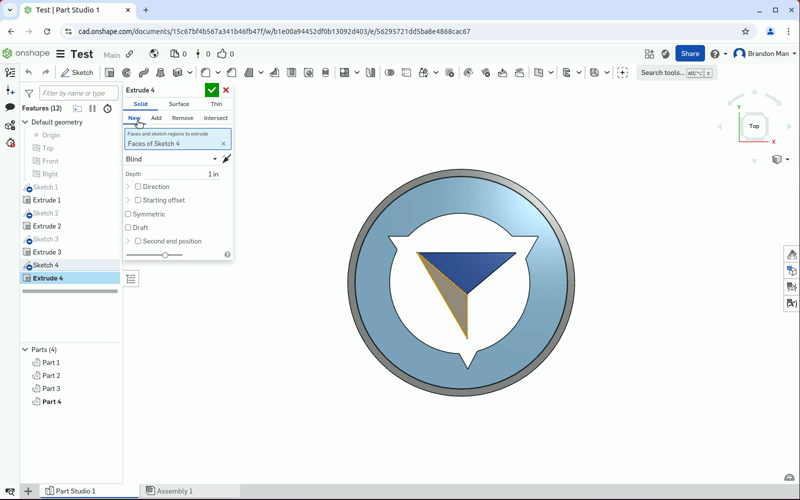
key(tab, 4)
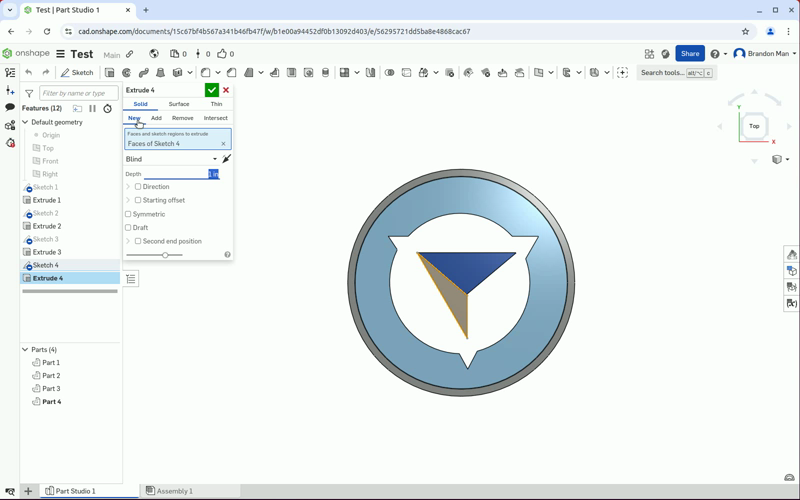
text(11.554)
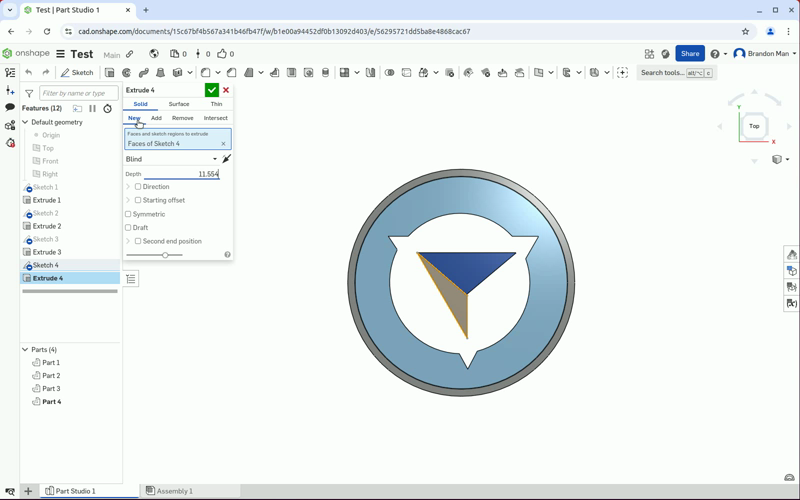
key(enter)
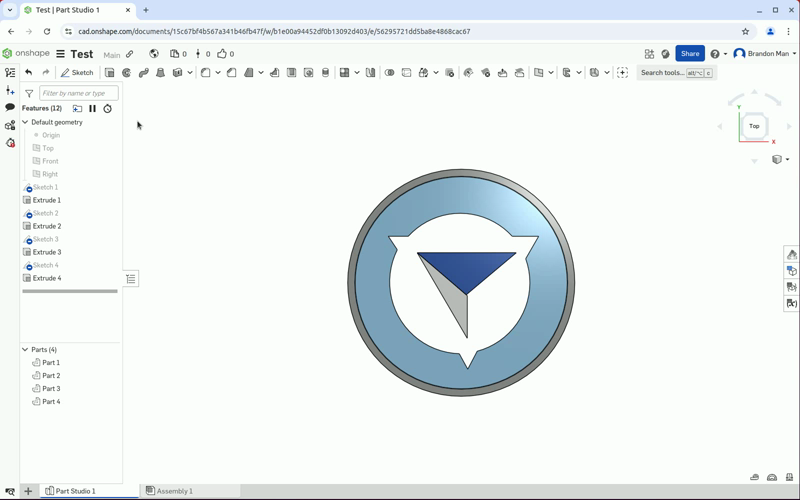
key(shift+h)
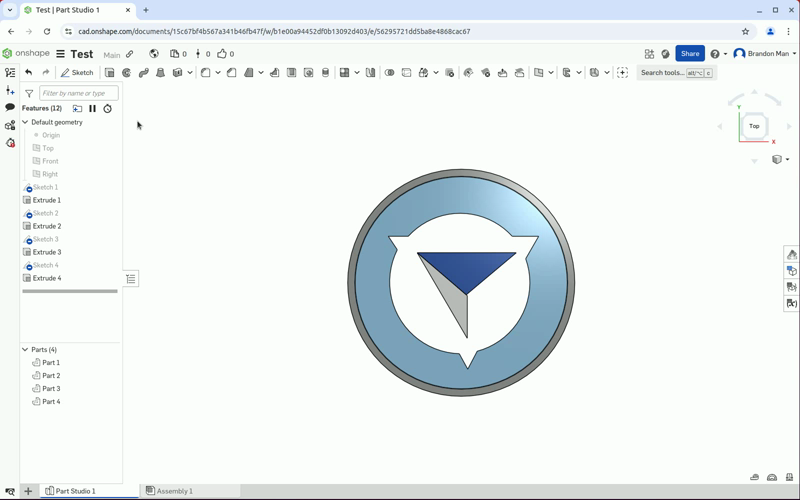
key(shift+h)
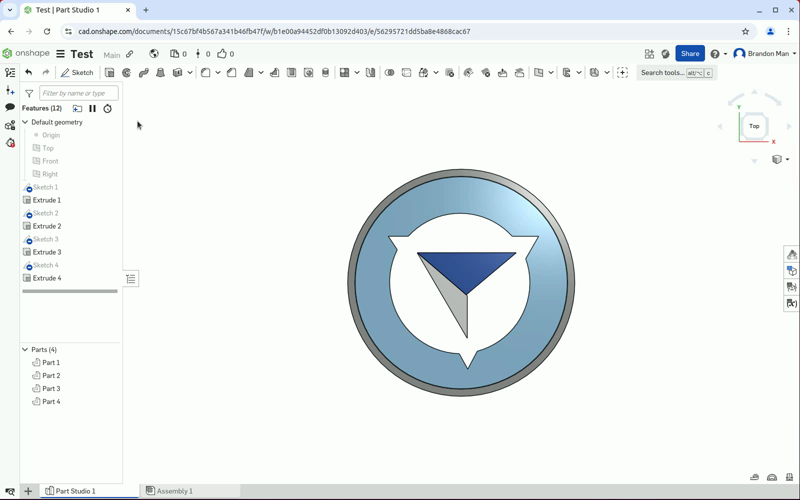
mouse_move(73, 189)
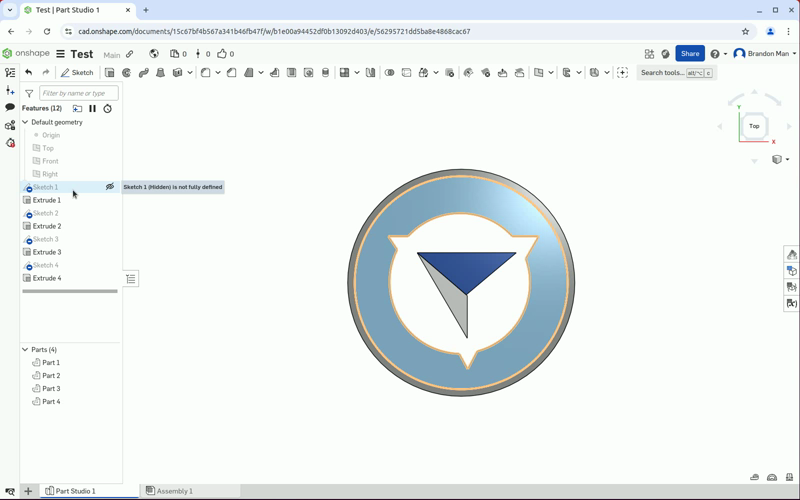
click(73, 189)
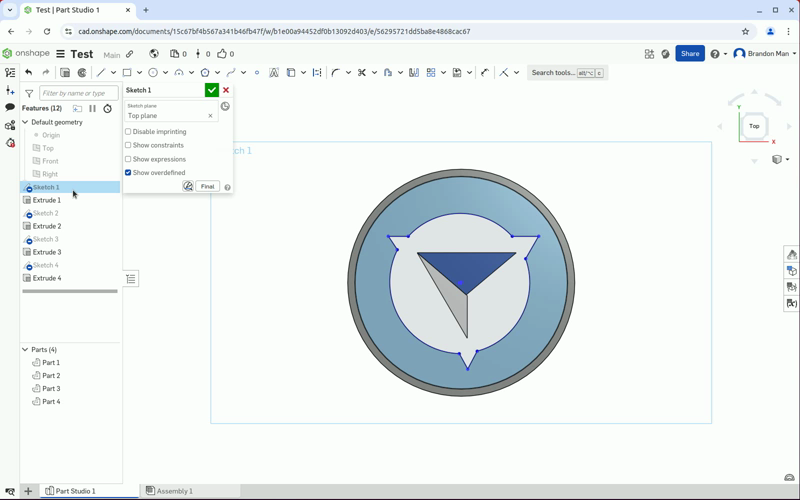
mouse_move(229, 92)
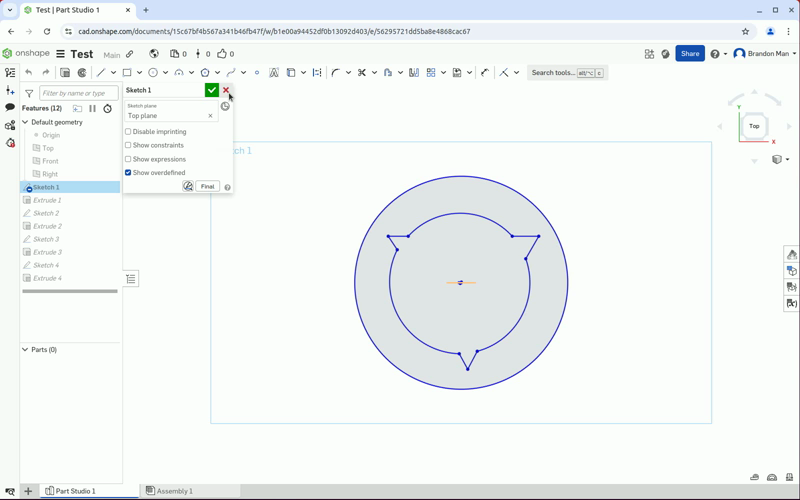
click(229, 92)
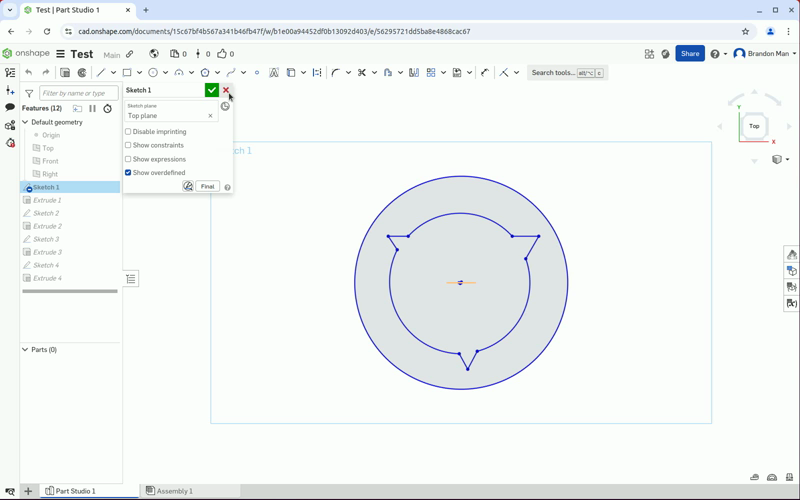
key(shift+s)
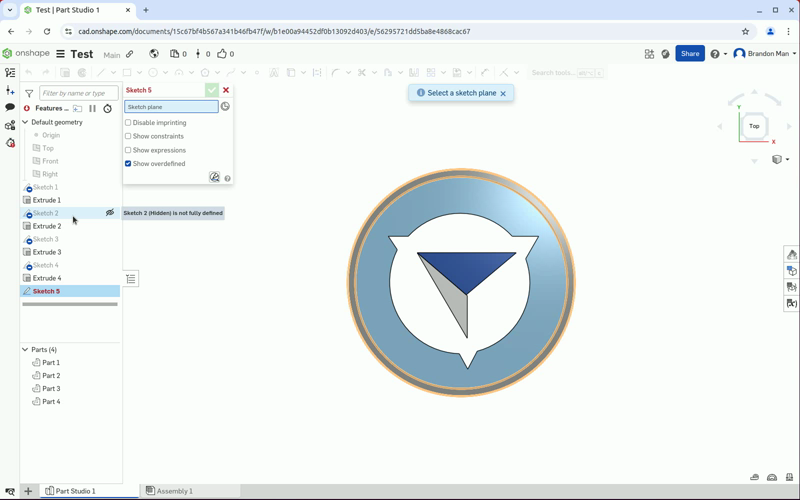
scroll(3)
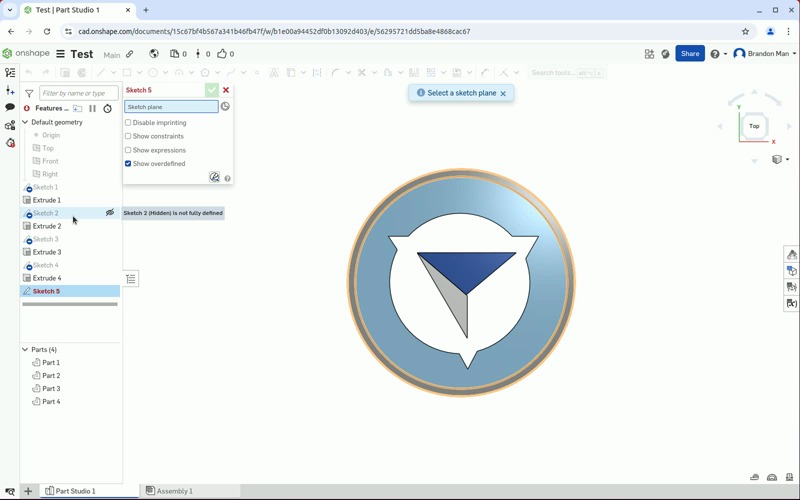
mouse_move(73, 150)
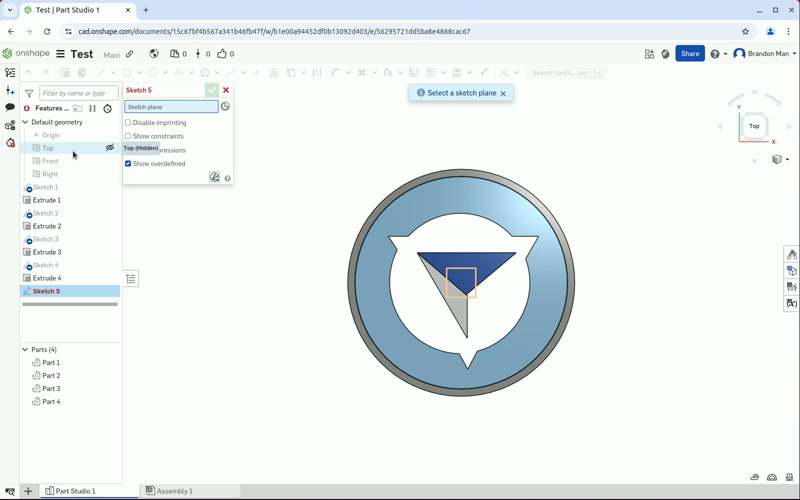
click(73, 150)
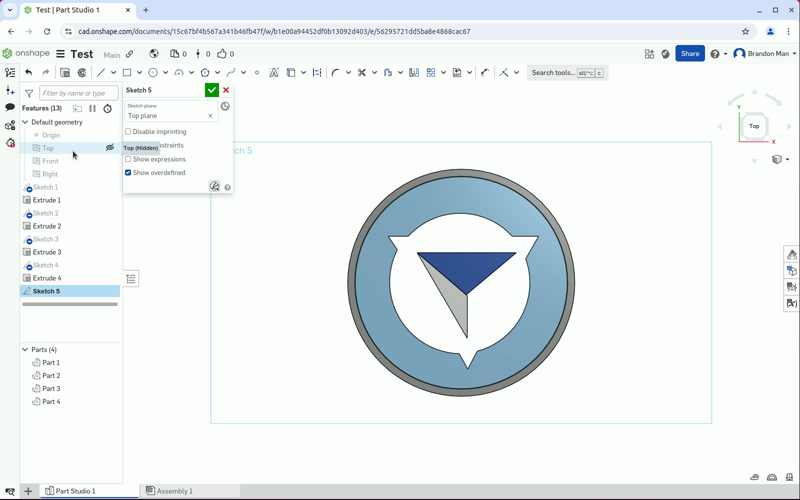
mouse_move(73, 352)
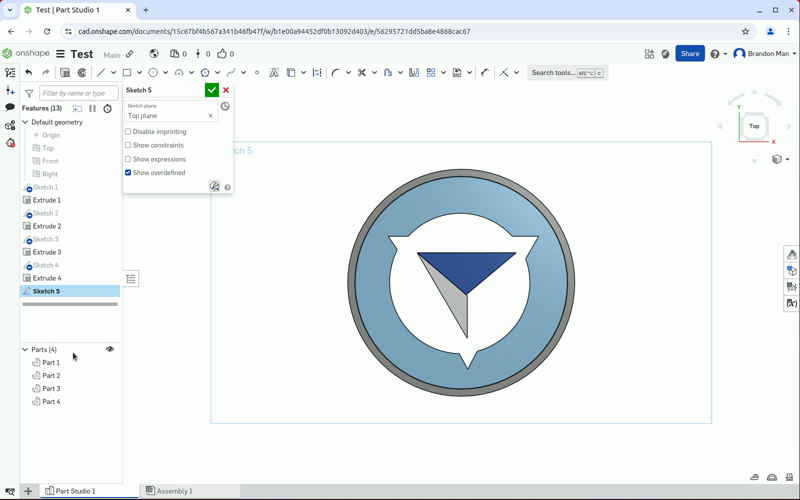
key(y)
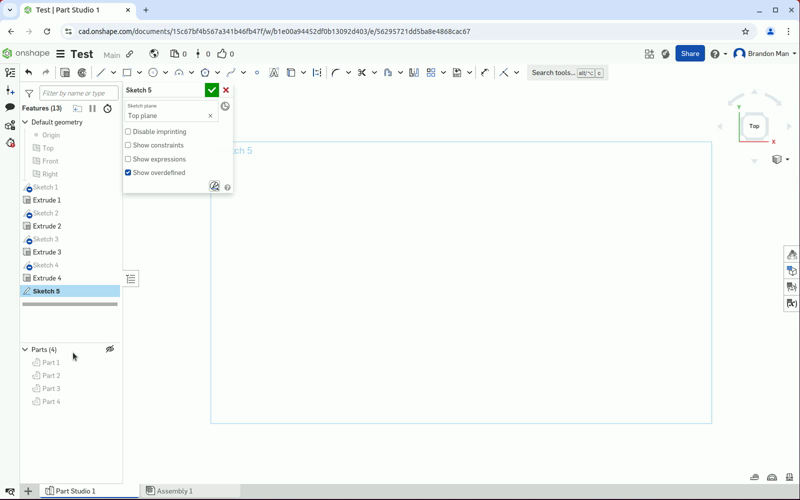
key(l)
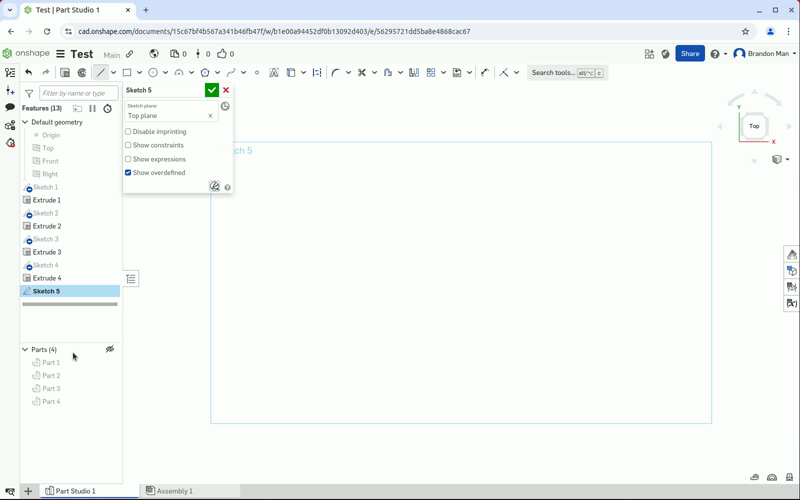
key_down(shift)
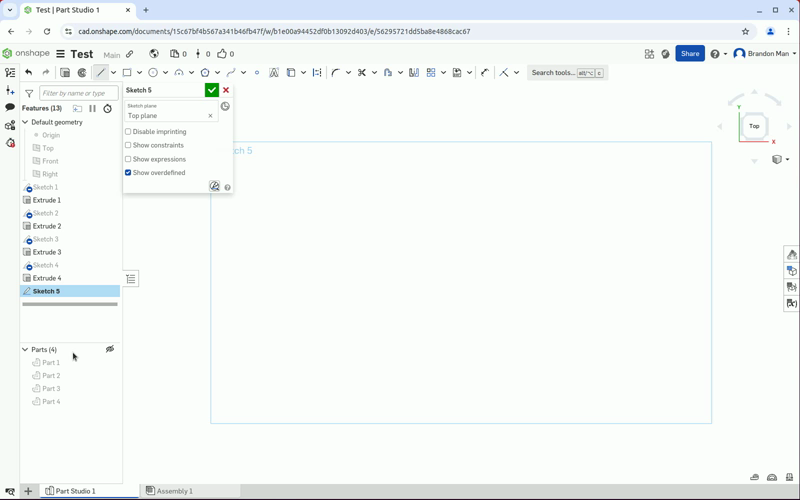
mouse_move(466, 336)
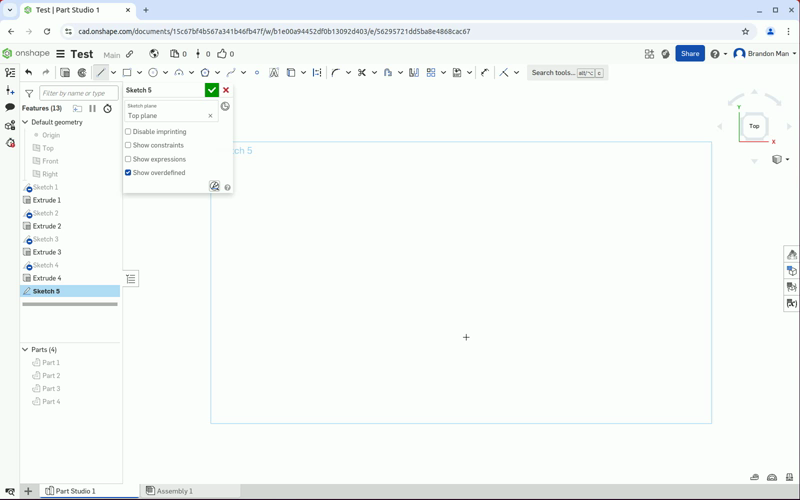
click(466, 336)
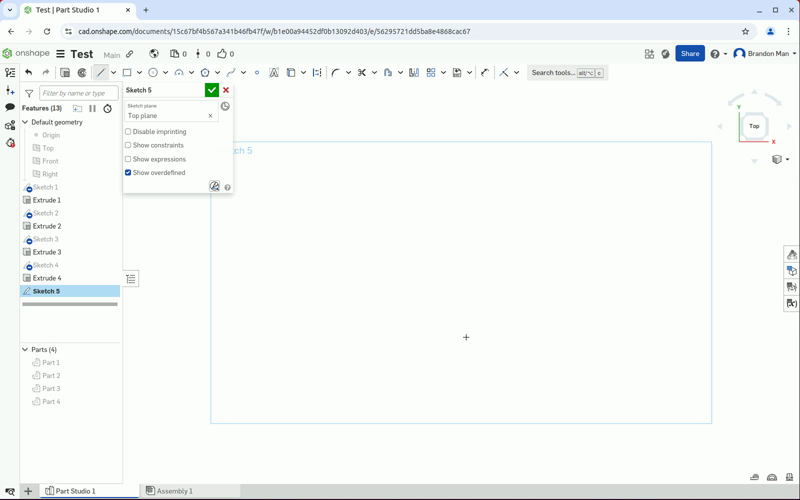
key_up(shift)
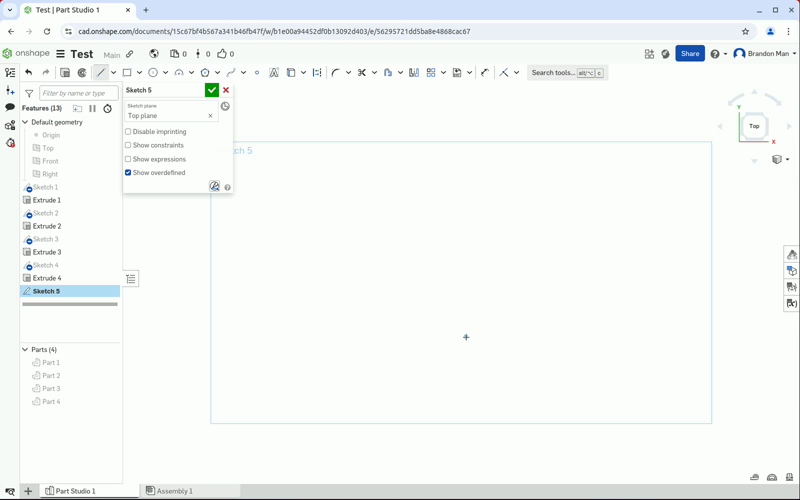
key_down(shift)
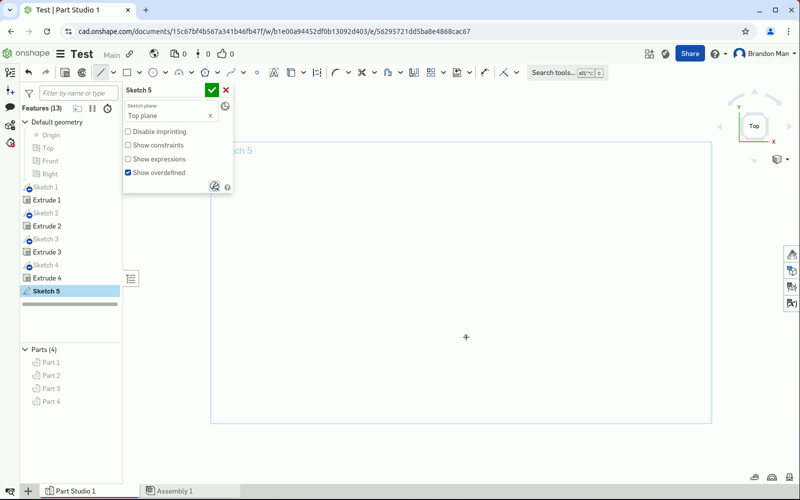
mouse_move(516, 250)
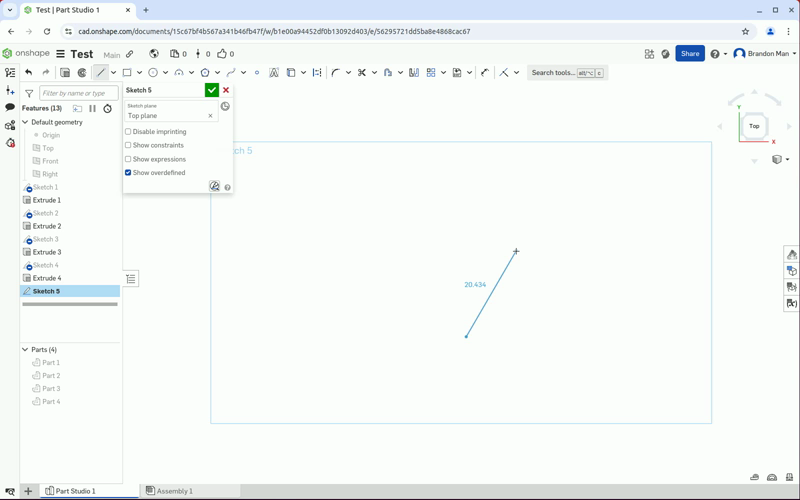
click(516, 250)
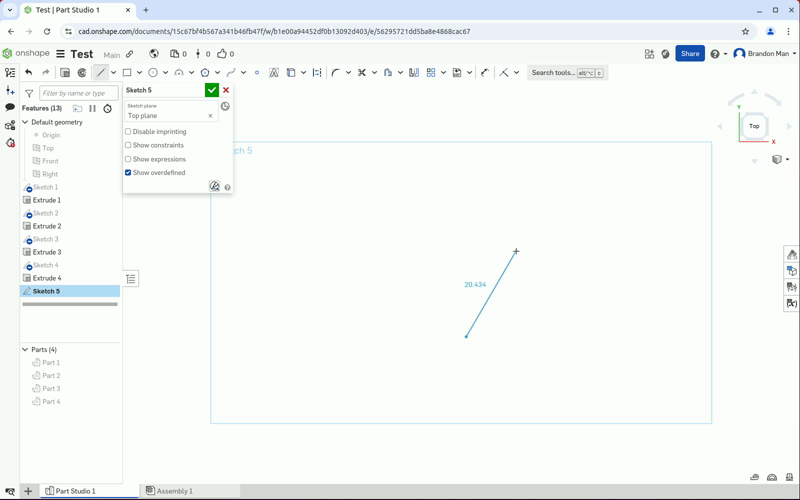
key_up(shift)
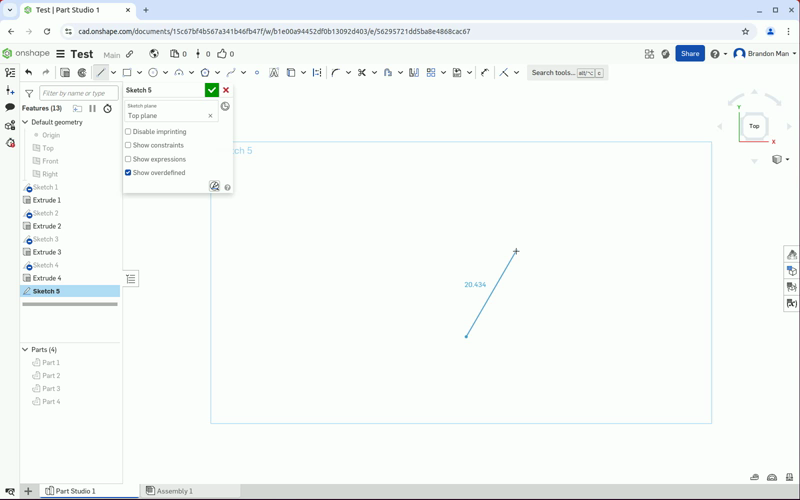
key_down(shift)
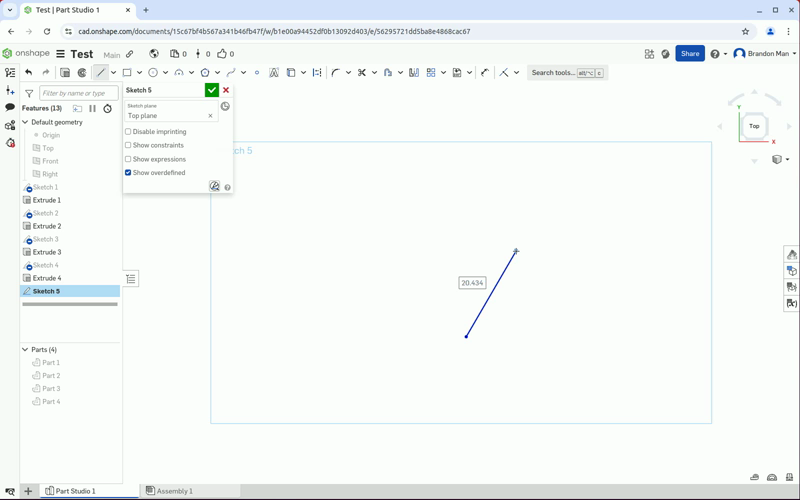
mouse_move(466, 293)
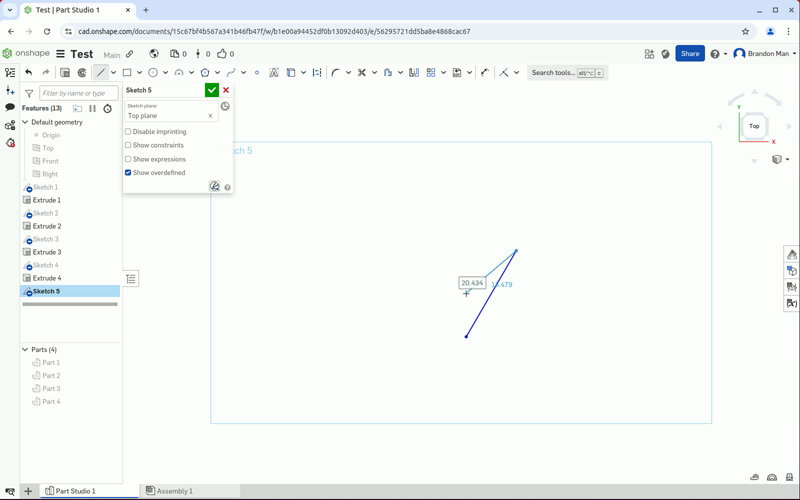
click(466, 293)
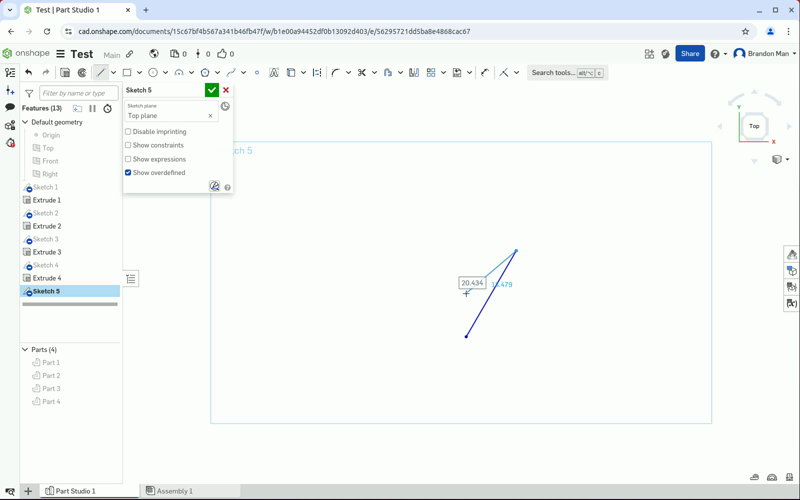
key_up(shift)
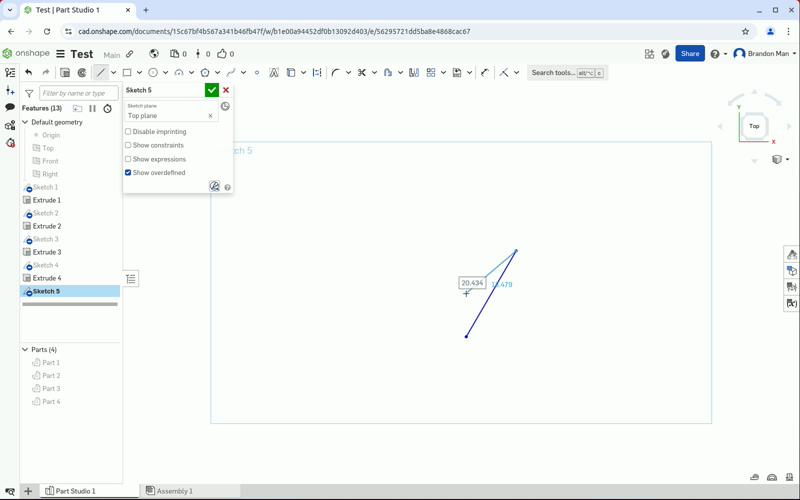
mouse_move(496, 293)
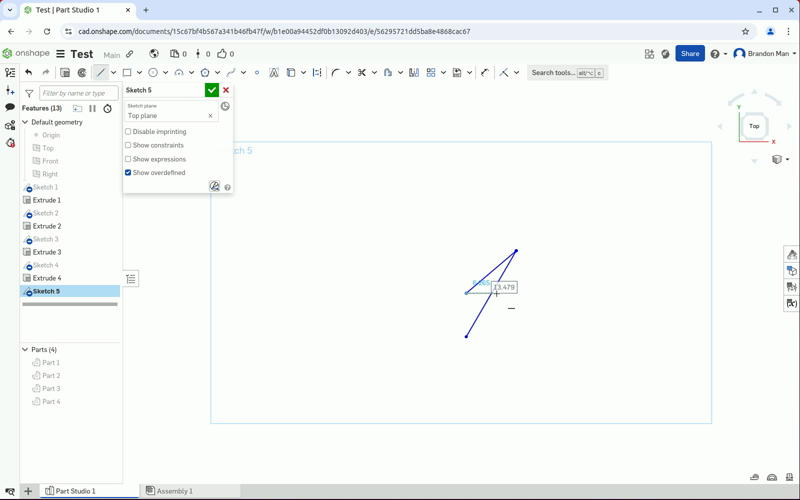
key_down(shift)
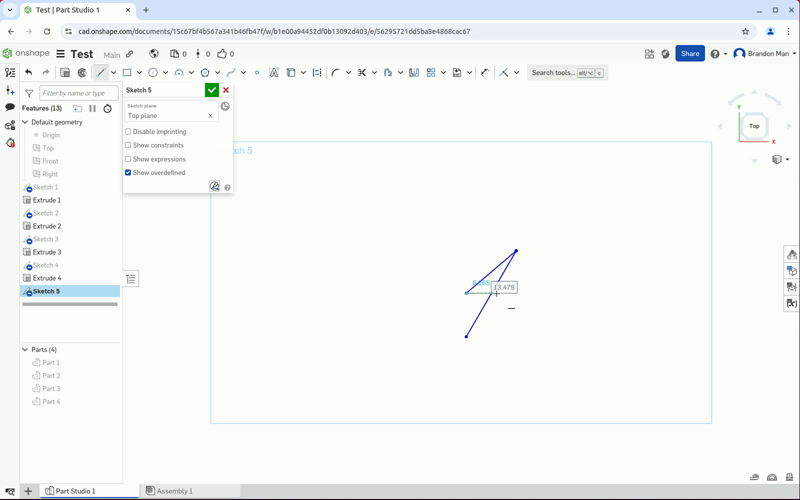
mouse_move(466, 336)
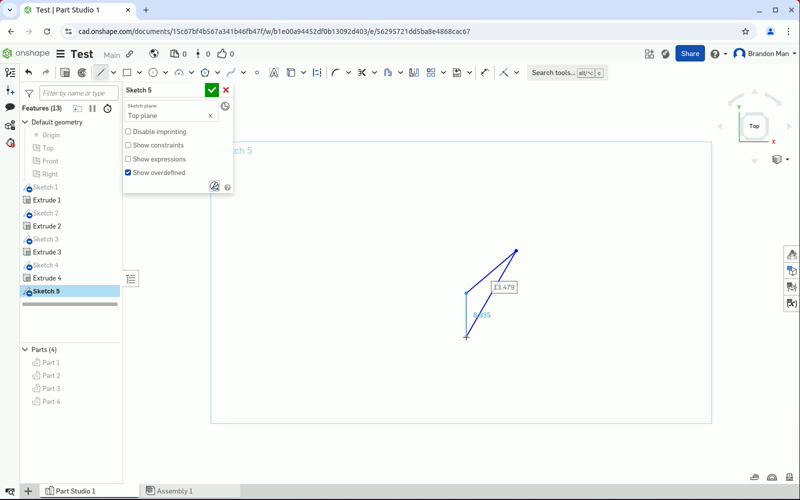
key_up(shift)
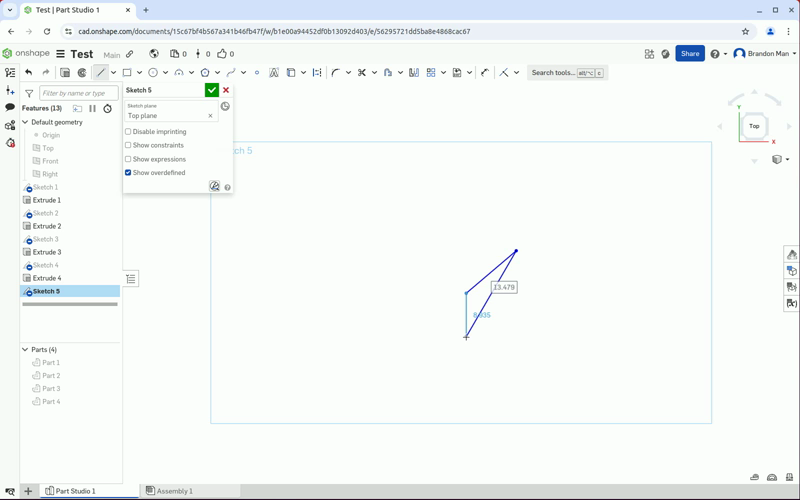
click(466, 336)
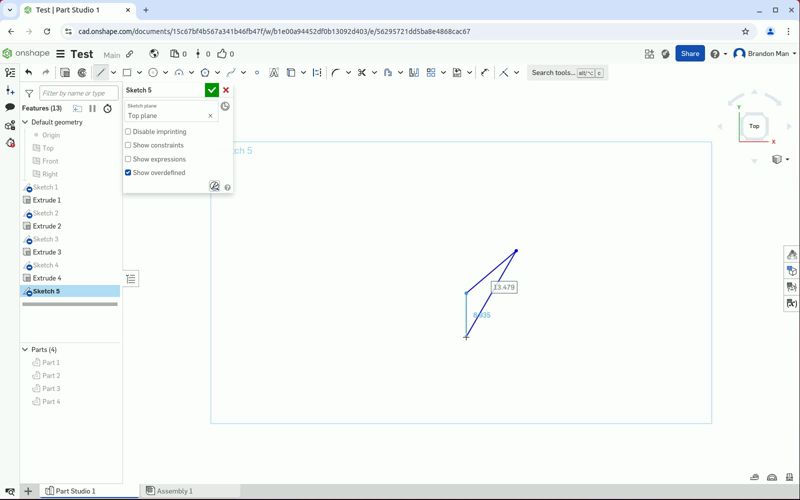
key(esc)
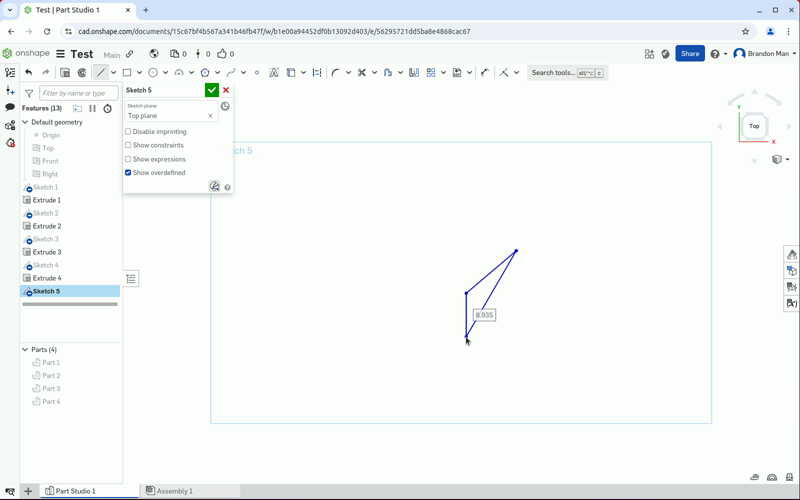
mouse_move(488, 277)
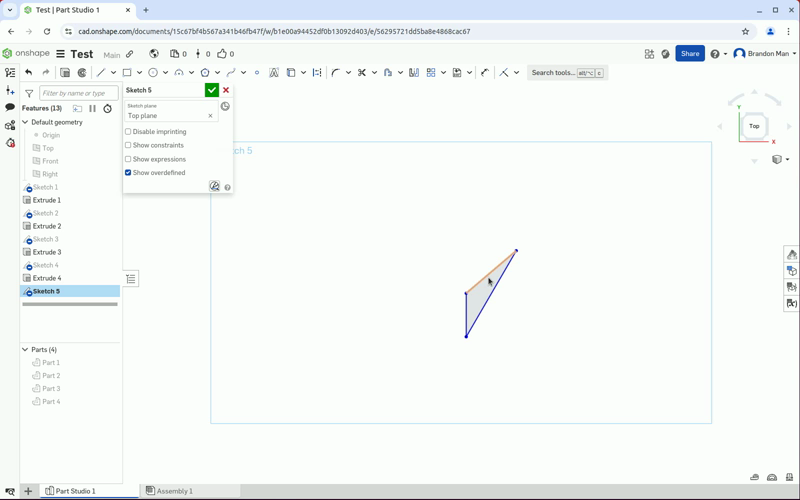
scroll(6)
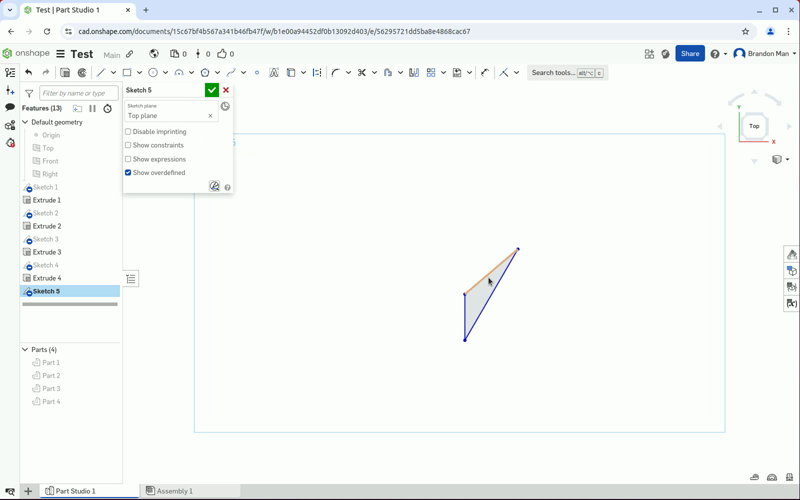
scroll(6)
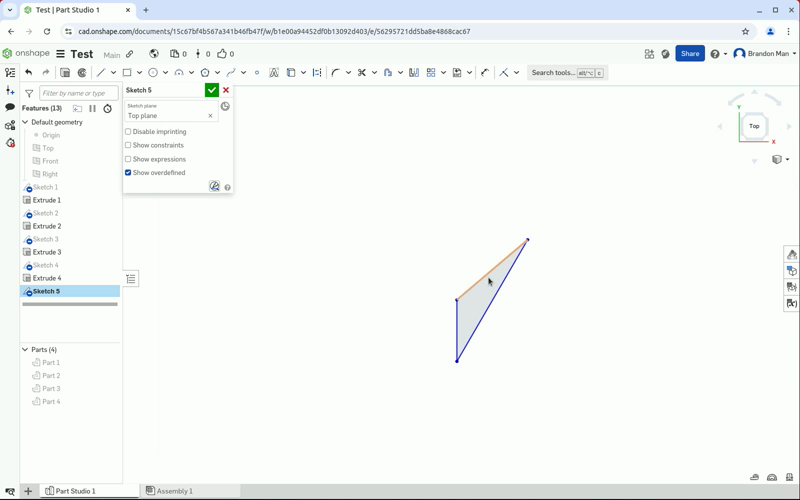
scroll(6)
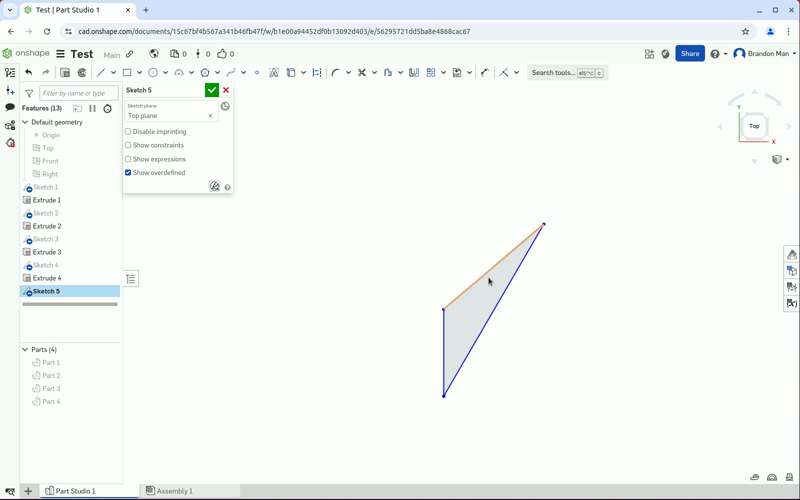
scroll(6)
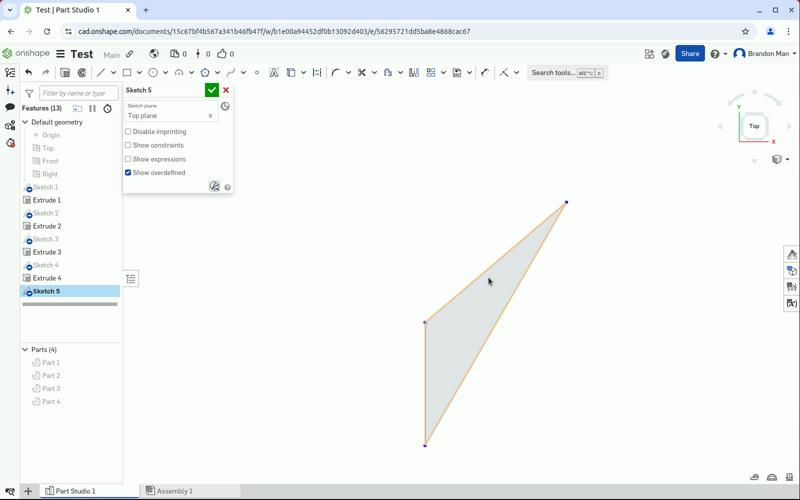
scroll(6)
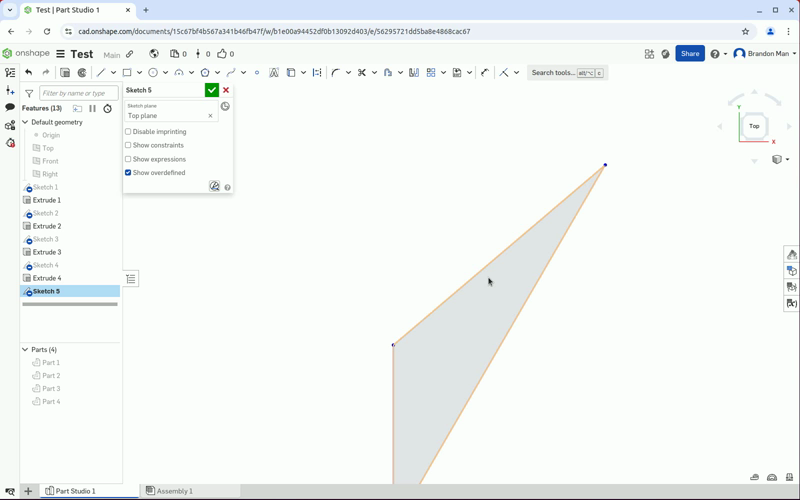
scroll(6)
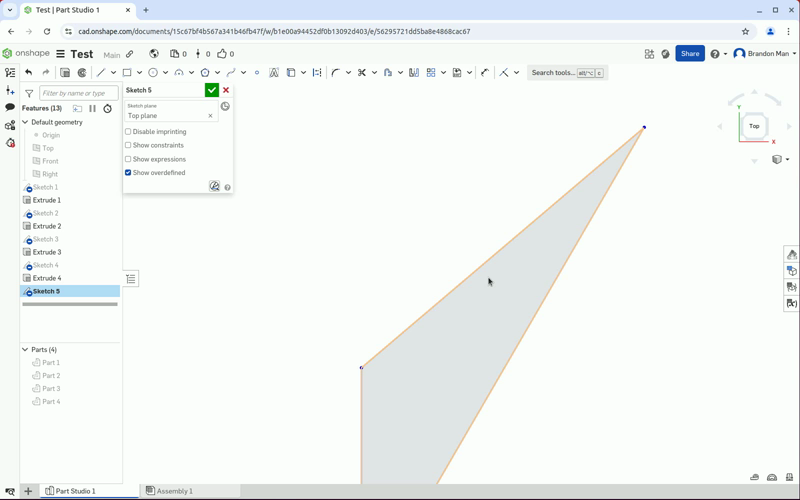
scroll(6)
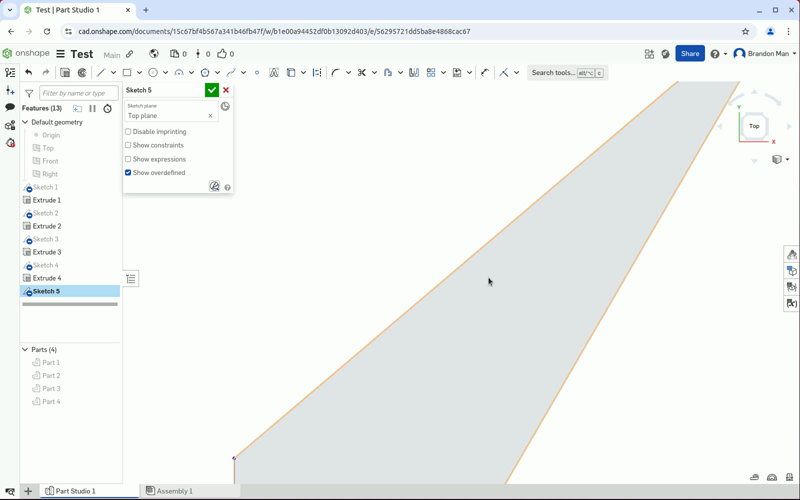
click(488, 277)
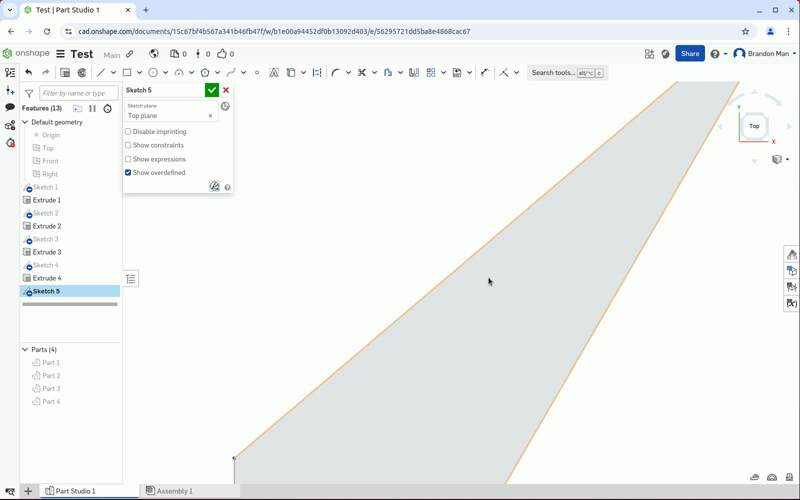
scroll(-6)
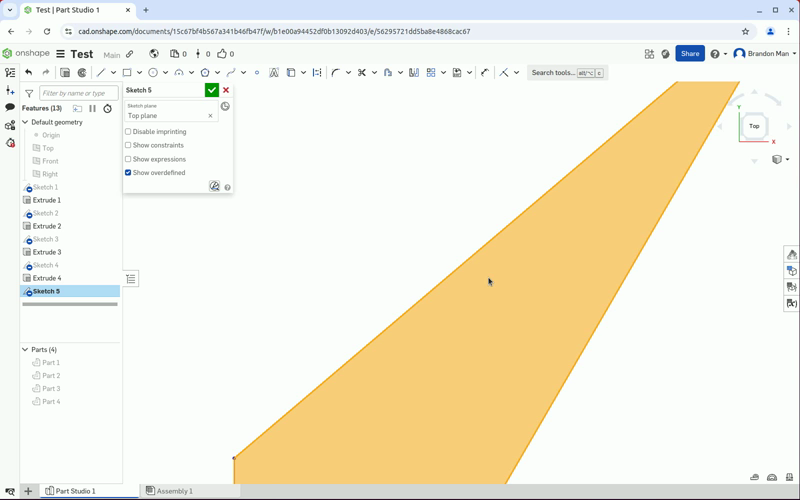
scroll(-6)
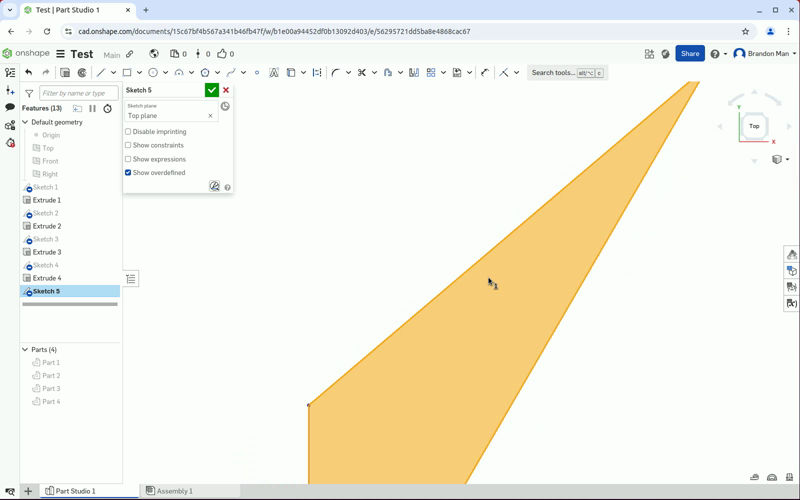
scroll(-6)
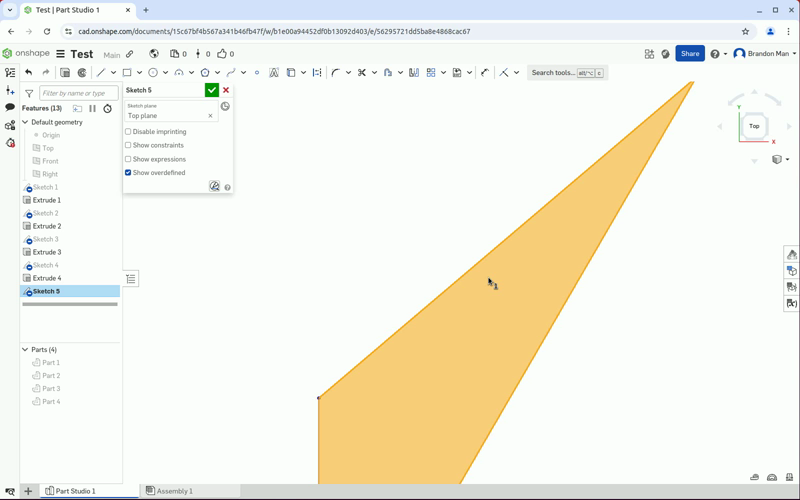
scroll(-6)
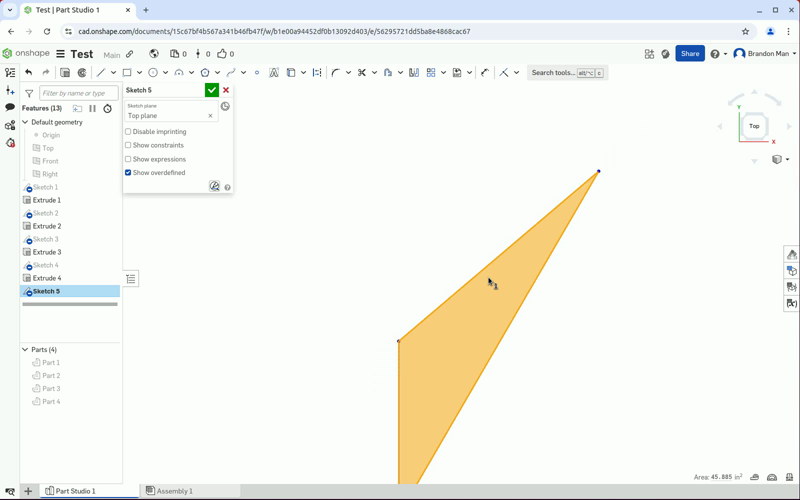
scroll(-6)
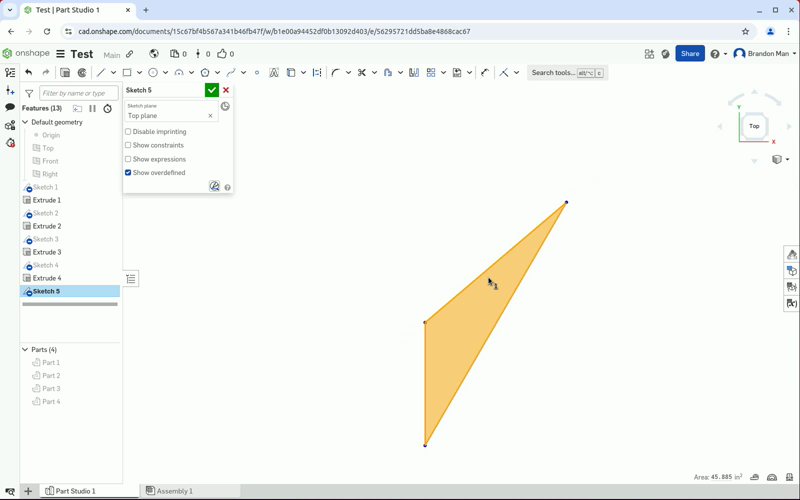
scroll(-6)
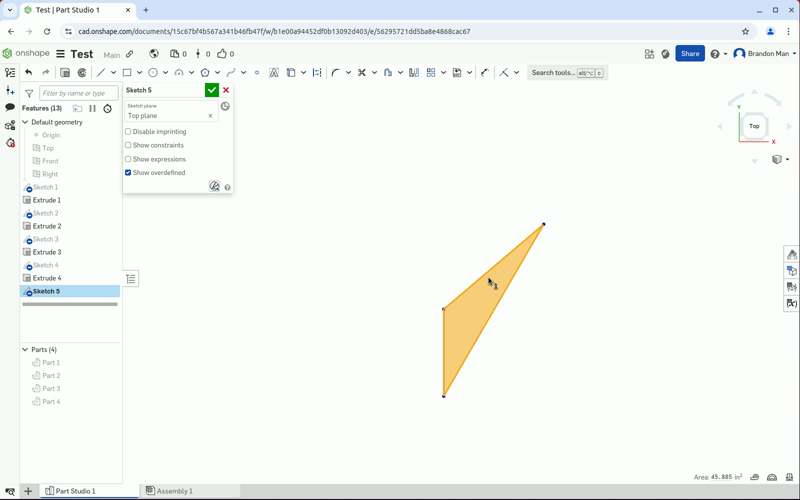
scroll(-6)
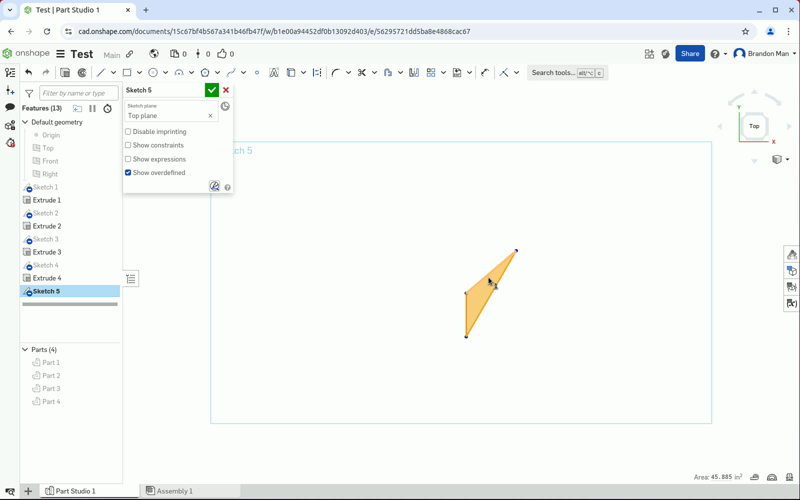
mouse_move(73, 352)
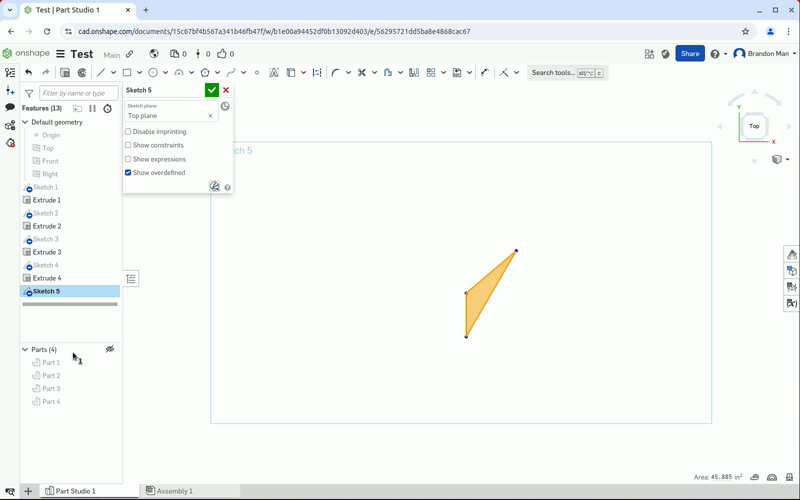
key(shift+y)
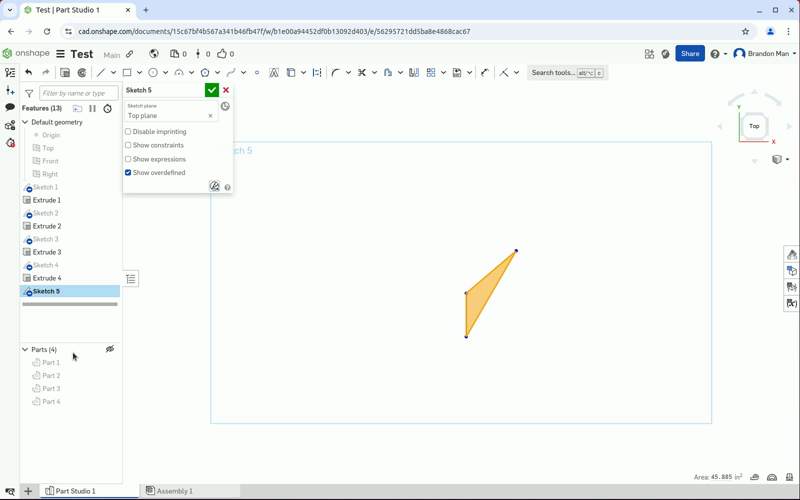
key(shift+e)
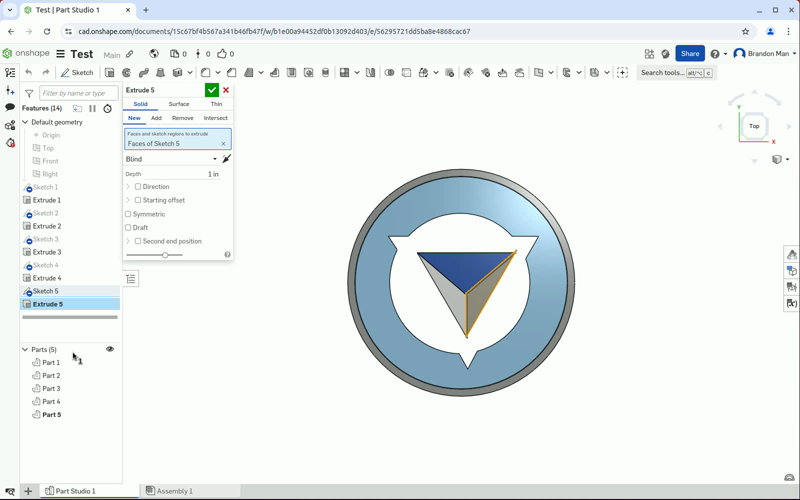
mouse_move(143, 106)
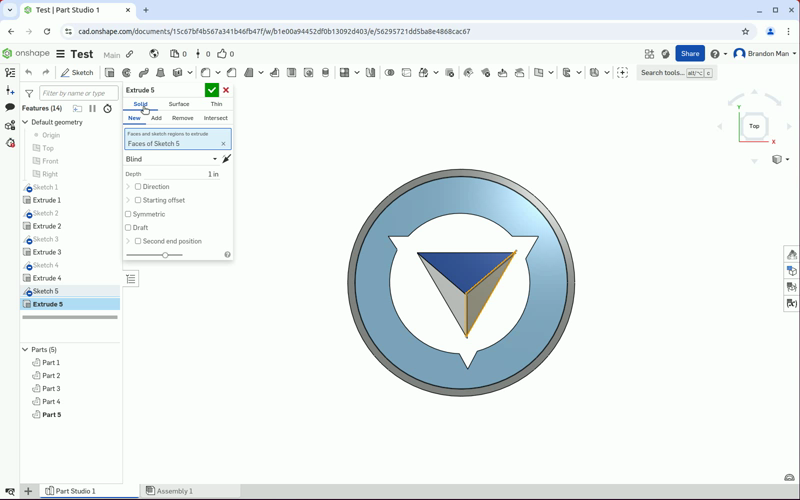
click(143, 106)
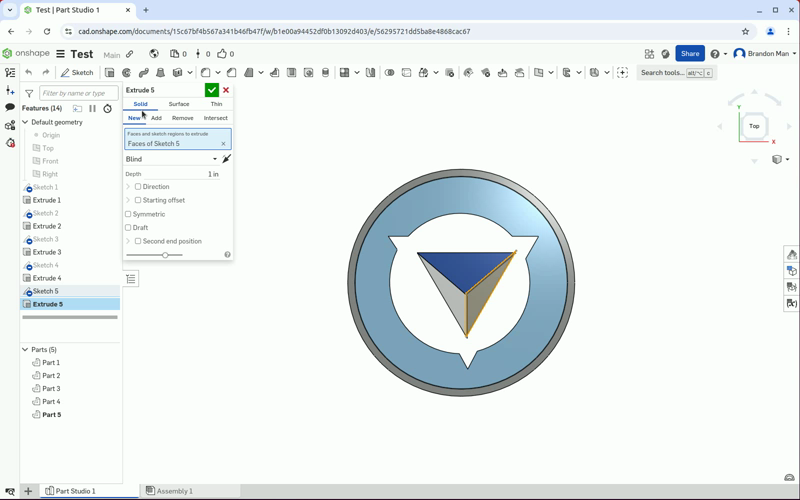
mouse_move(137, 120)
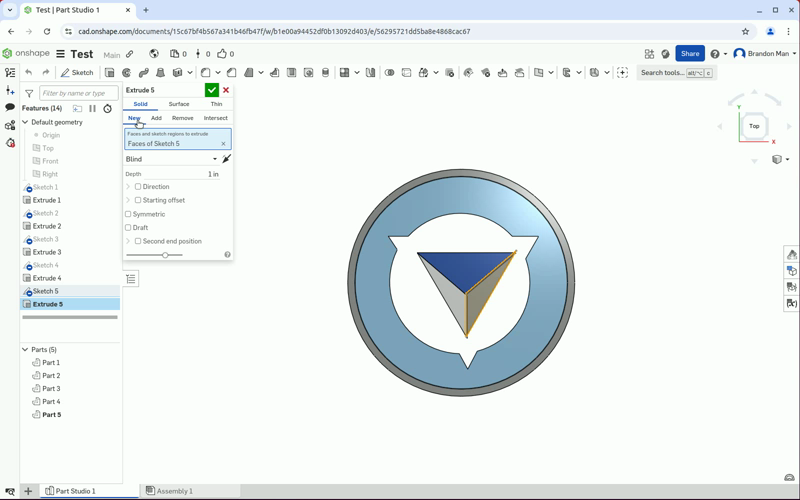
click(137, 120)
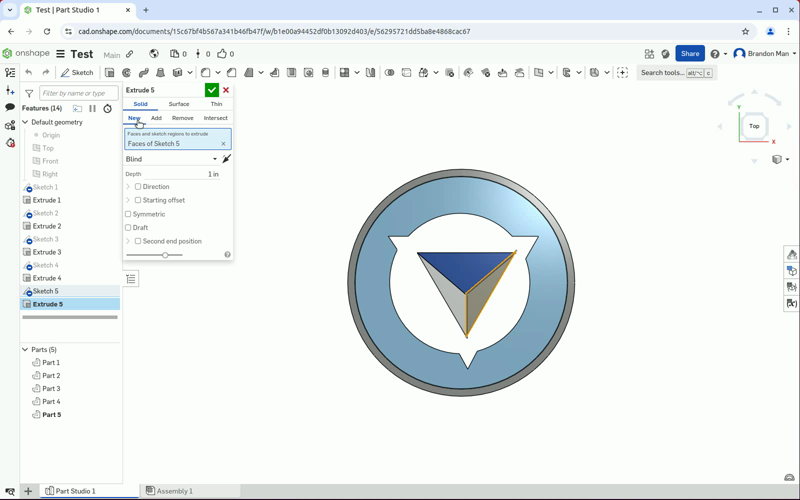
key(tab, 4)
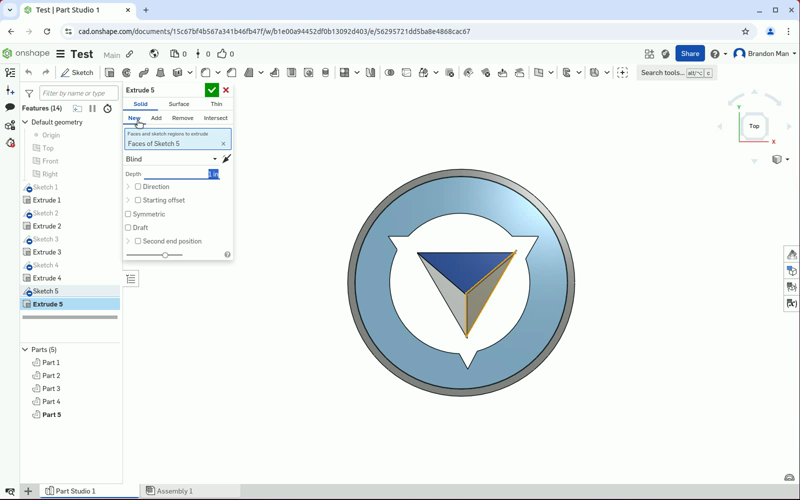
text(11.554)
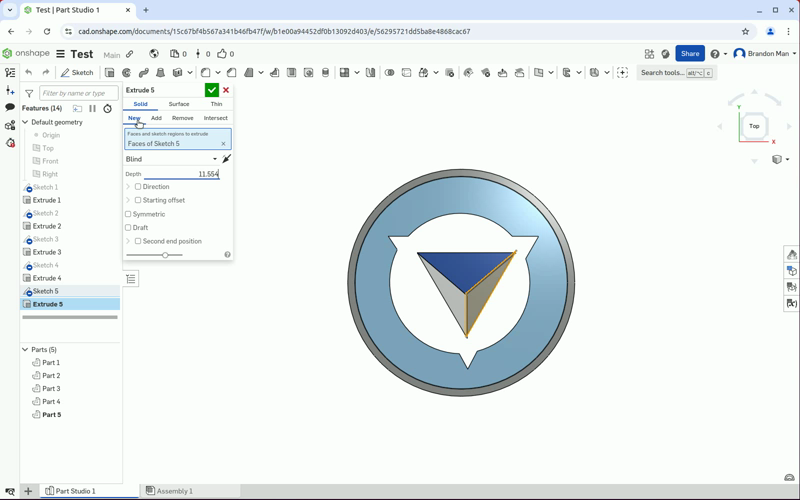
key(enter)
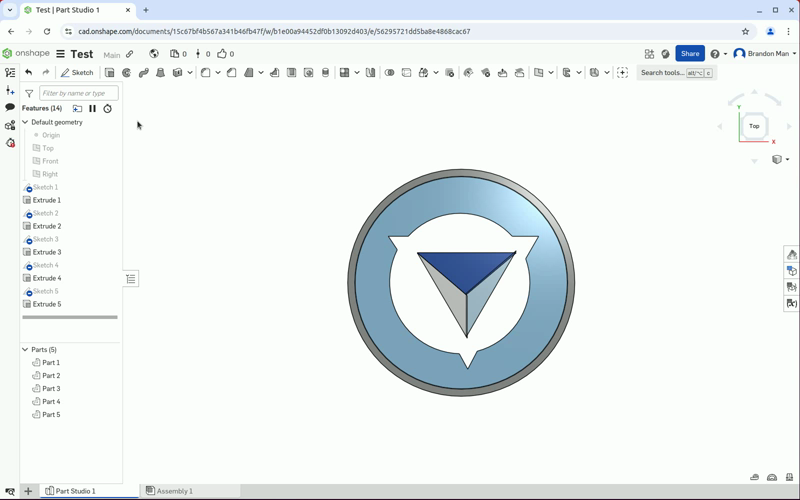
key(shift+h)
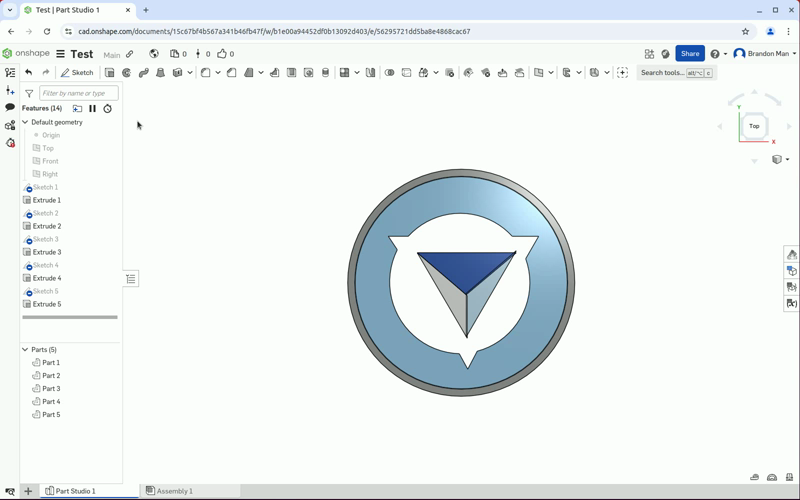
key(shift+h)
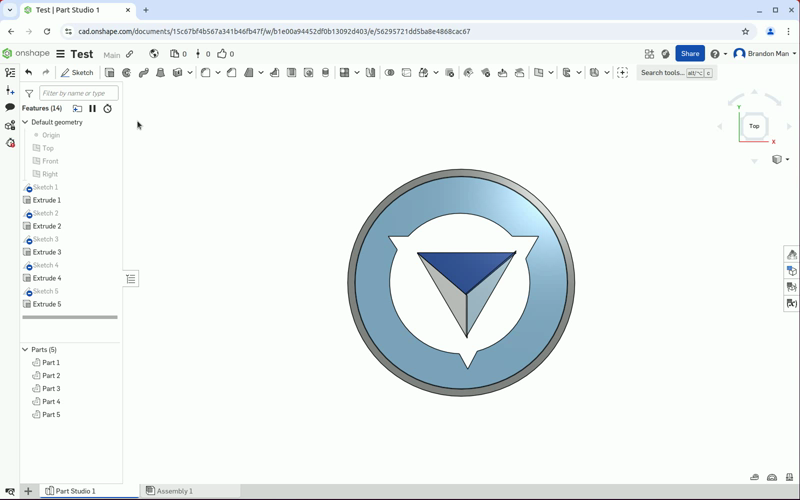
mouse_move(73, 189)
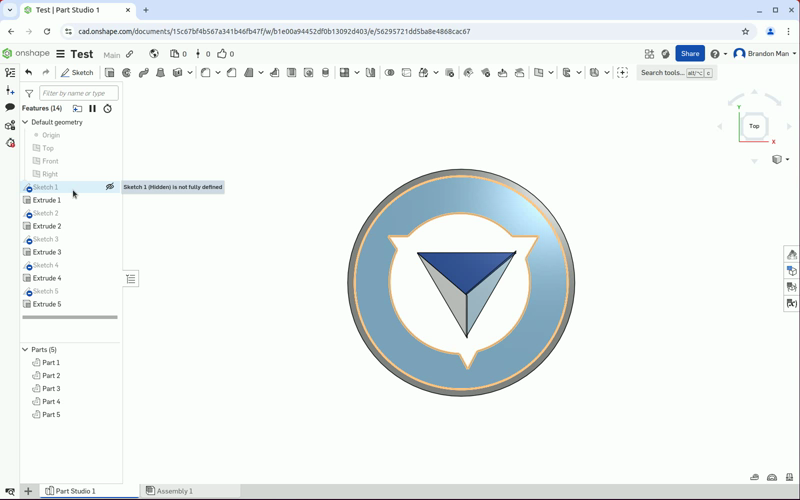
click(73, 189)
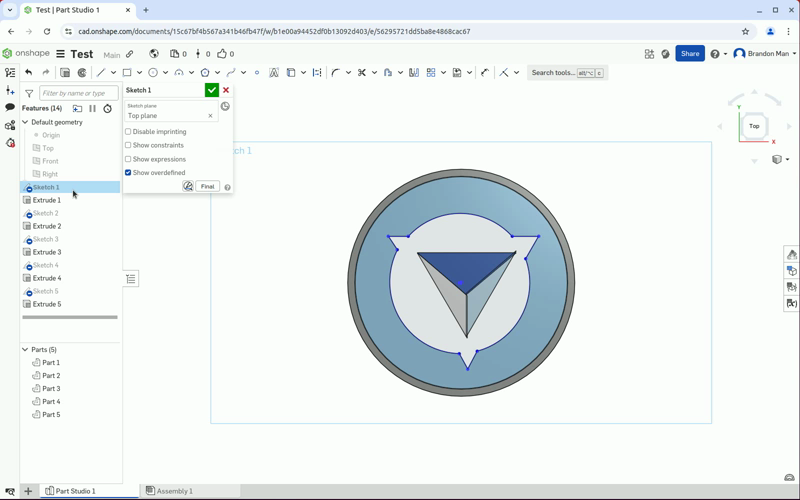
mouse_move(229, 92)
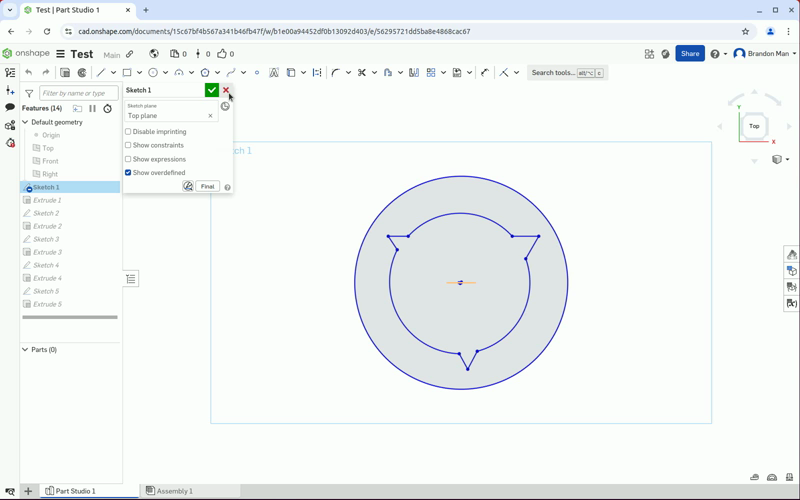
click(229, 92)
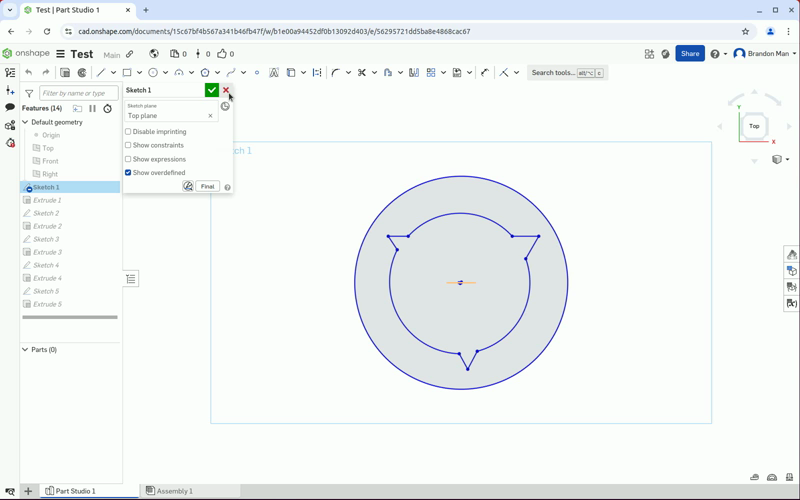
key(shift+s)
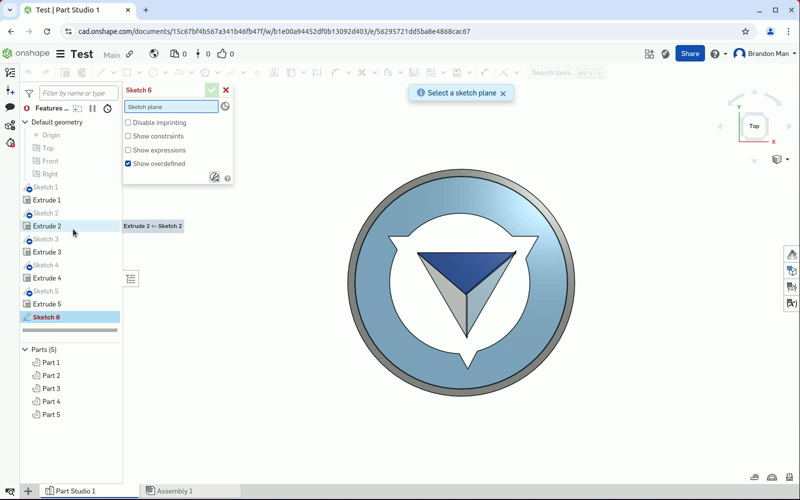
scroll(3)
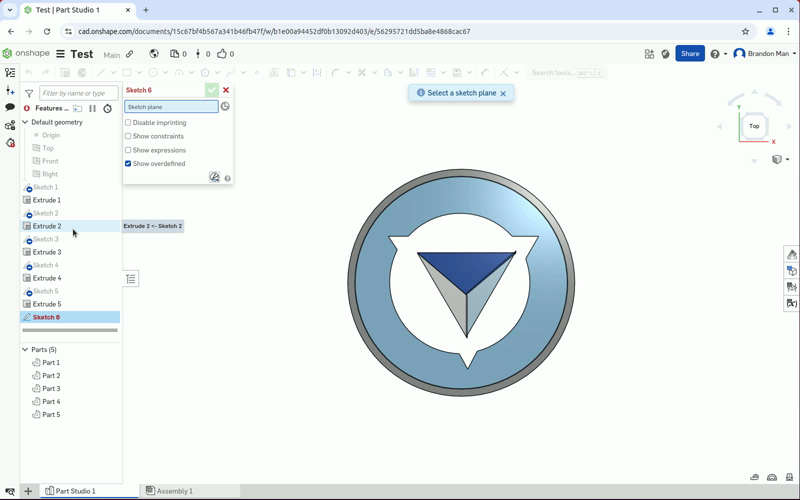
mouse_move(73, 150)
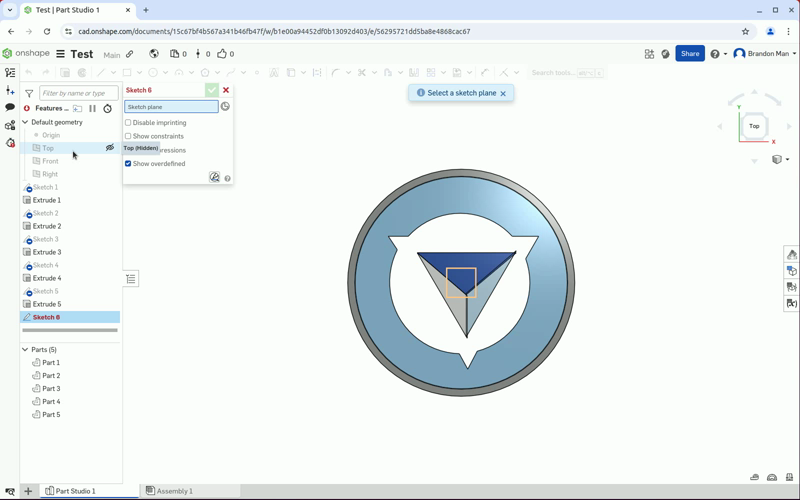
click(73, 150)
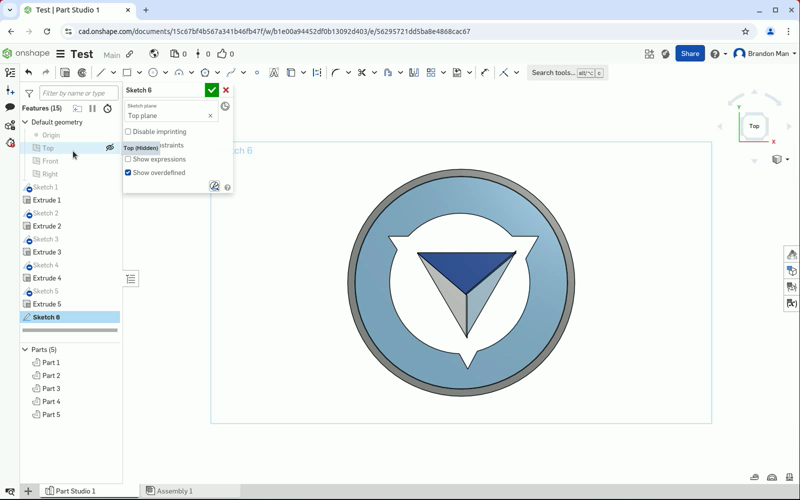
mouse_move(73, 352)
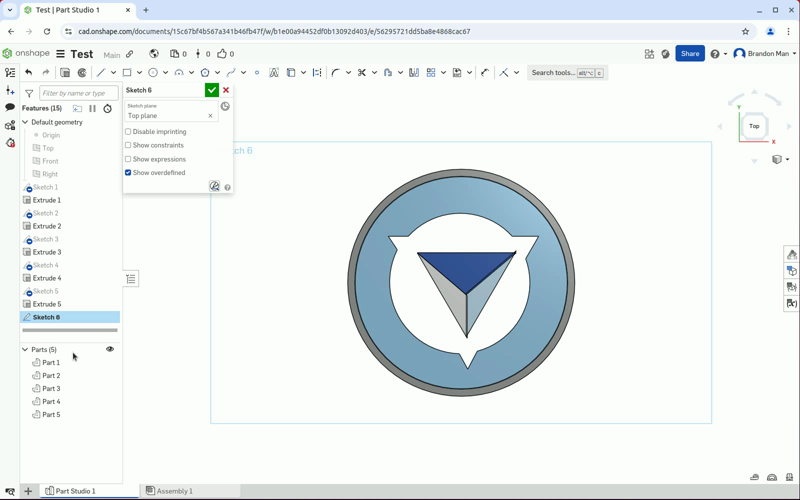
key(y)
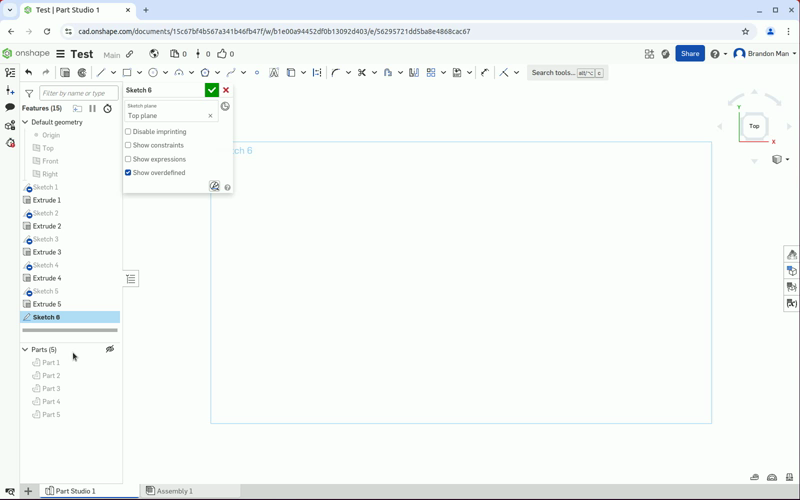
key(l)
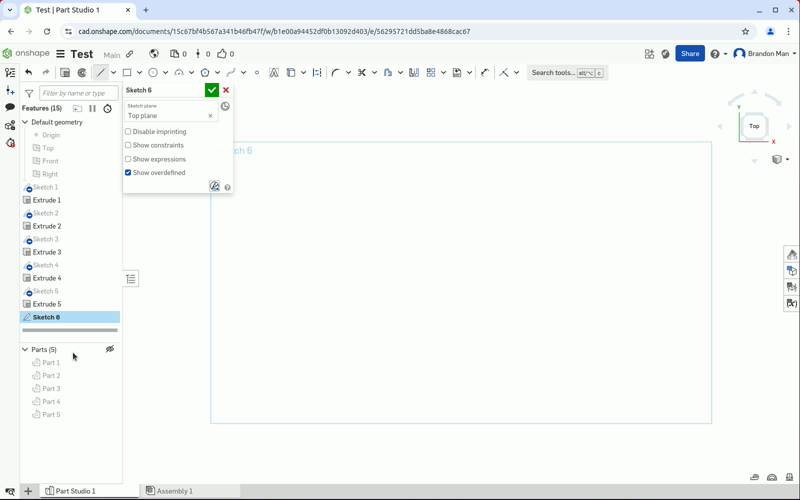
key_down(shift)
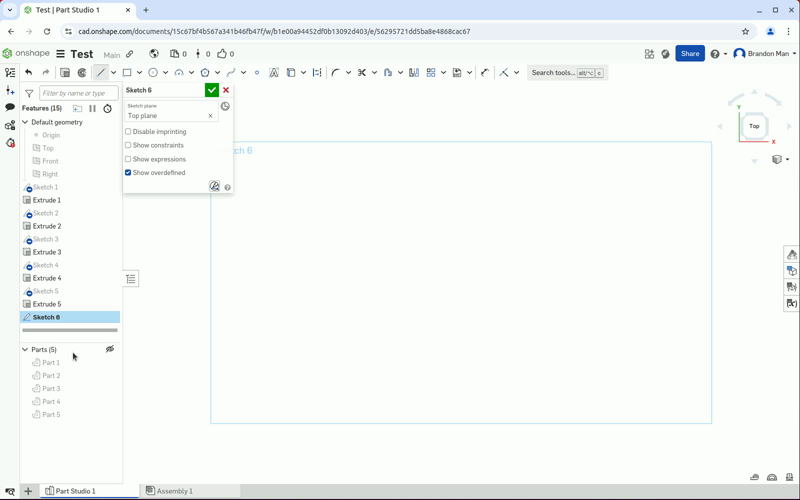
mouse_move(504, 303)
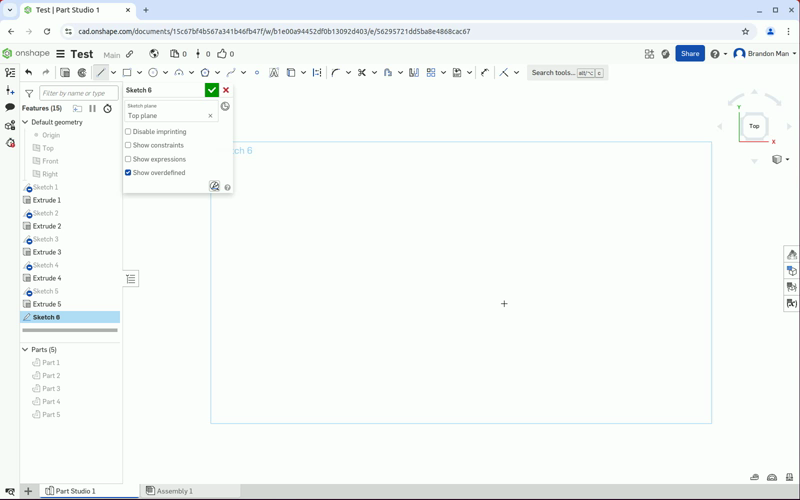
click(504, 303)
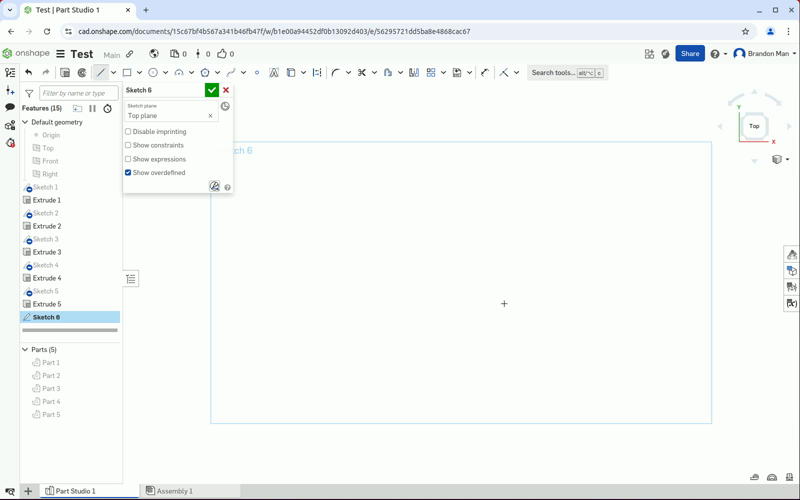
key_up(shift)
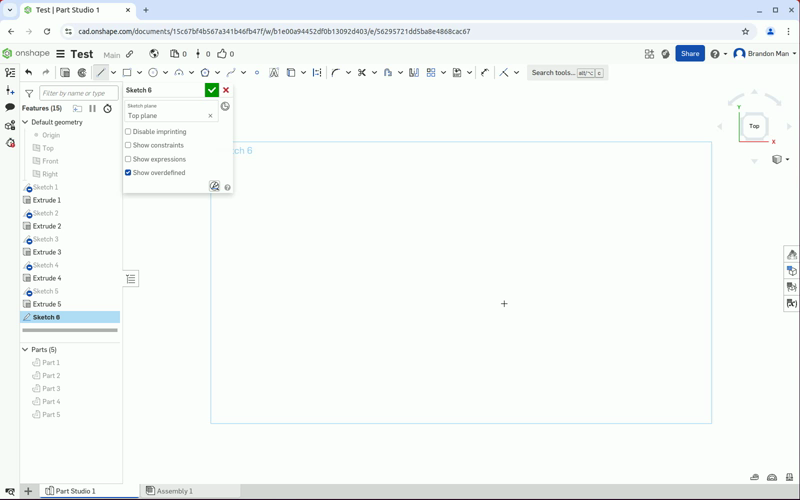
key_down(shift)
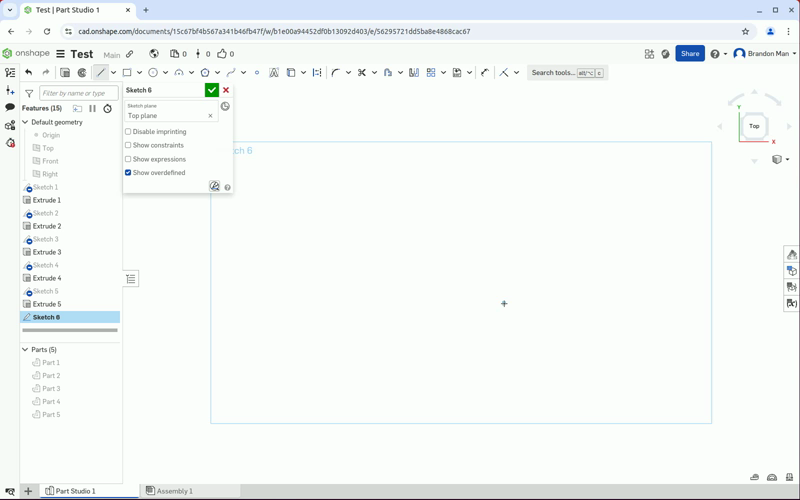
mouse_move(534, 303)
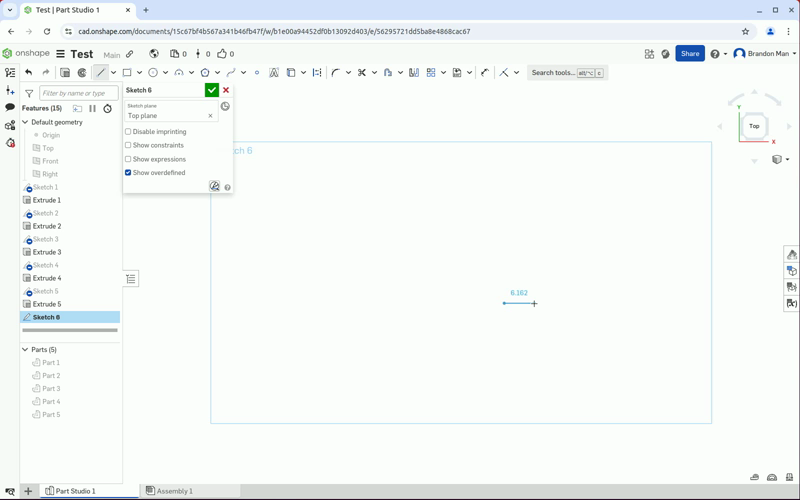
mouse_move(516, 309)
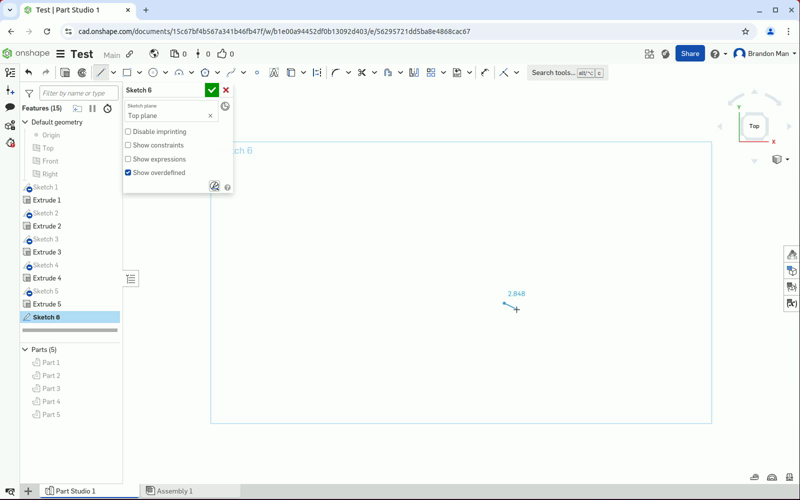
click(516, 309)
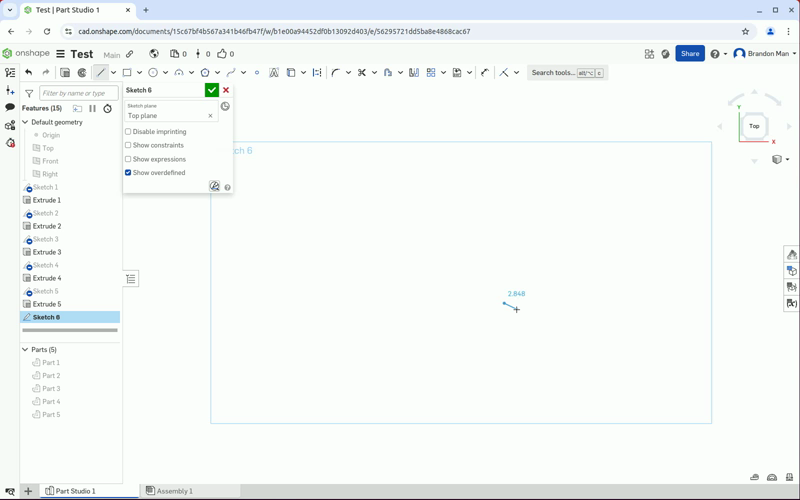
key_up(shift)
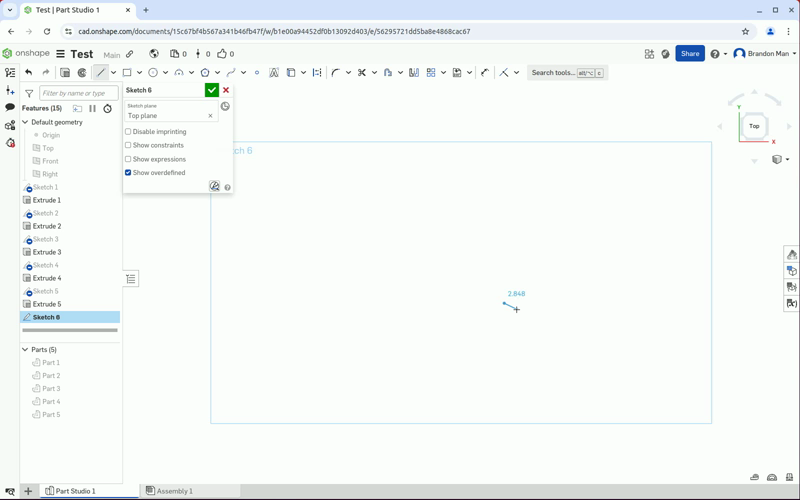
key_down(shift)
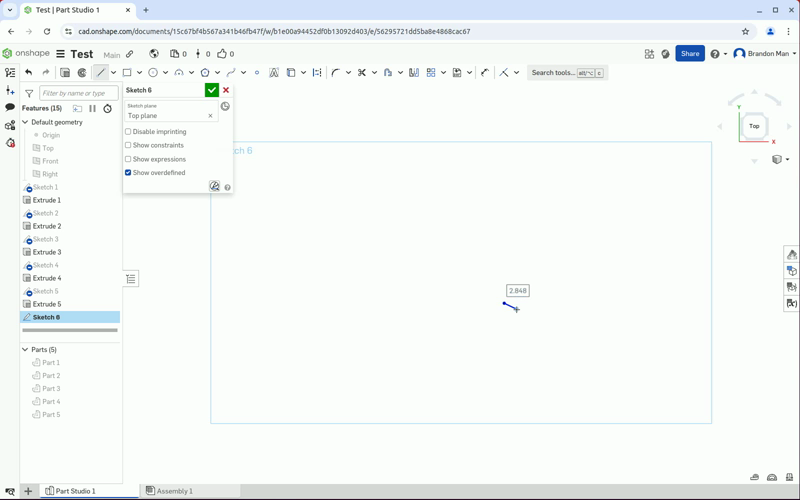
mouse_move(546, 309)
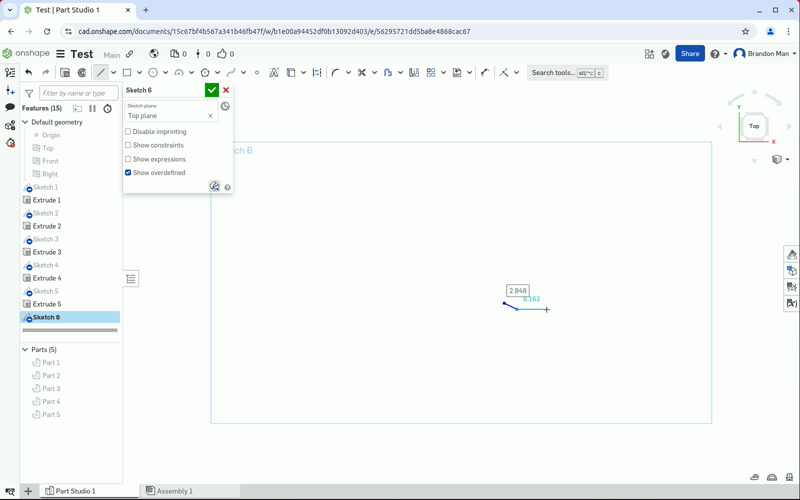
mouse_move(507, 328)
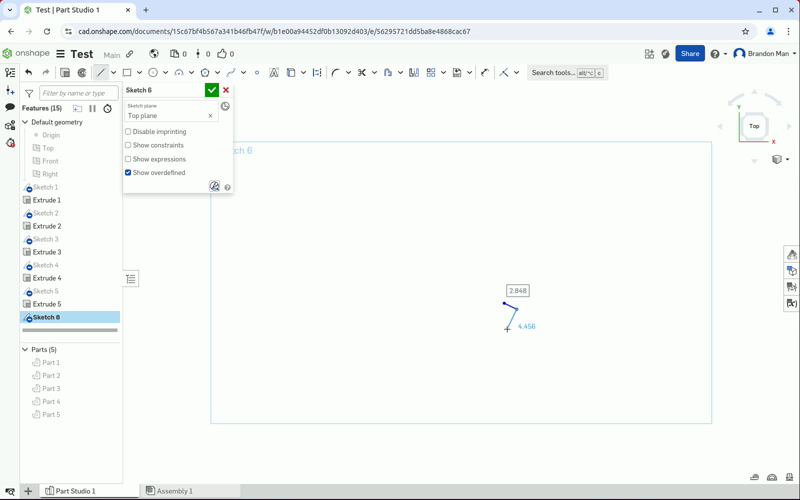
click(507, 328)
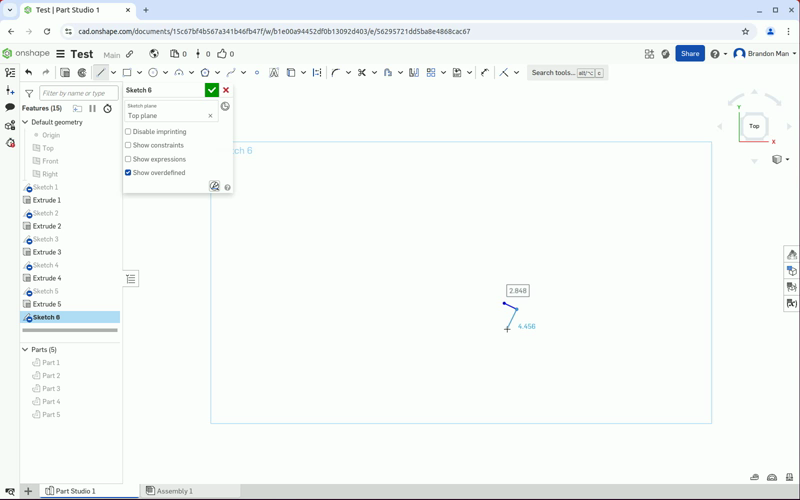
key_up(shift)
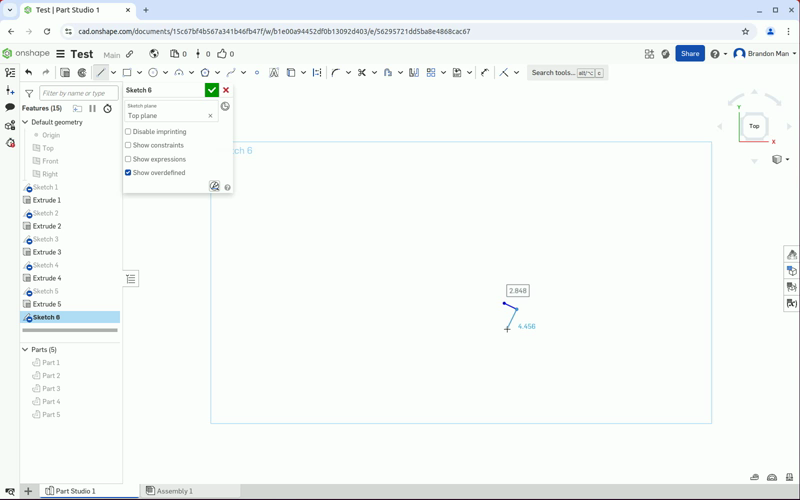
key_down(shift)
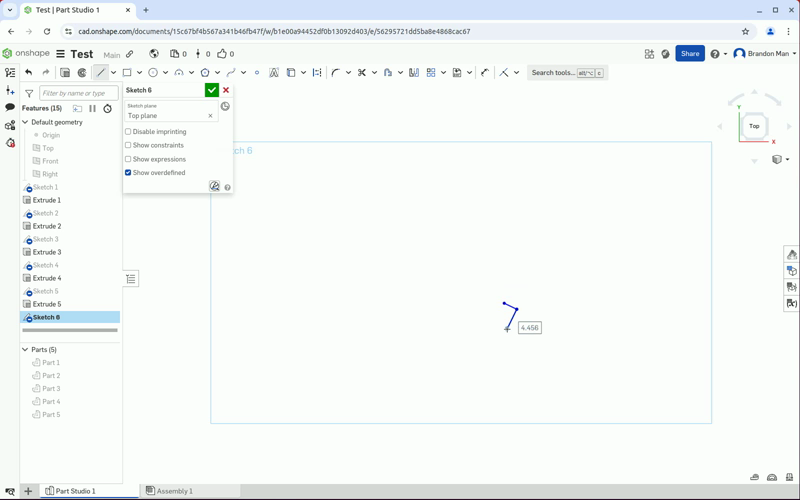
mouse_move(537, 328)
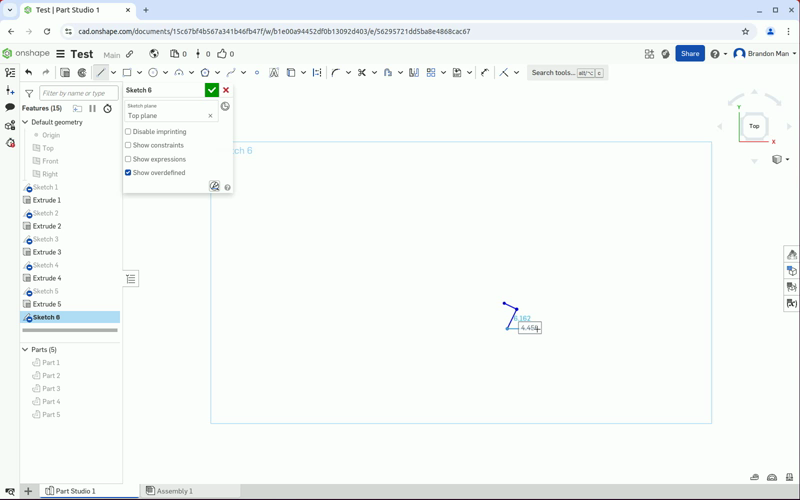
mouse_move(507, 336)
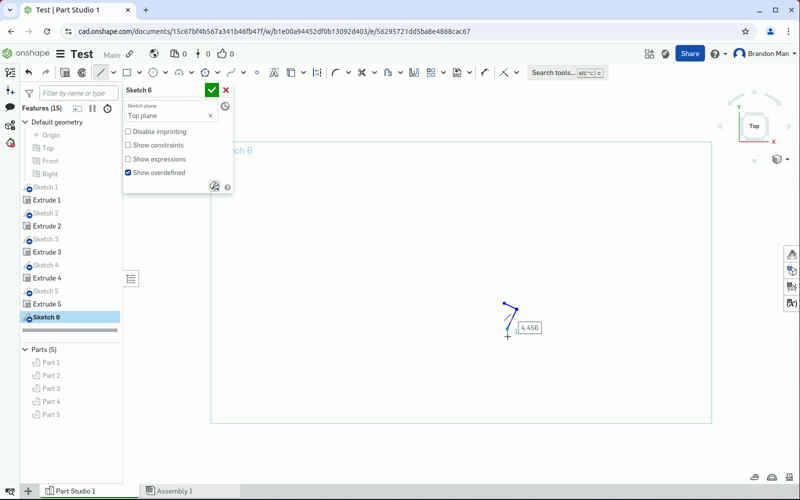
click(507, 336)
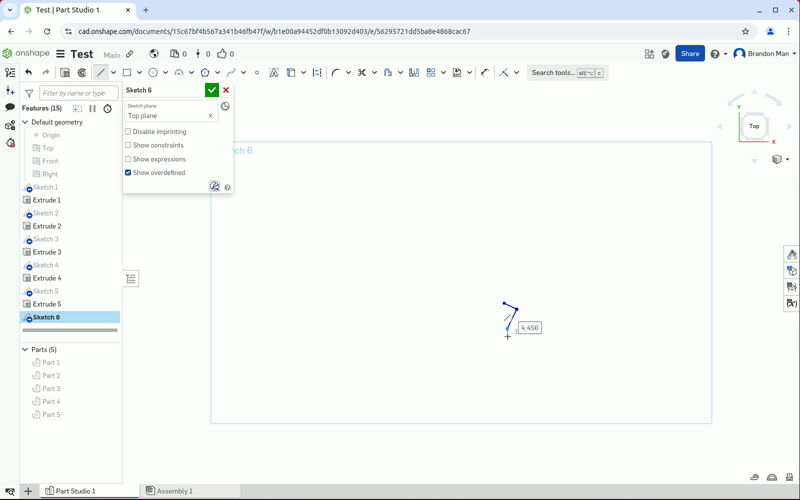
key_up(shift)
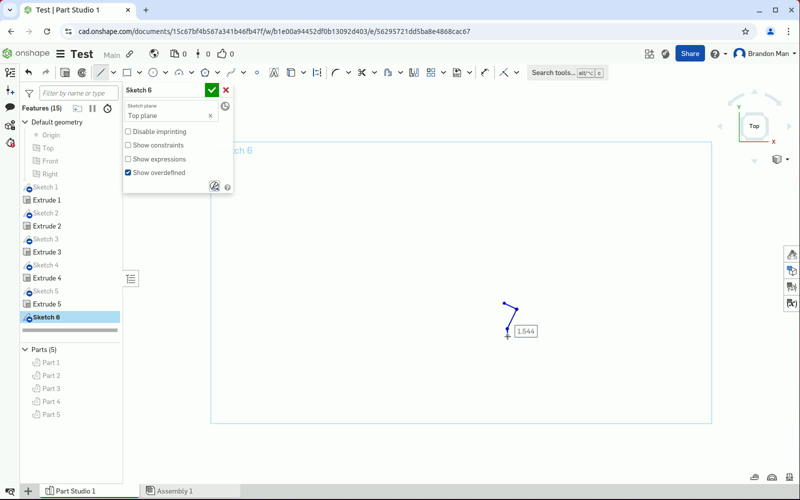
key(esc)
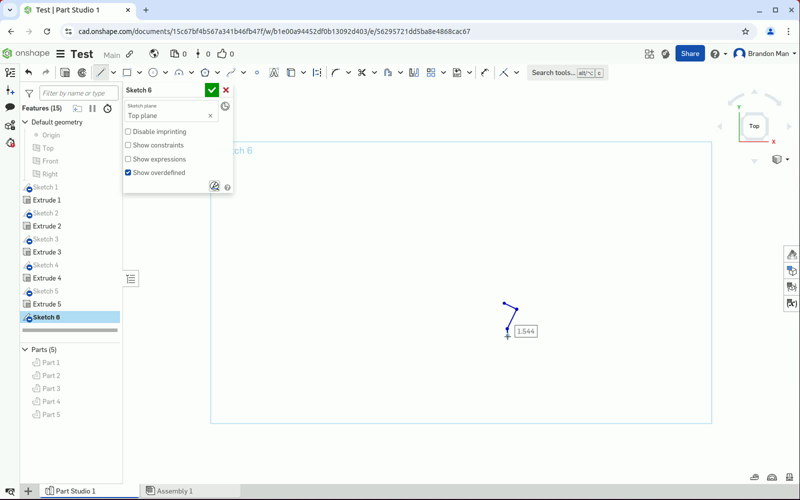
key(a)
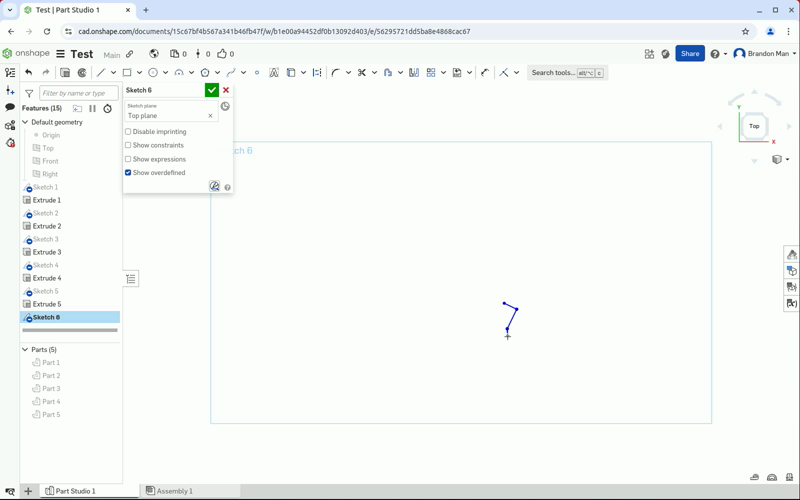
mouse_move(507, 336)
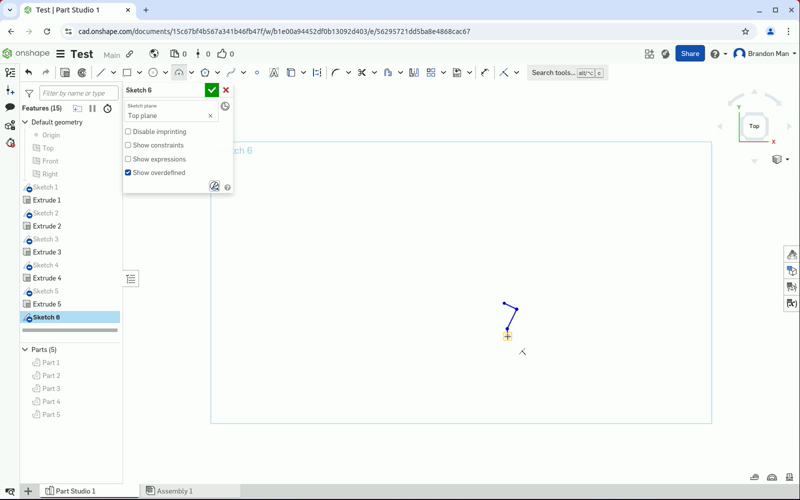
click(507, 336)
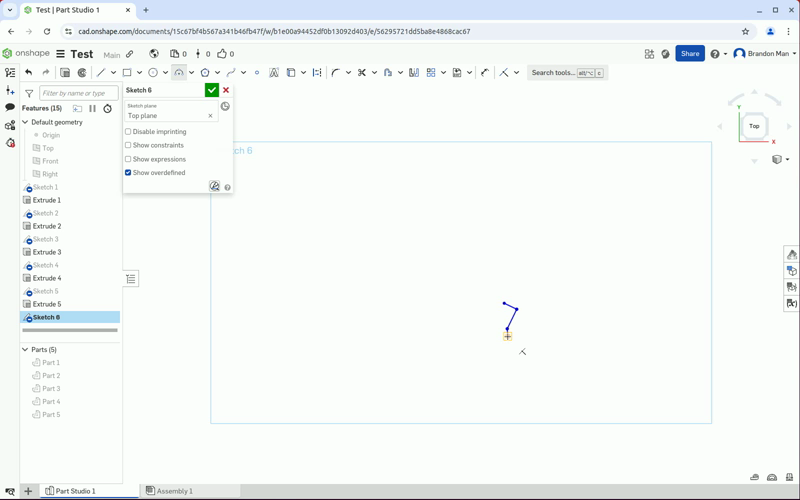
key_down(shift)
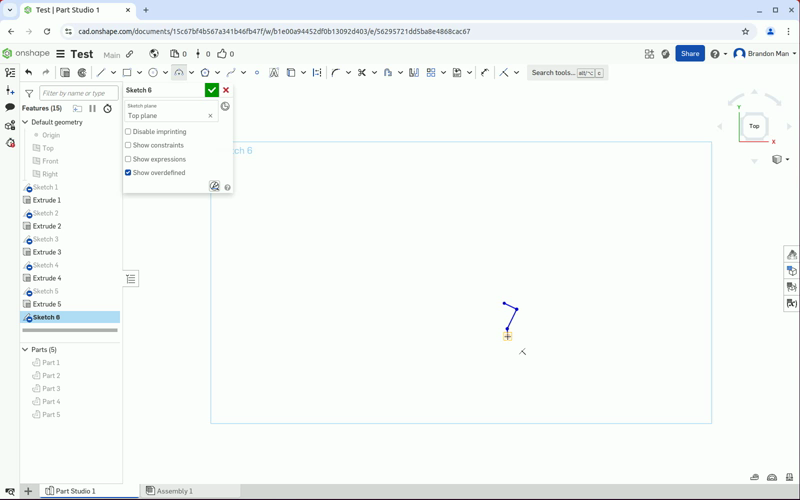
mouse_move(527, 258)
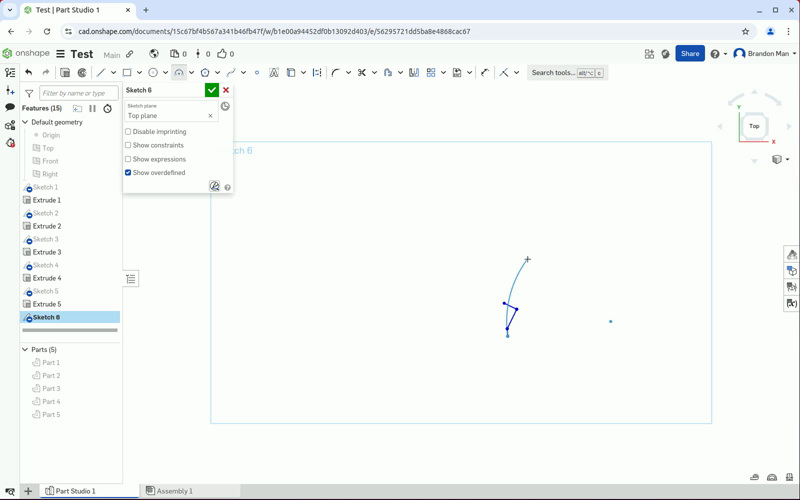
click(527, 258)
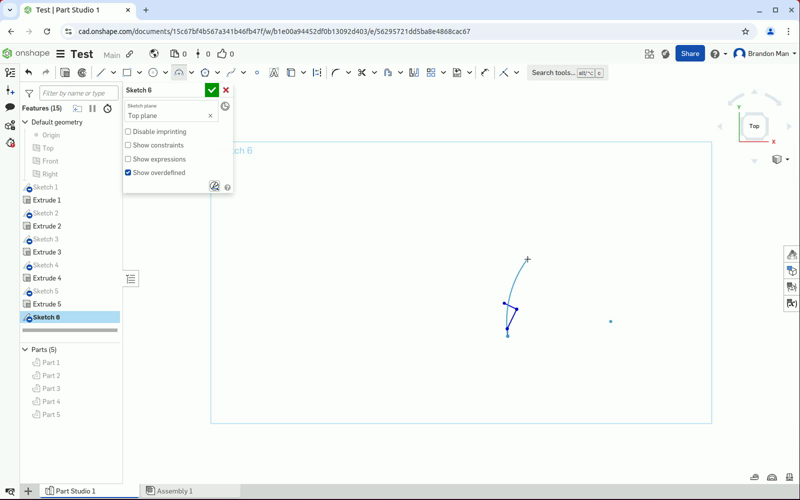
mouse_move(529, 300)
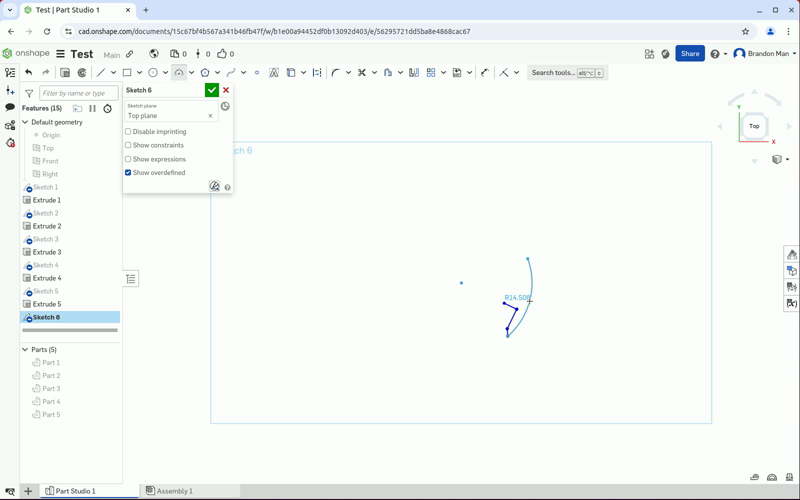
click(529, 300)
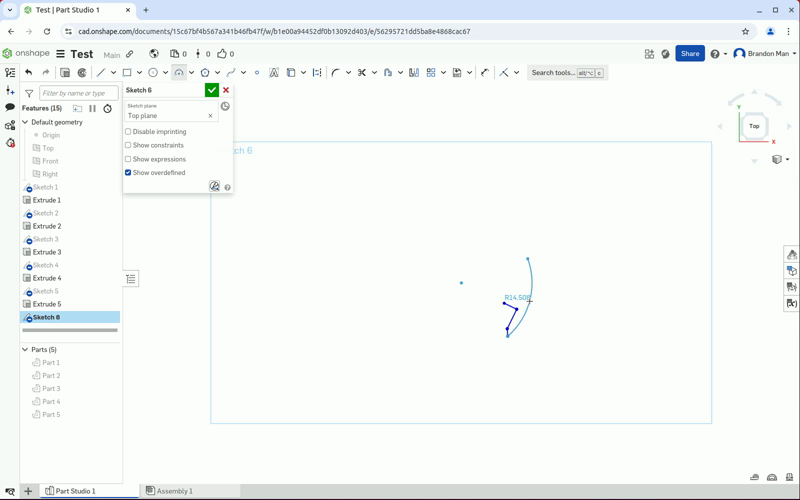
key_up(shift)
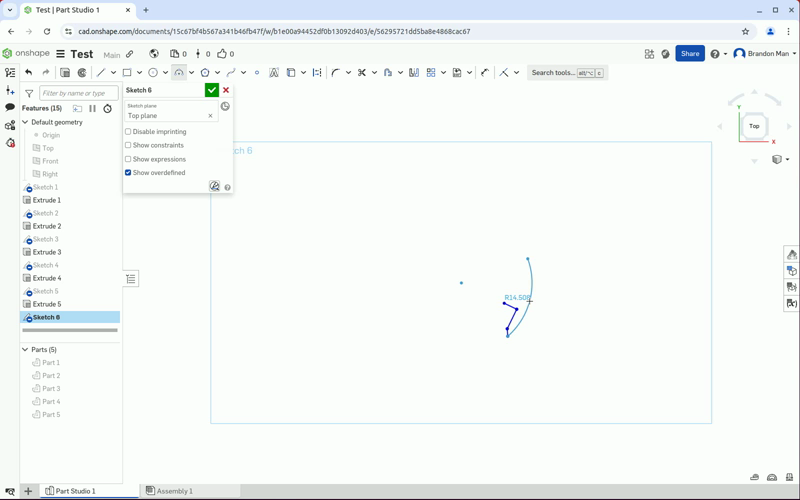
key(esc)
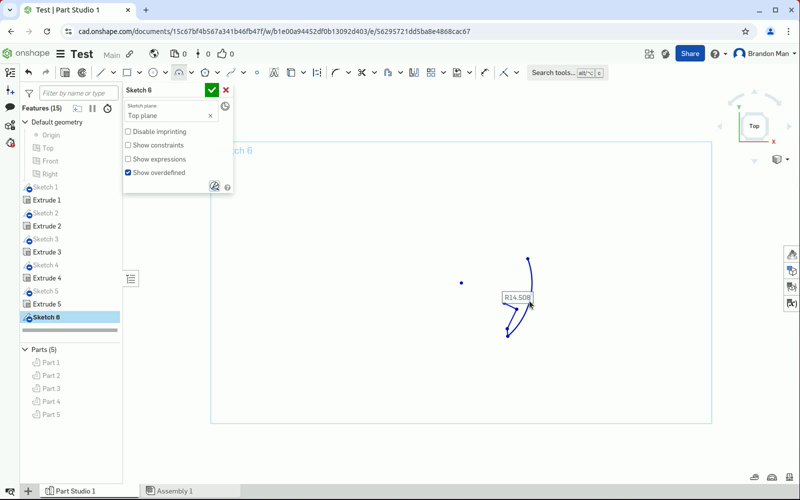
key(l)
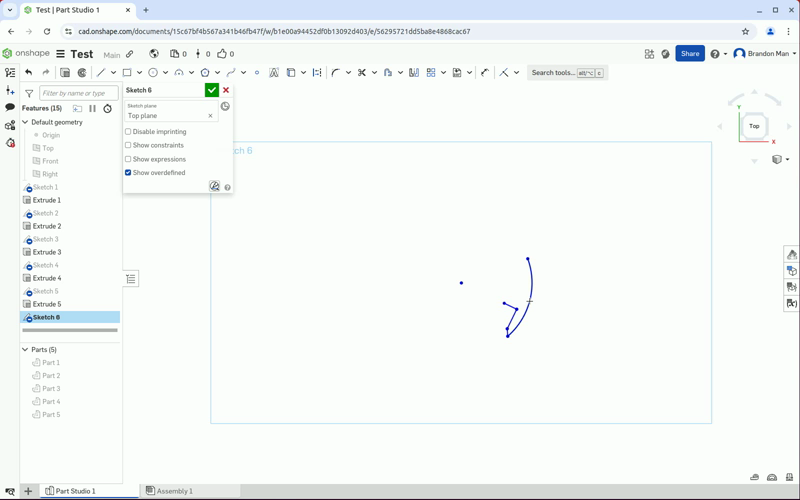
mouse_move(527, 258)
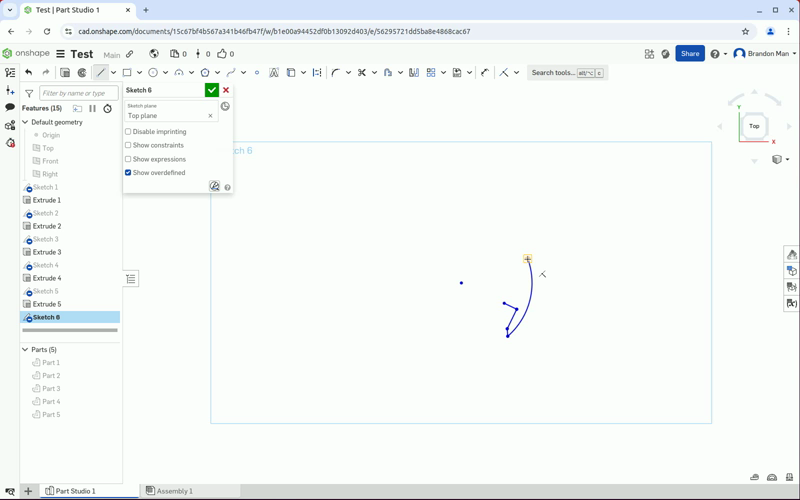
click(527, 258)
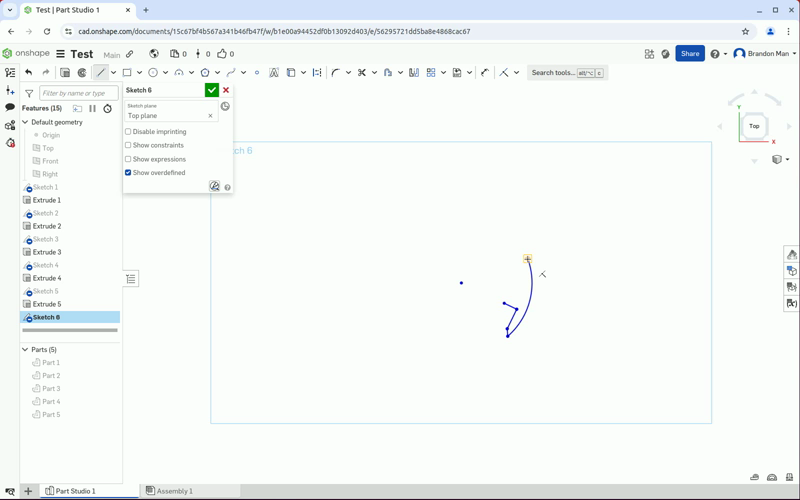
mouse_move(557, 258)
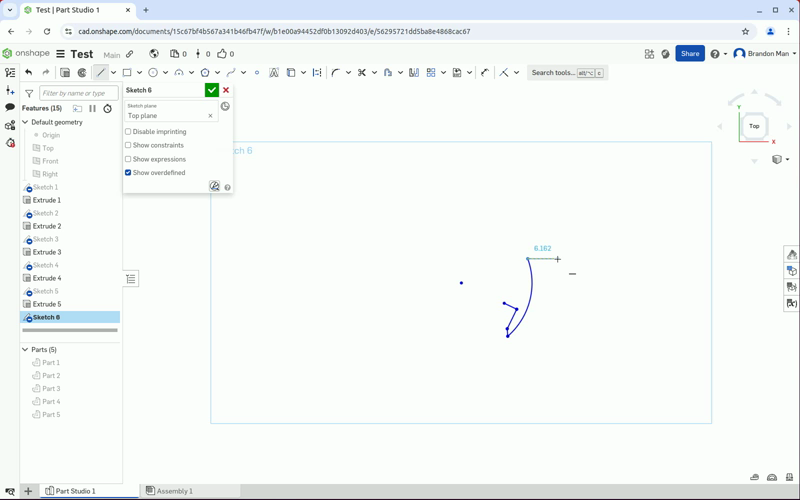
key_down(shift)
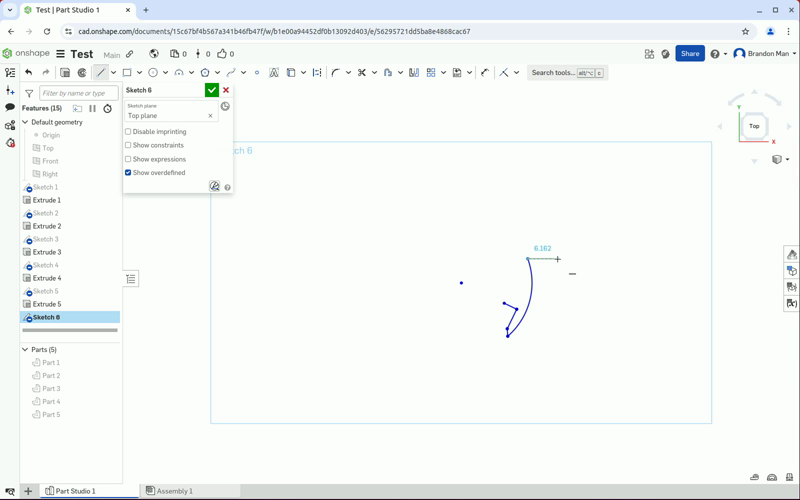
mouse_move(504, 303)
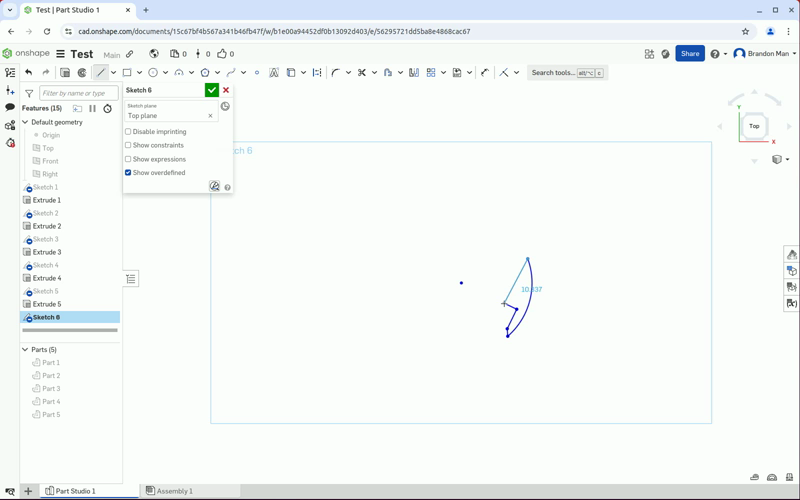
key_up(shift)
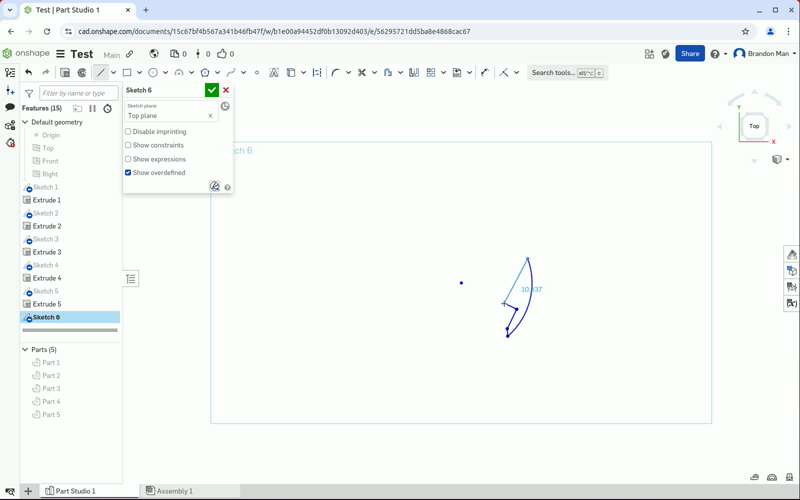
click(504, 303)
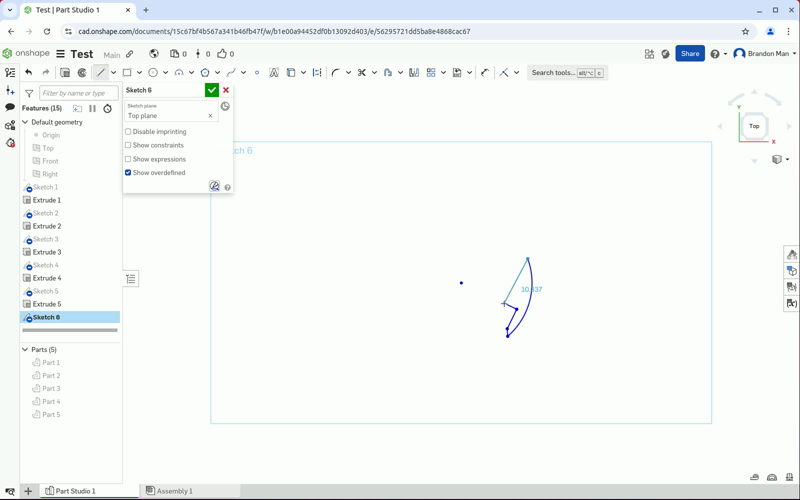
key(esc)
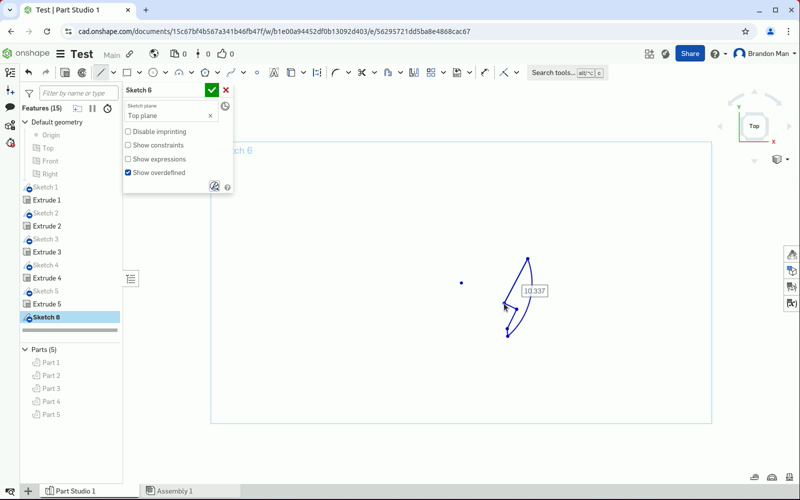
mouse_move(515, 307)
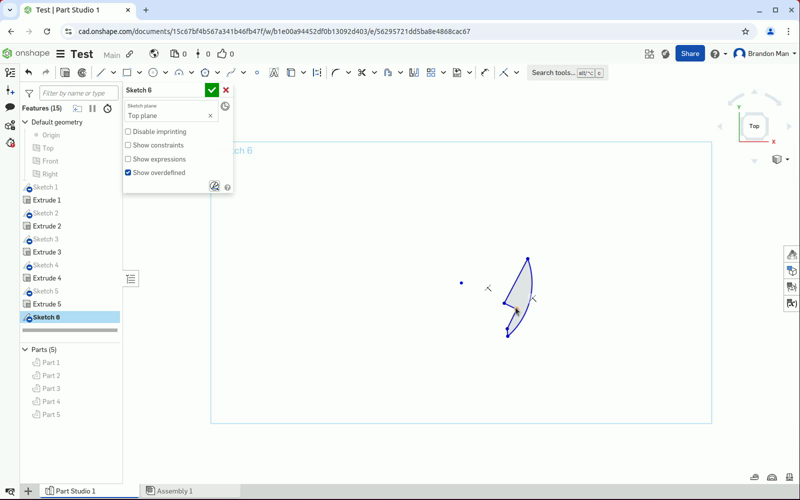
scroll(6)
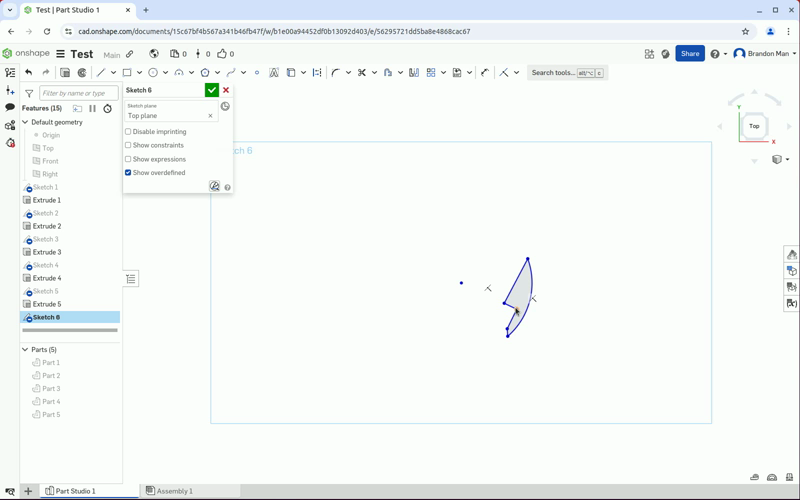
scroll(6)
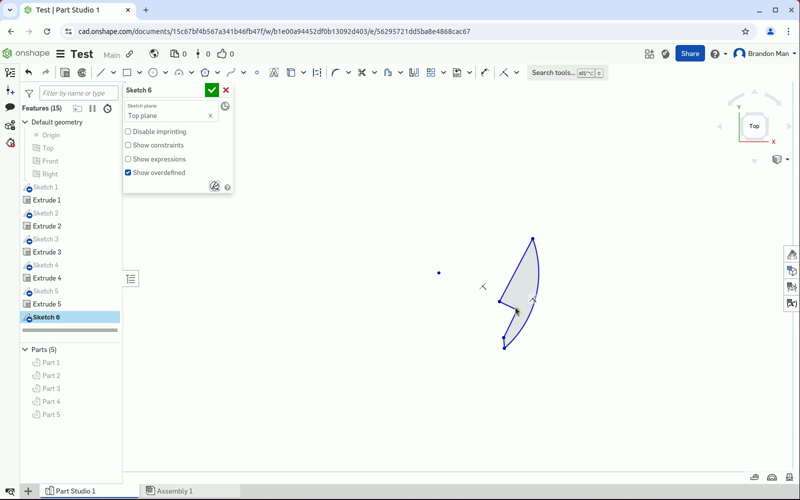
scroll(6)
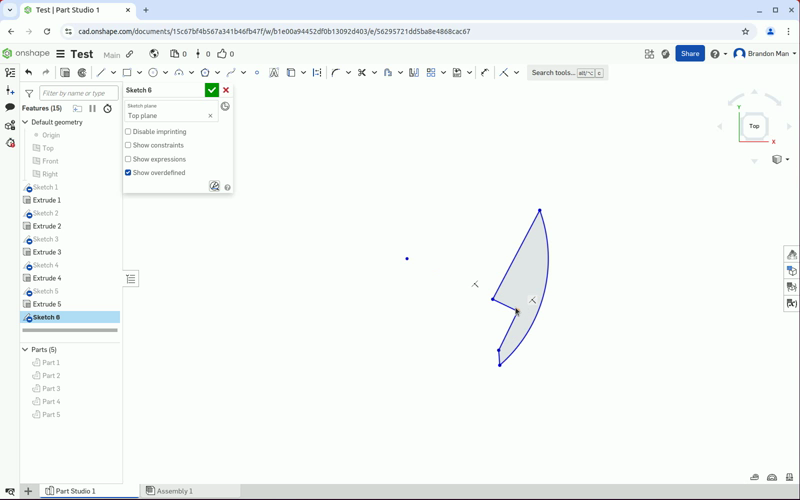
scroll(6)
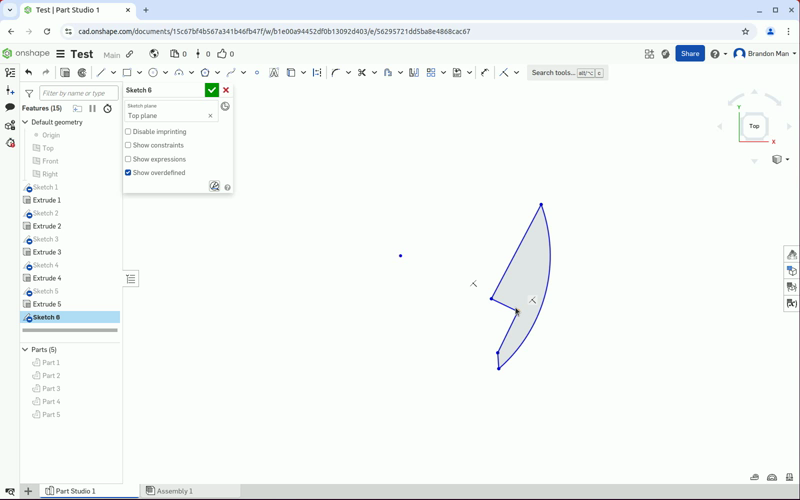
scroll(6)
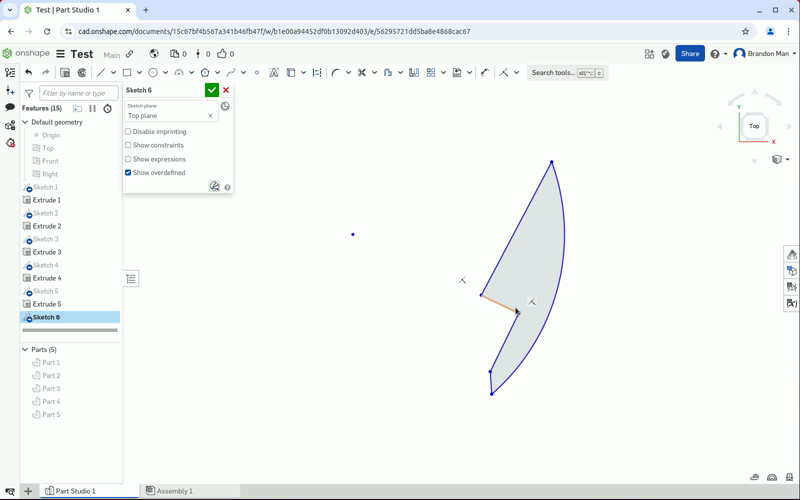
scroll(6)
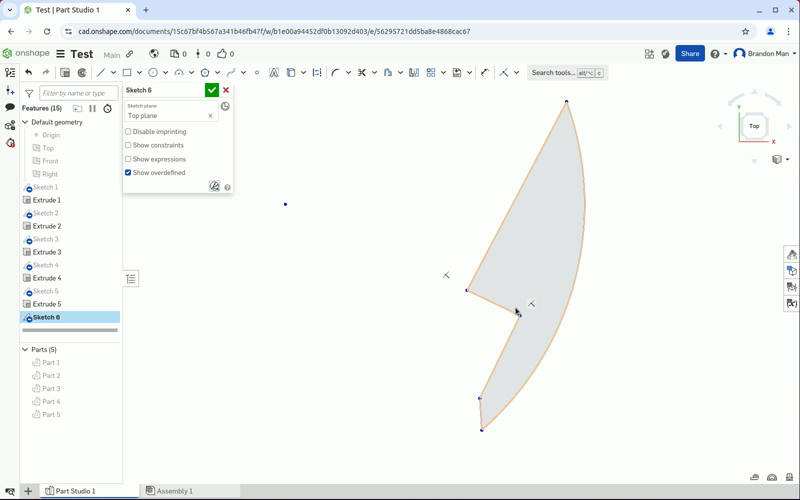
scroll(6)
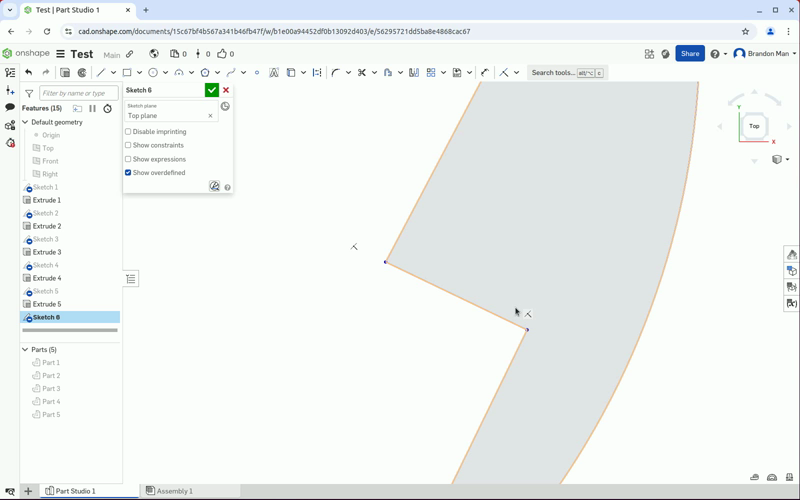
click(515, 307)
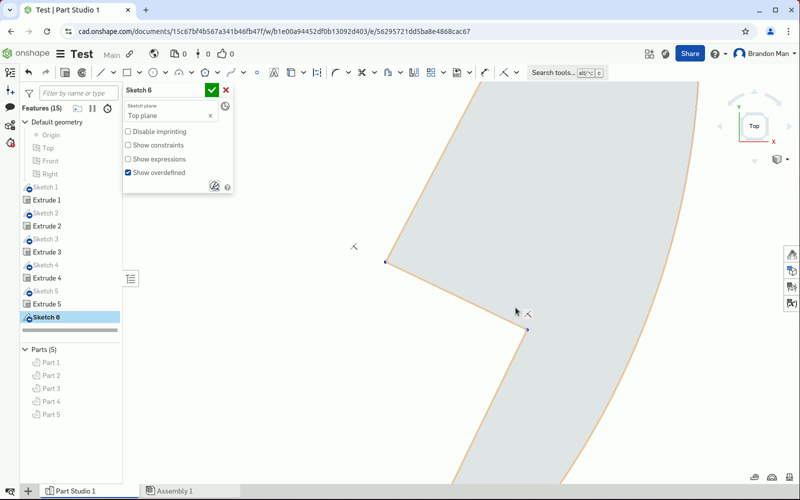
scroll(-6)
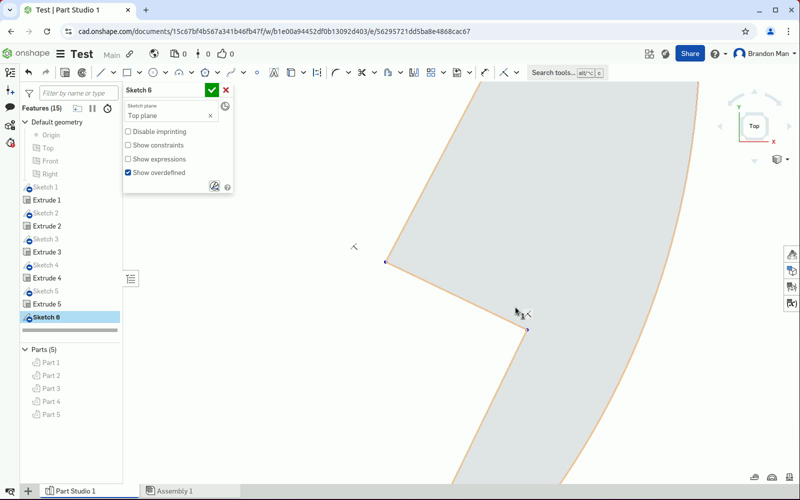
scroll(-6)
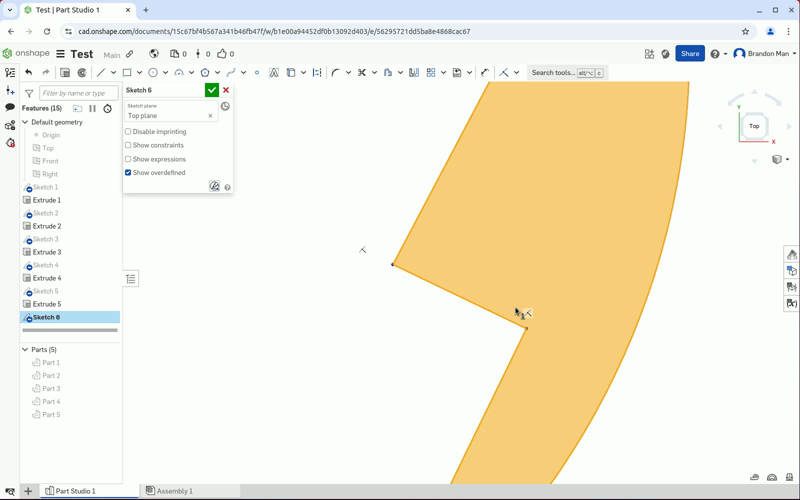
scroll(-6)
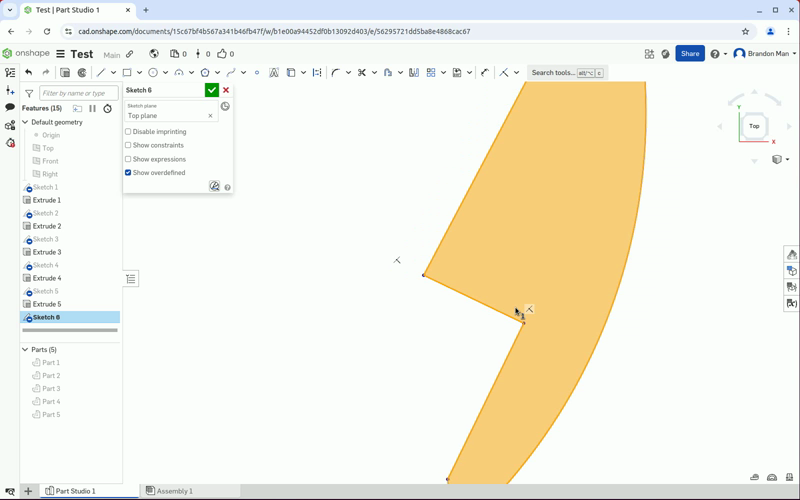
scroll(-6)
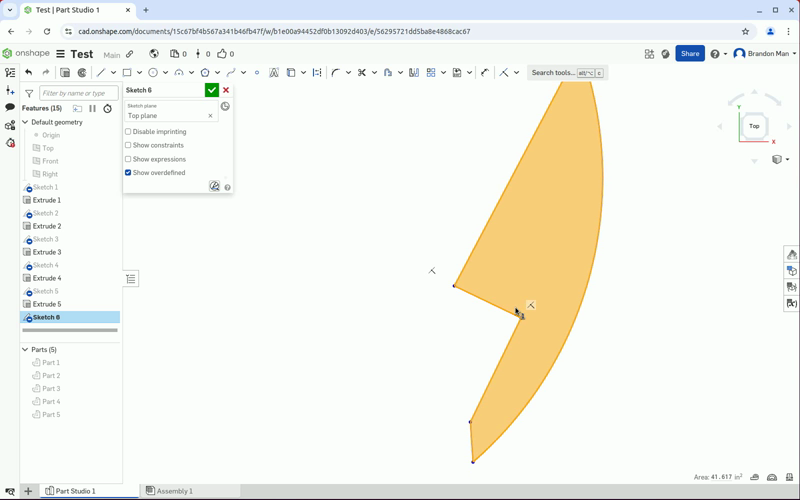
scroll(-6)
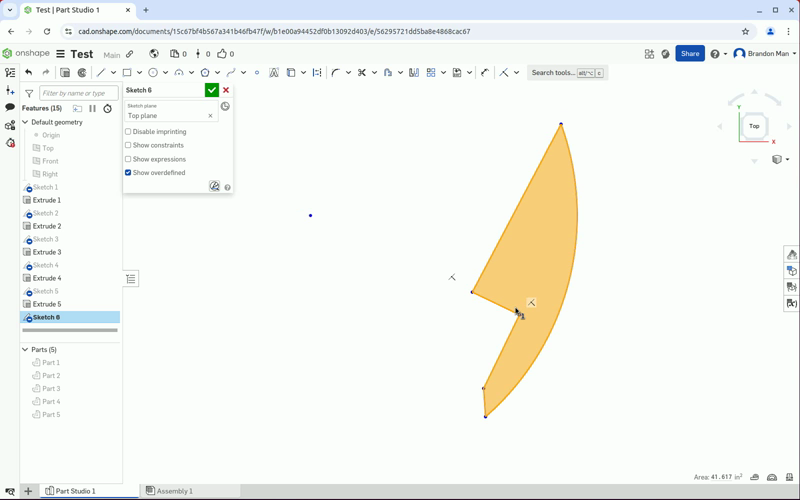
scroll(-6)
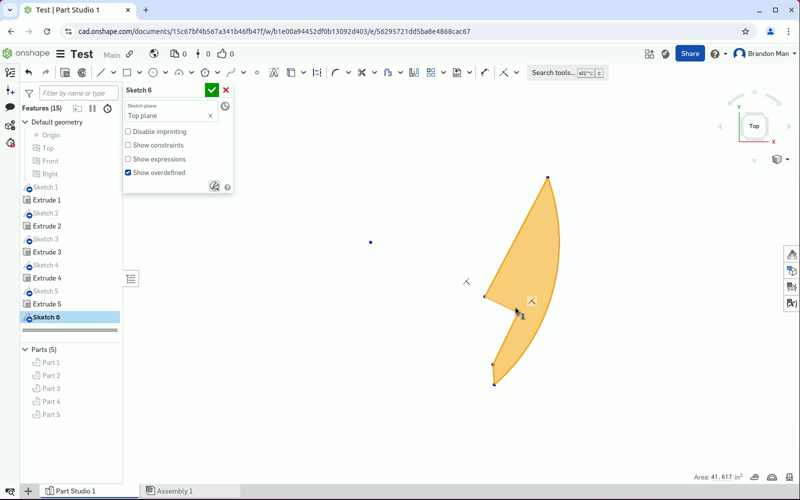
scroll(-6)
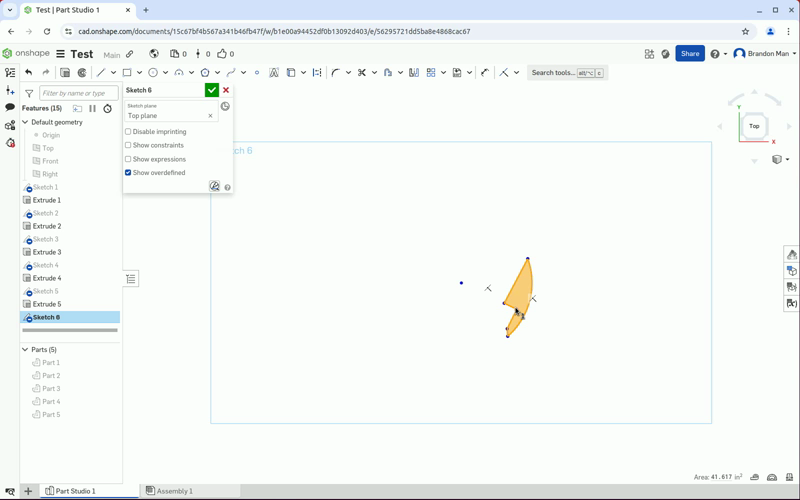
mouse_move(73, 352)
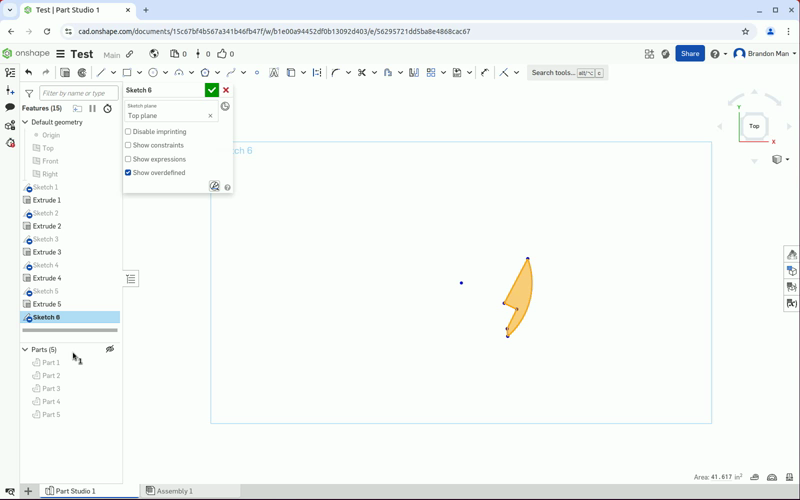
key(shift+y)
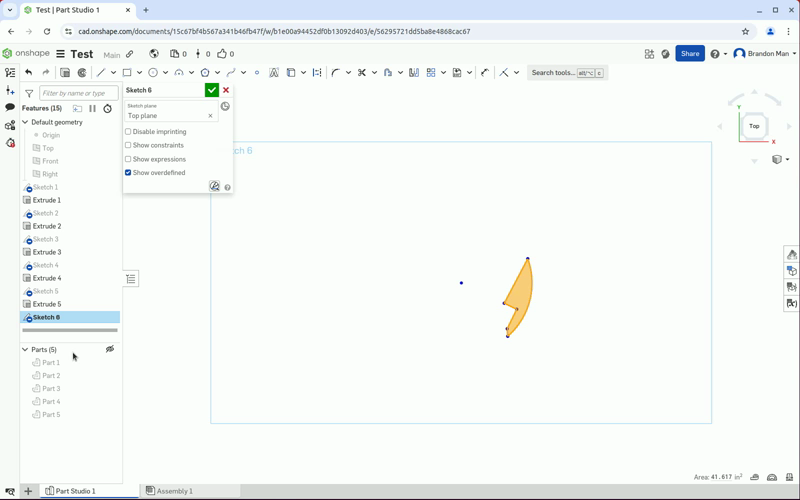
key(shift+e)
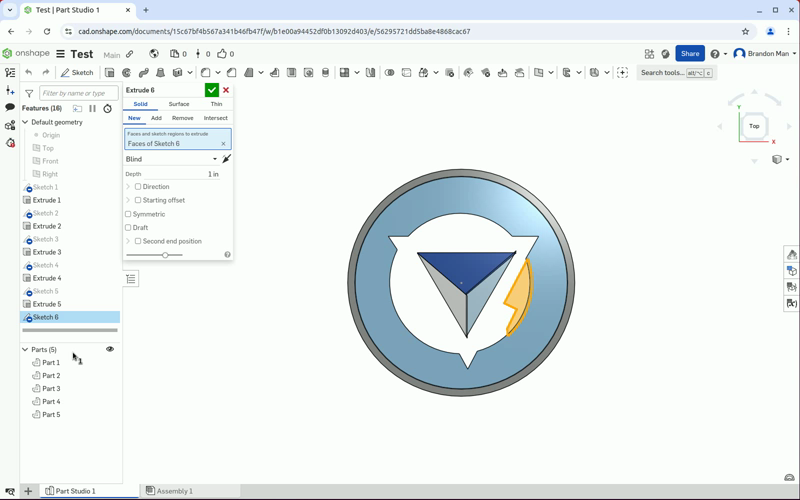
mouse_move(143, 106)
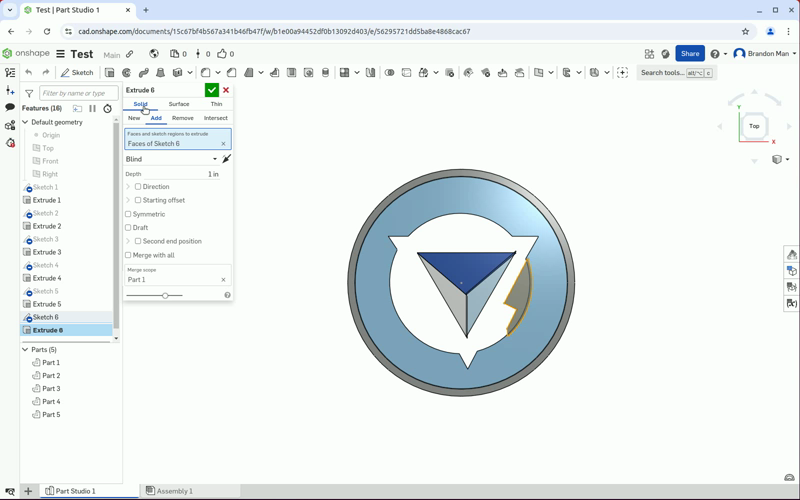
click(143, 106)
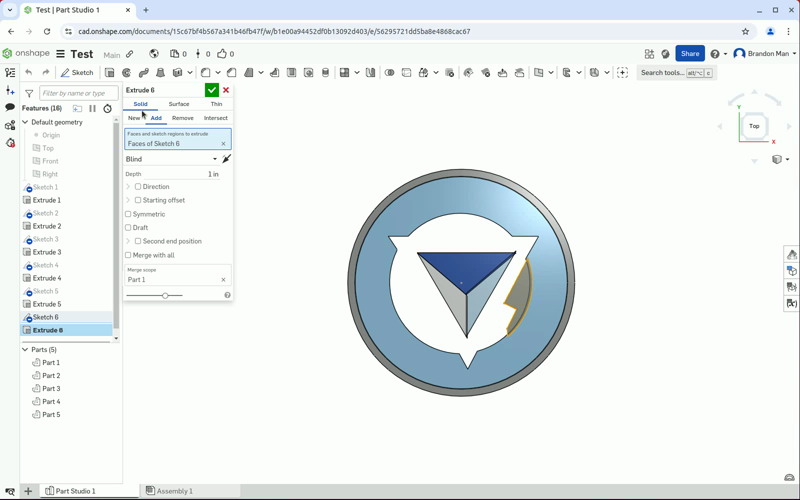
mouse_move(137, 120)
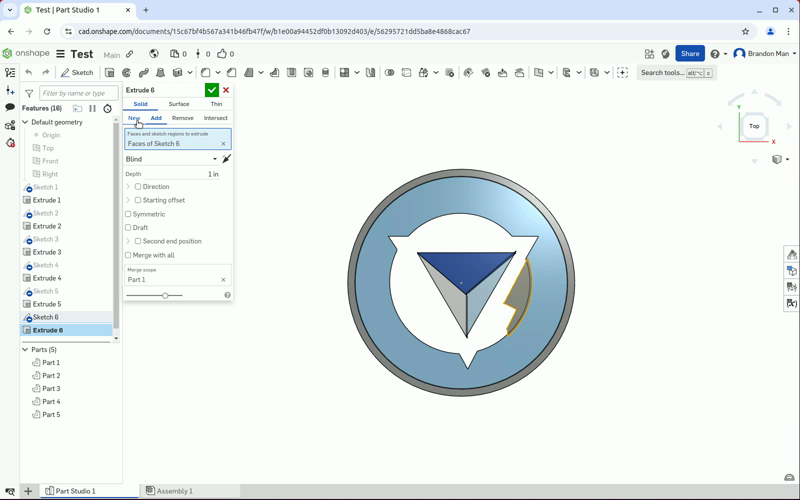
click(137, 120)
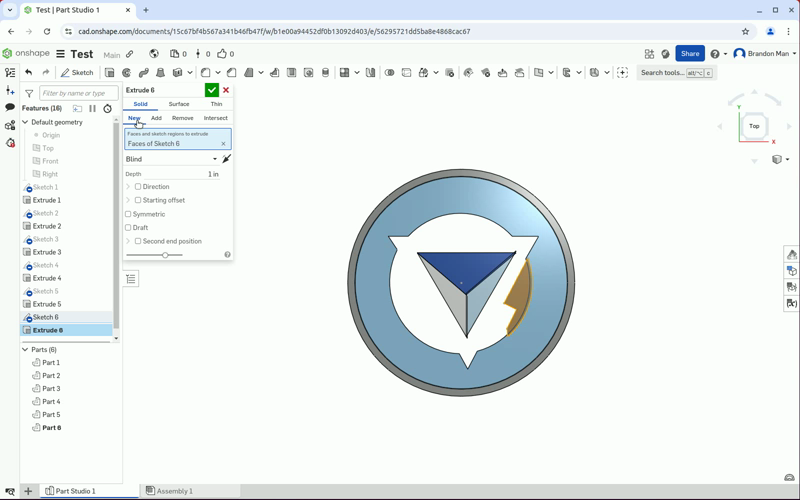
key(tab, 4)
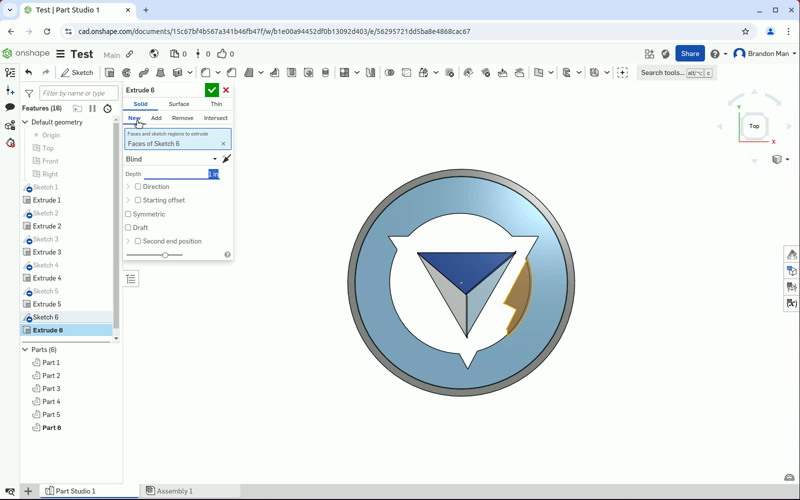
text(11.554)
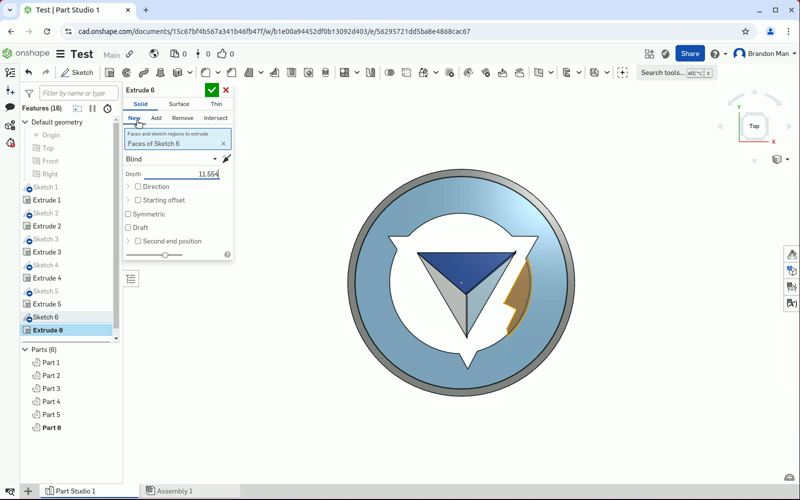
key(enter)
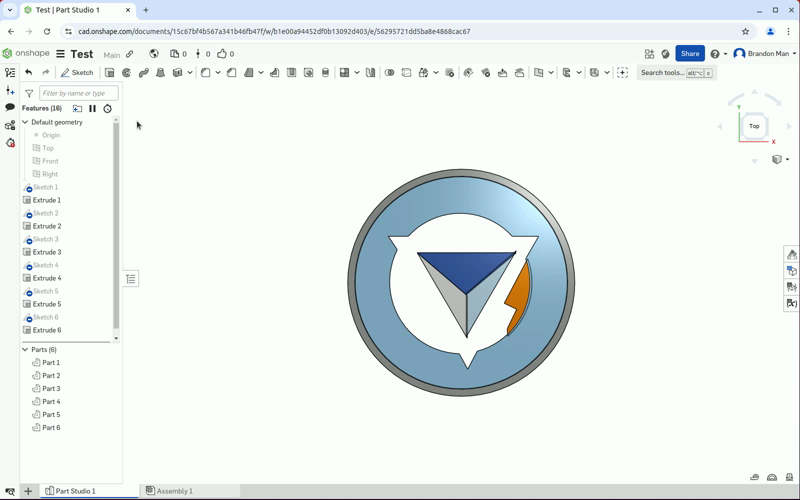
key(shift+h)
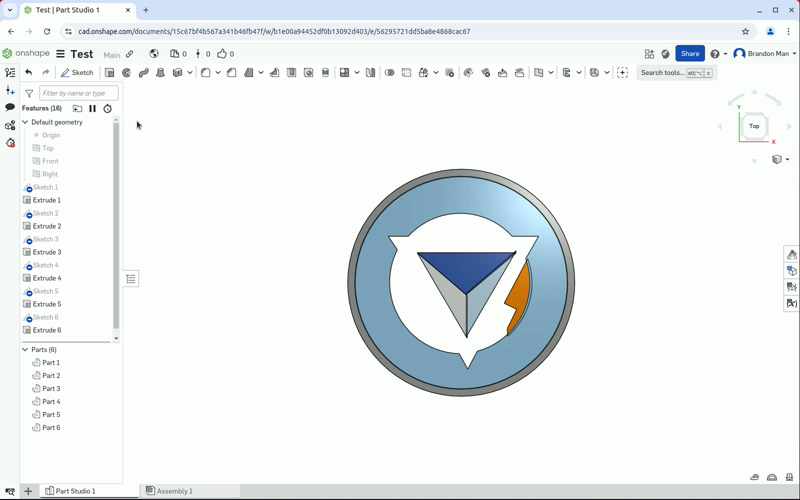
key(shift+h)
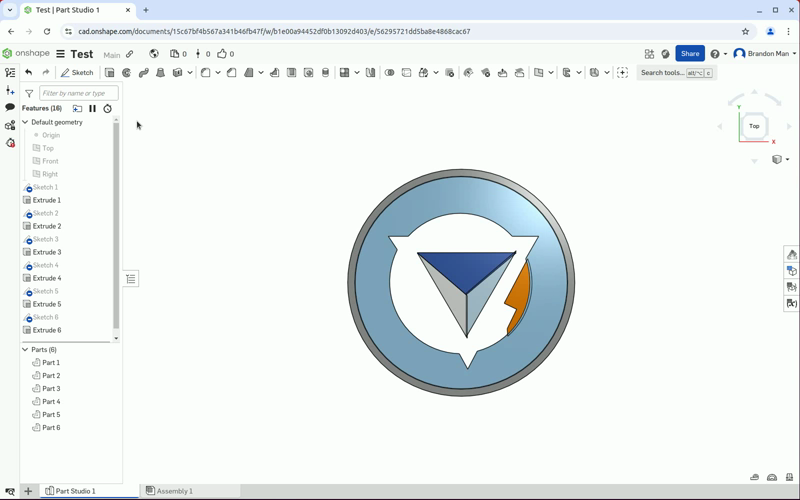
mouse_move(69, 189)
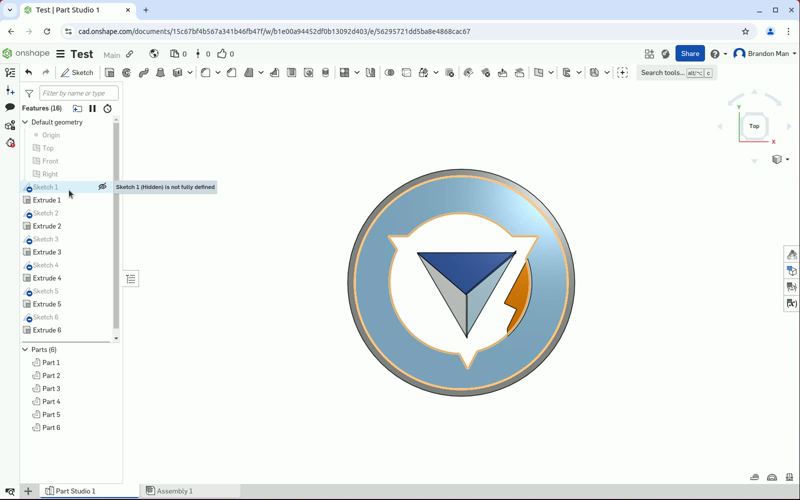
click(69, 189)
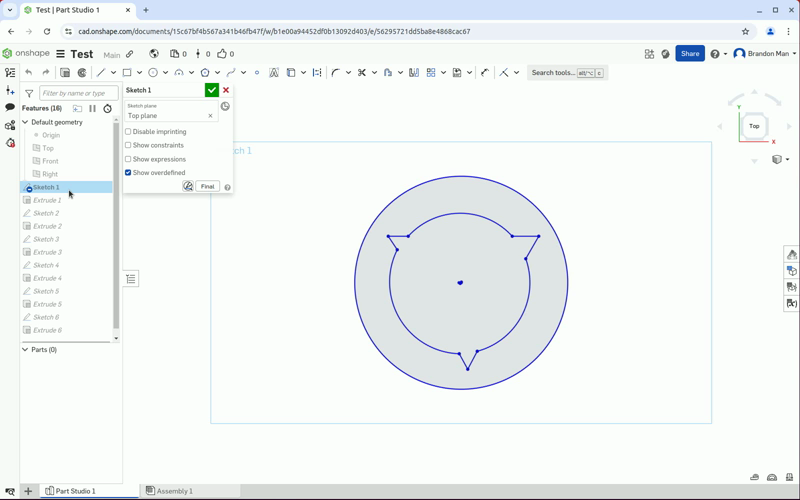
mouse_move(229, 92)
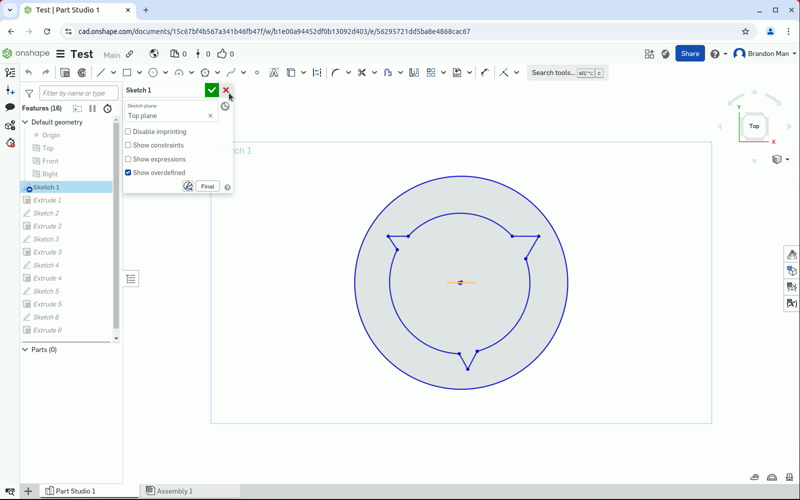
click(229, 92)
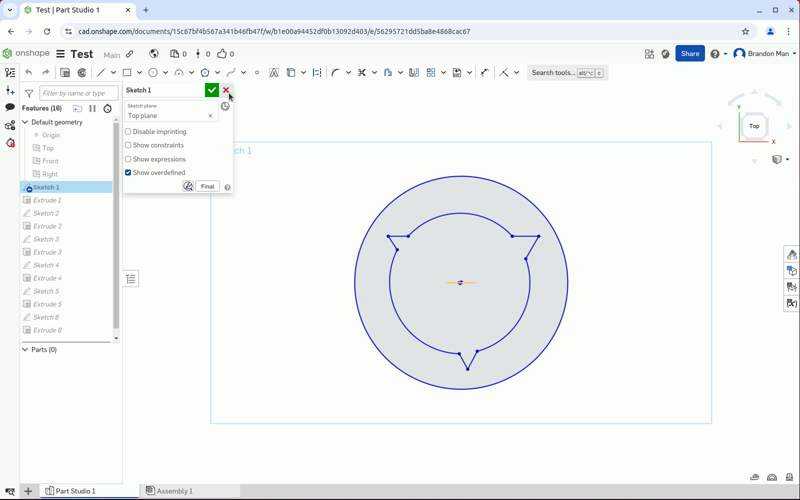
key(shift+s)
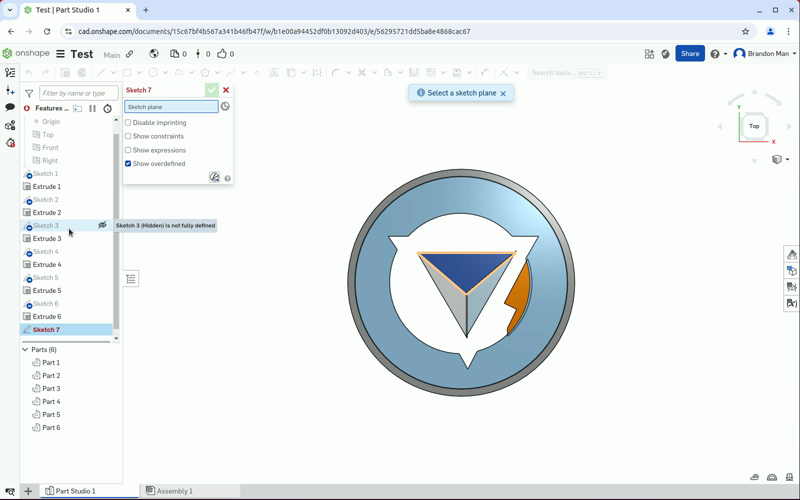
scroll(3)
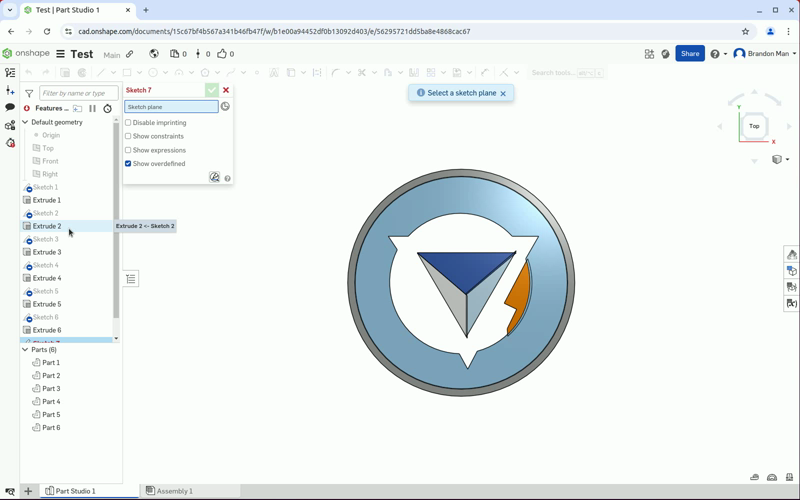
mouse_move(69, 150)
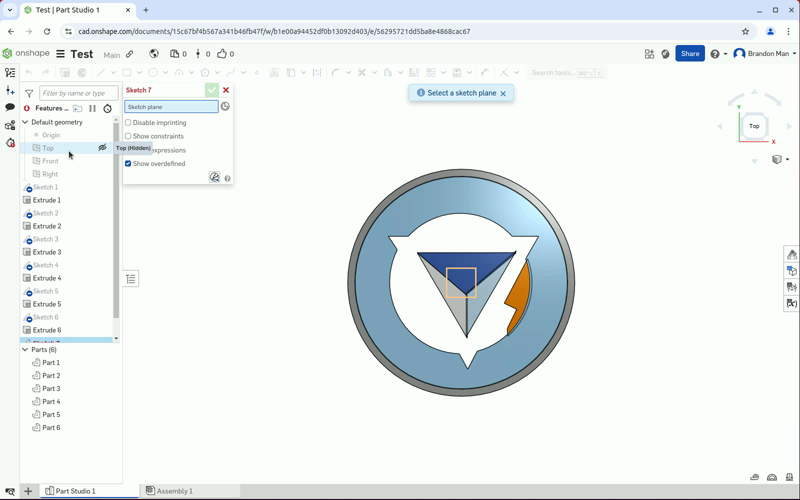
click(69, 150)
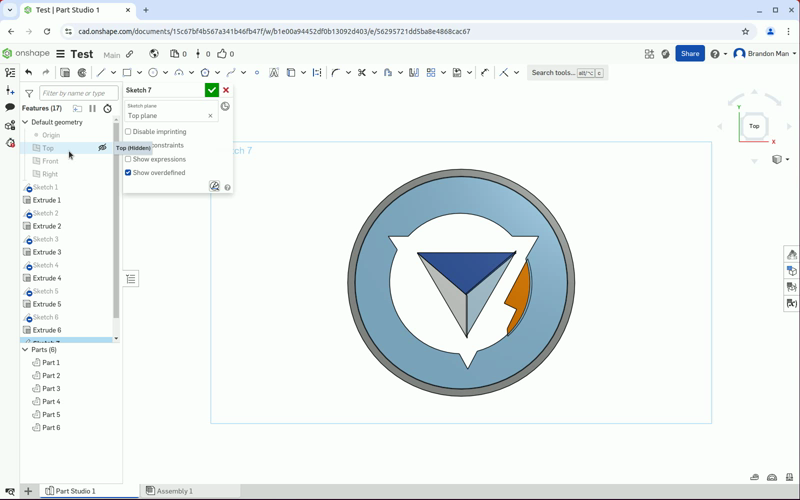
mouse_move(73, 352)
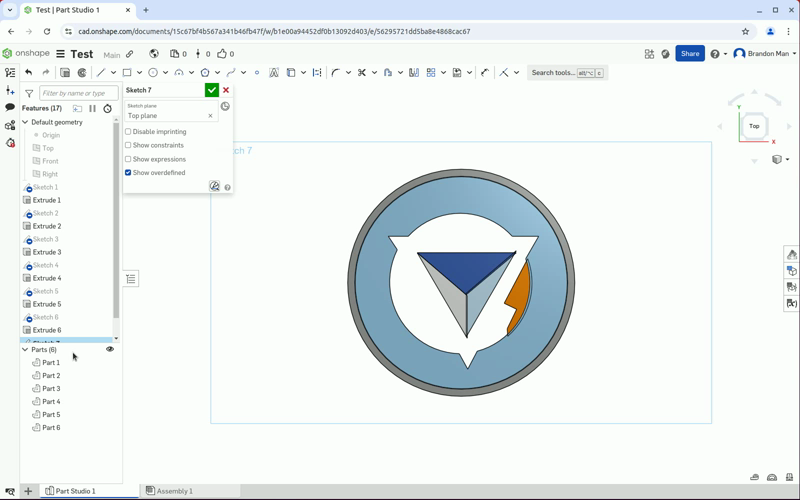
key(y)
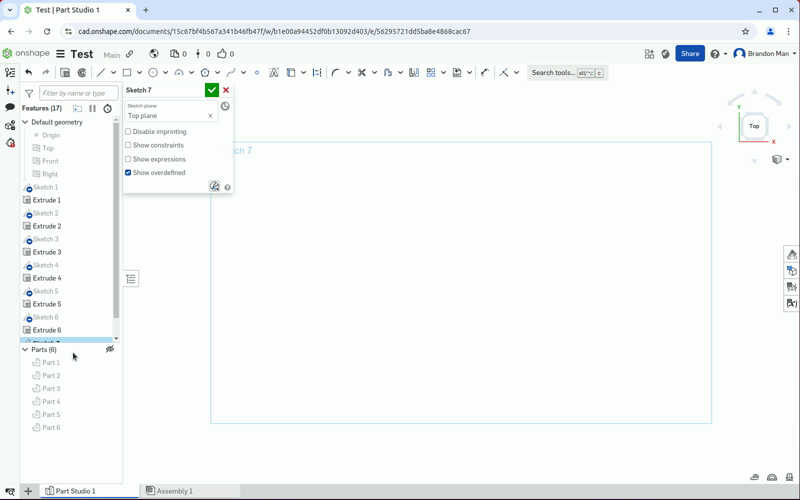
key(l)
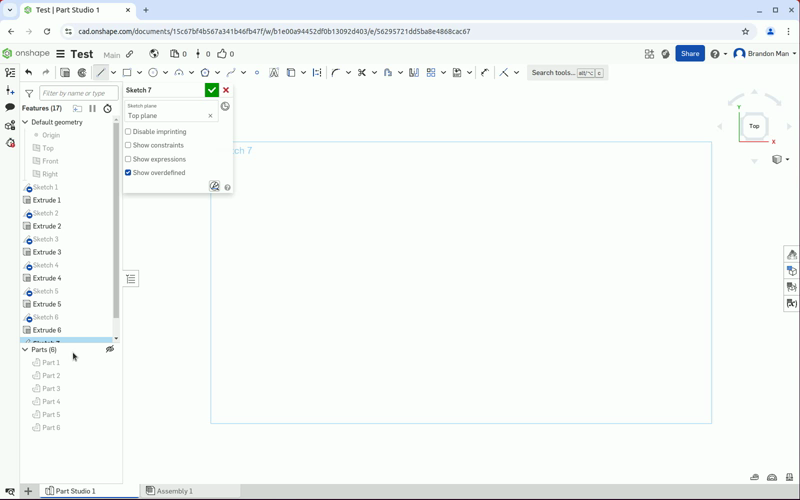
key_down(shift)
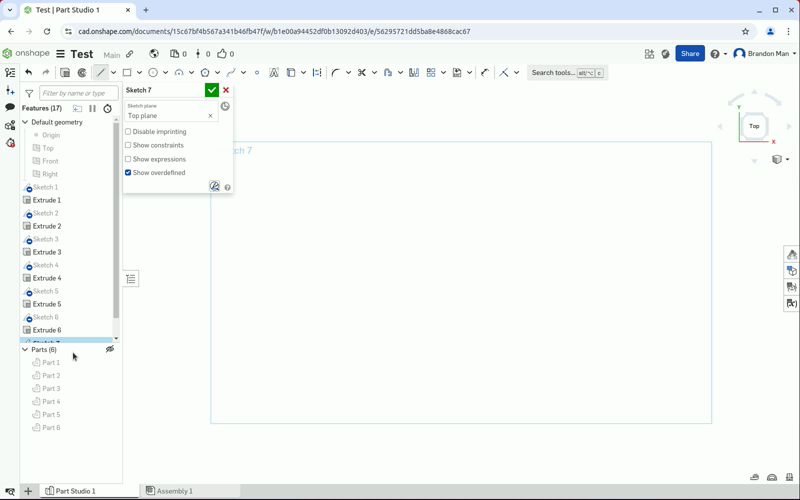
mouse_move(407, 236)
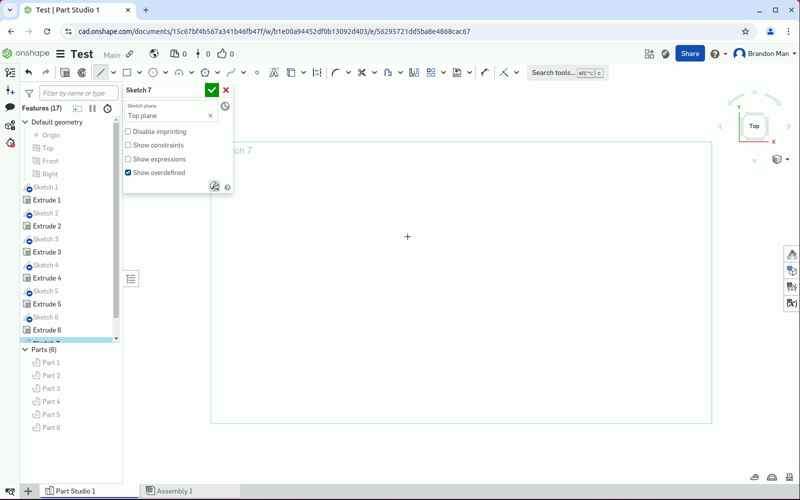
click(407, 236)
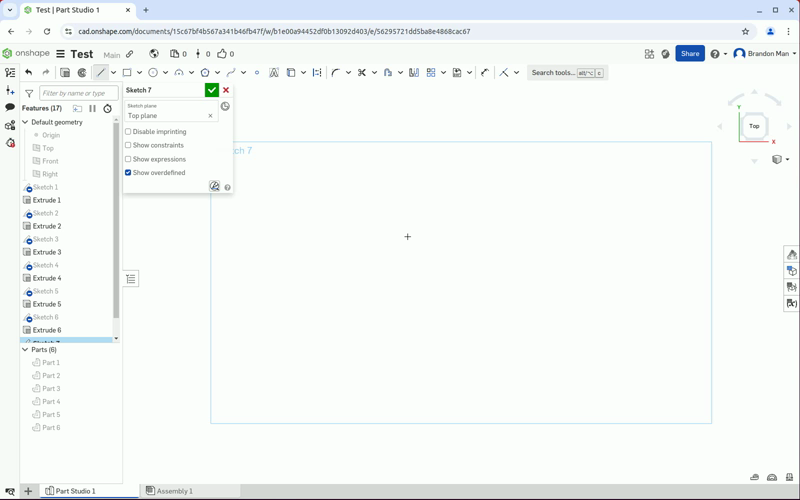
key_up(shift)
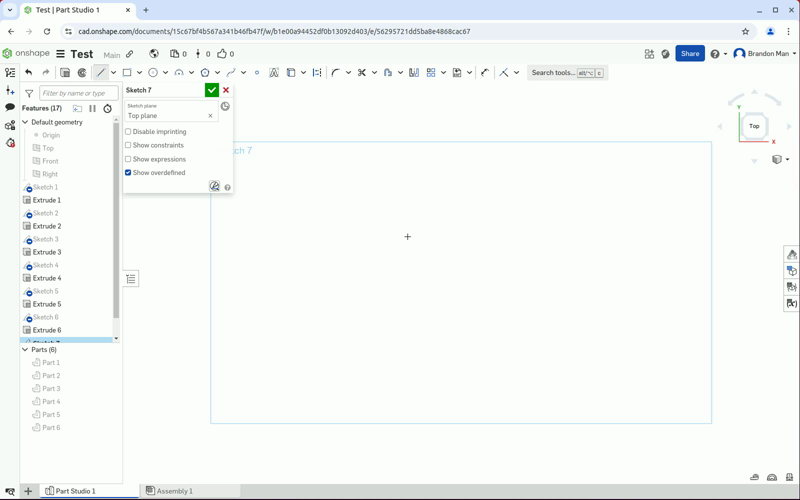
key_down(shift)
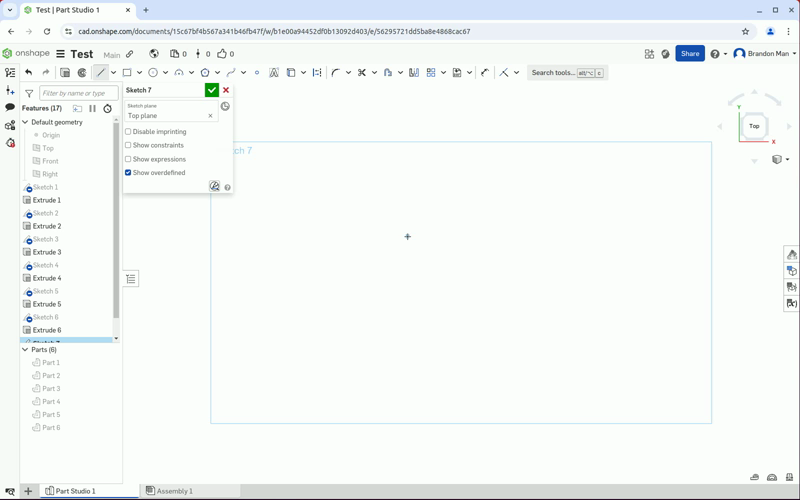
mouse_move(512, 236)
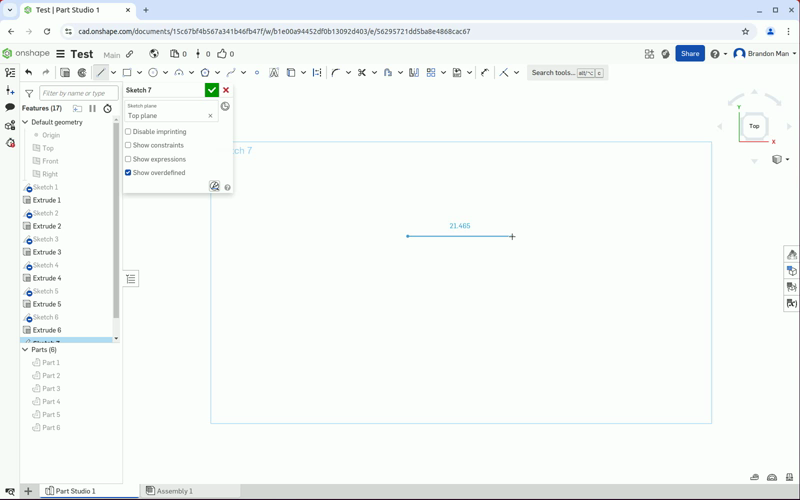
click(512, 236)
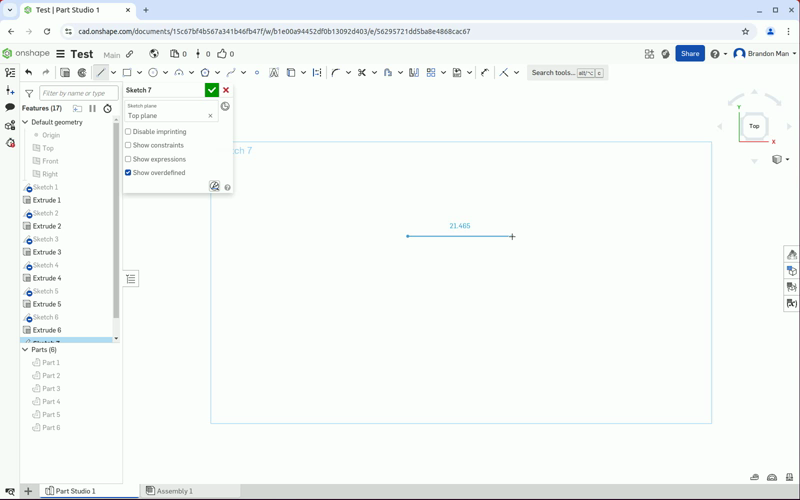
key_up(shift)
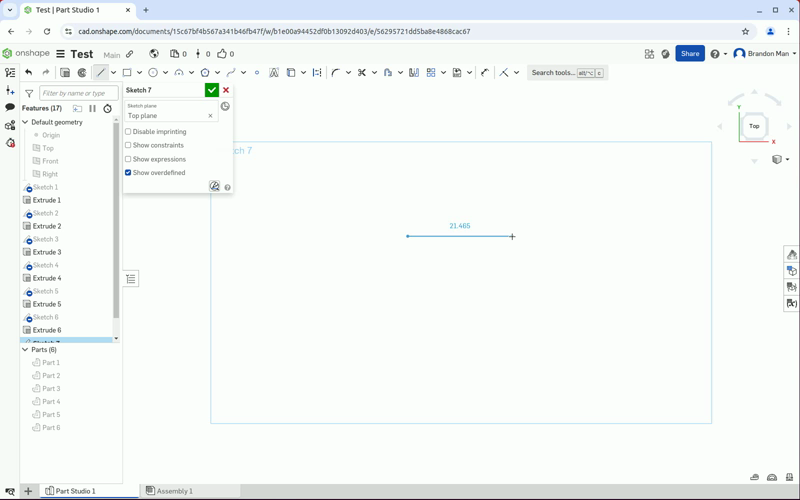
key(esc)
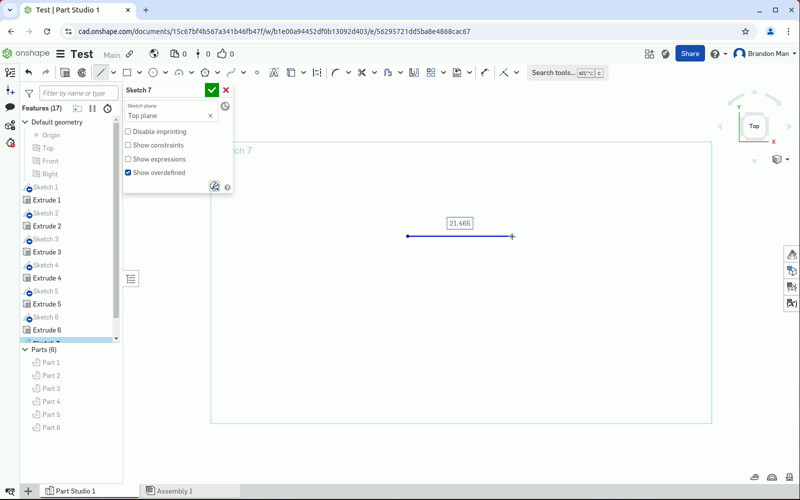
key(a)
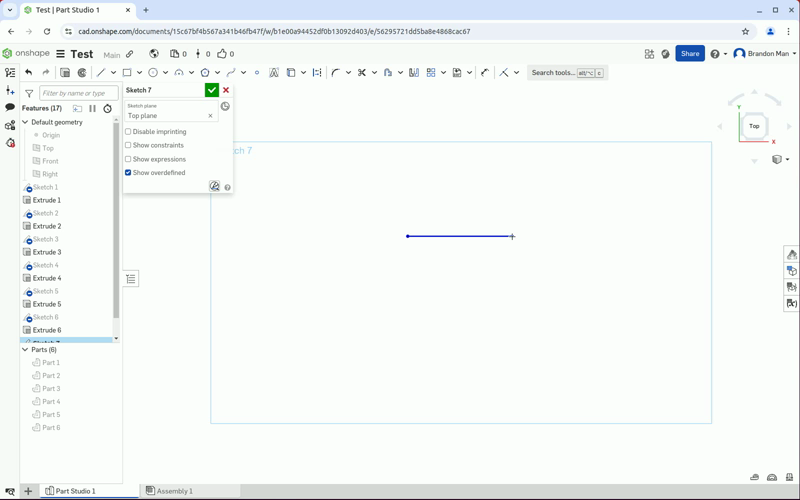
mouse_move(512, 236)
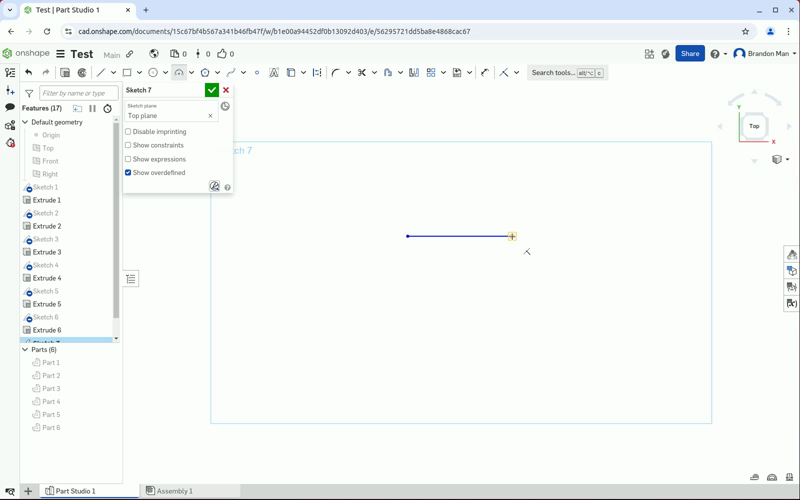
click(512, 236)
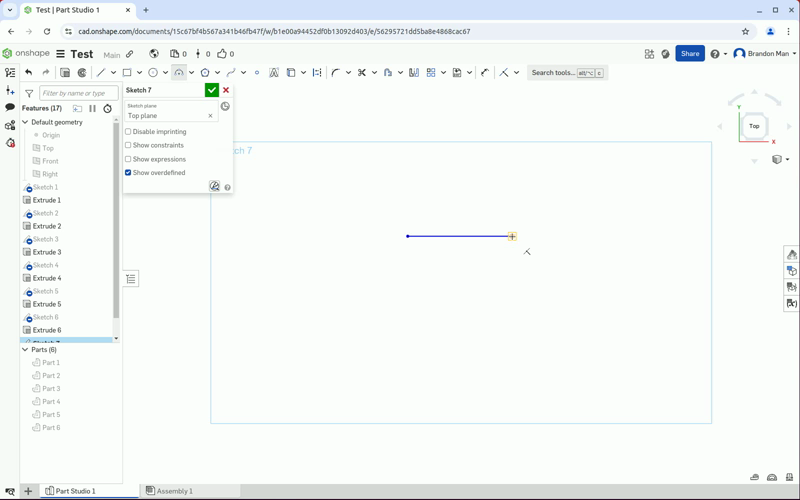
mouse_move(407, 236)
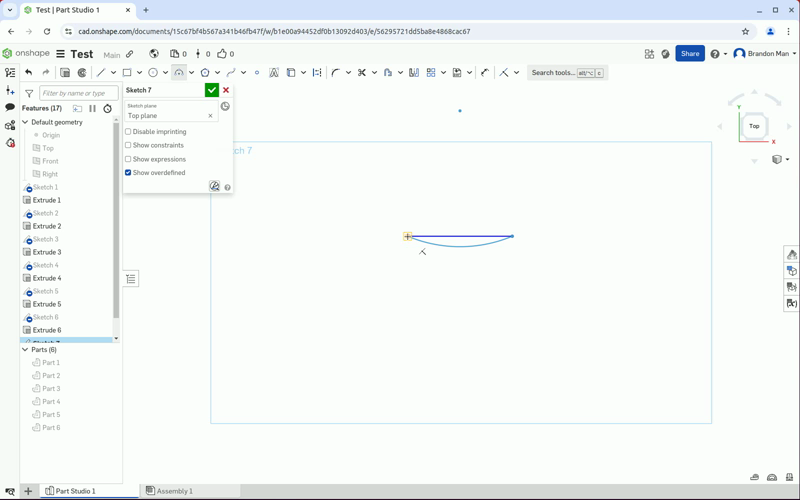
click(407, 236)
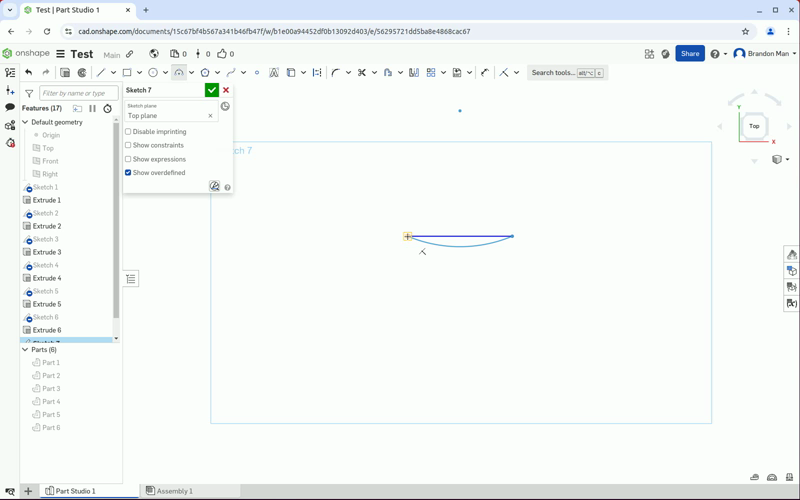
key_down(shift)
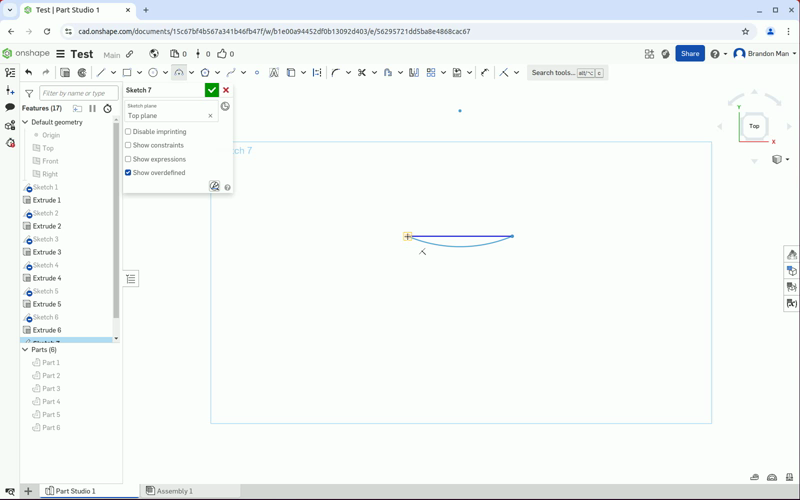
mouse_move(460, 212)
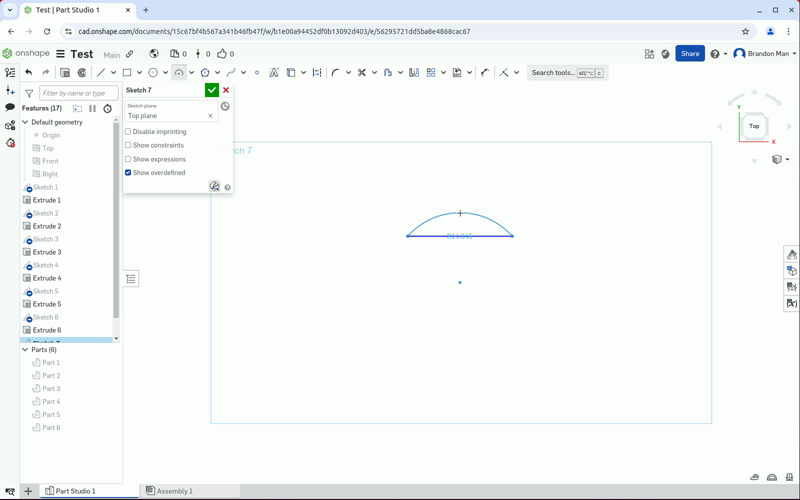
click(460, 212)
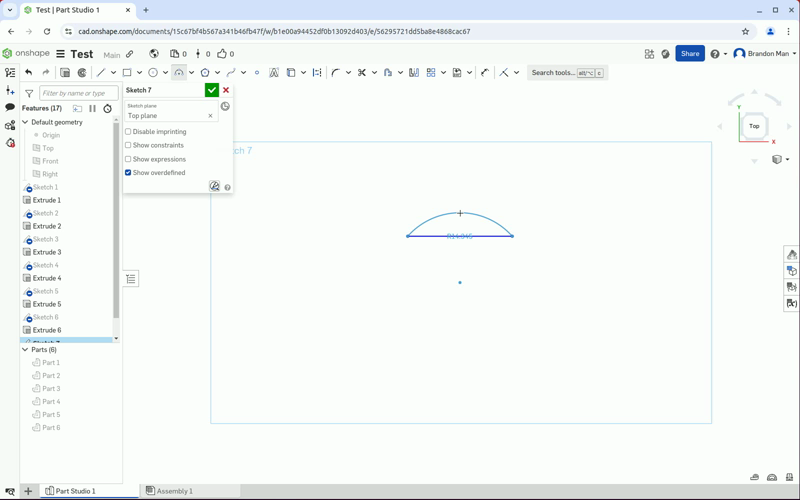
key_up(shift)
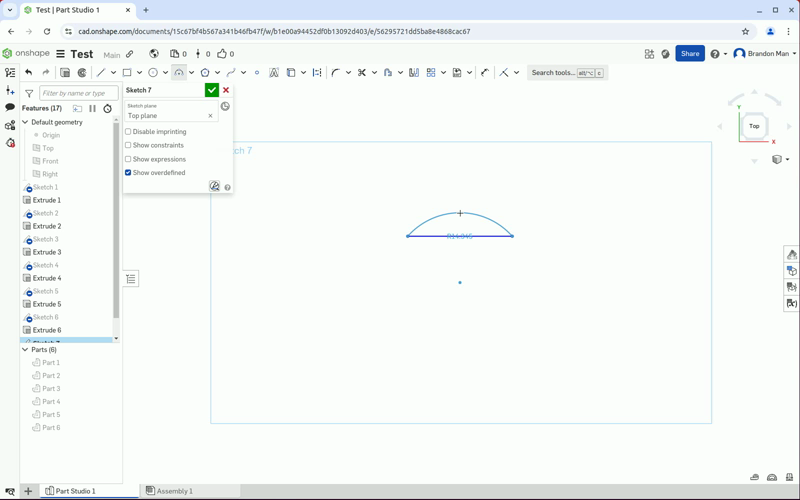
key(esc)
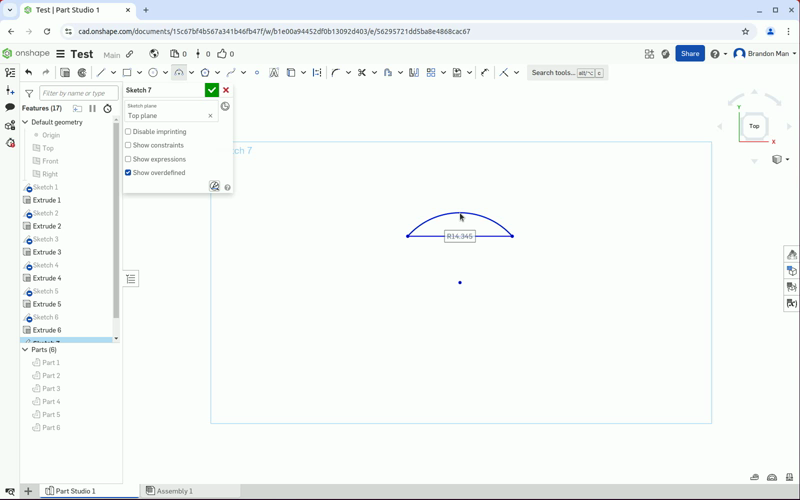
mouse_move(438, 223)
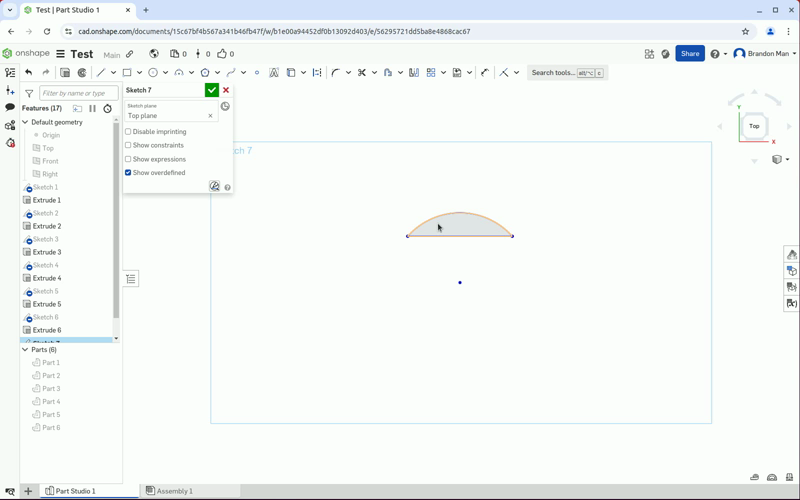
scroll(6)
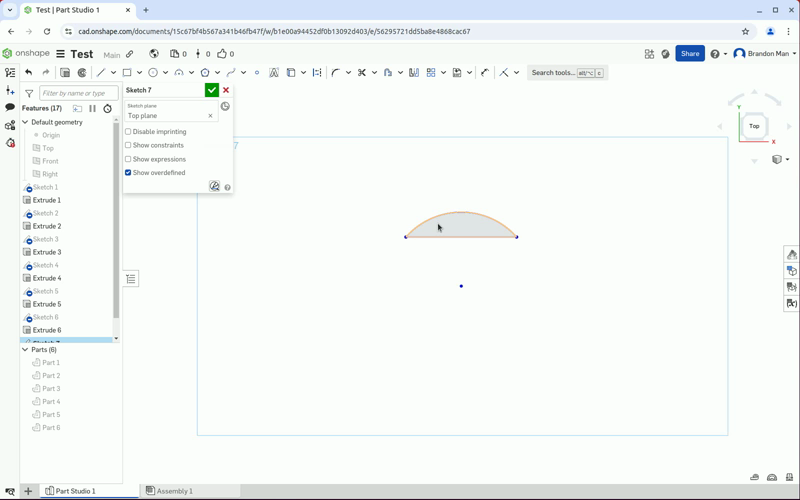
scroll(6)
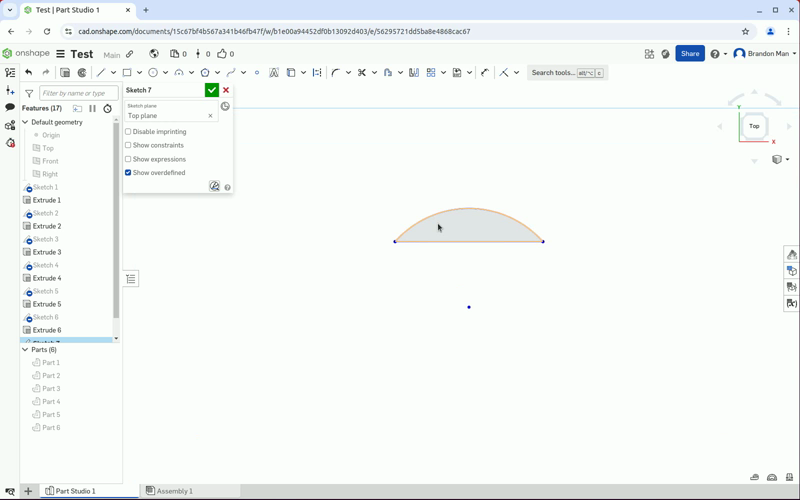
scroll(6)
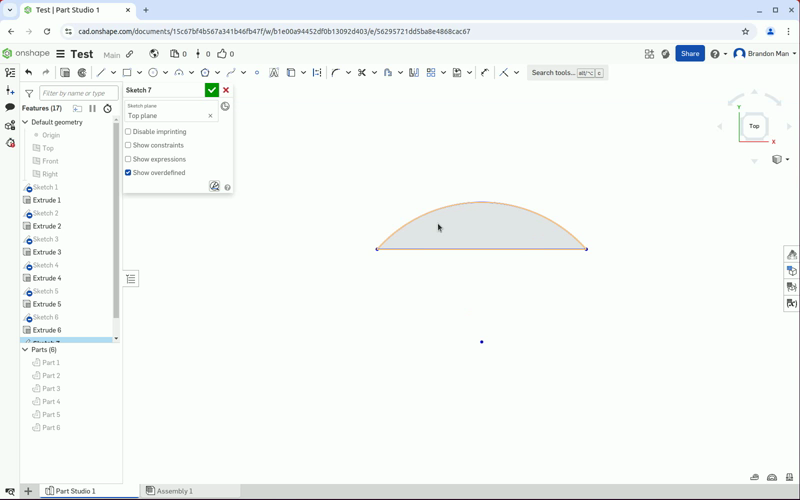
scroll(6)
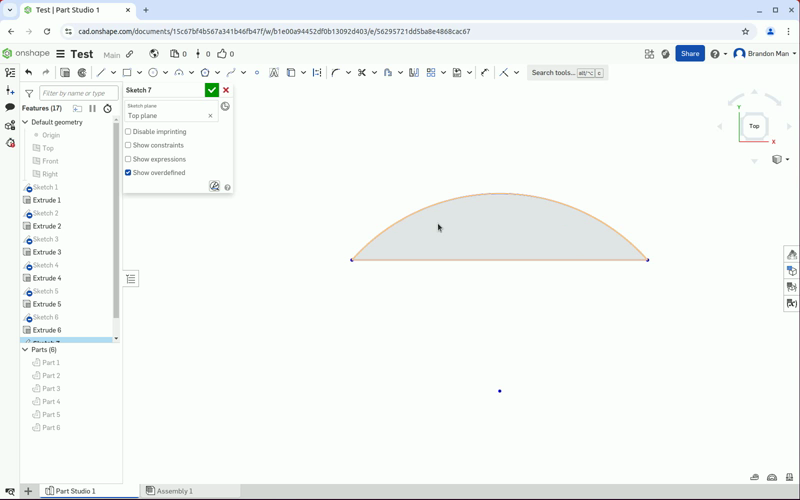
scroll(6)
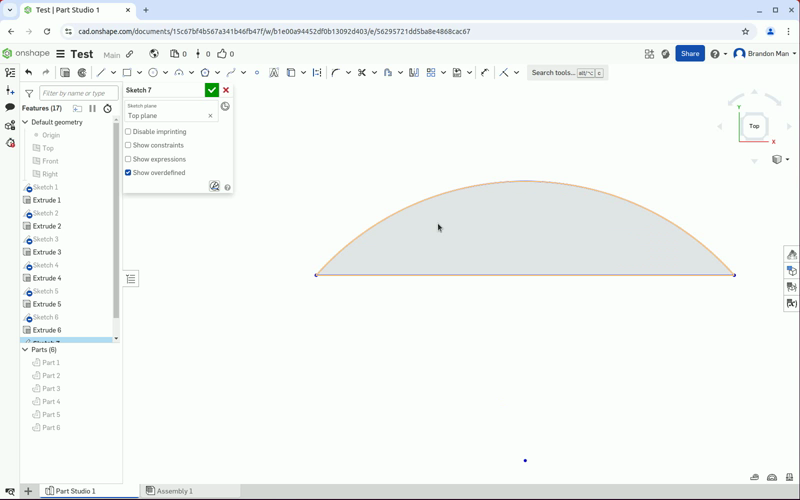
scroll(6)
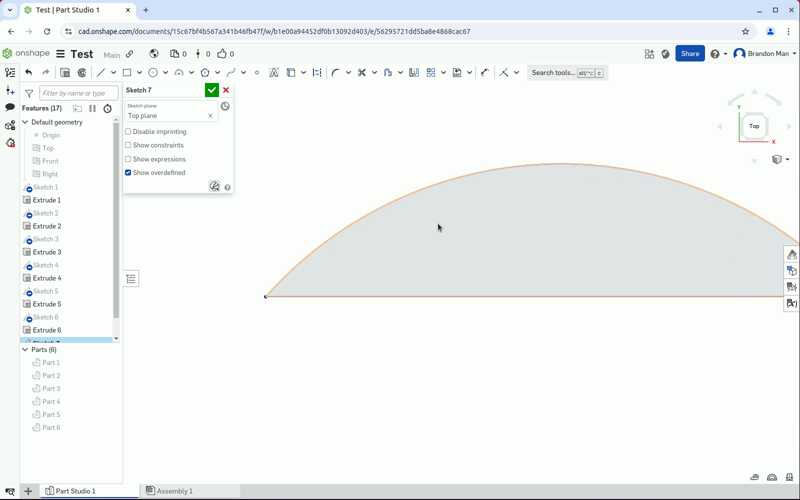
scroll(6)
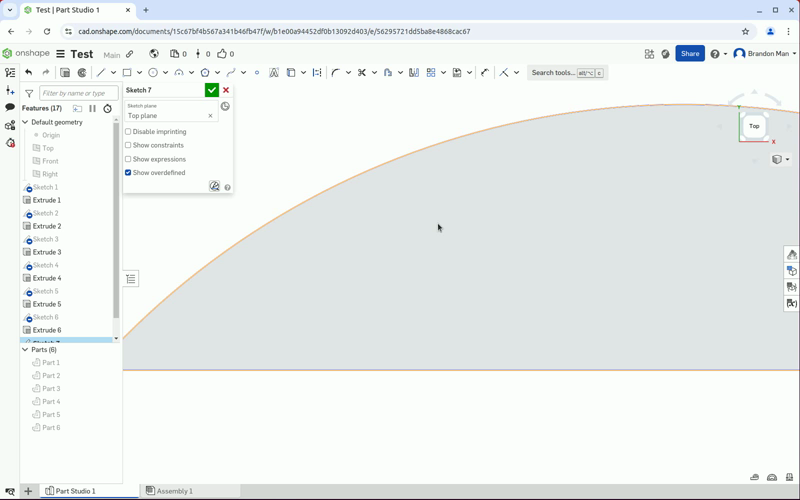
click(438, 223)
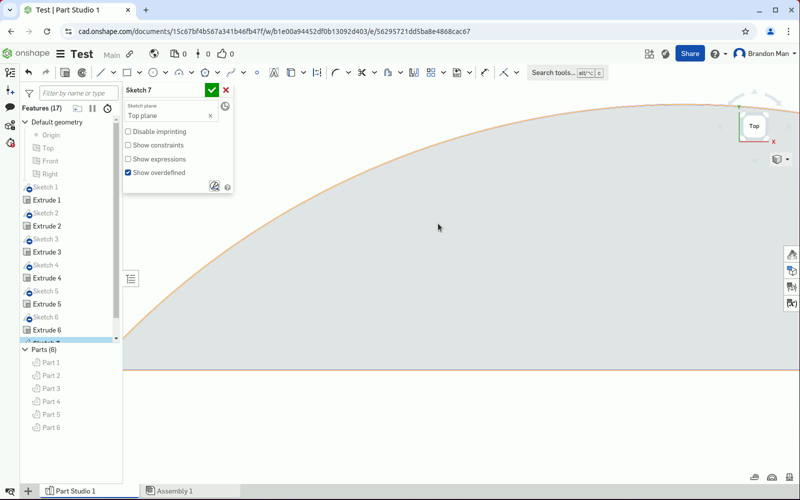
scroll(-6)
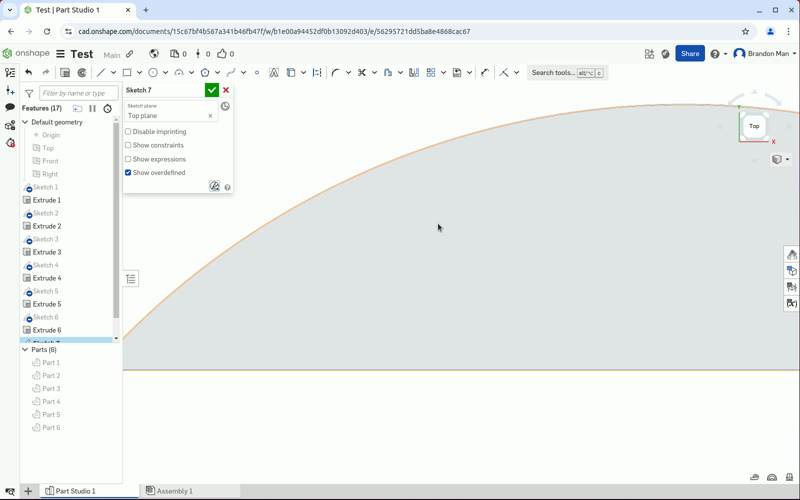
scroll(-6)
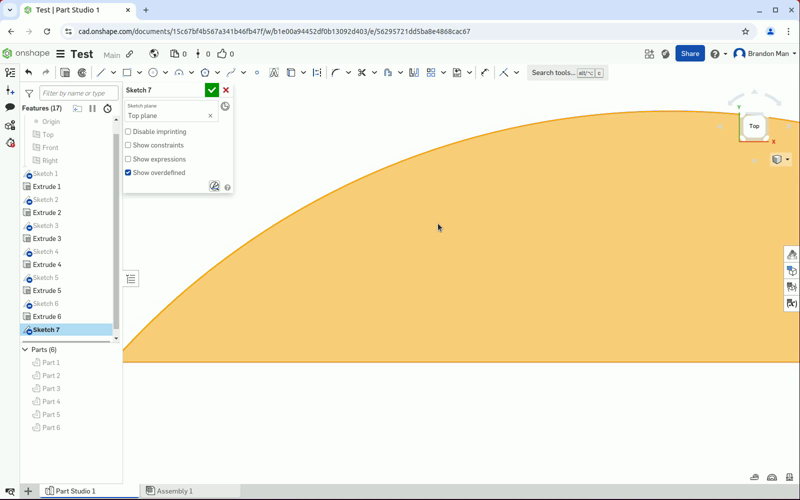
scroll(-6)
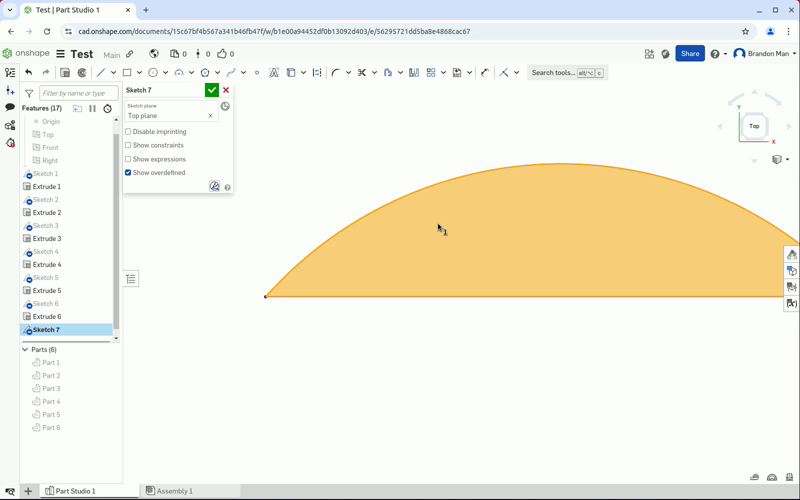
scroll(-6)
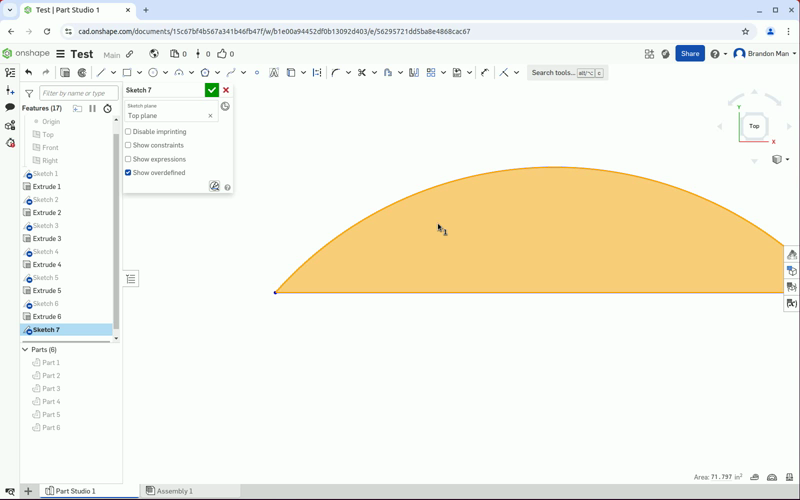
scroll(-6)
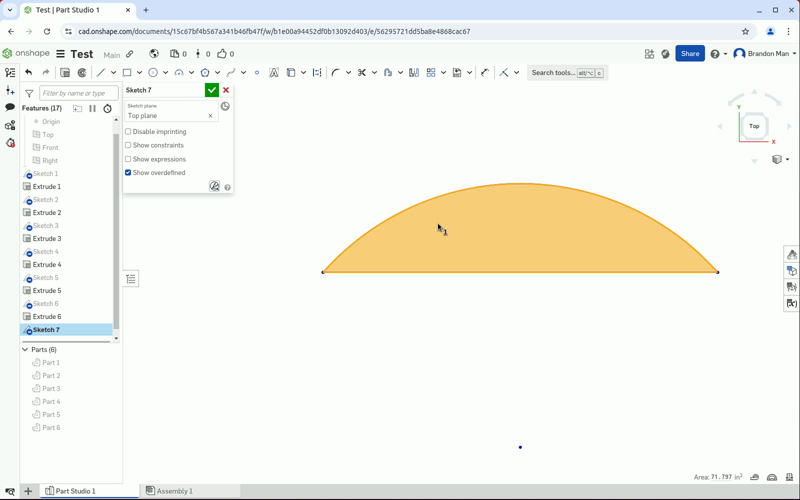
scroll(-6)
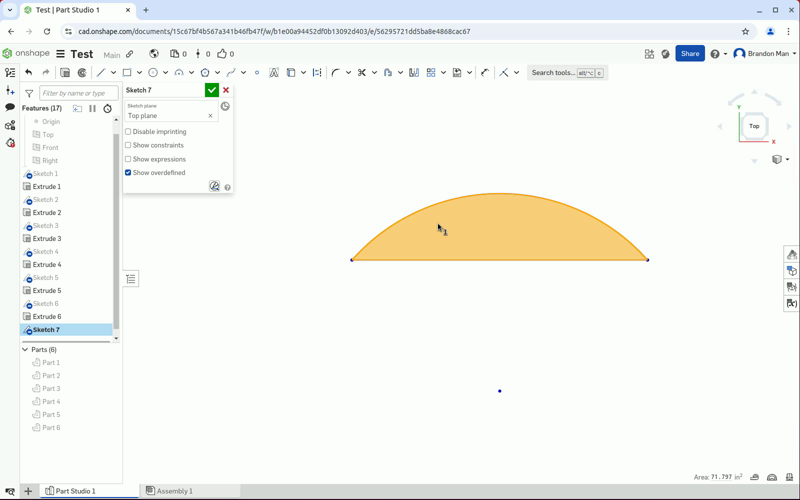
scroll(-6)
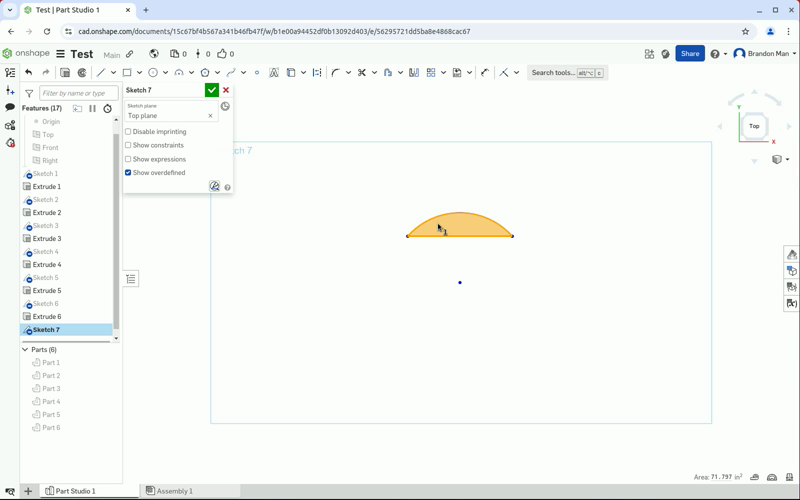
mouse_move(73, 352)
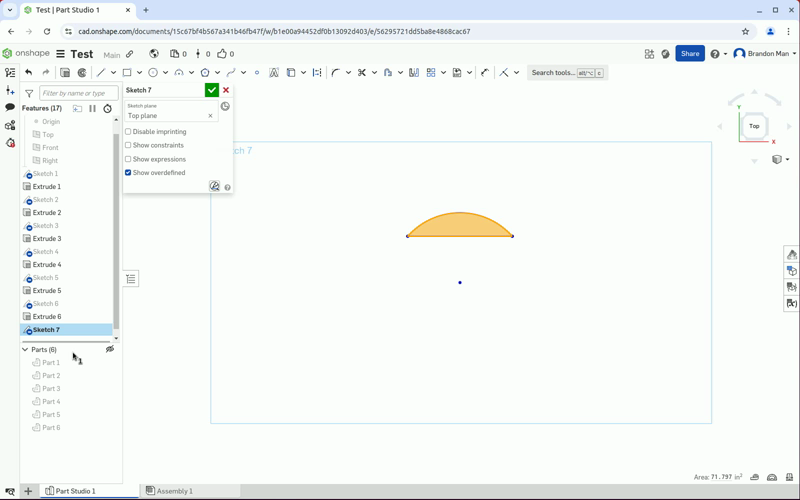
key(shift+y)
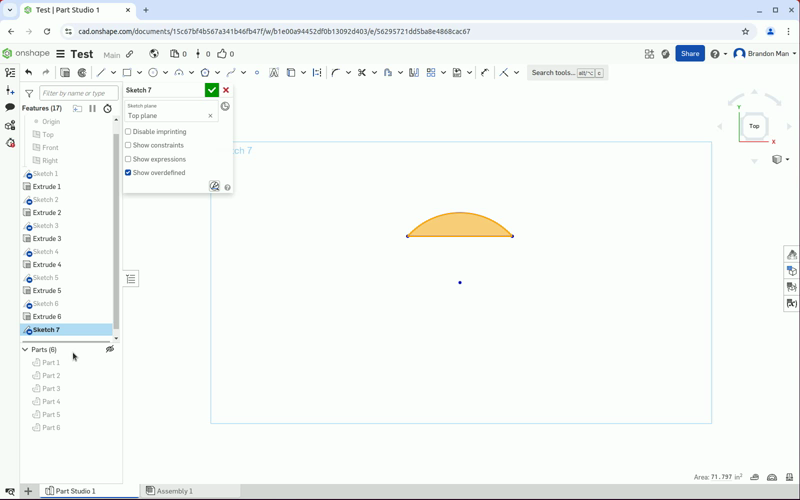
key(shift+e)
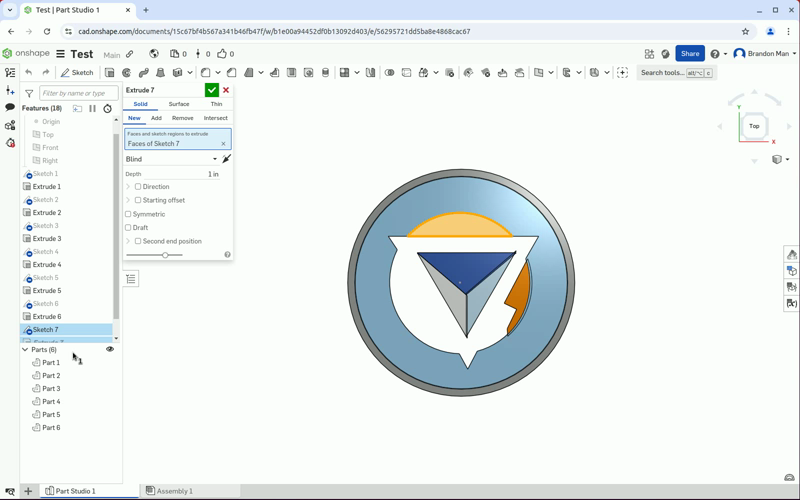
mouse_move(143, 106)
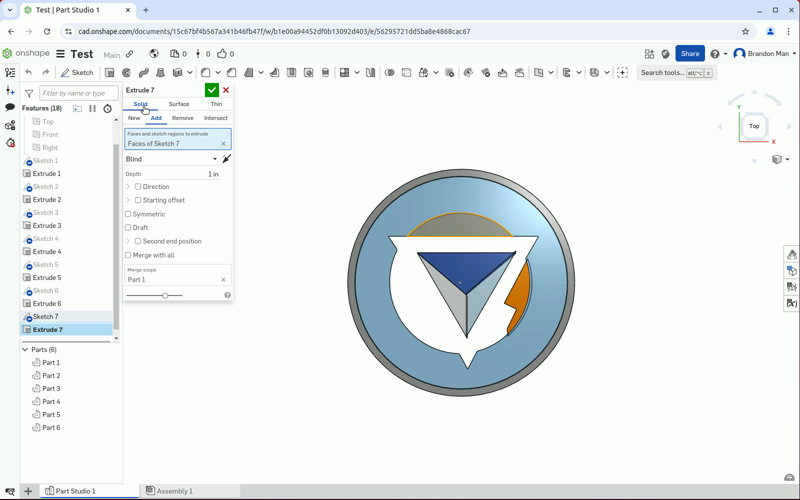
click(143, 106)
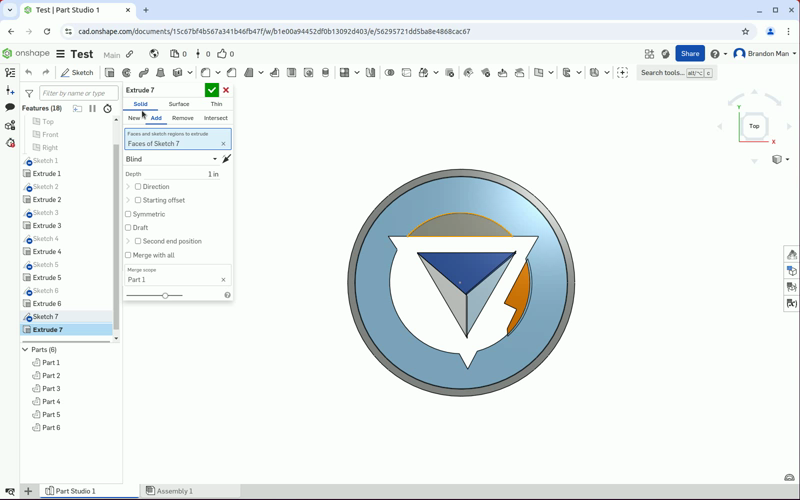
mouse_move(137, 120)
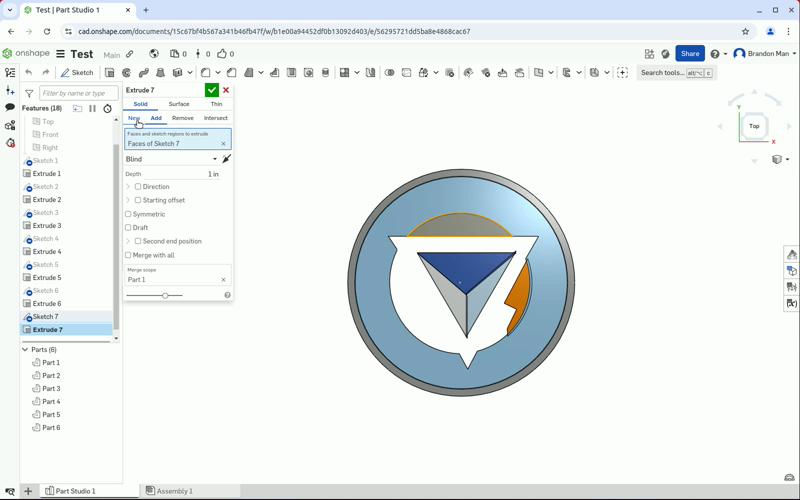
click(137, 120)
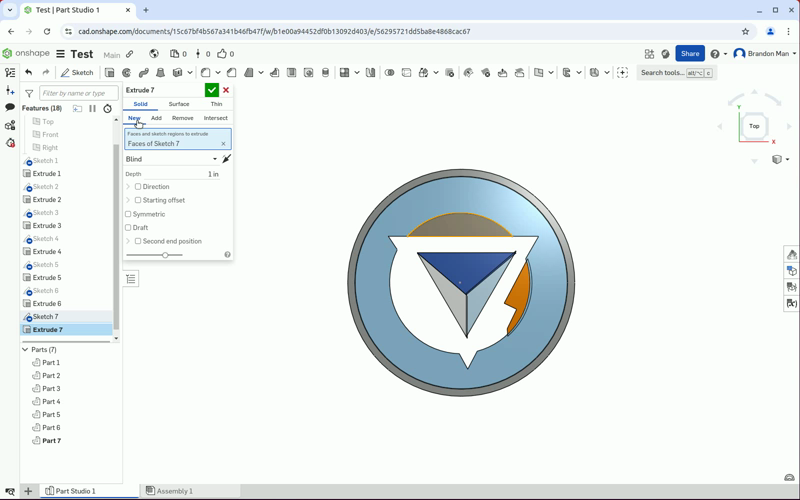
key(tab, 4)
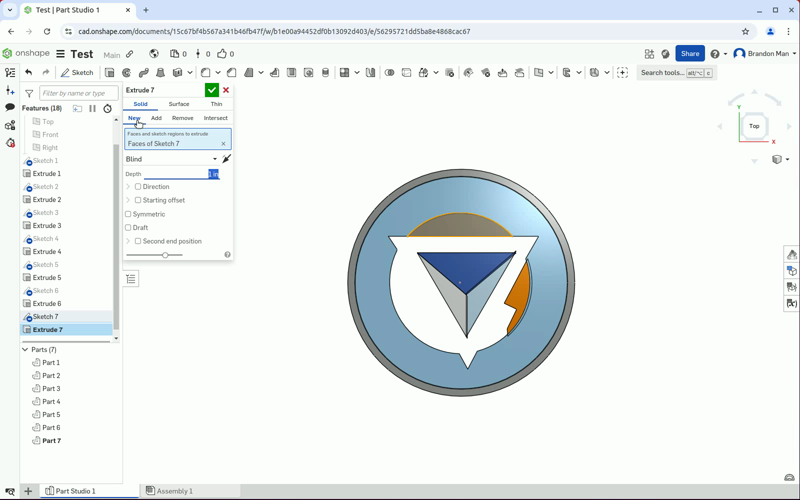
text(11.554)
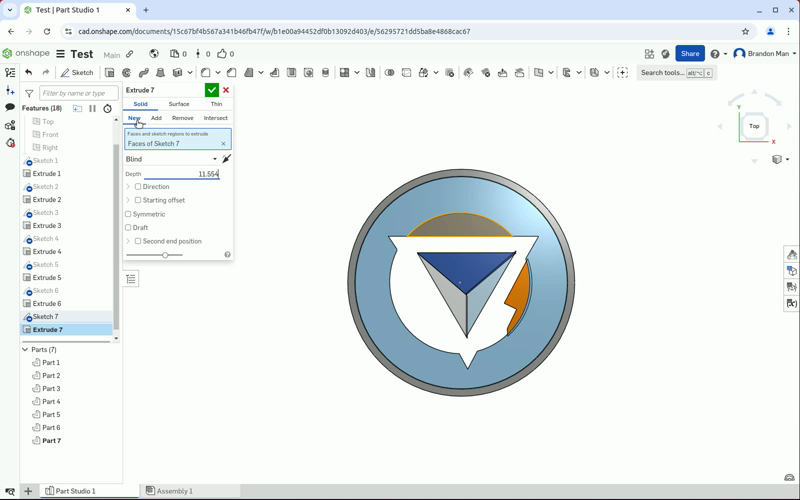
key(enter)
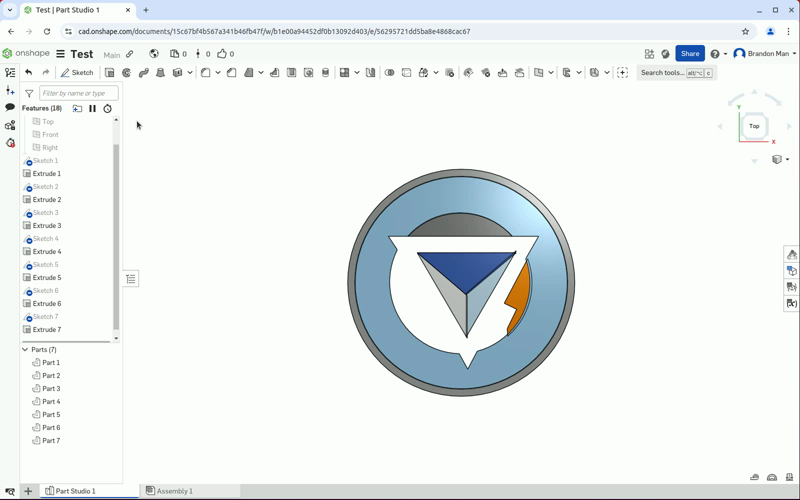
key(shift+h)
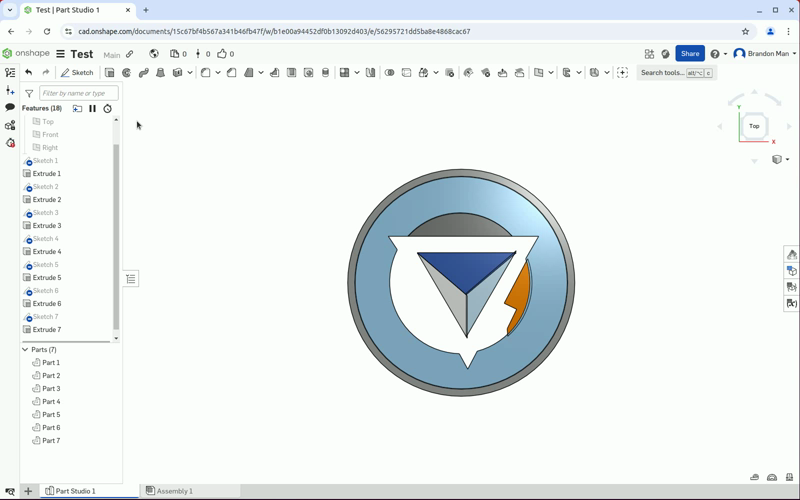
key(shift+h)
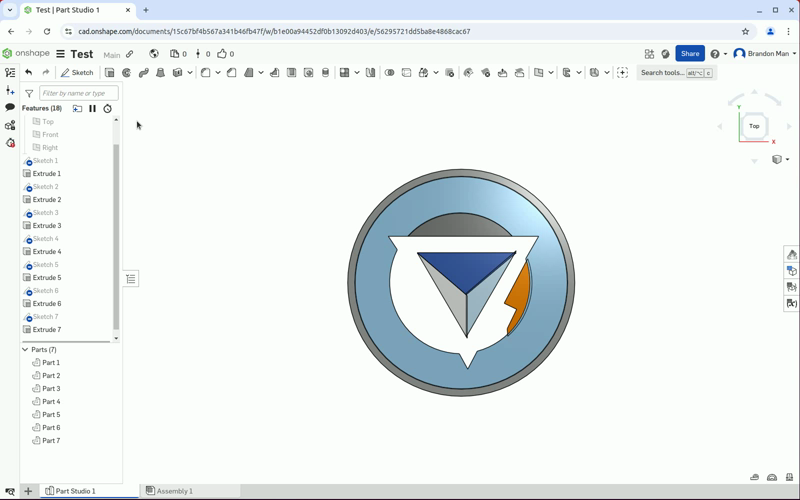
mouse_move(69, 163)
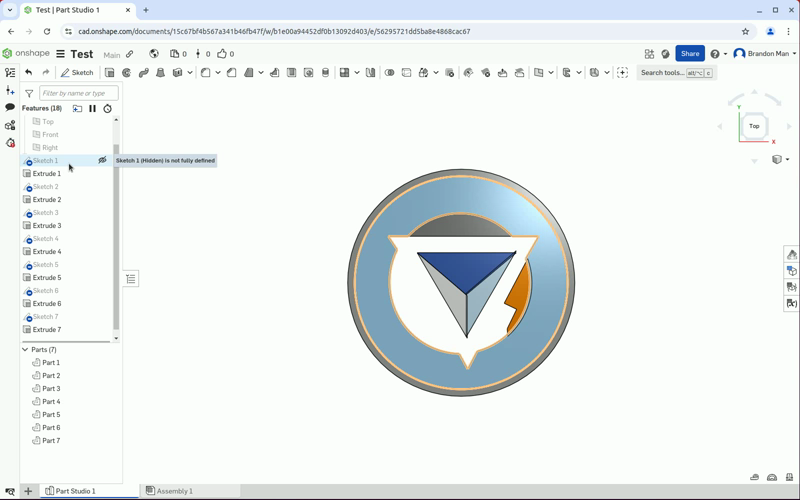
click(69, 163)
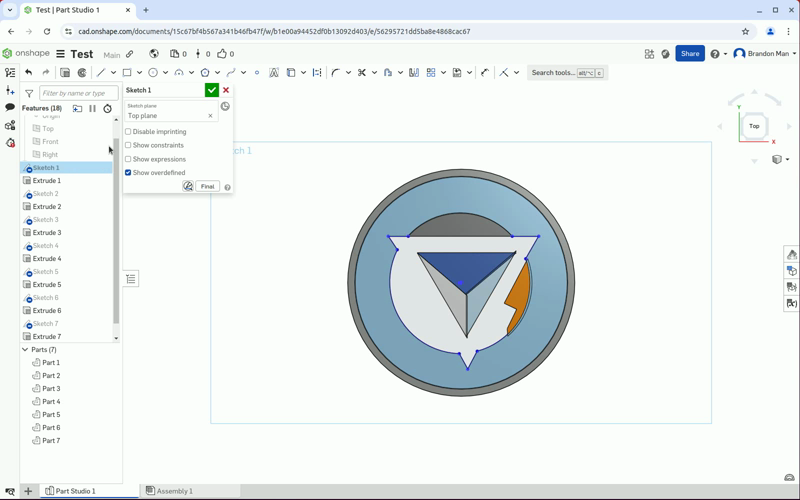
mouse_move(229, 92)
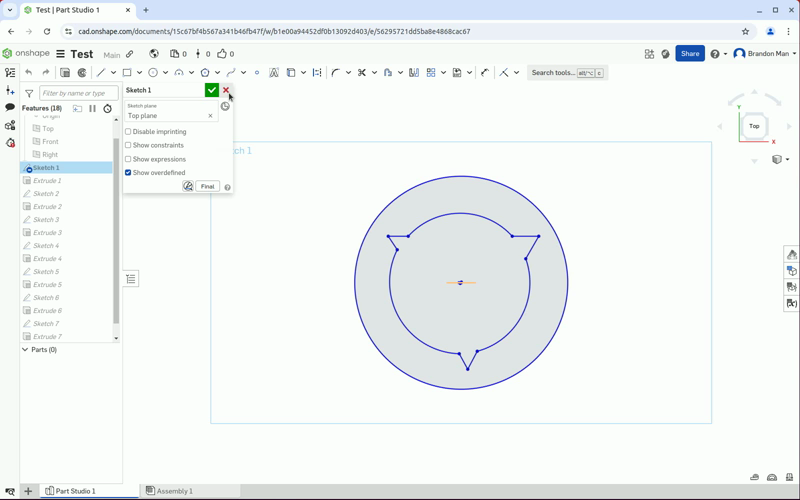
click(229, 92)
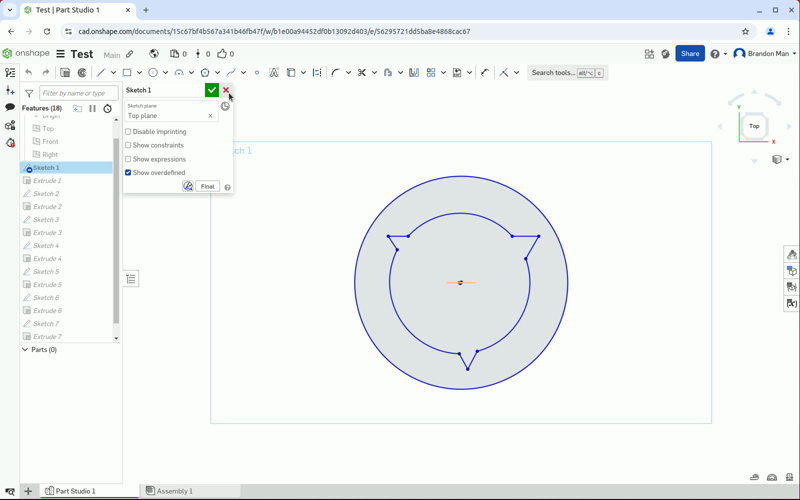
key(shift+s)
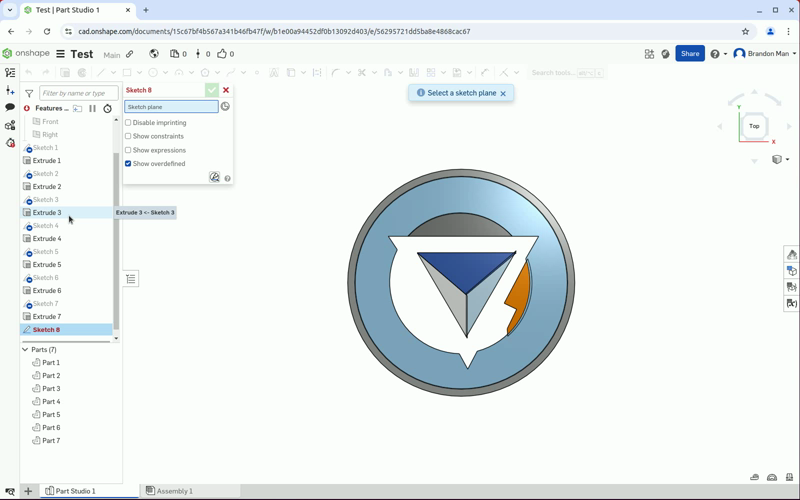
scroll(3)
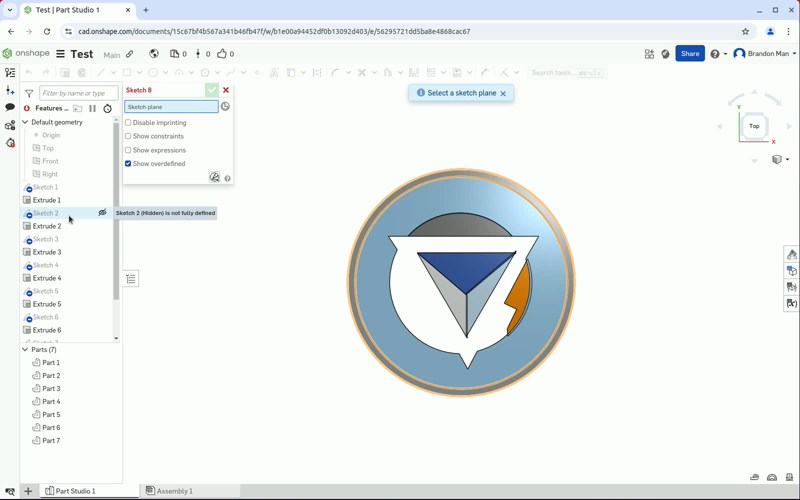
mouse_move(69, 150)
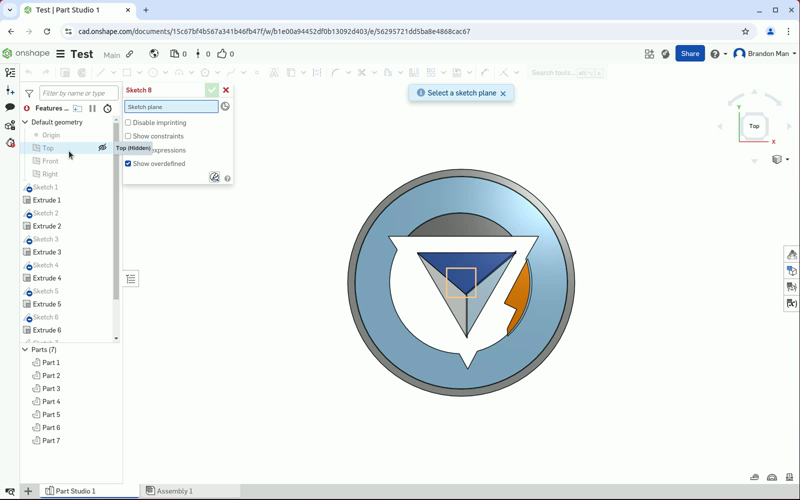
click(69, 150)
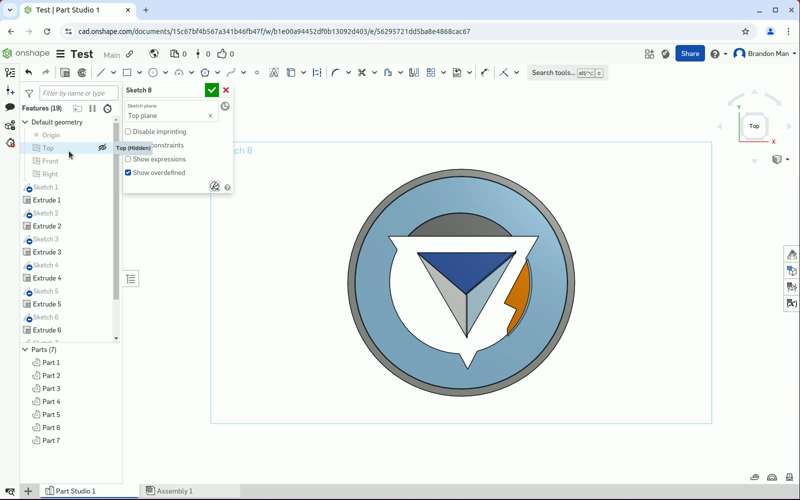
mouse_move(73, 352)
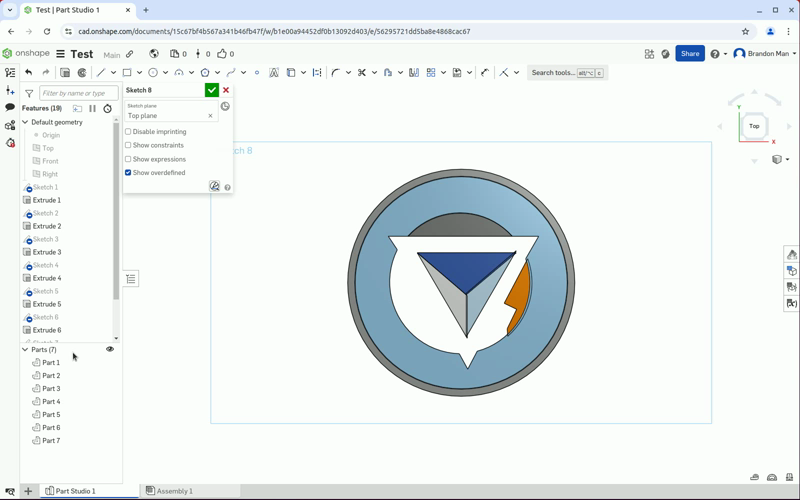
key(y)
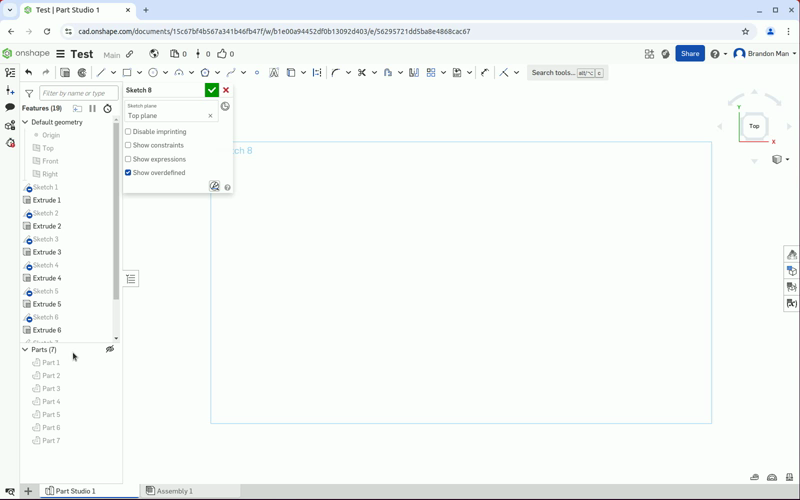
key(a)
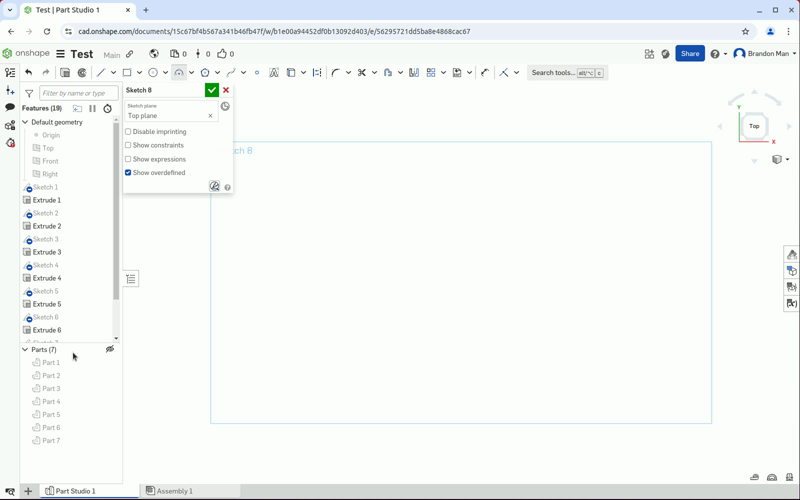
key_down(shift)
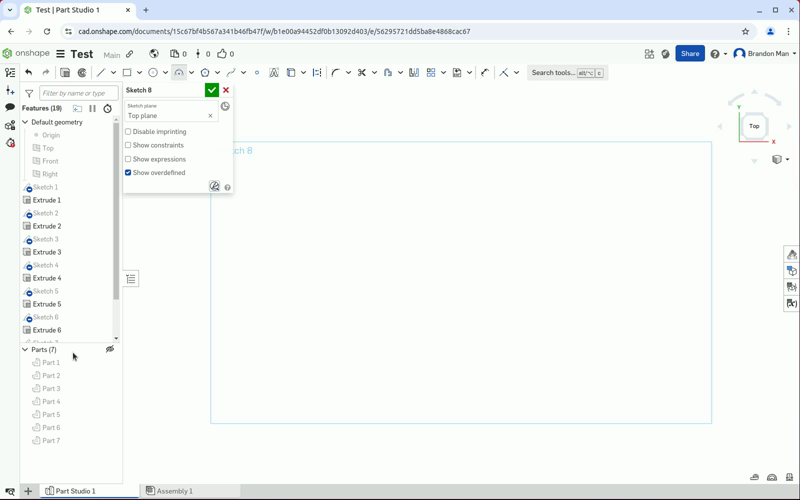
mouse_move(398, 250)
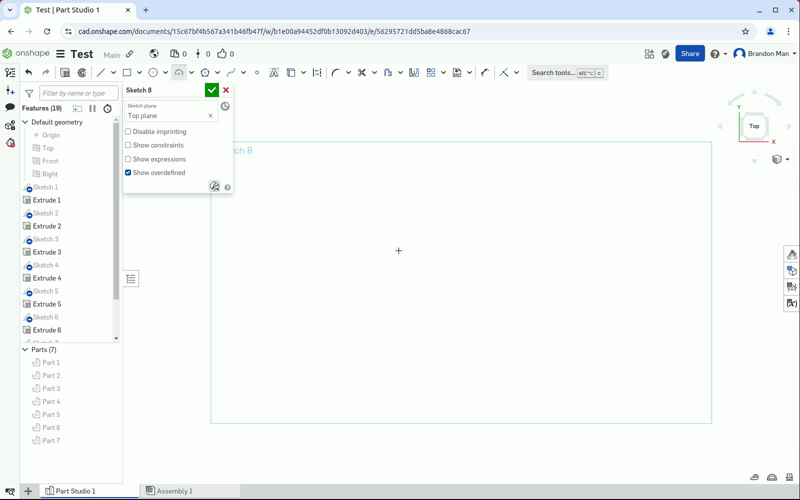
click(398, 250)
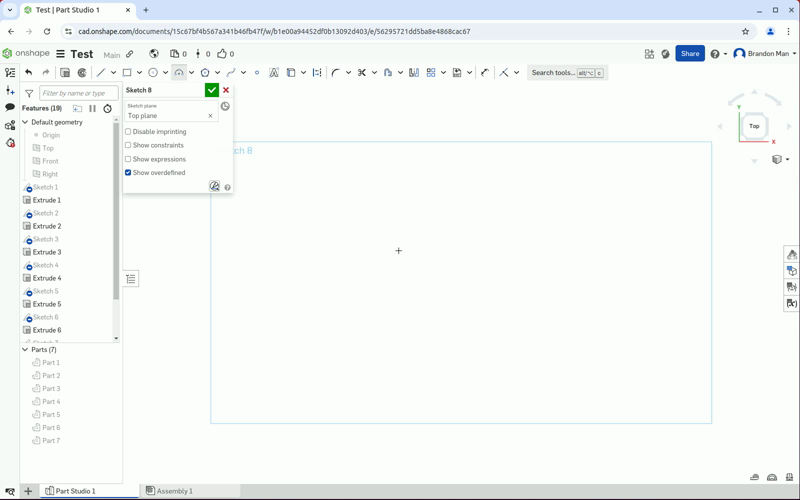
key_up(shift)
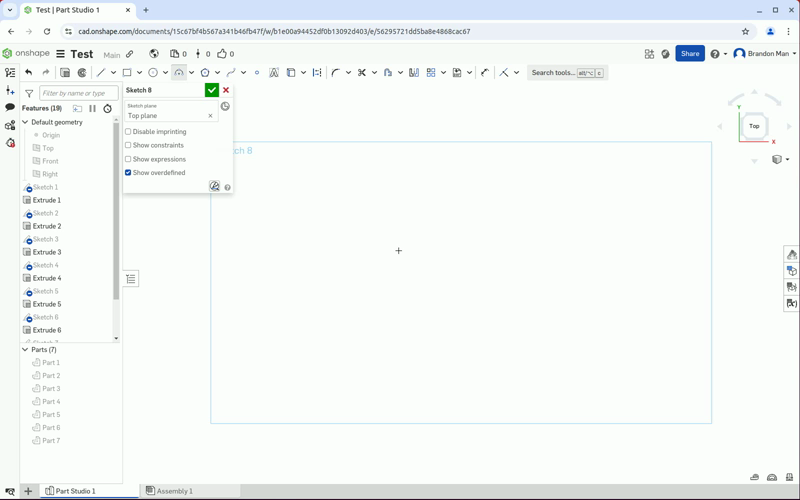
key_down(shift)
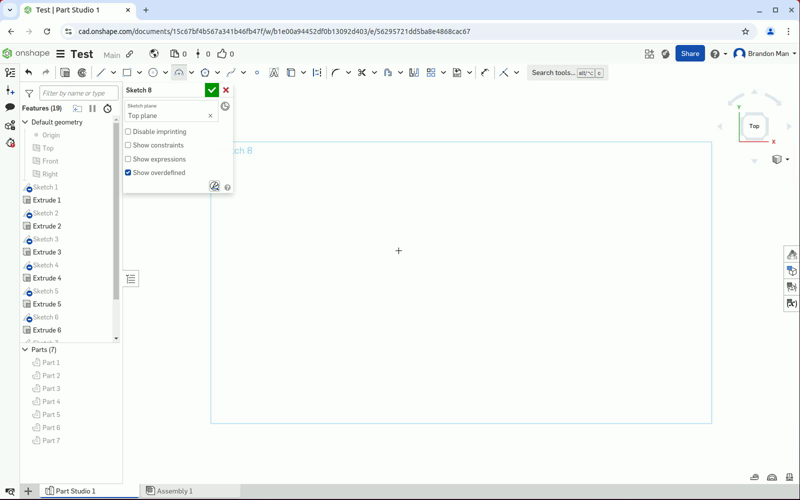
mouse_move(459, 353)
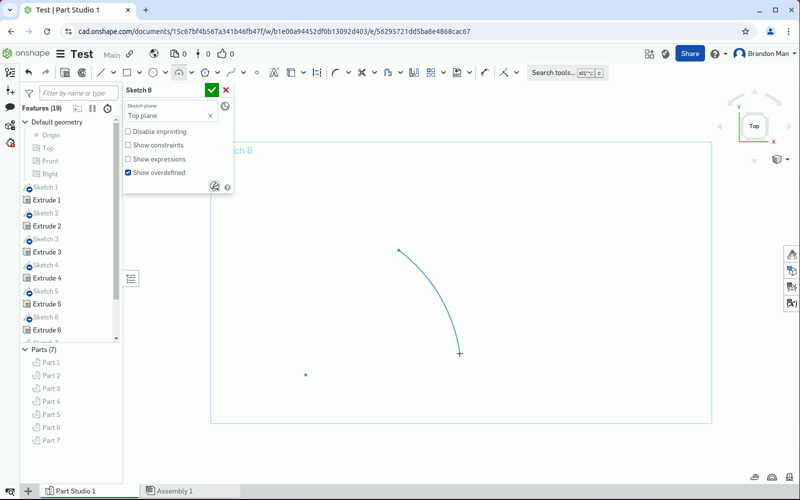
click(459, 353)
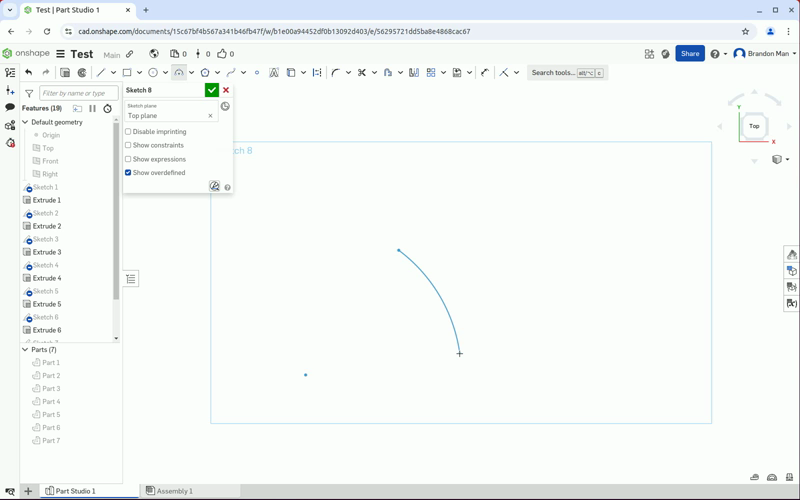
mouse_move(400, 318)
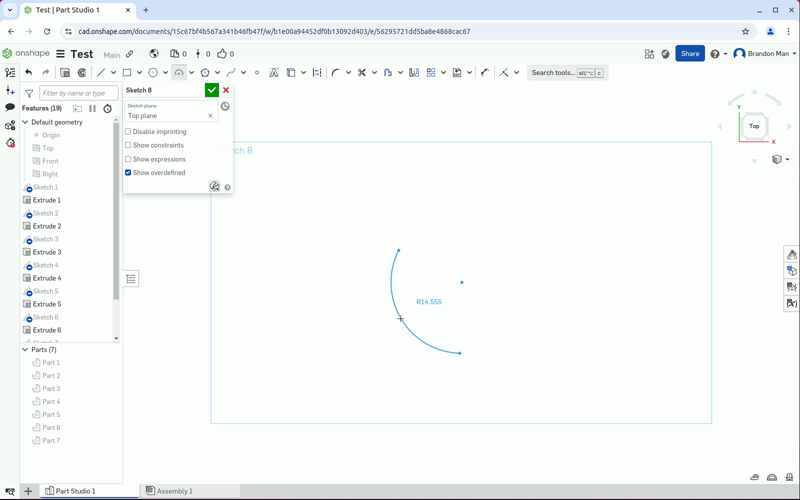
click(400, 318)
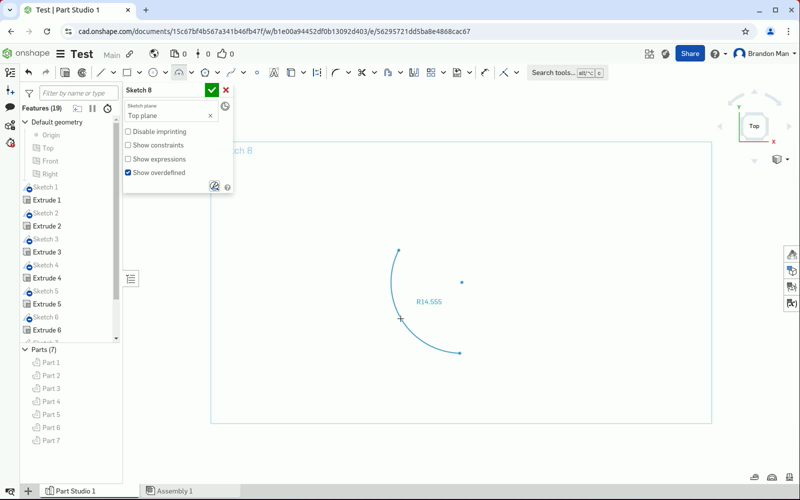
key_up(shift)
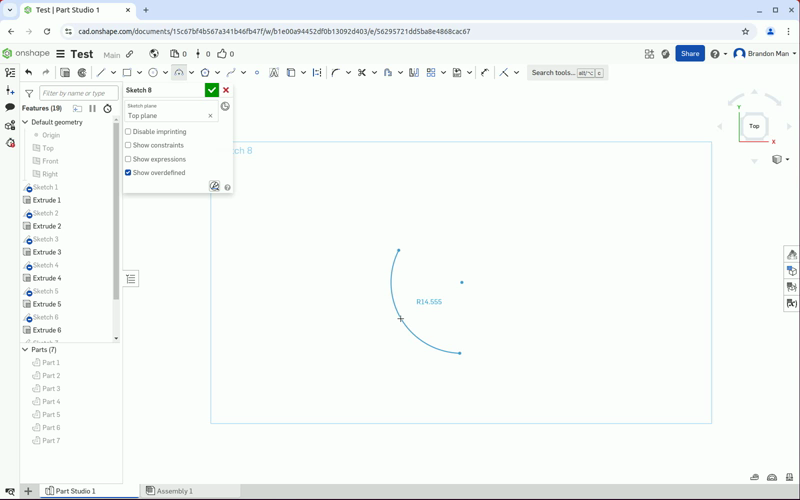
key(esc)
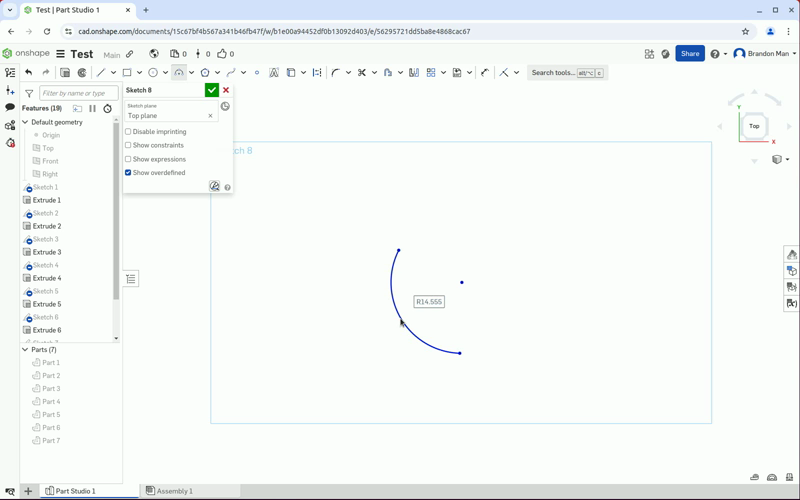
key(l)
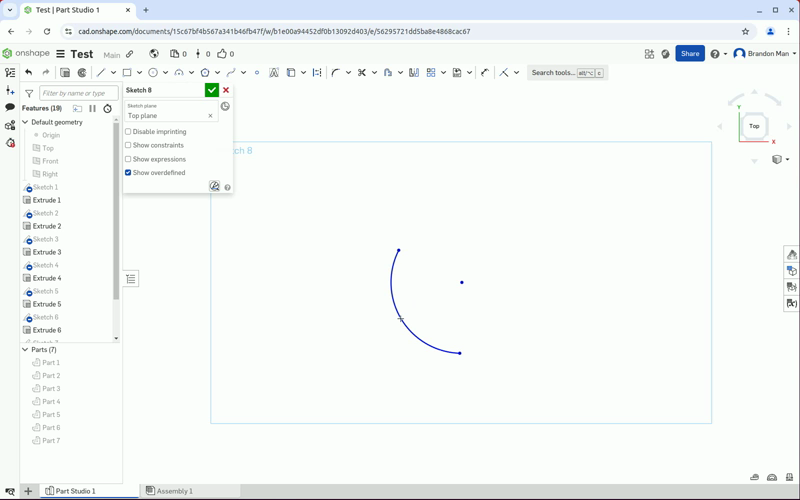
mouse_move(459, 353)
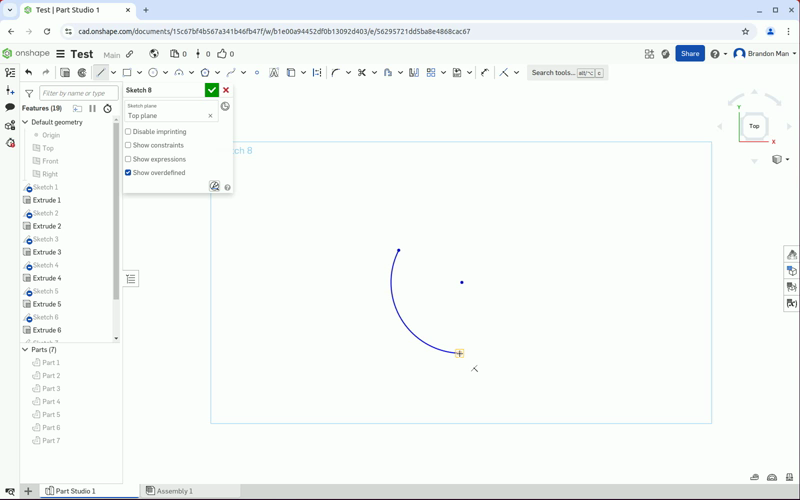
click(459, 353)
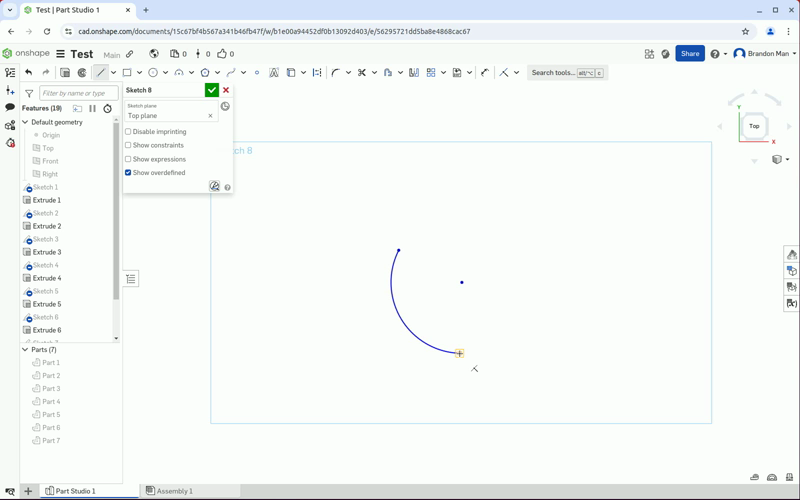
key_down(shift)
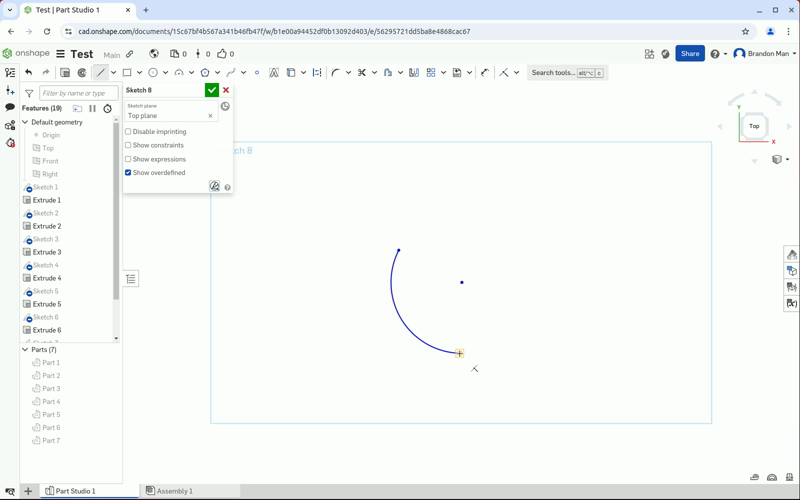
mouse_move(398, 250)
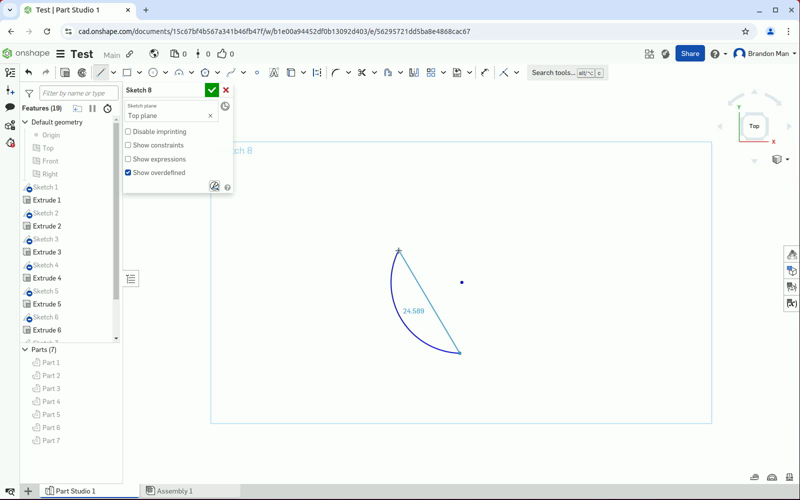
key_up(shift)
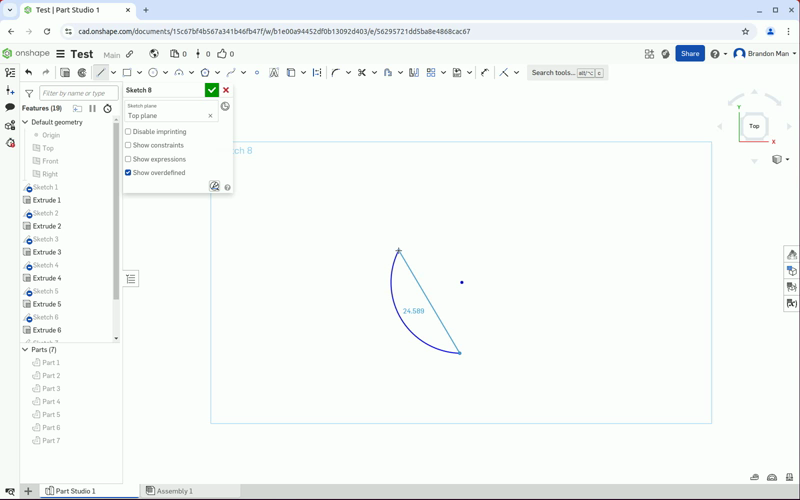
click(398, 250)
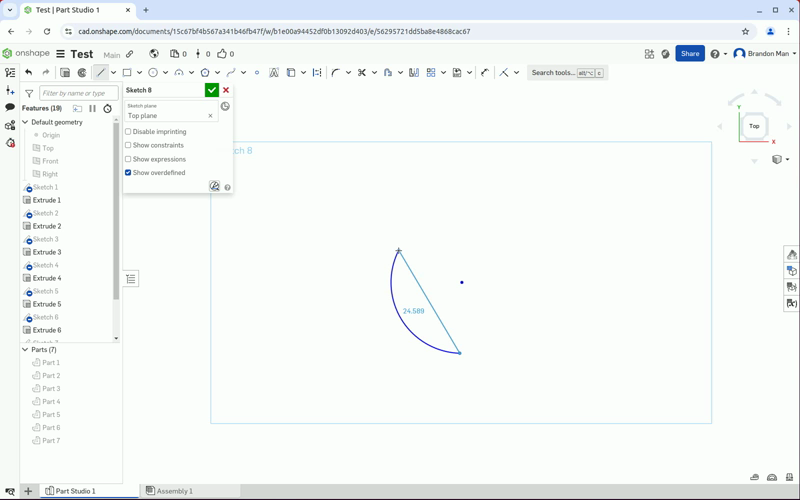
key(esc)
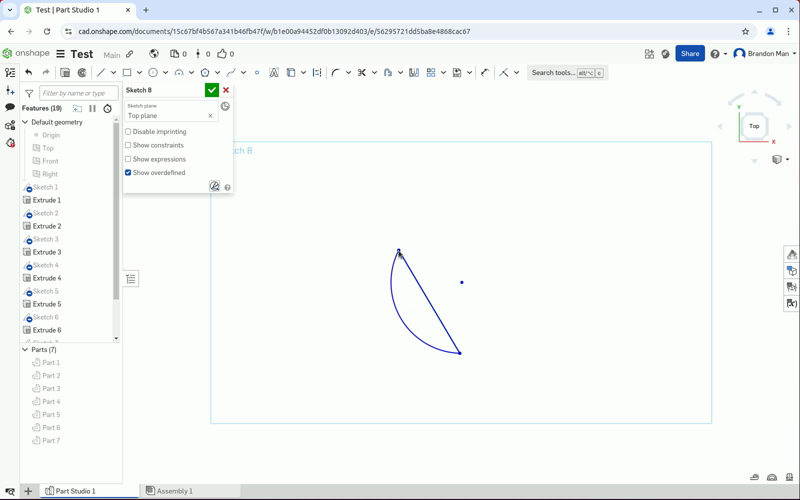
mouse_move(398, 271)
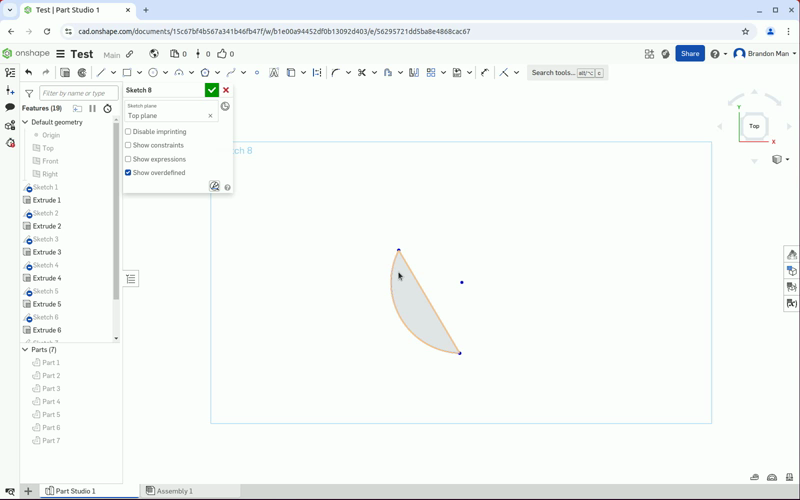
click(398, 271)
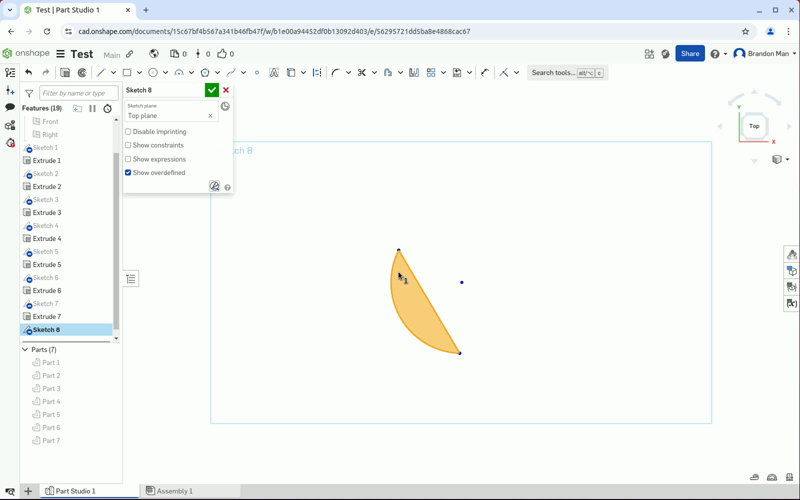
mouse_move(73, 352)
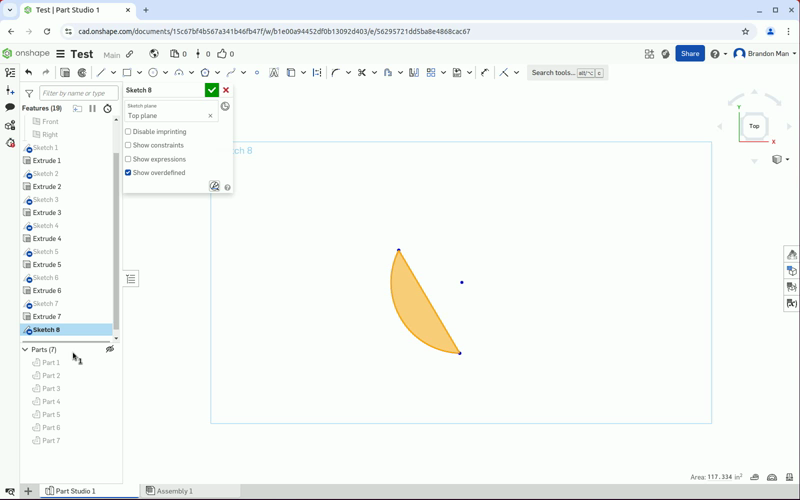
key(shift+y)
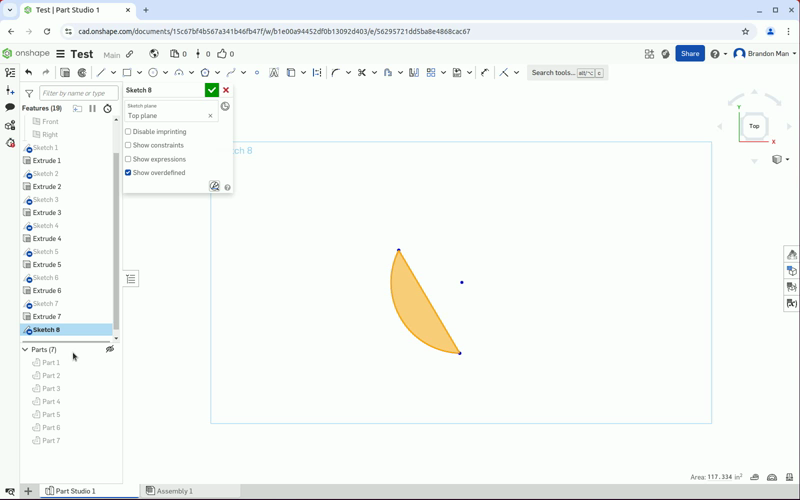
key(shift+e)
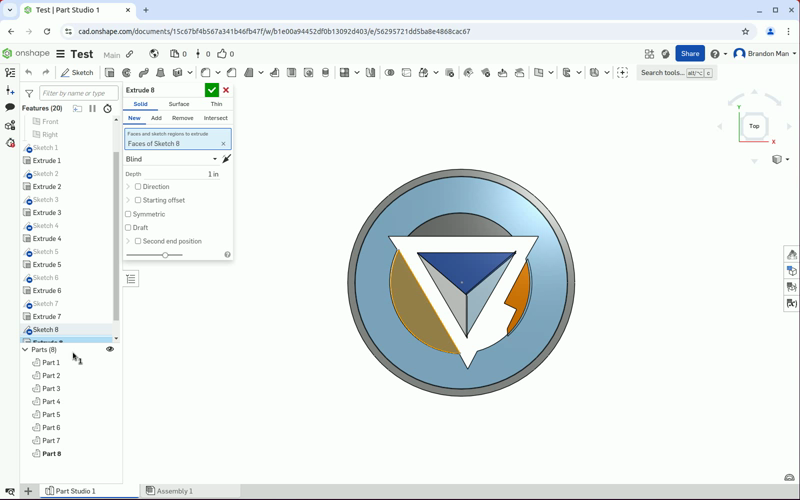
mouse_move(143, 106)
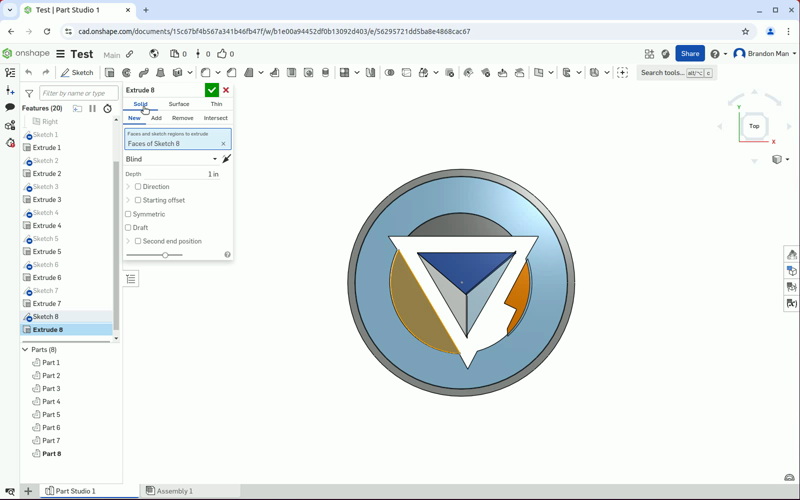
click(143, 106)
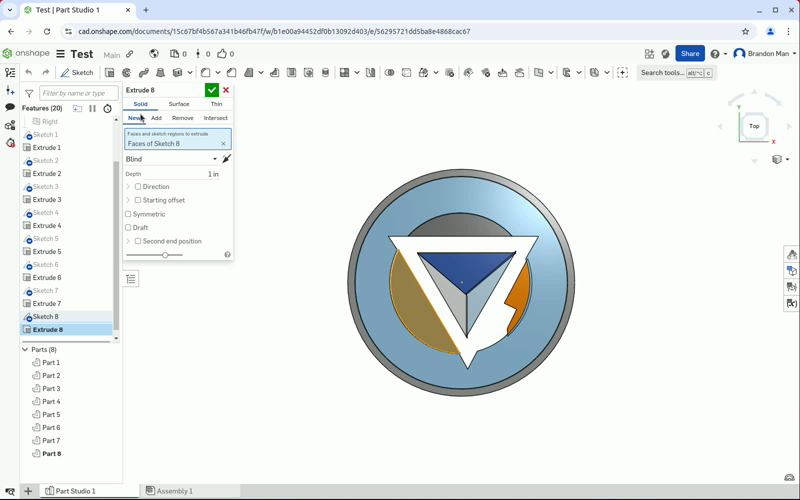
mouse_move(137, 120)
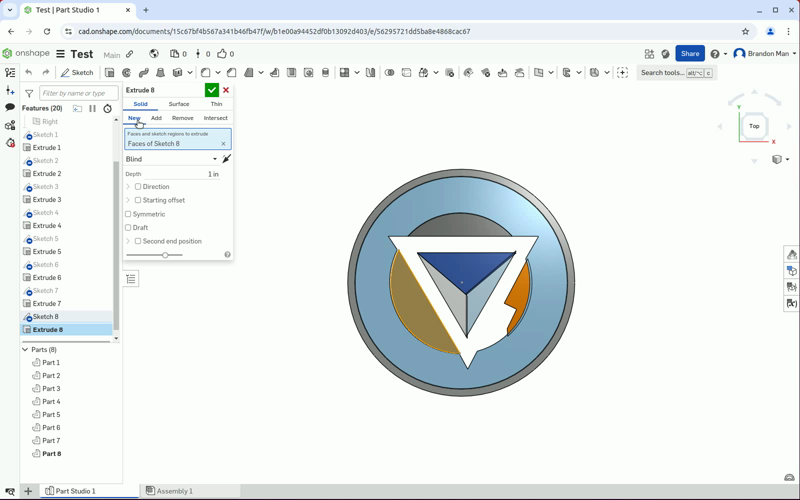
click(137, 120)
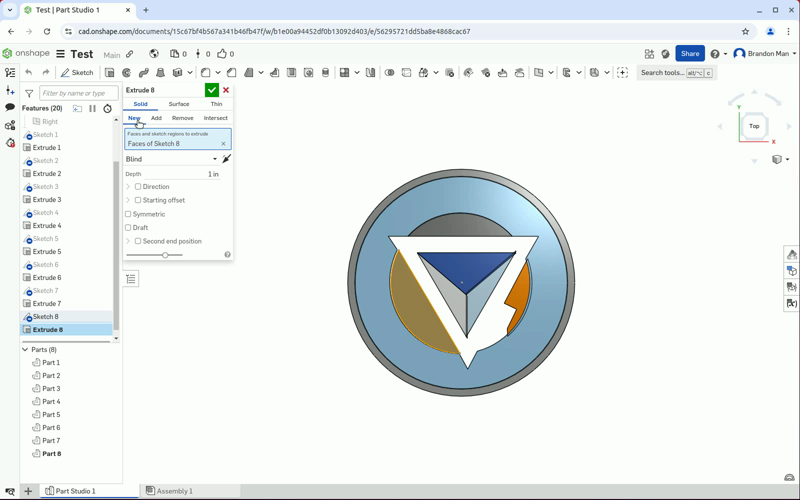
key(tab, 4)
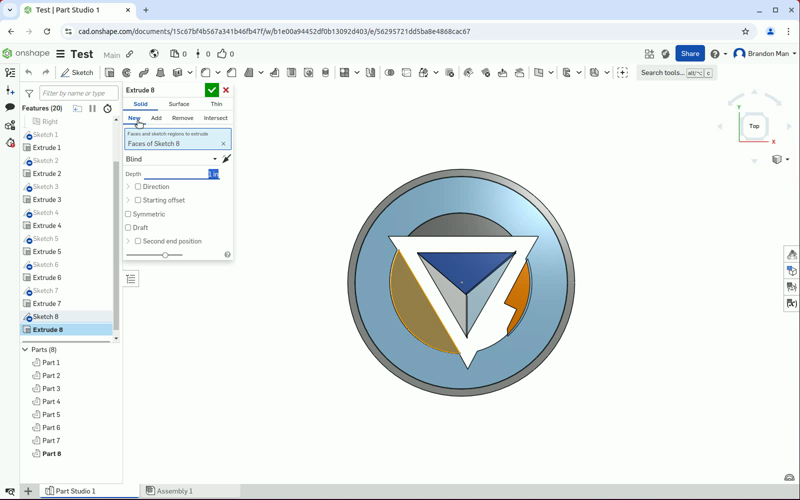
text(11.554)
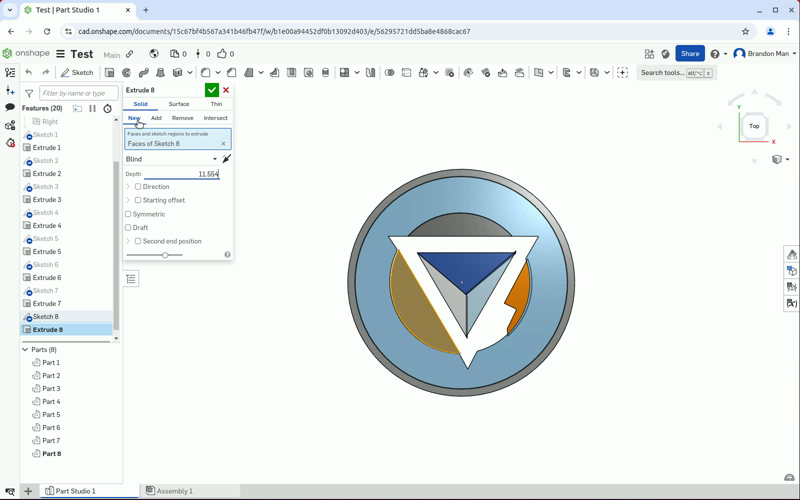
key(enter)
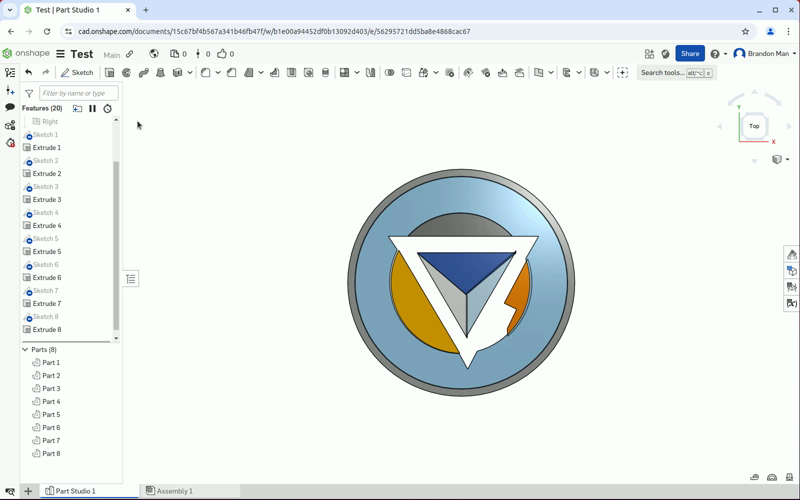
key(shift+h)
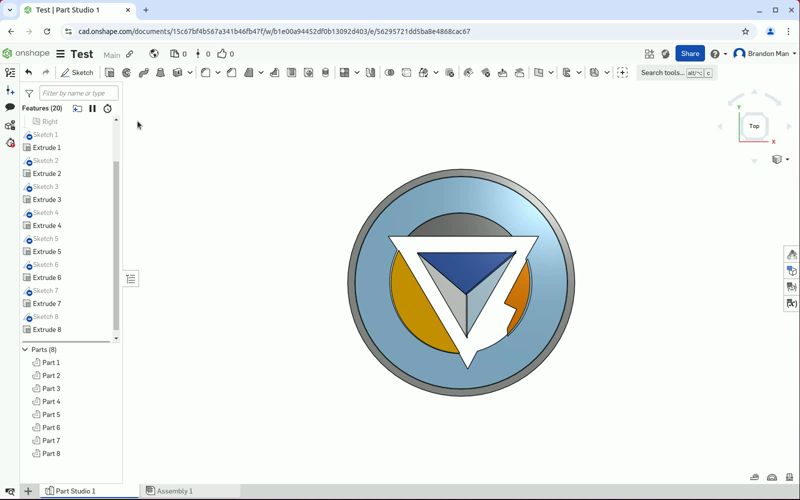
key(shift+h)
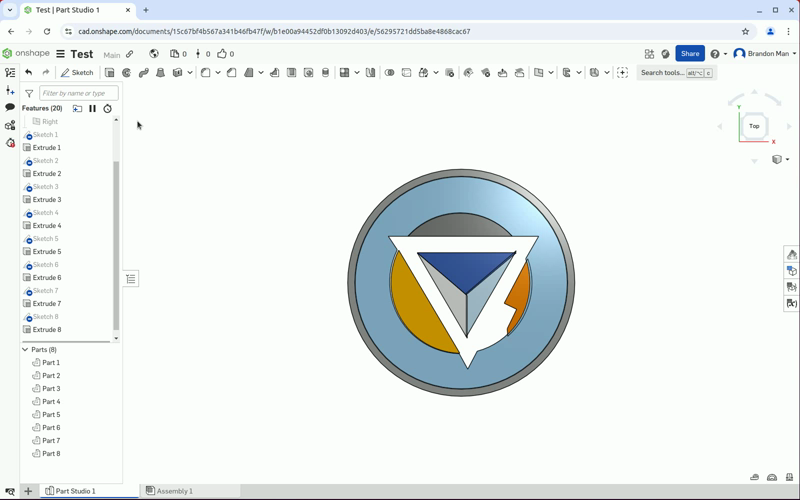
mouse_move(69, 137)
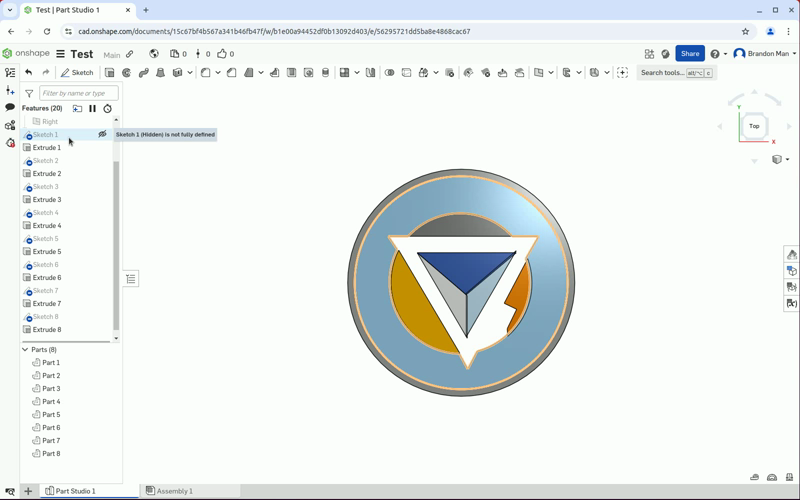
click(69, 137)
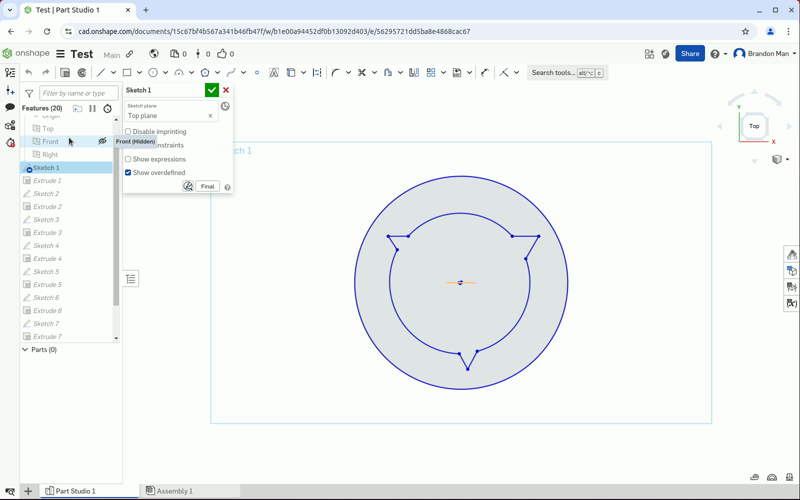
mouse_move(229, 92)
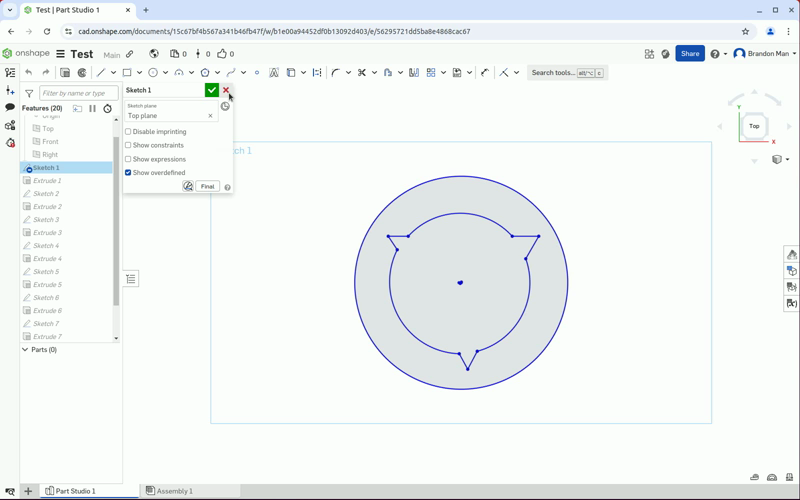
click(229, 92)
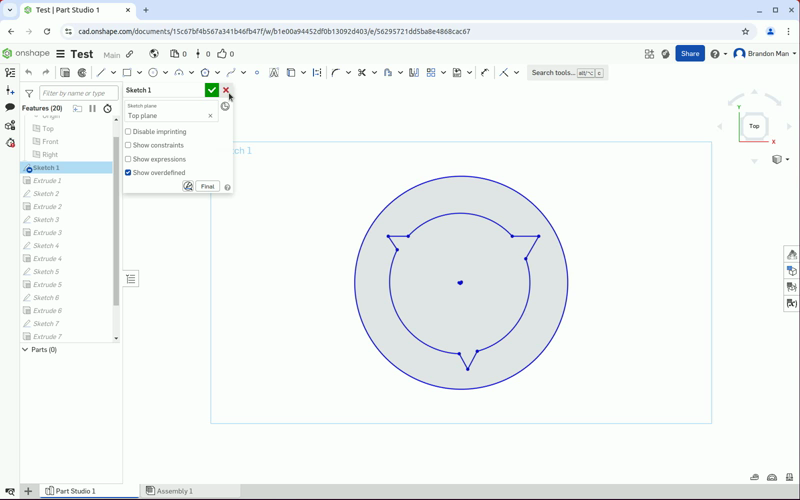
key(shift+s)
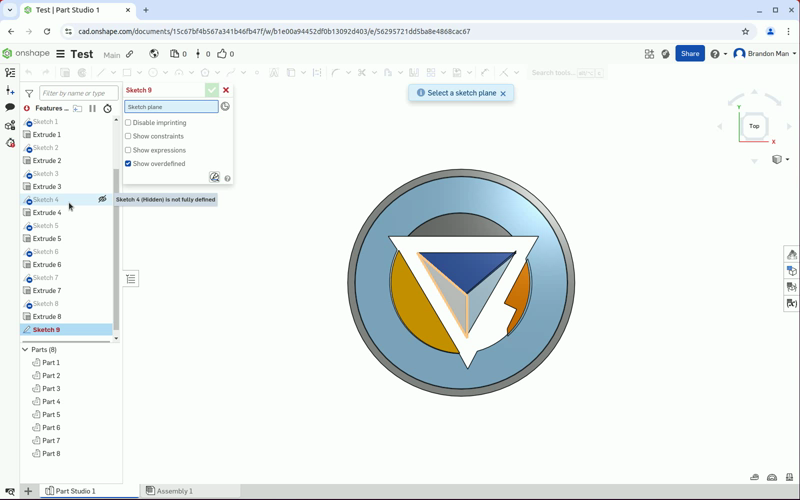
scroll(3)
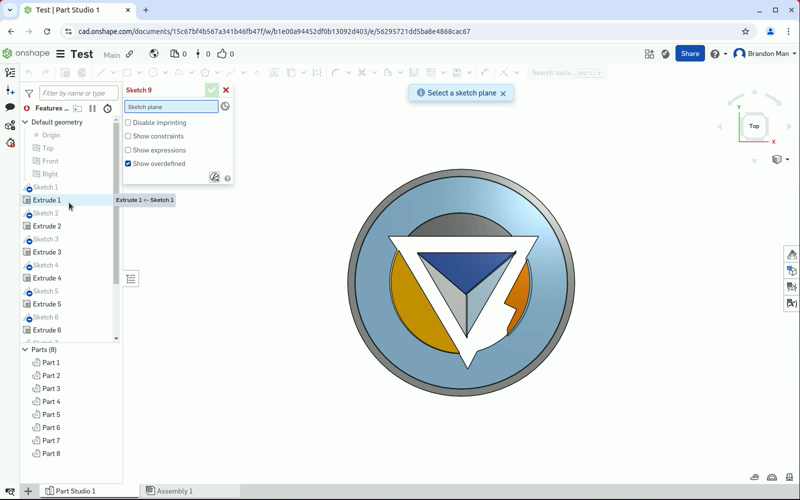
mouse_move(69, 150)
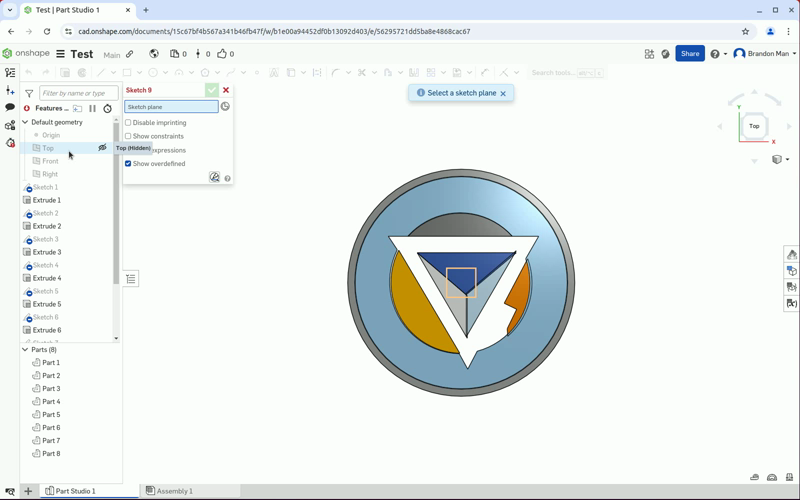
click(69, 150)
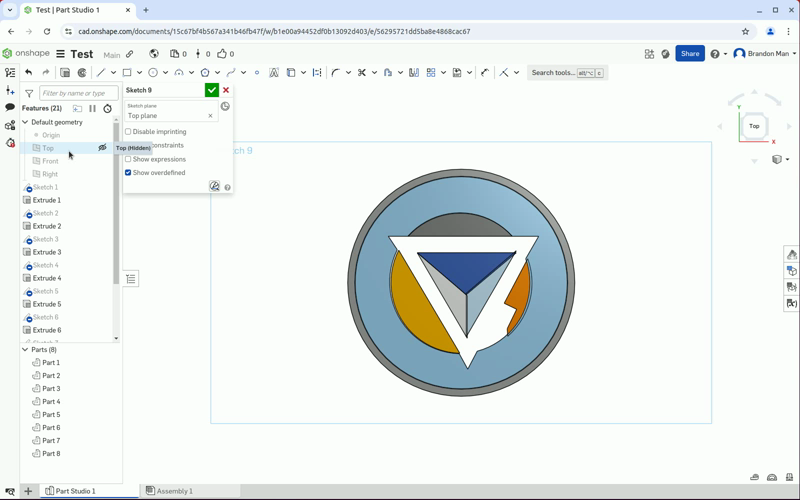
mouse_move(73, 352)
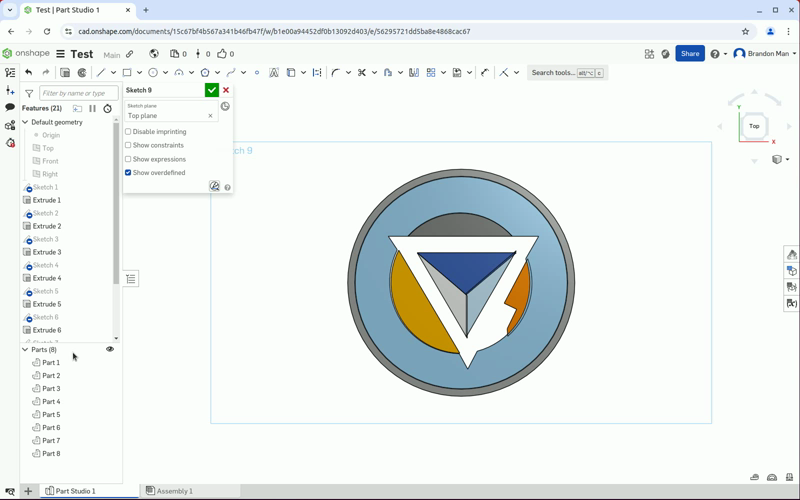
key(y)
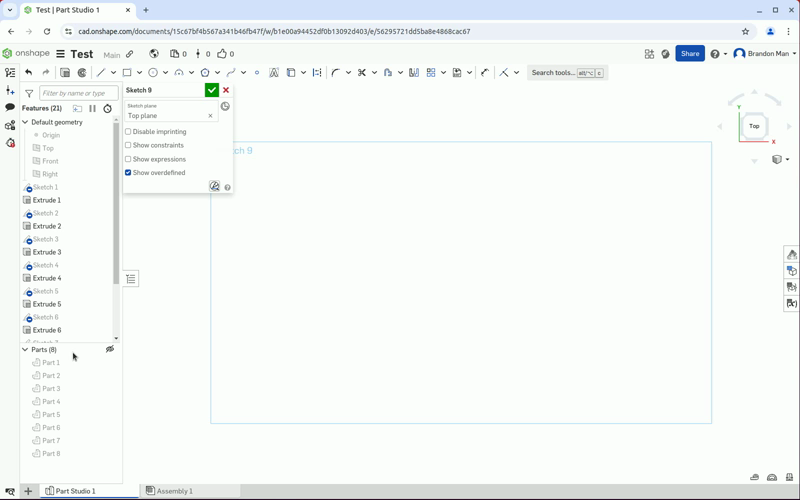
key(a)
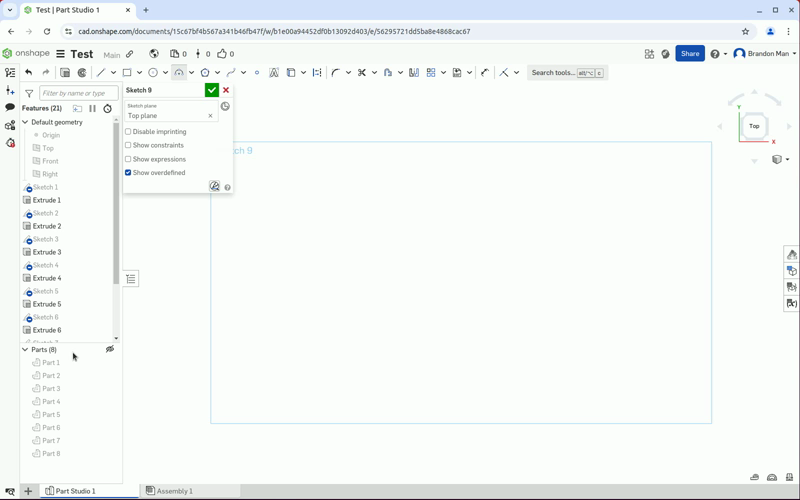
key_down(shift)
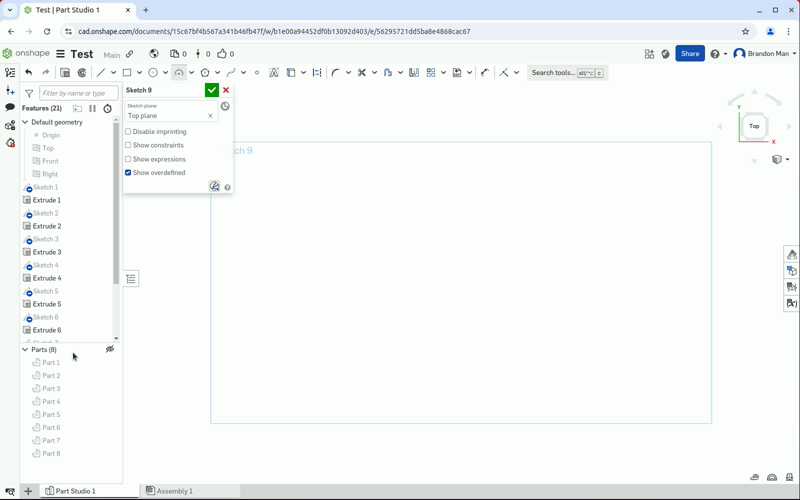
mouse_move(478, 351)
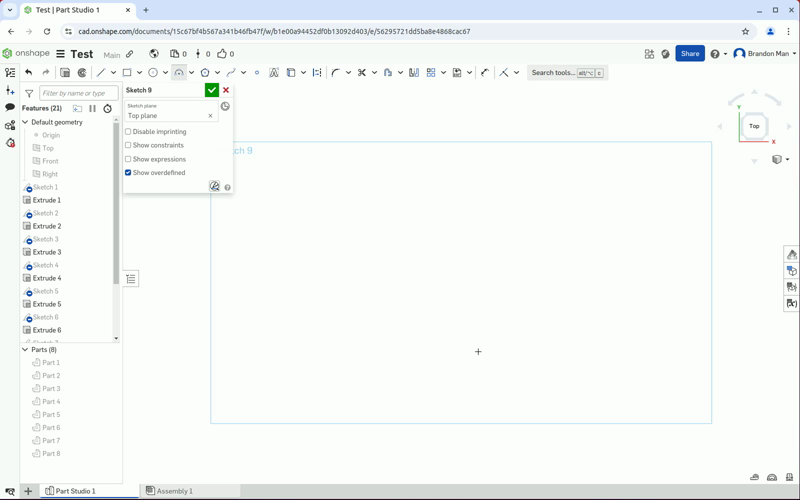
click(478, 351)
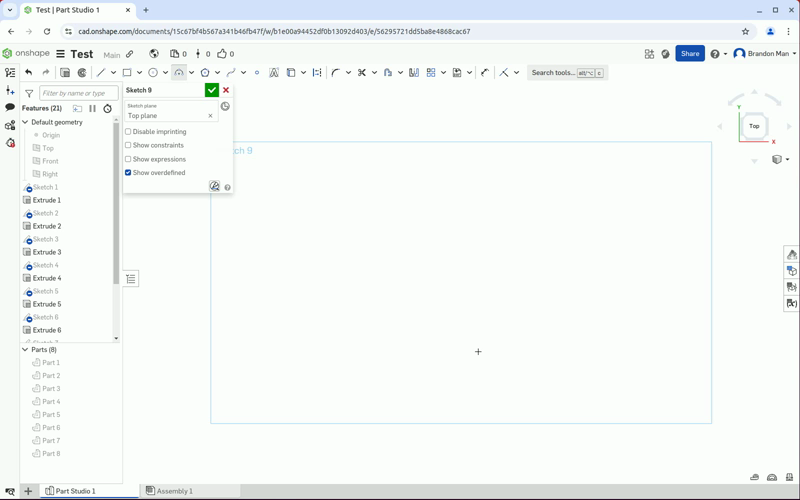
key_up(shift)
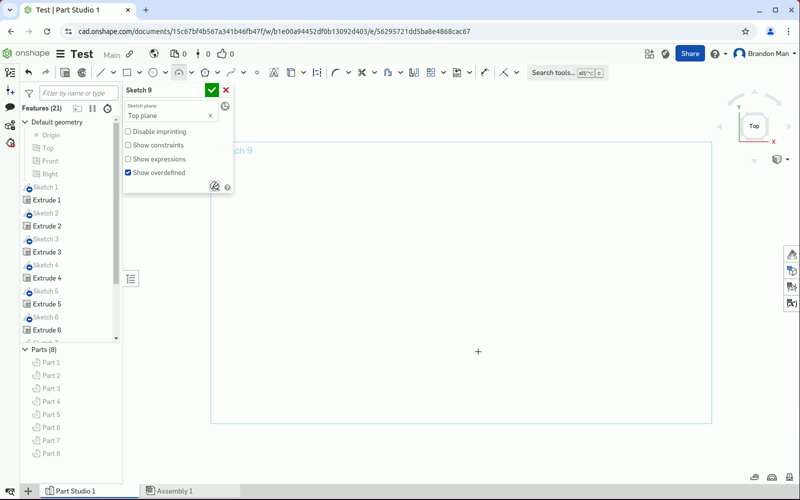
key_down(shift)
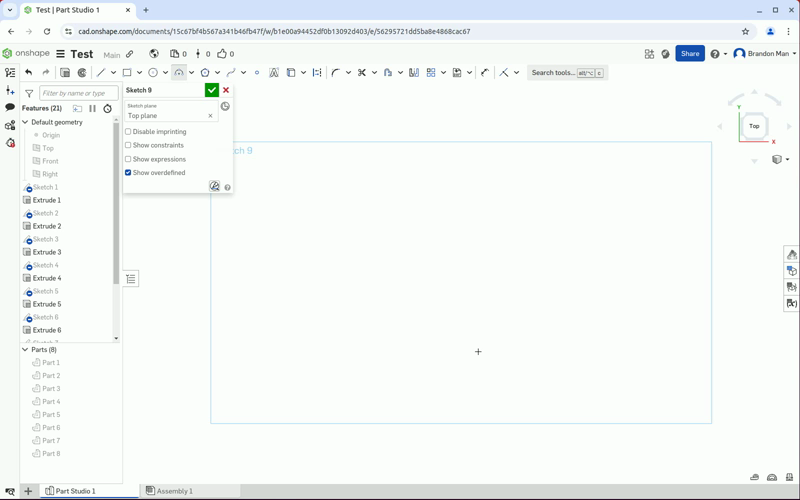
mouse_move(508, 335)
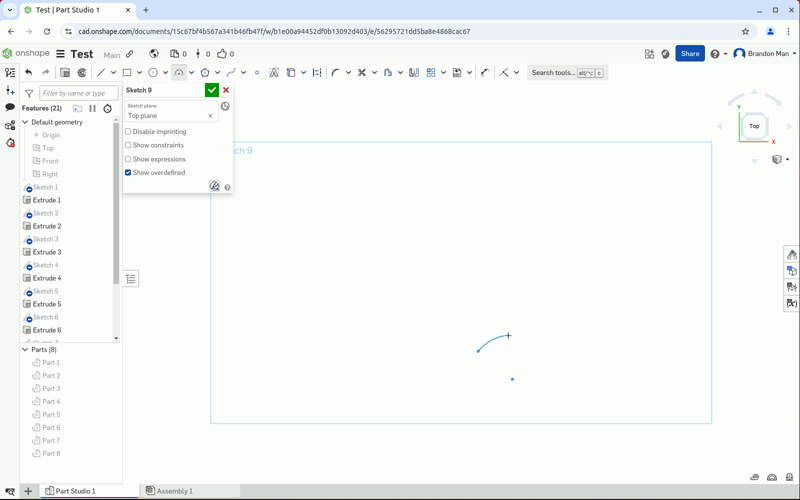
click(508, 335)
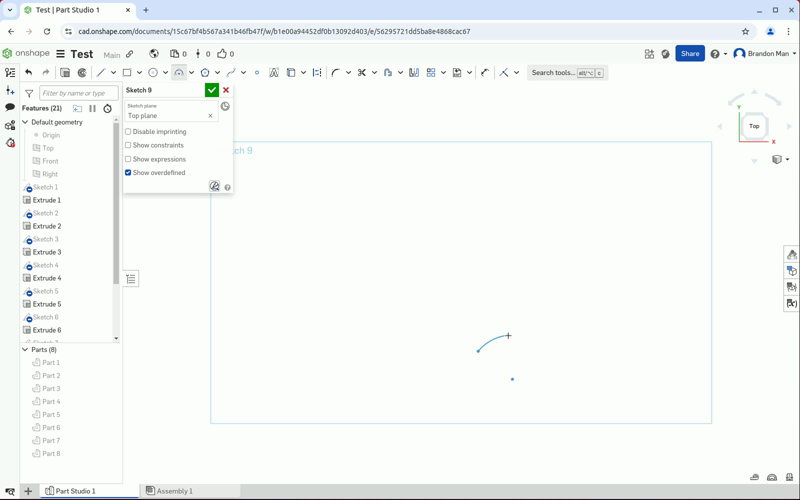
mouse_move(494, 344)
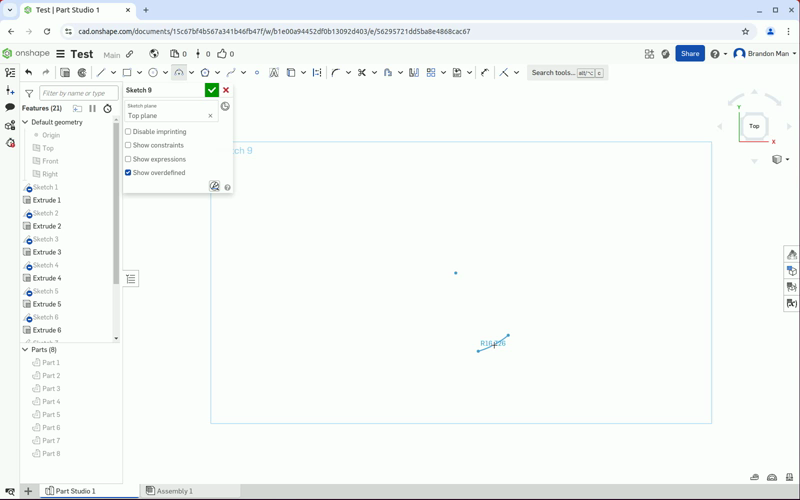
click(494, 344)
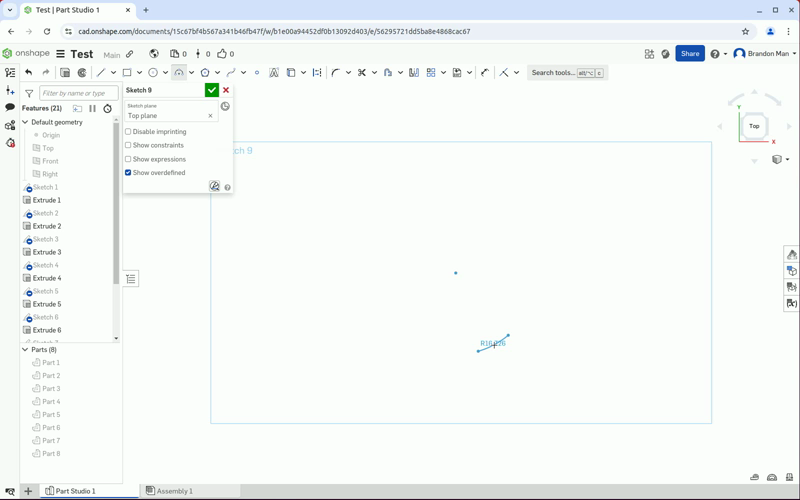
key_up(shift)
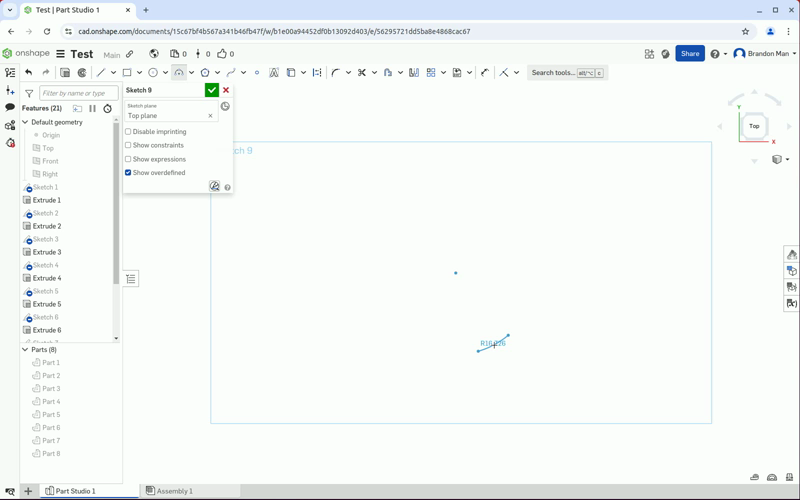
key(esc)
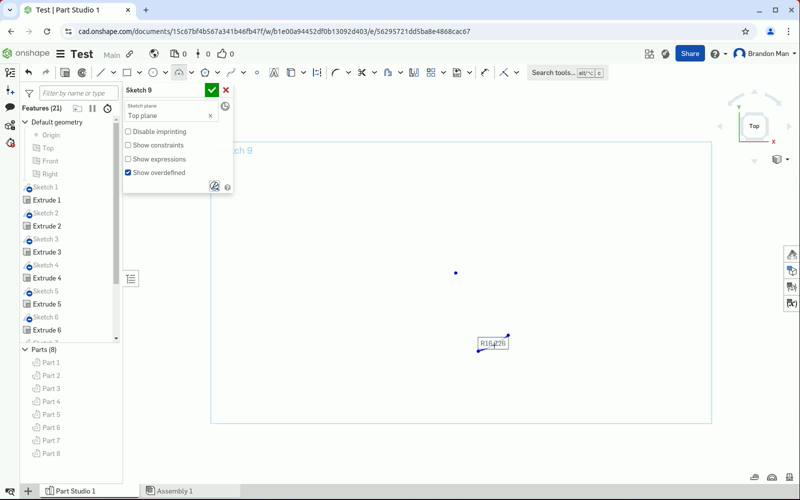
key(l)
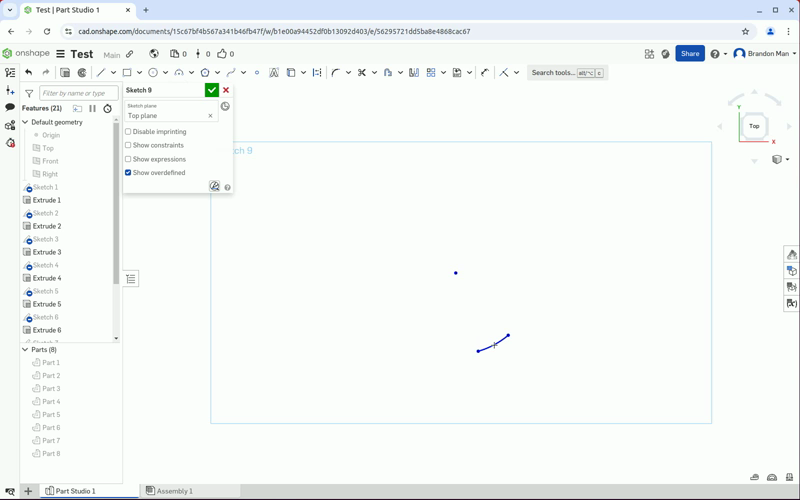
mouse_move(508, 335)
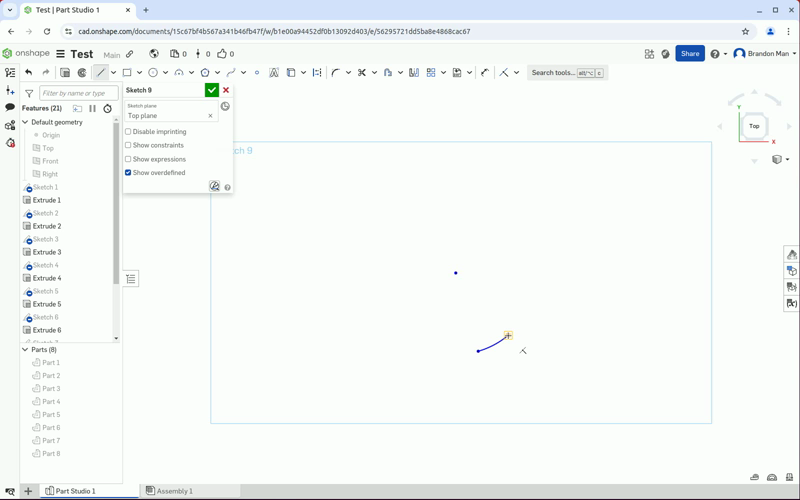
click(508, 335)
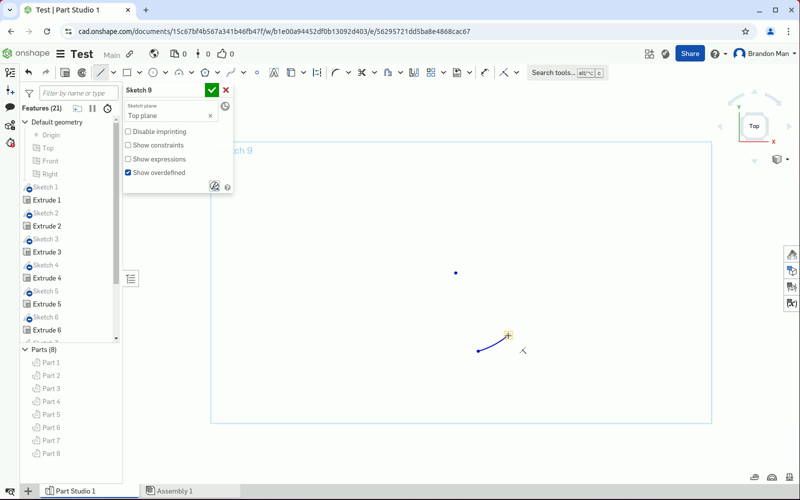
key_down(shift)
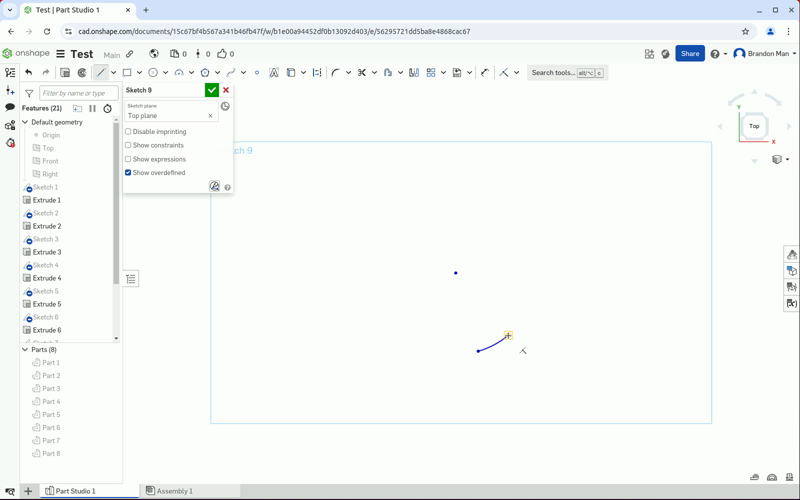
mouse_move(538, 335)
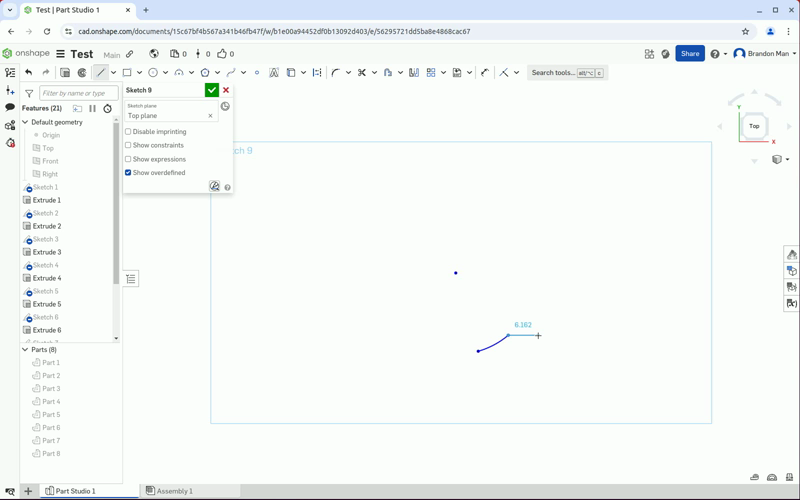
mouse_move(507, 327)
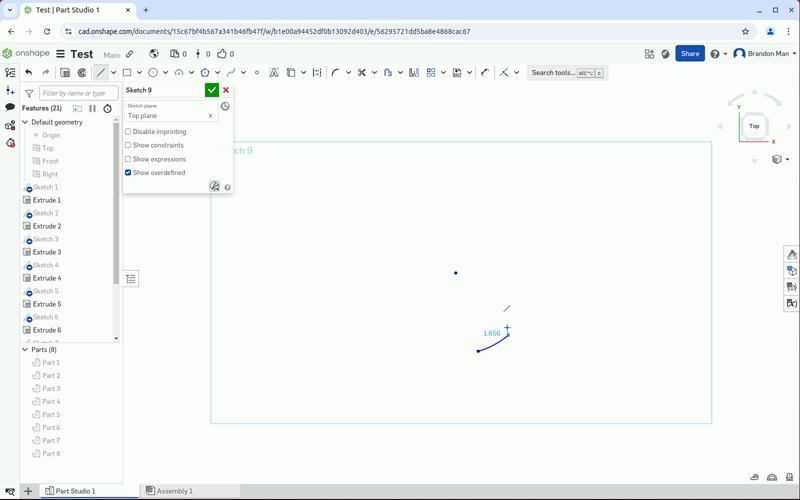
click(507, 327)
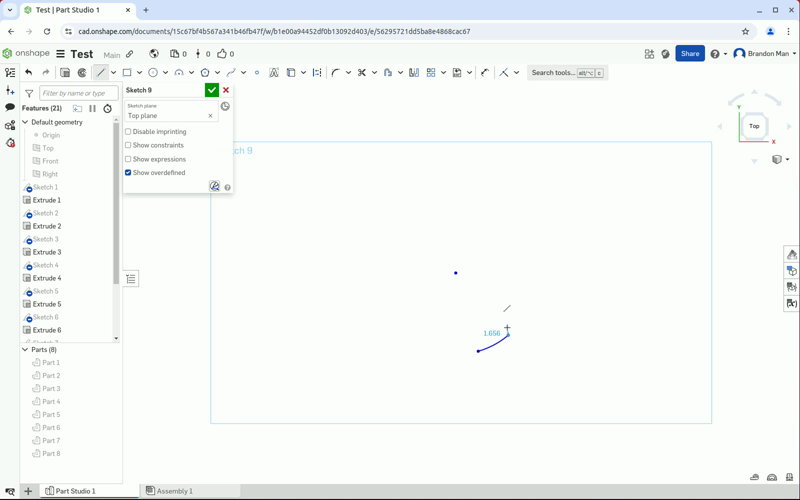
key_up(shift)
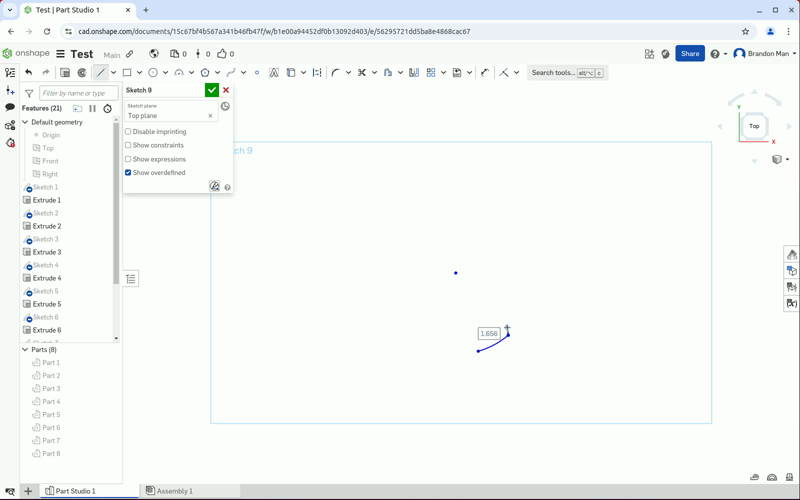
key_down(shift)
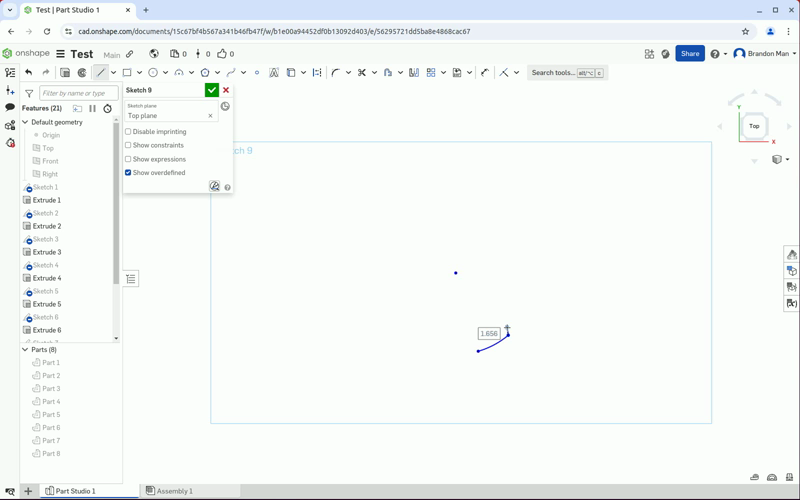
mouse_move(537, 327)
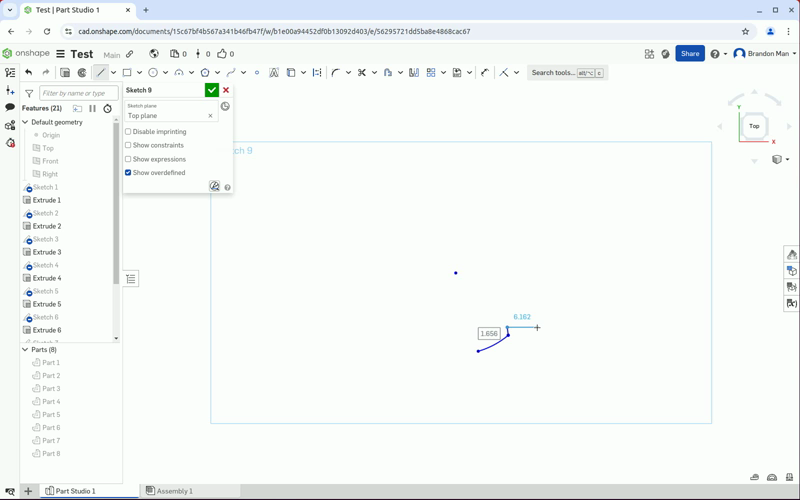
mouse_move(516, 308)
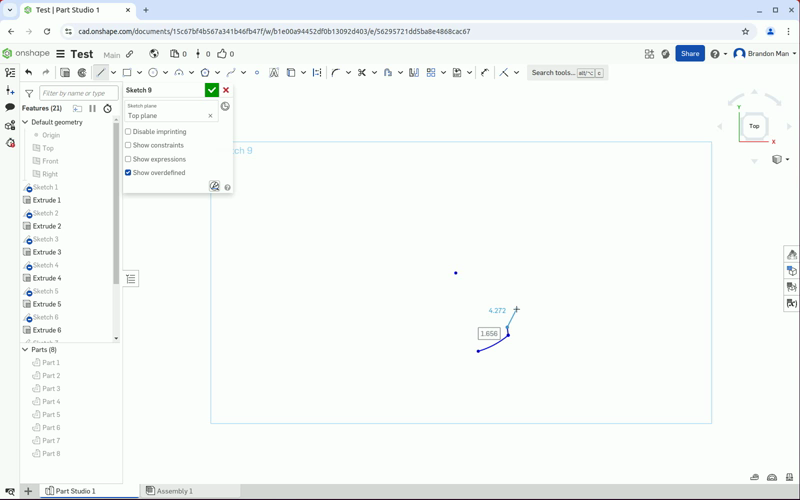
click(516, 308)
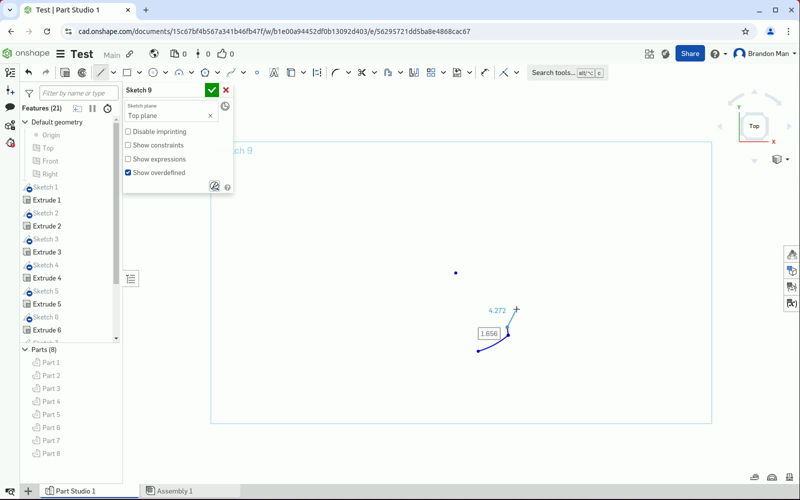
key_up(shift)
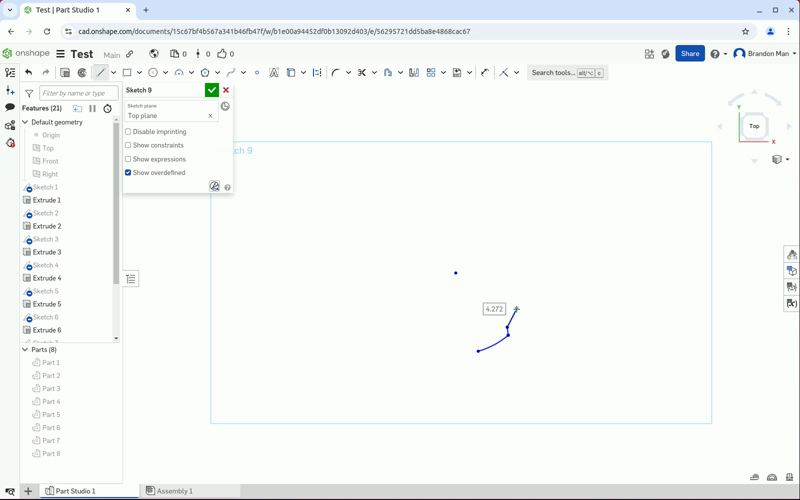
key_down(shift)
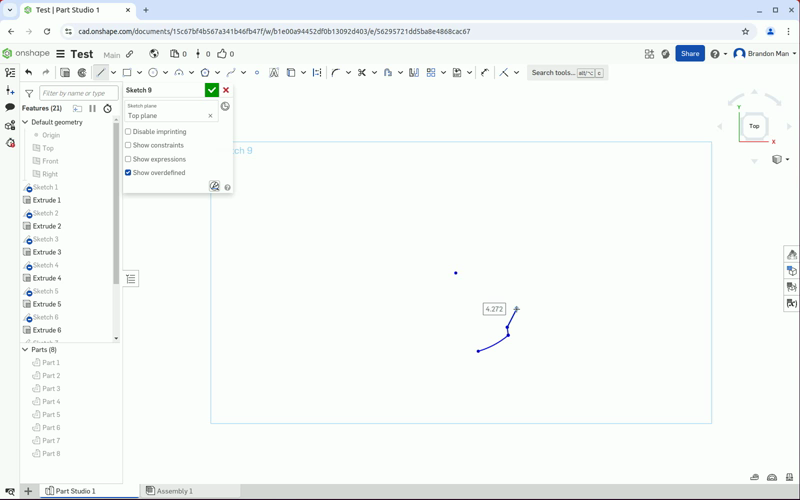
mouse_move(546, 308)
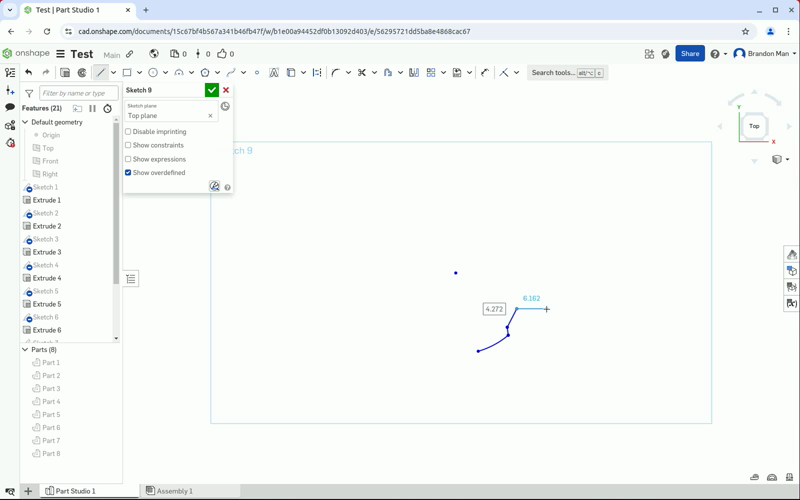
mouse_move(504, 302)
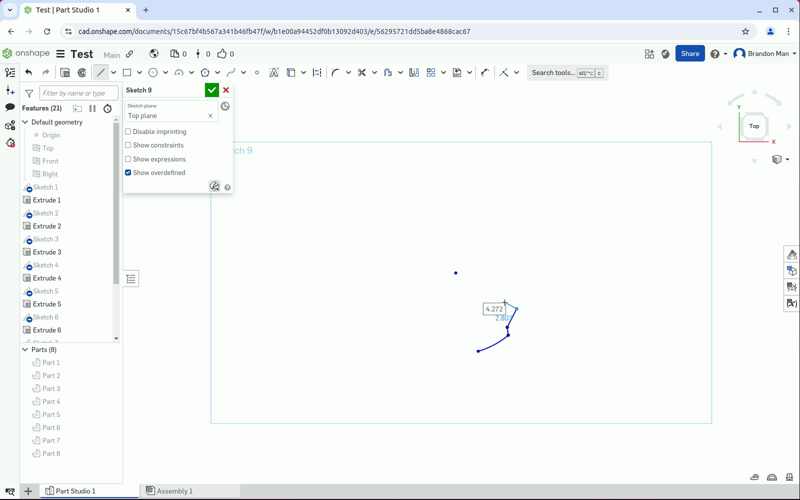
click(504, 302)
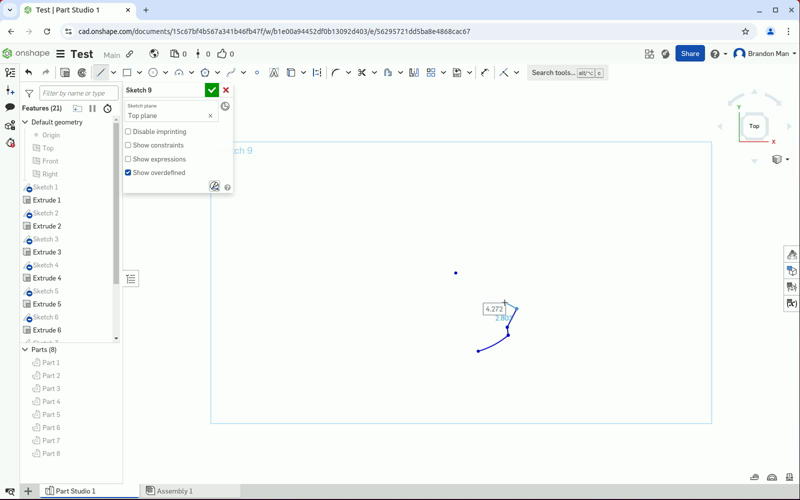
key_up(shift)
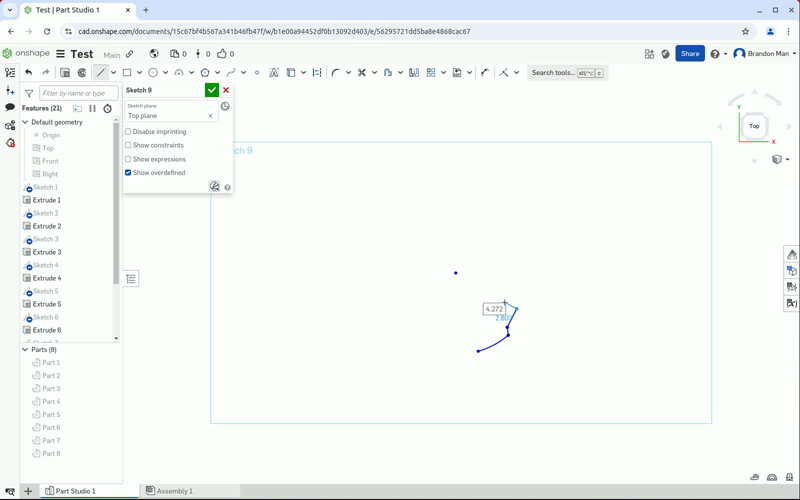
mouse_move(534, 302)
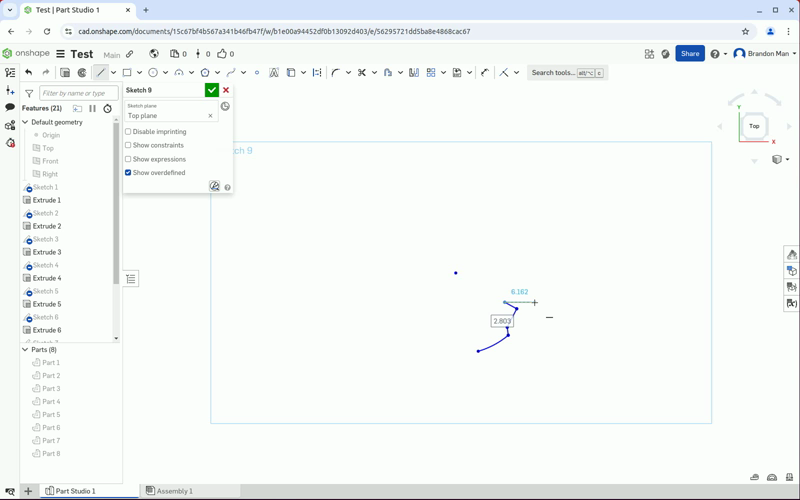
key_down(shift)
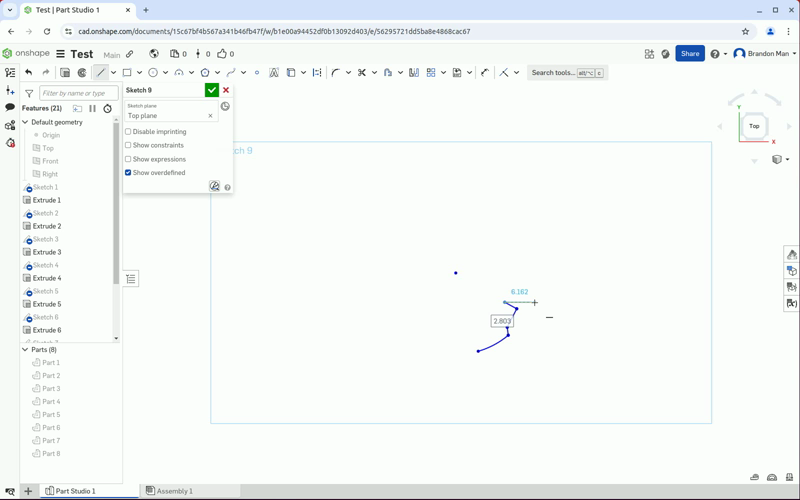
mouse_move(478, 351)
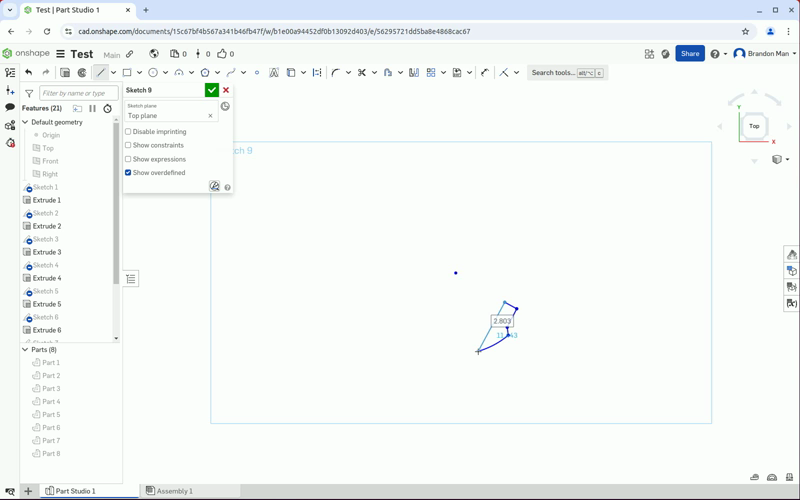
key_up(shift)
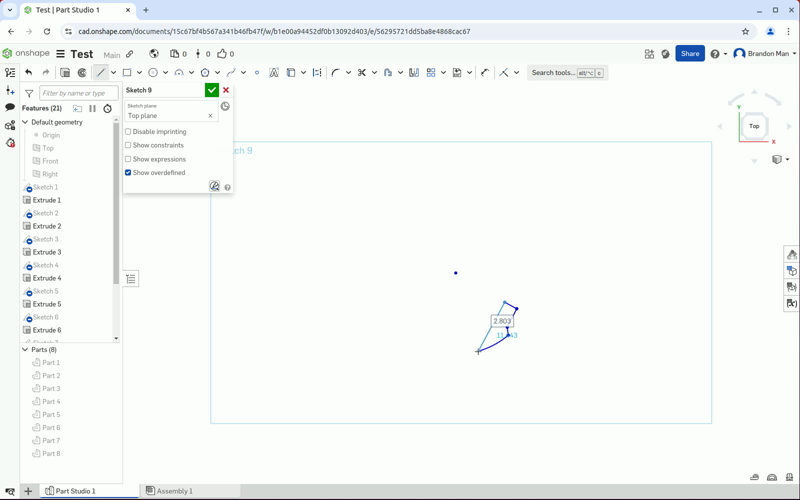
click(478, 351)
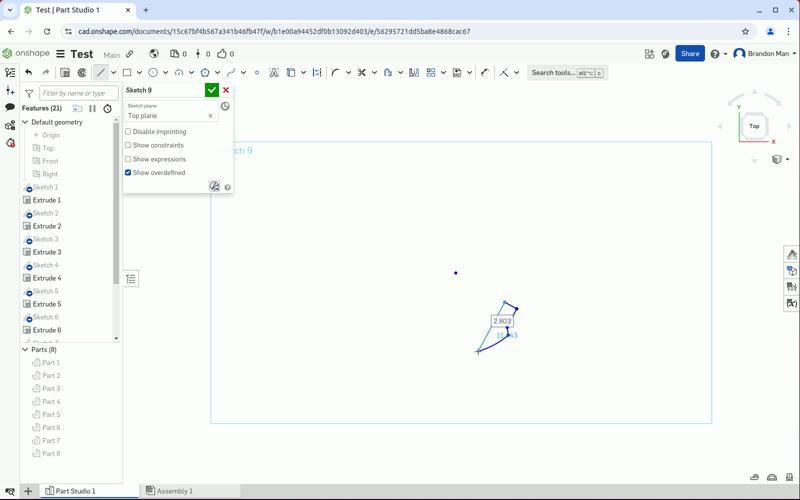
key(esc)
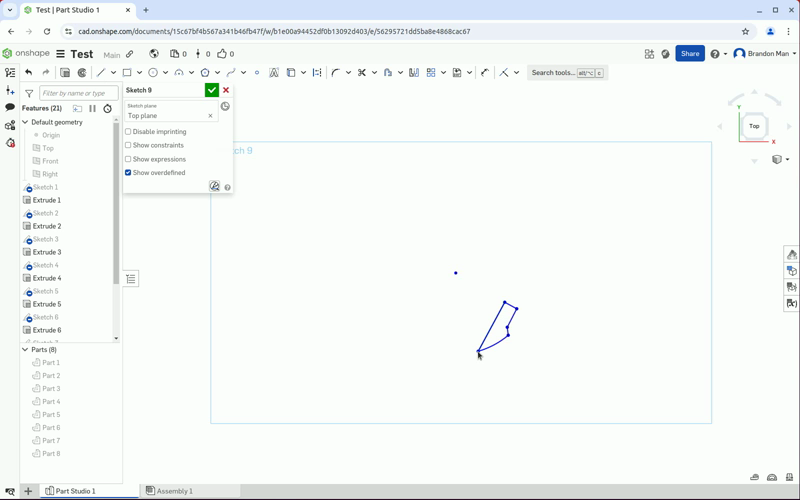
mouse_move(507, 321)
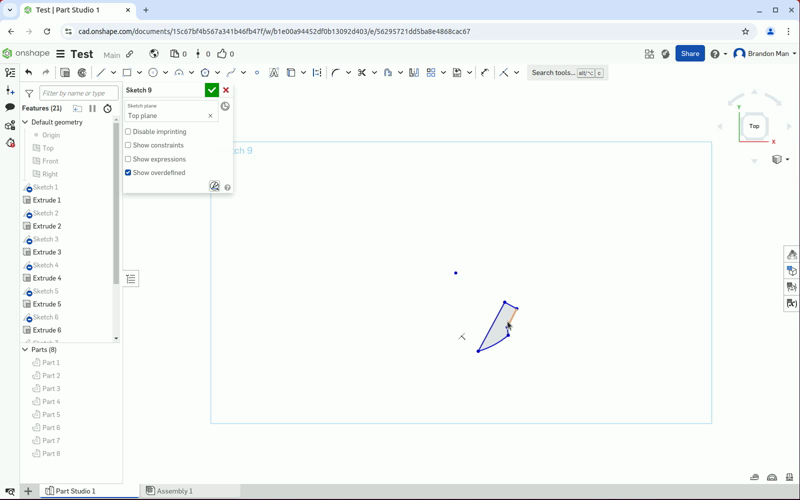
scroll(6)
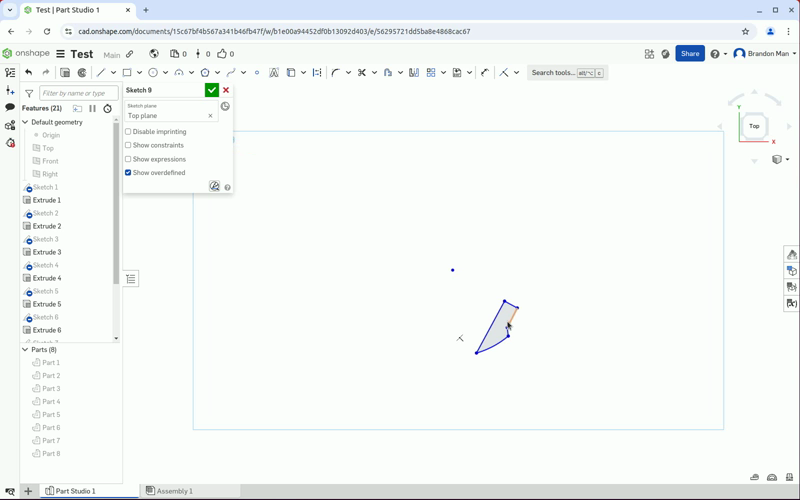
scroll(6)
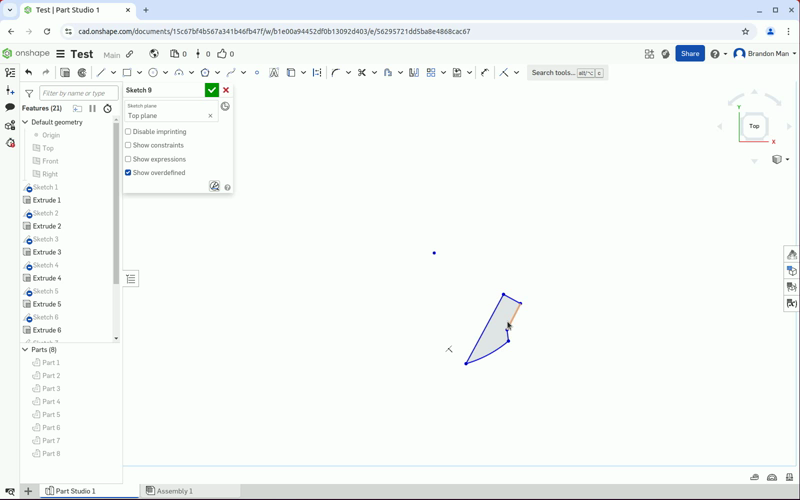
scroll(6)
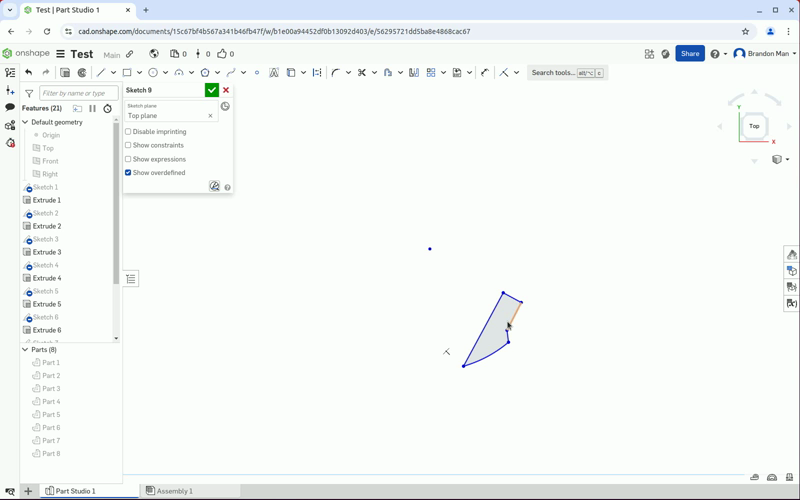
scroll(6)
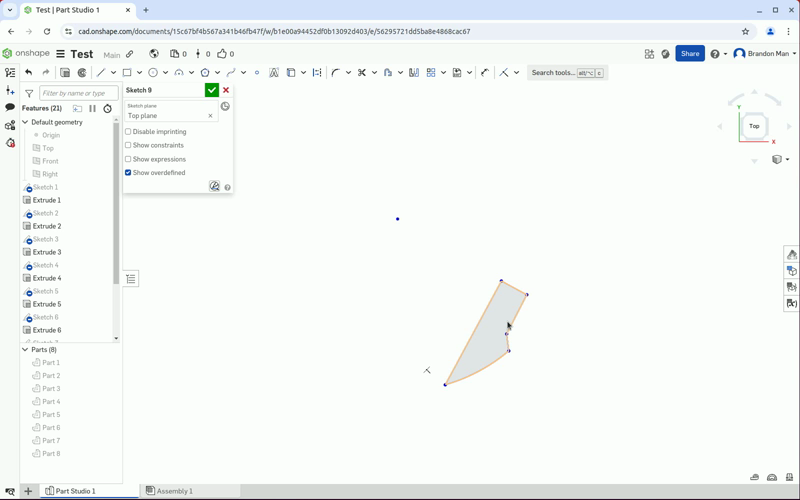
scroll(6)
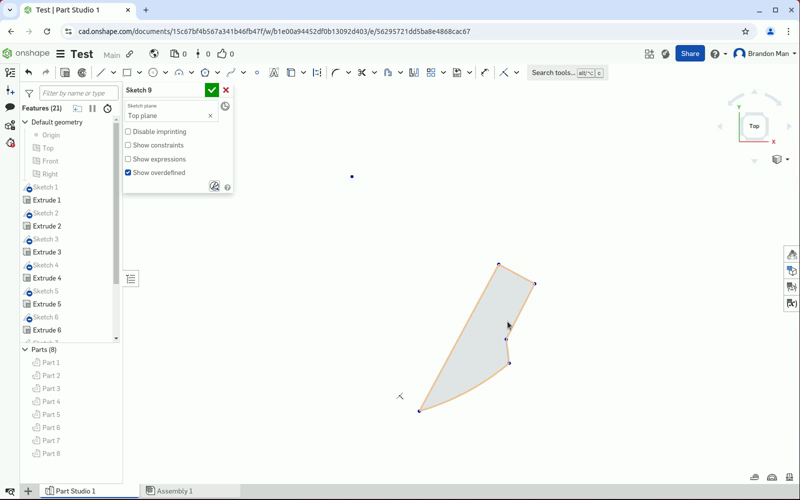
scroll(6)
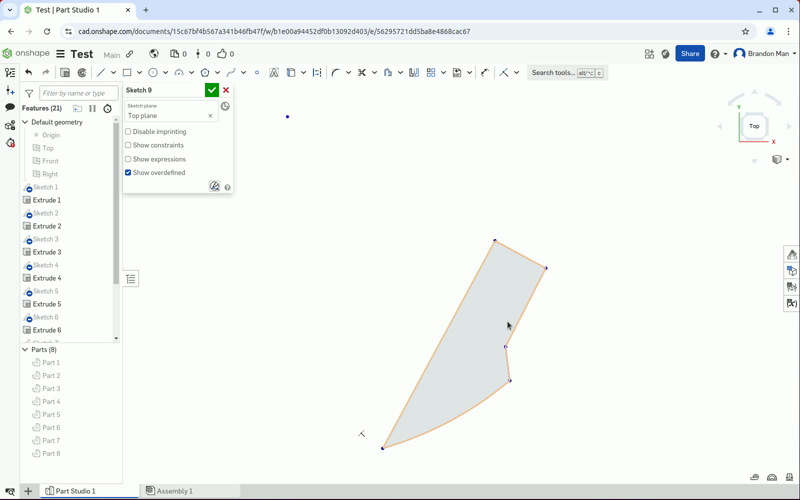
scroll(6)
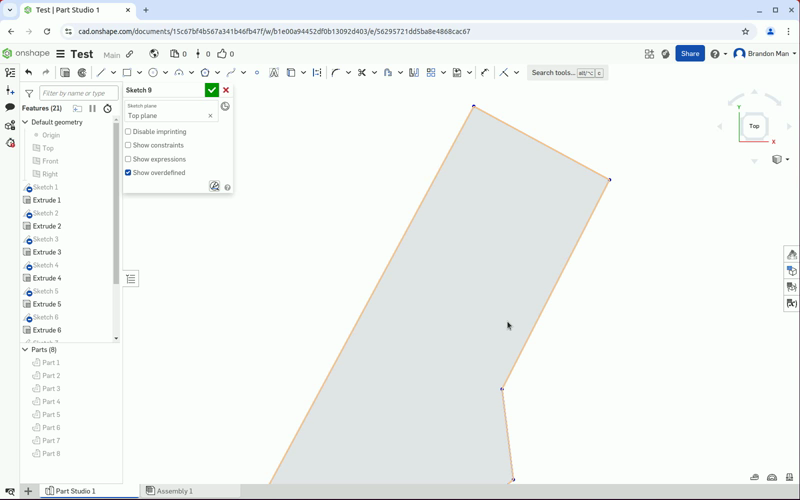
click(507, 321)
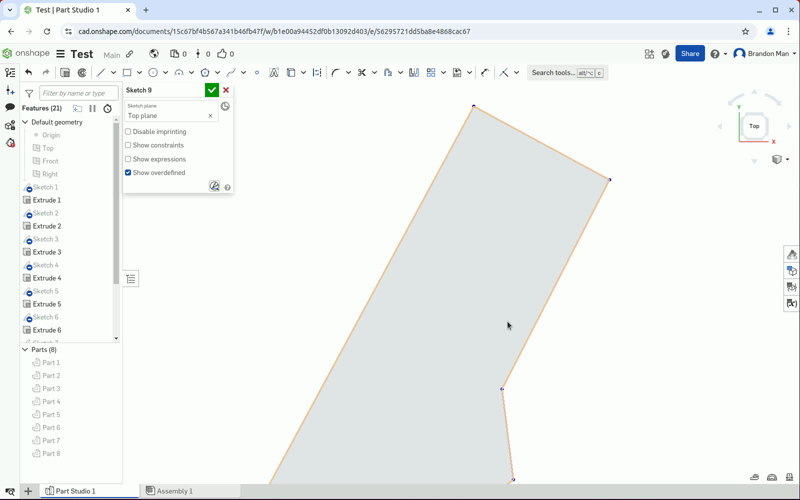
scroll(-6)
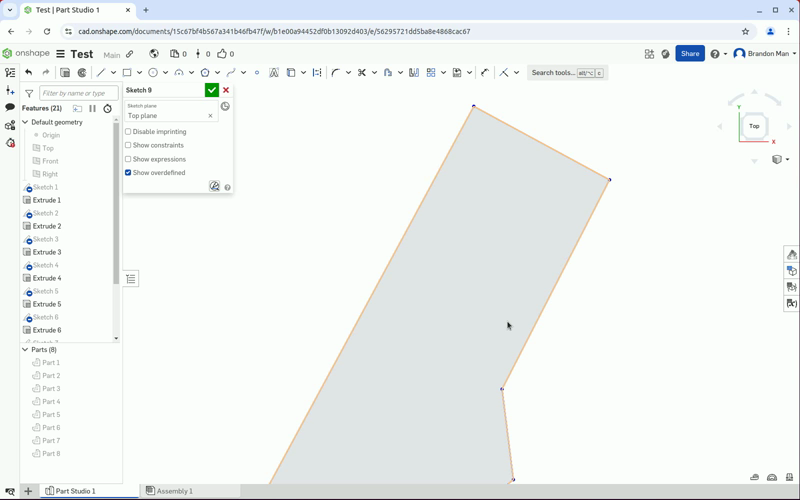
scroll(-6)
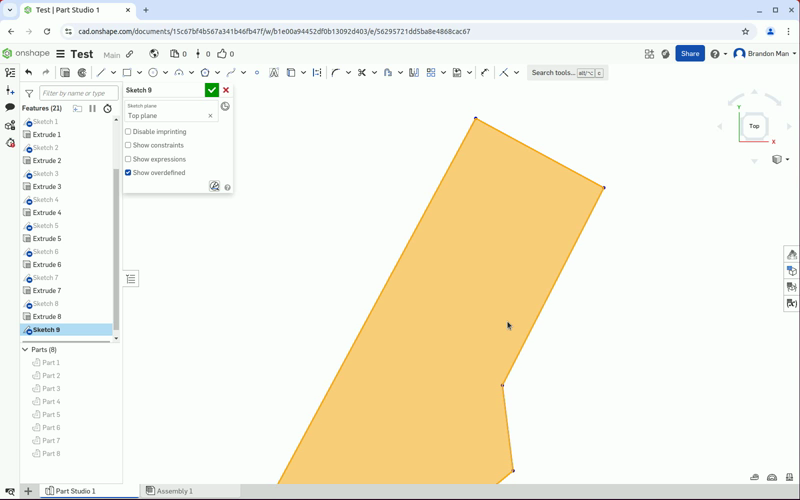
scroll(-6)
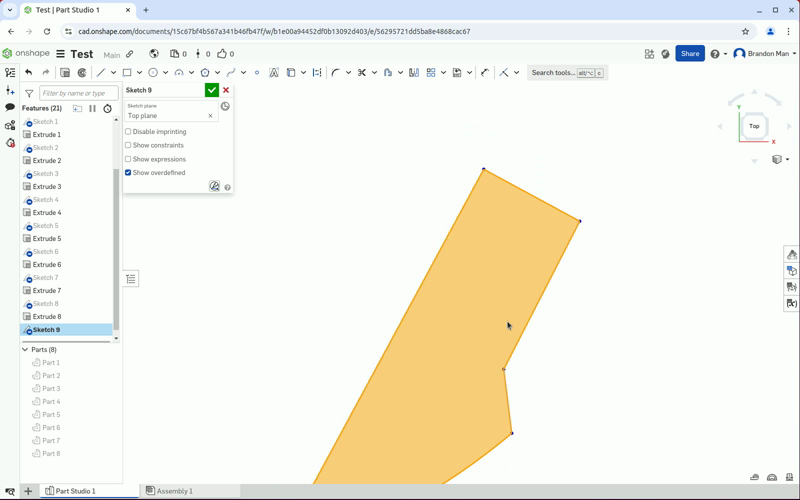
scroll(-6)
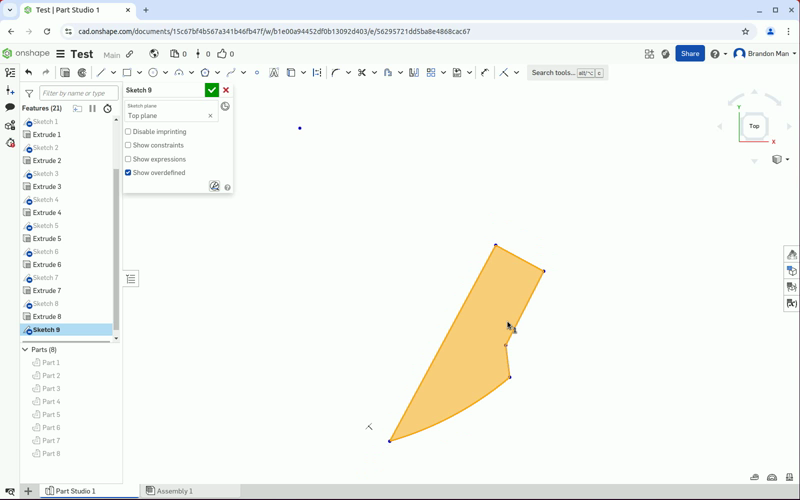
scroll(-6)
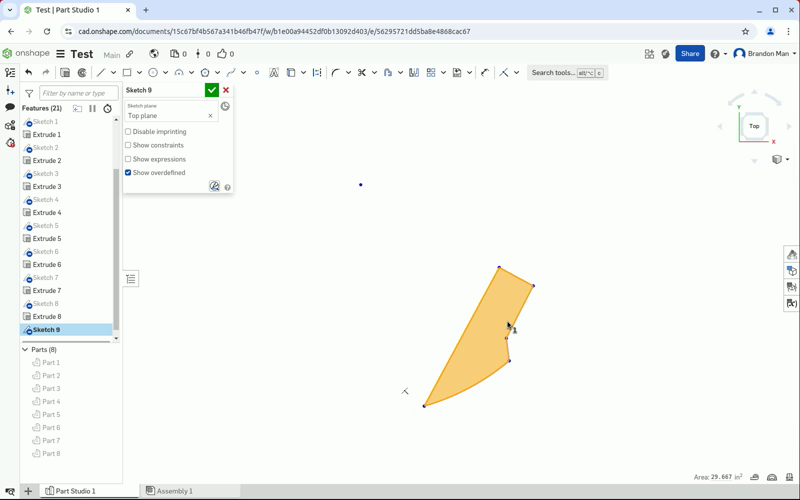
scroll(-6)
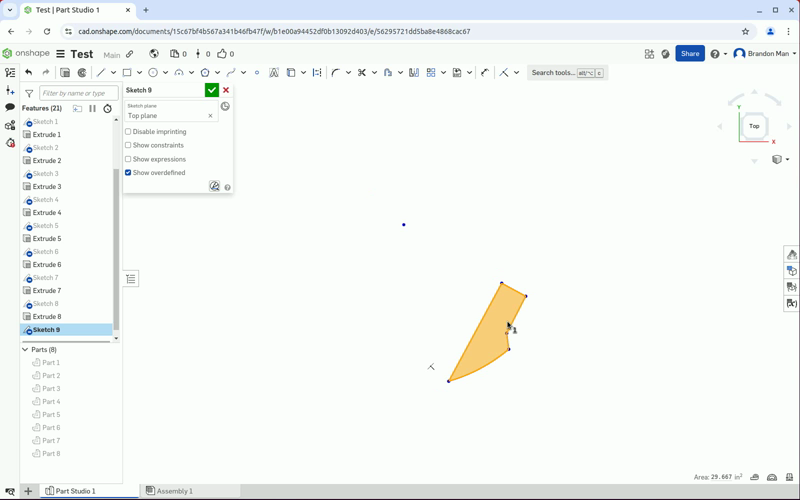
scroll(-6)
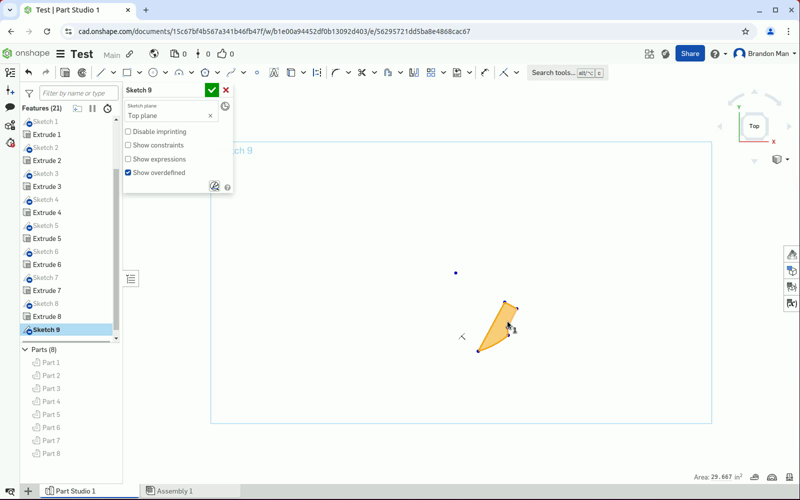
mouse_move(73, 352)
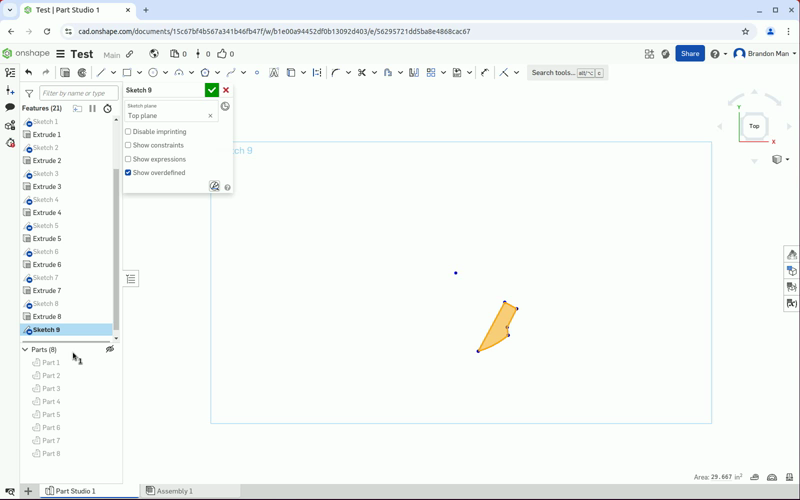
key(shift+y)
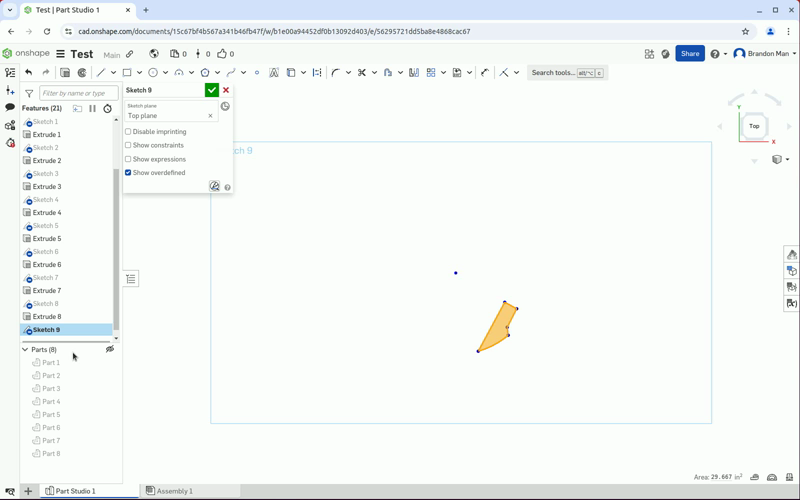
key(shift+e)
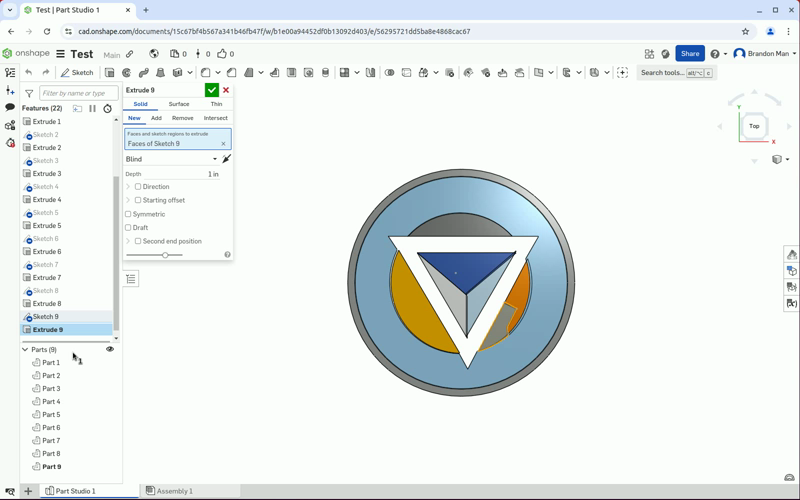
mouse_move(143, 106)
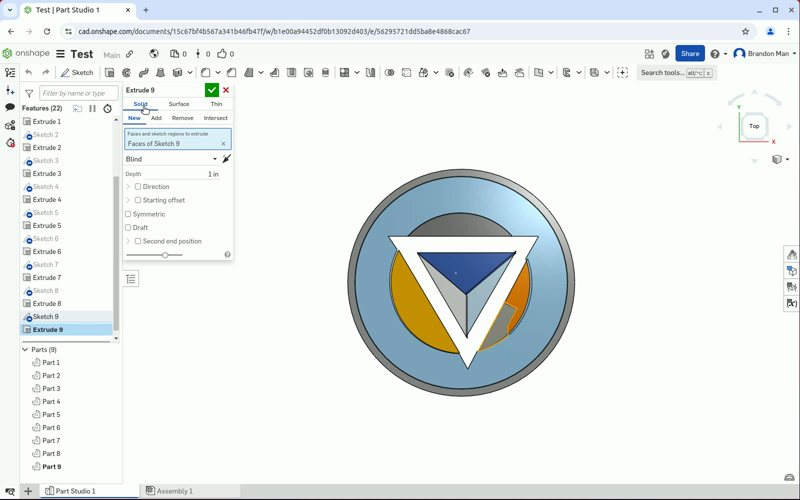
click(143, 106)
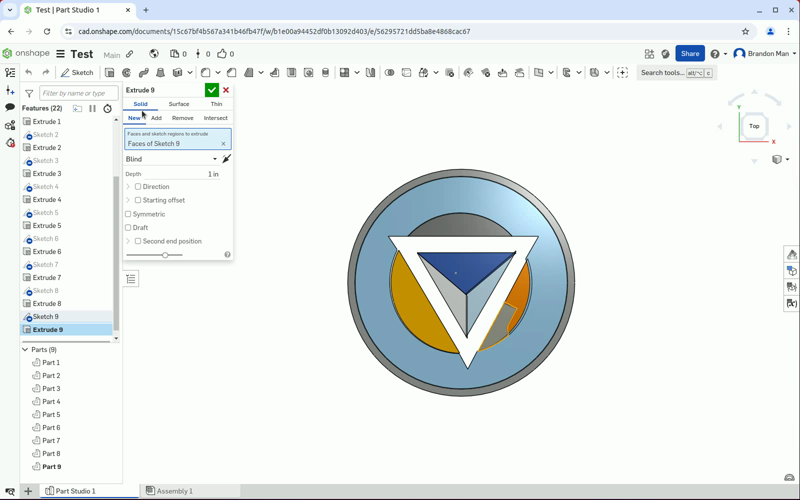
mouse_move(137, 120)
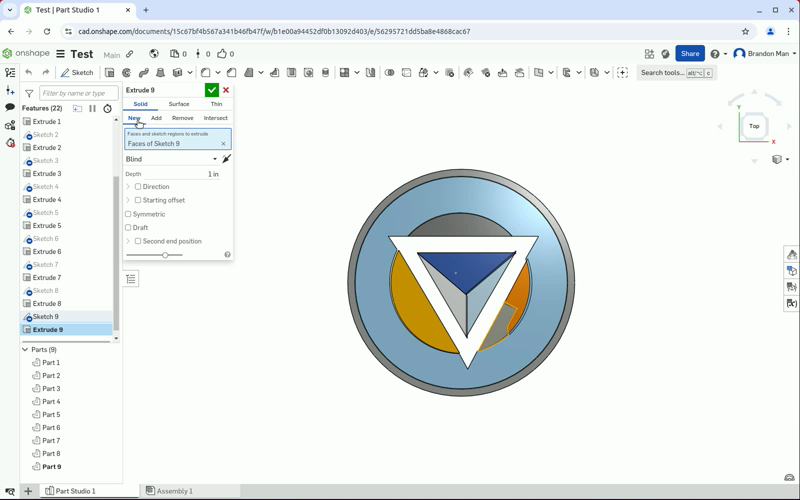
click(137, 120)
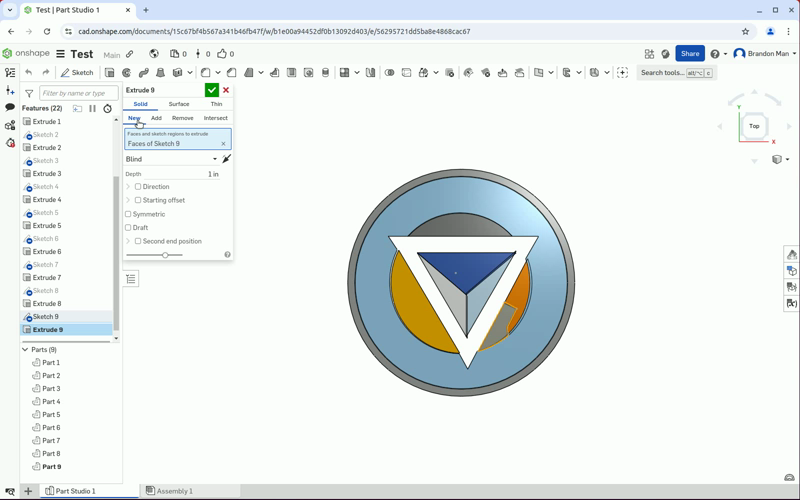
key(tab, 4)
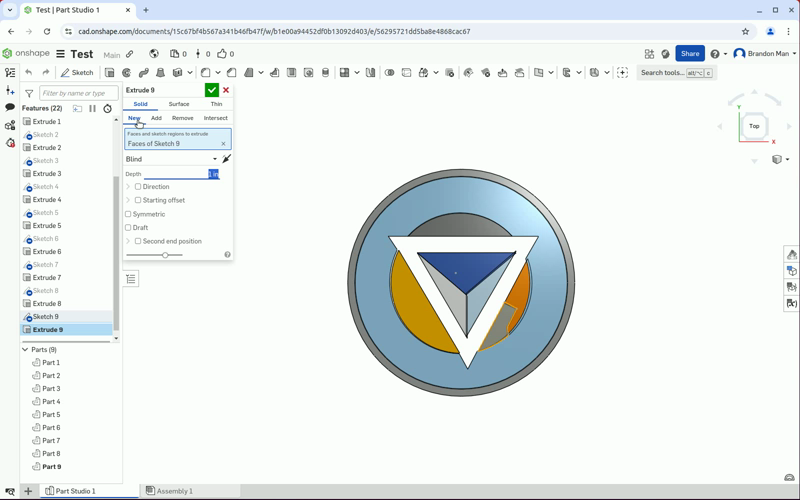
text(11.554)
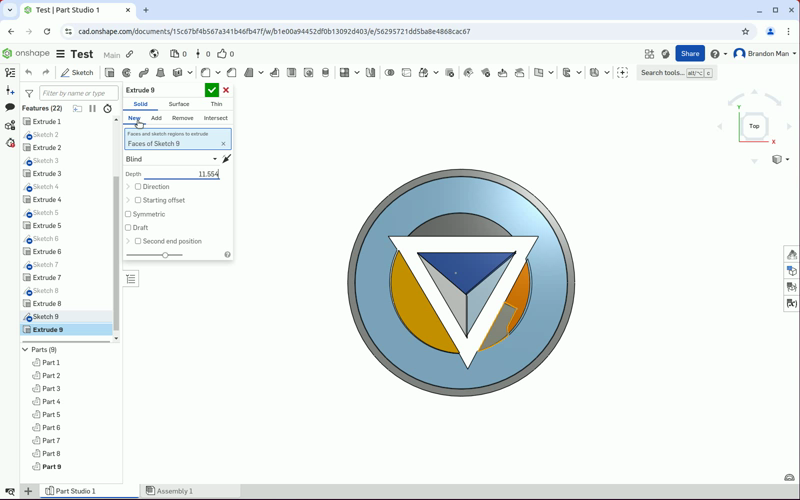
key(enter)
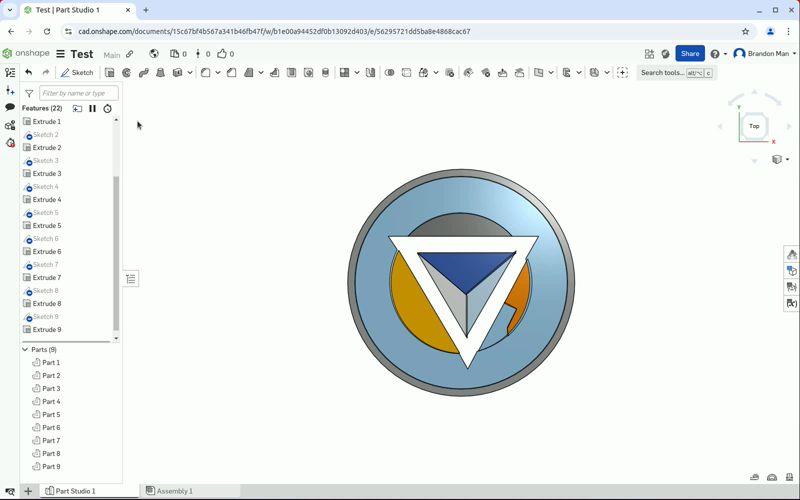
key(shift+h)
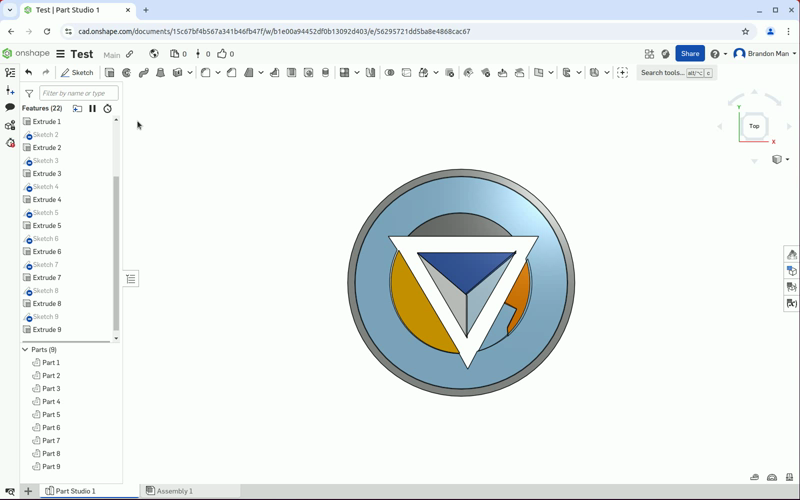
key(shift+h)
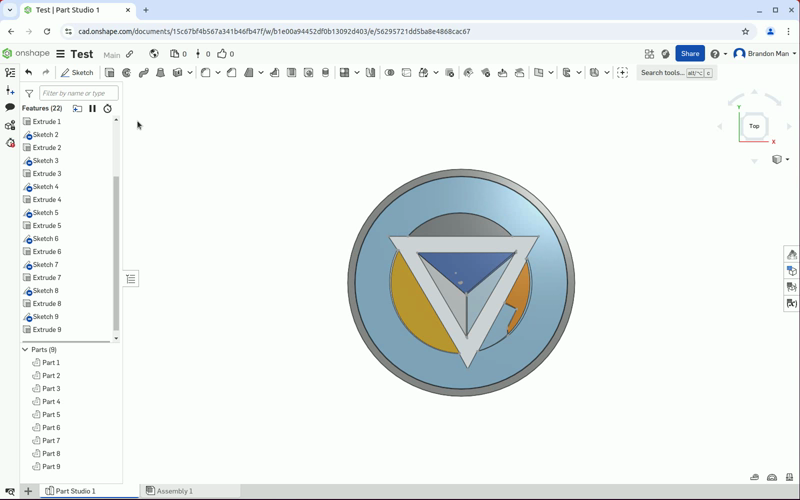
key(shift+7)
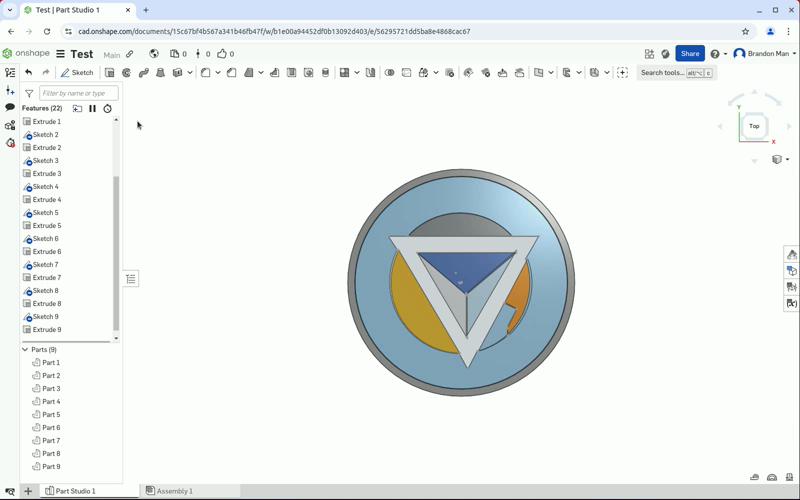
key(up, 3)
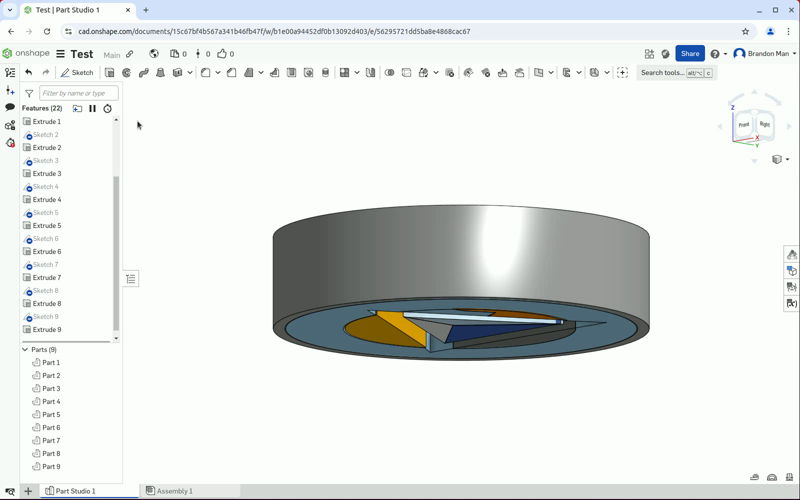
key(left, 3)
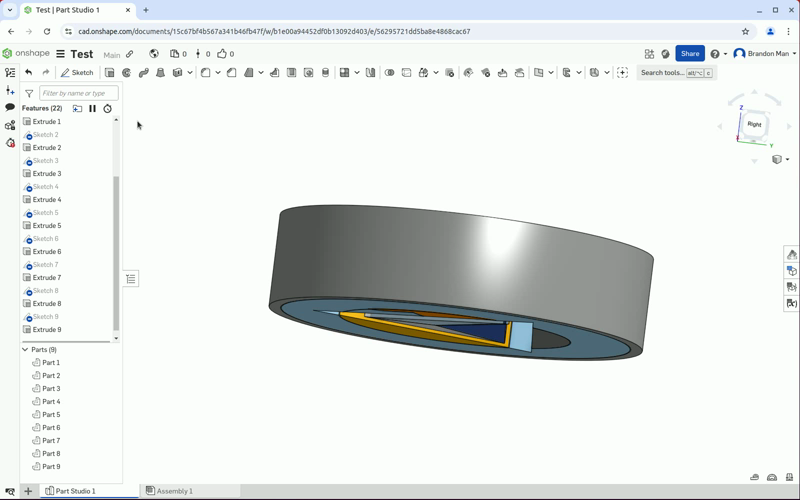
key(right, 3)
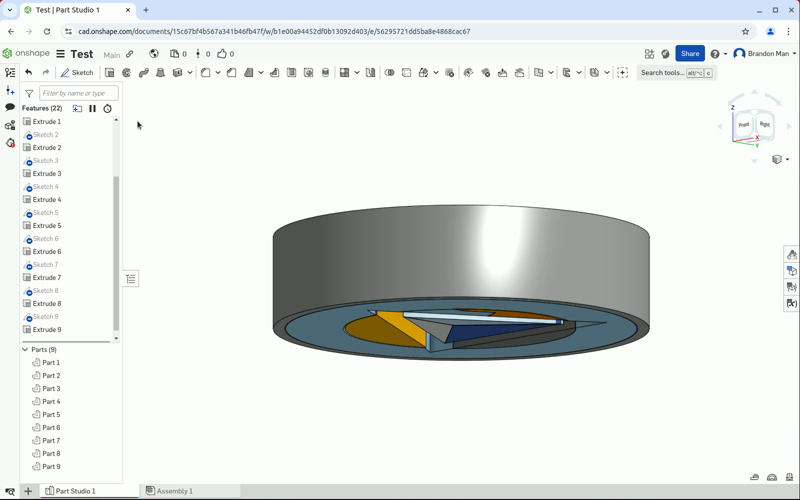
key(down, 3)
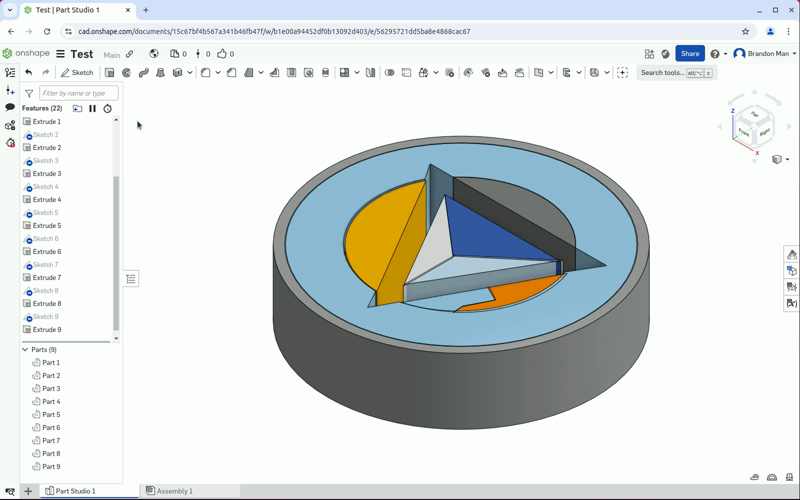
mouse_move(69, 111)
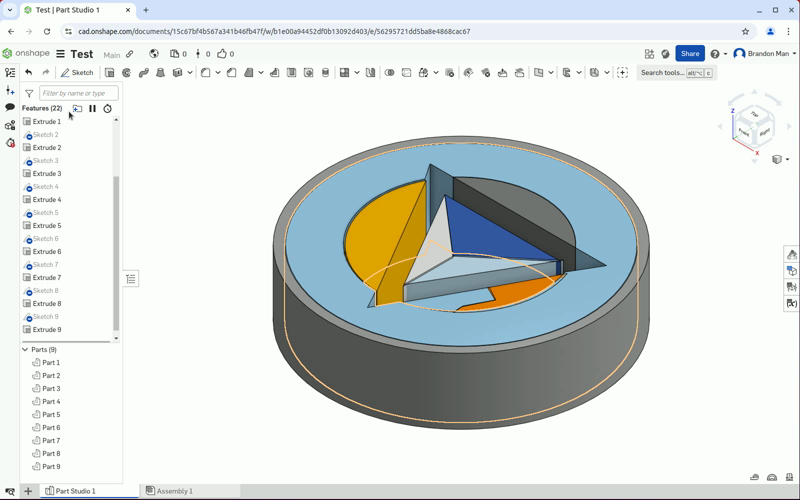
click(69, 111)